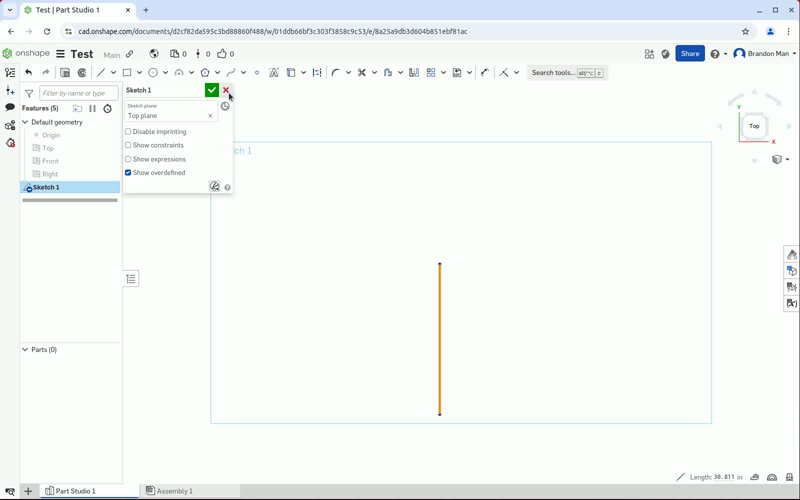
key(shift+h)
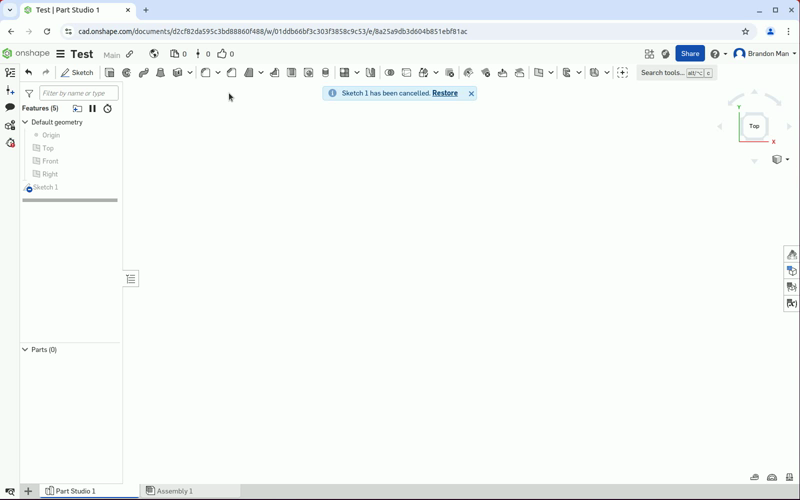
mouse_move(73, 352)
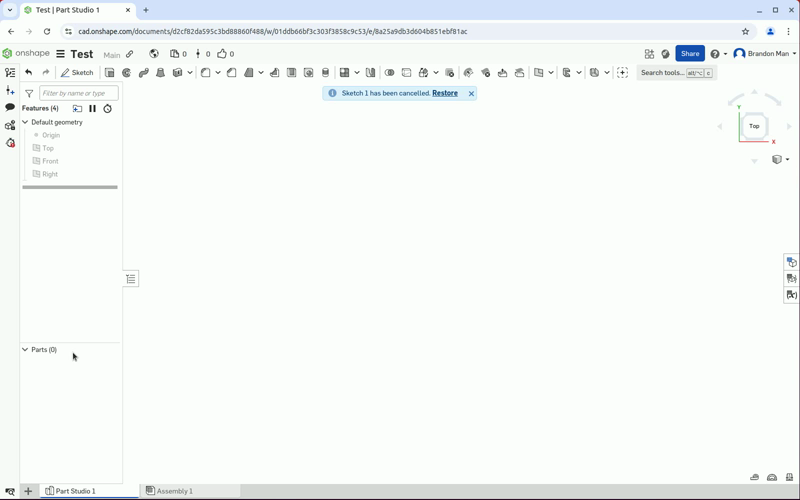
key(y)
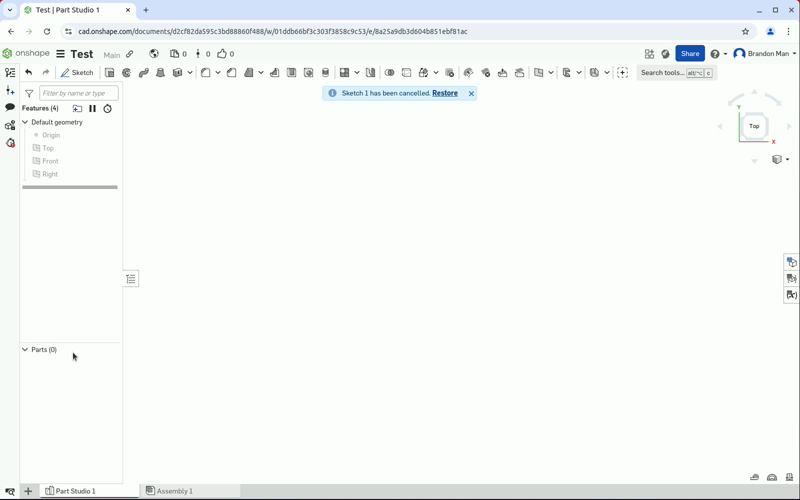
key(shift+p)
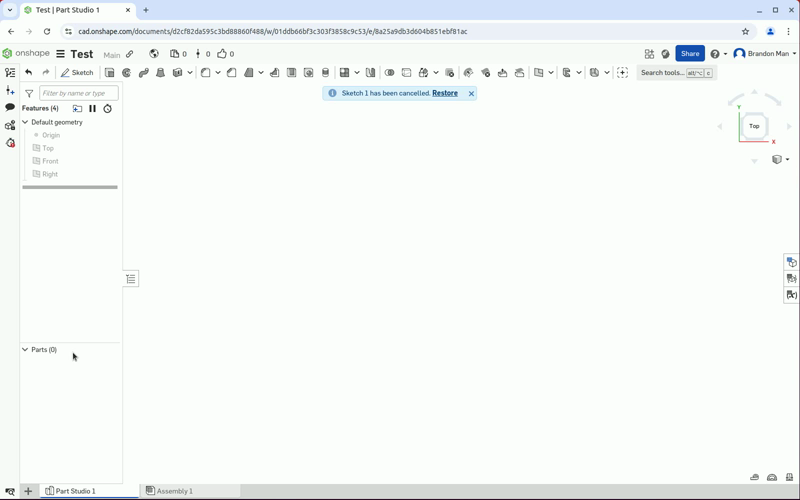
key(space)
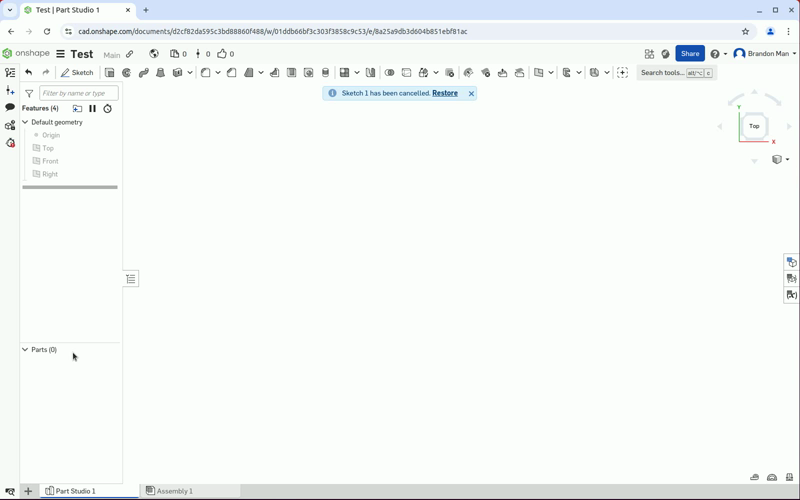
key_down(shift)
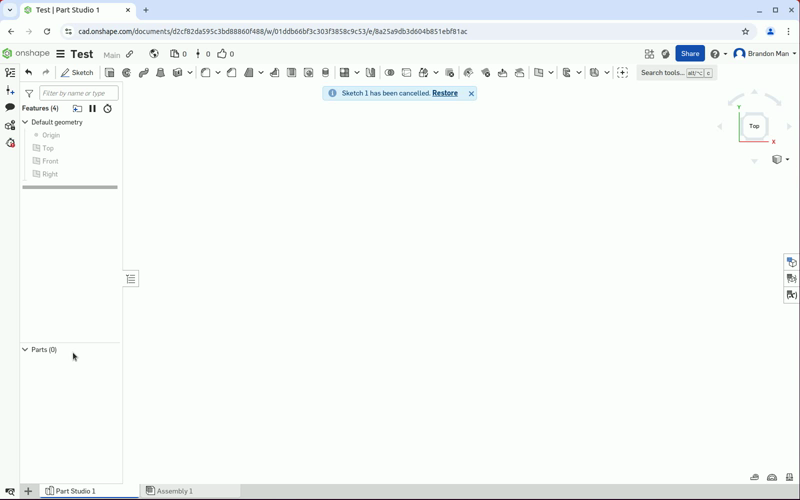
key(up)
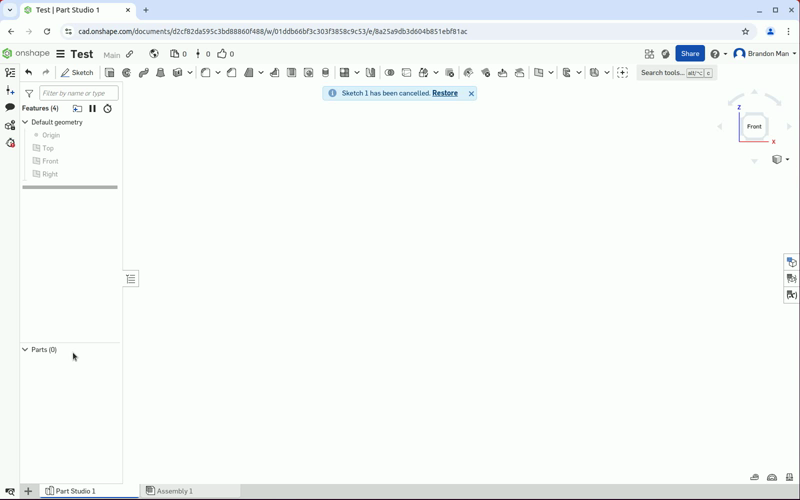
key_up(shift)
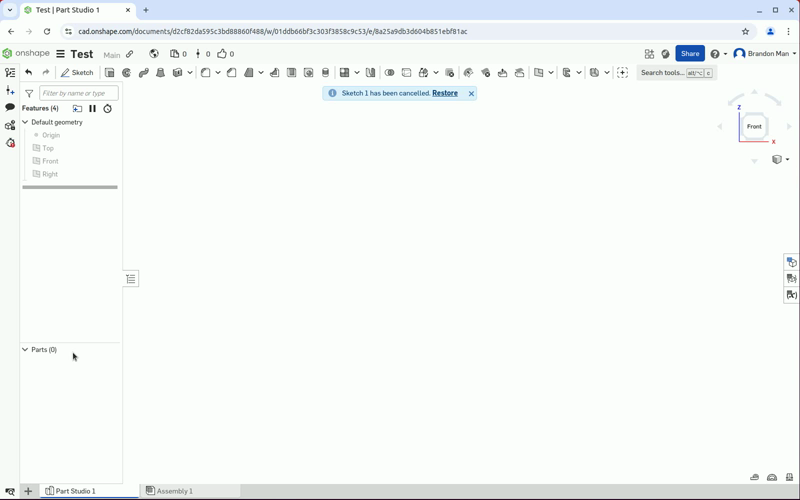
key(space)
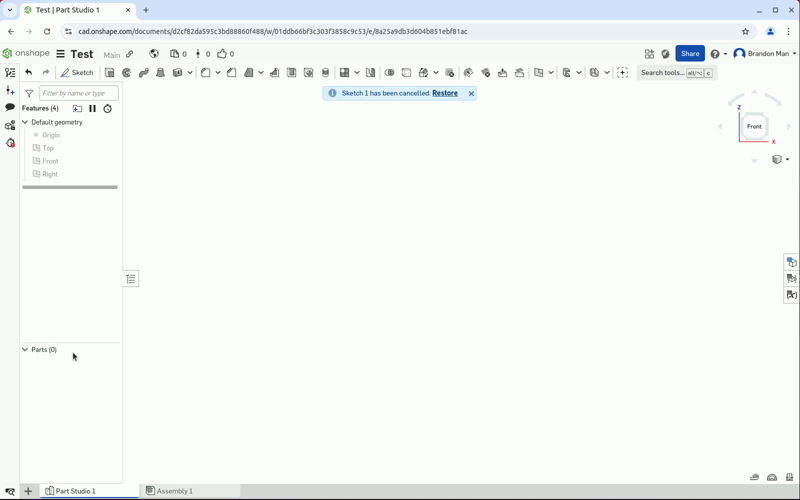
key_down(shift)
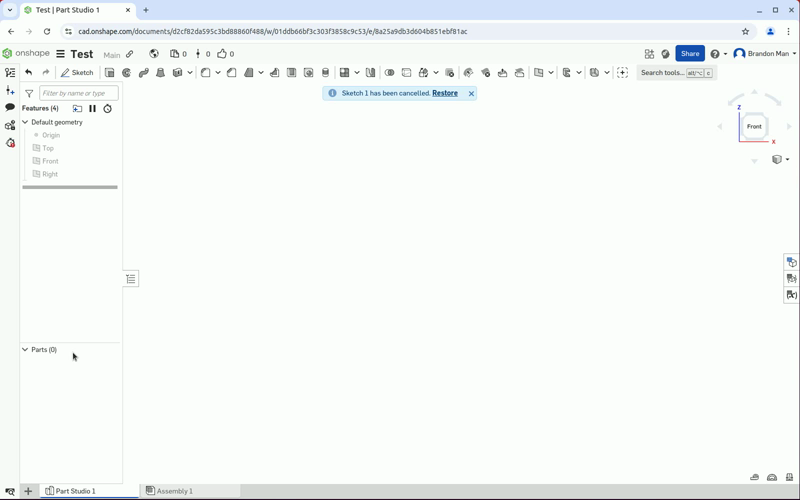
key(left)
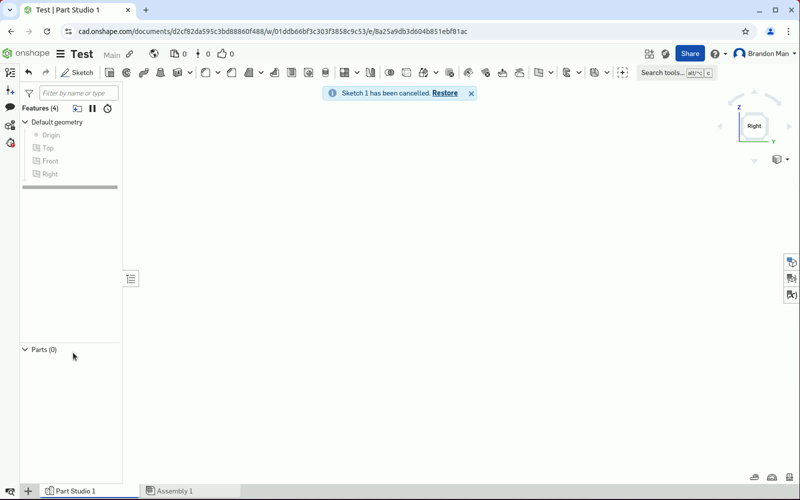
key_up(shift)
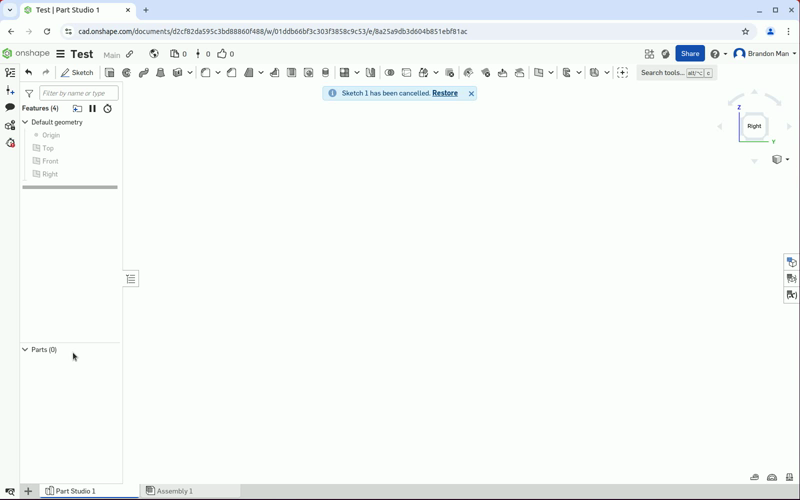
mouse_move(73, 352)
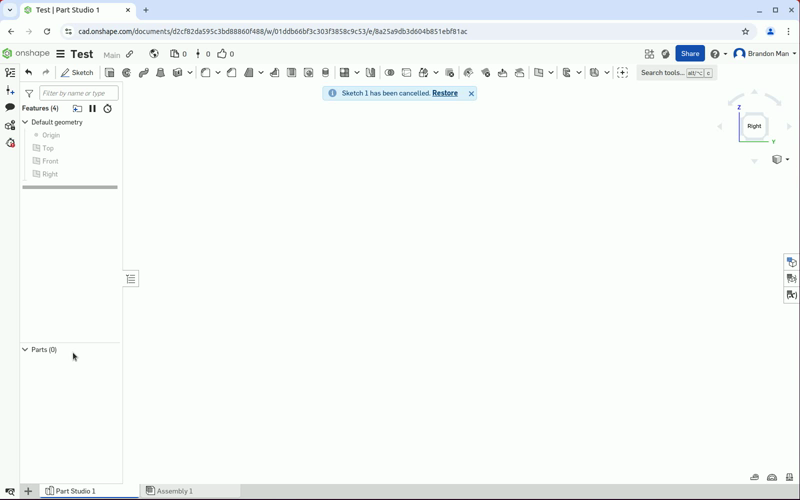
key(shift+y)
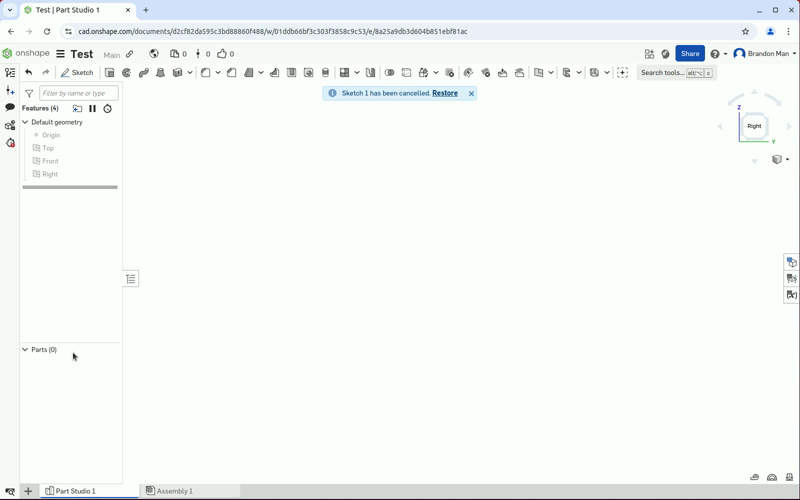
key(shift+s)
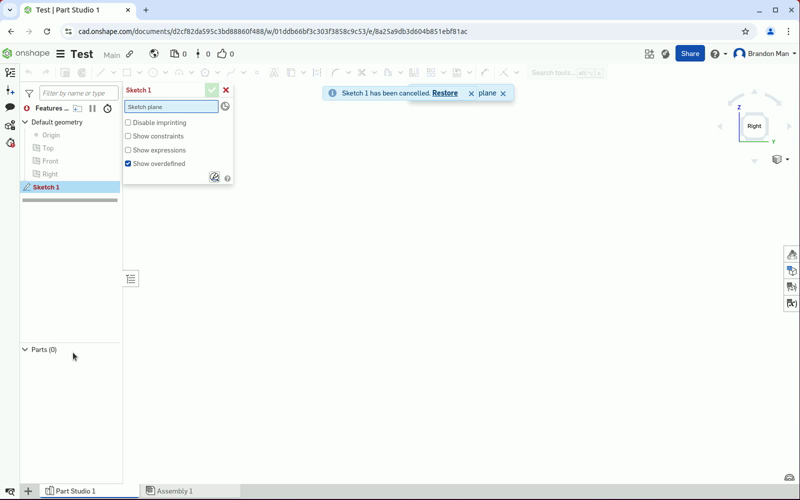
mouse_move(73, 176)
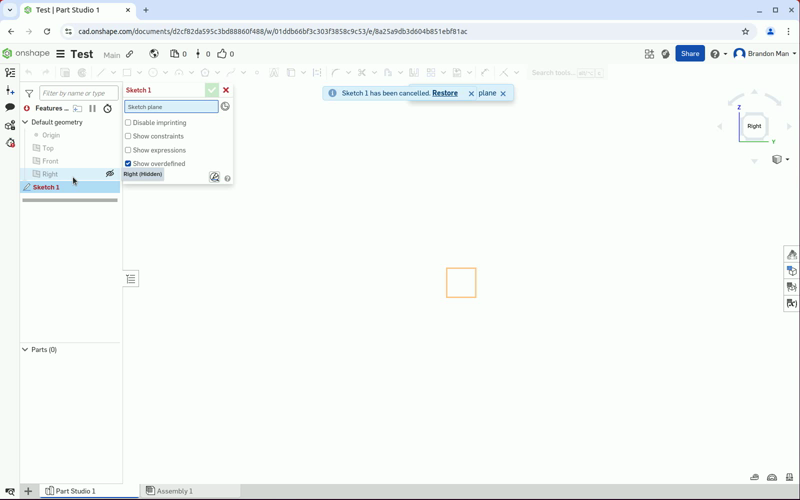
click(73, 176)
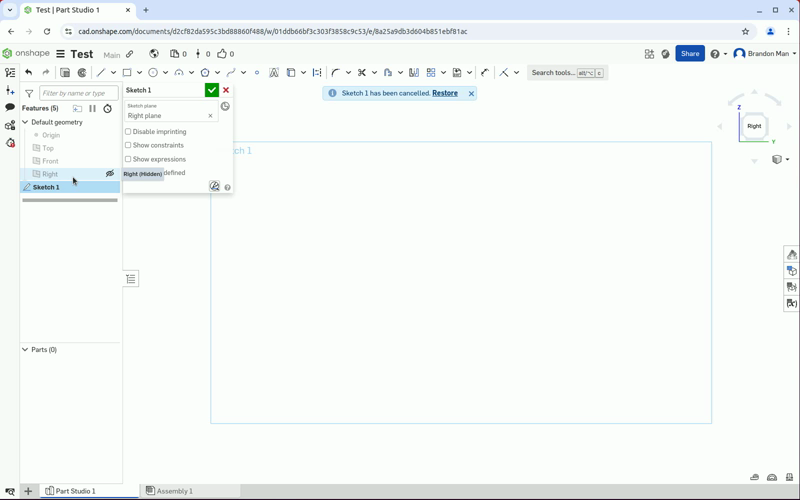
mouse_move(73, 352)
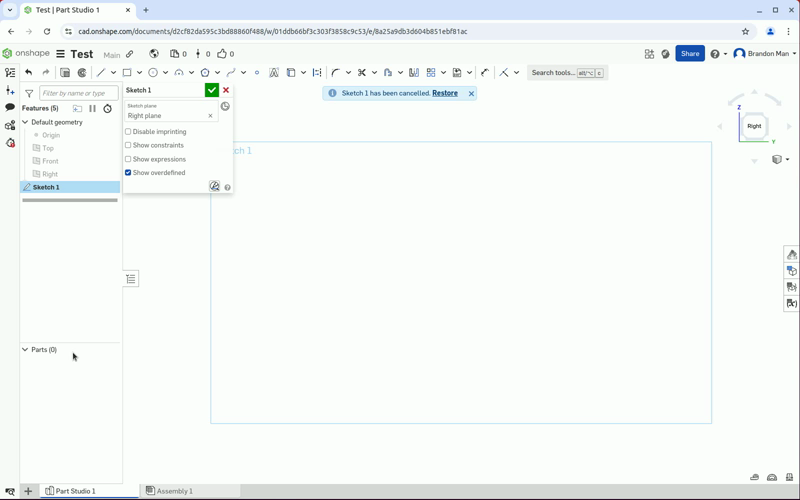
key(y)
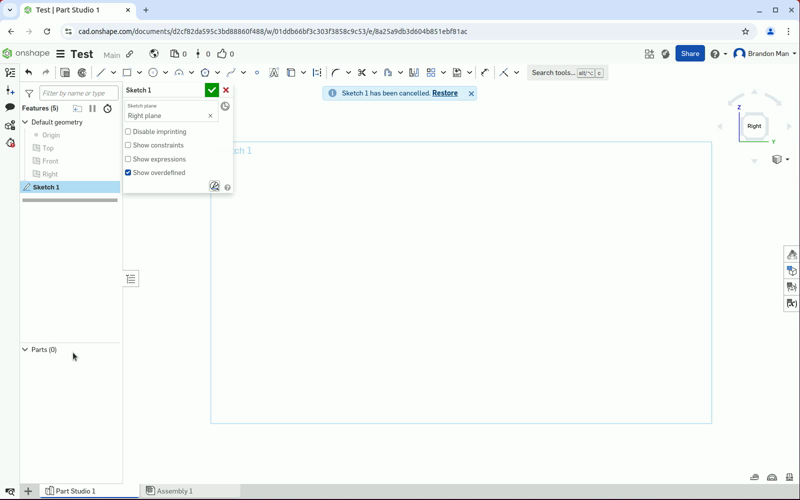
key(a)
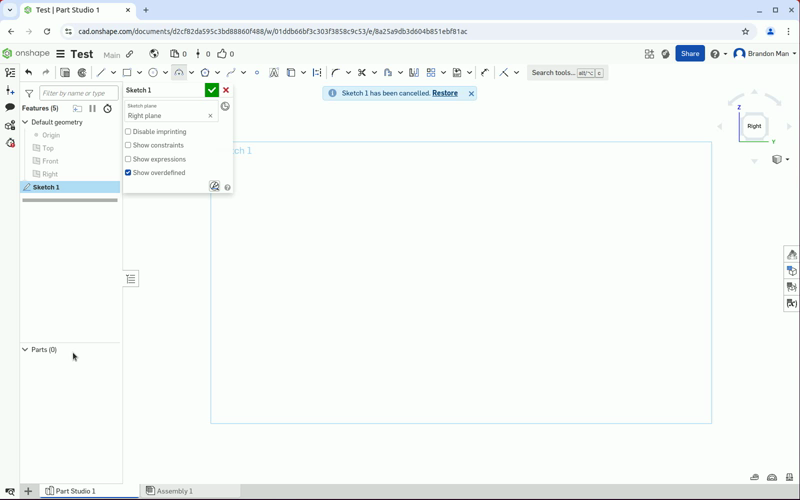
key_down(shift)
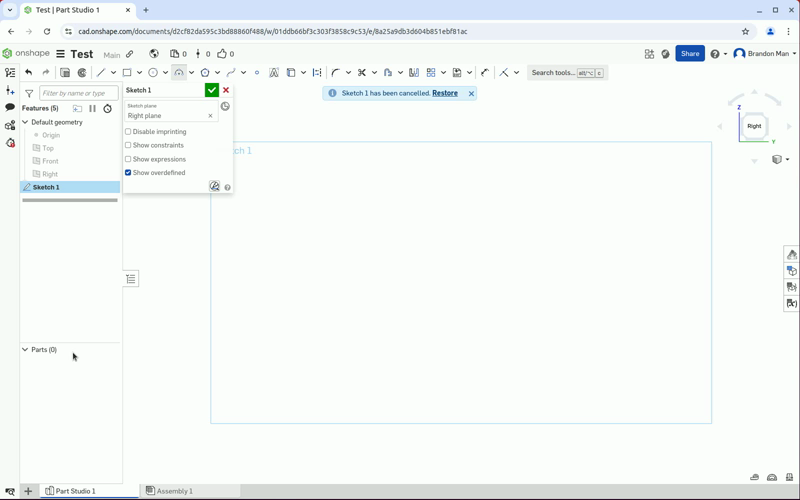
mouse_move(460, 281)
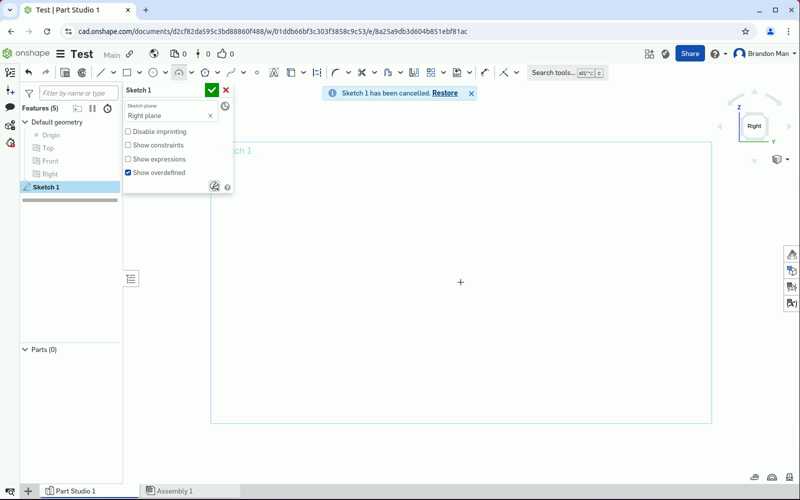
click(460, 281)
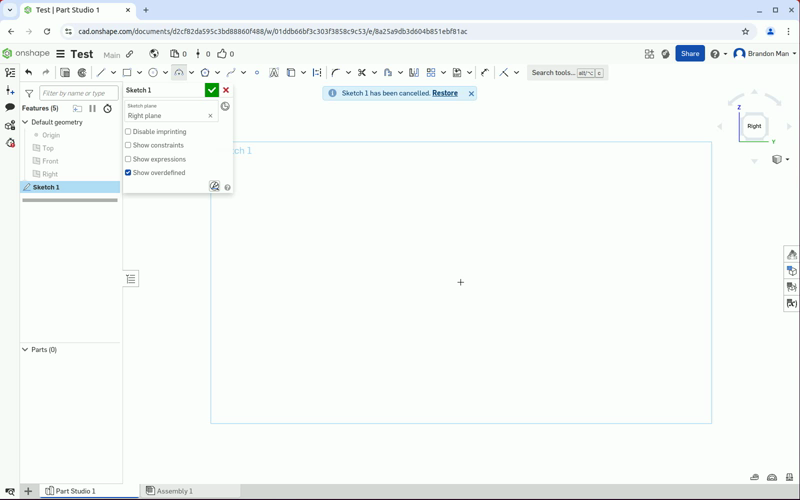
key_up(shift)
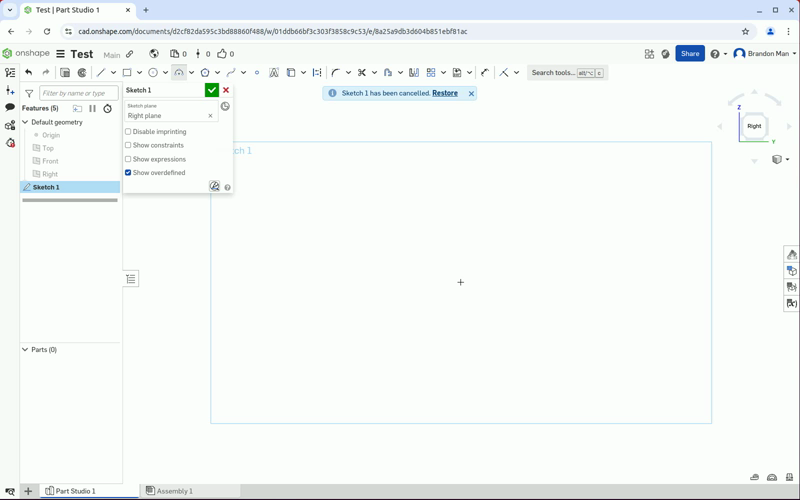
key_down(shift)
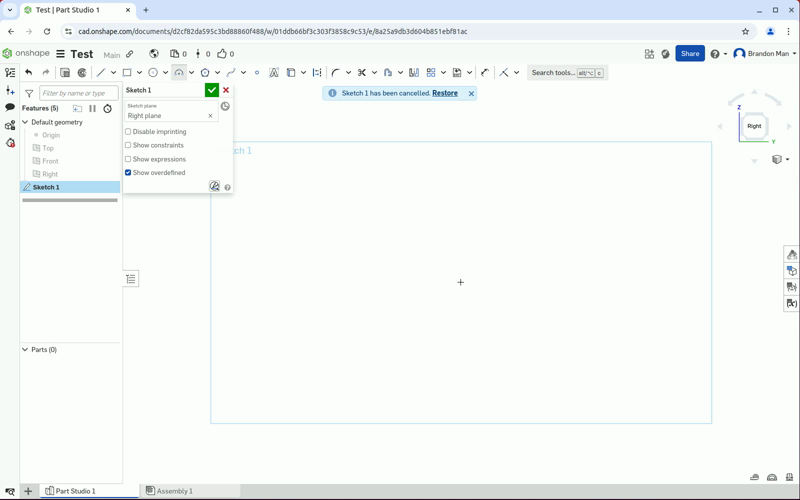
mouse_move(462, 283)
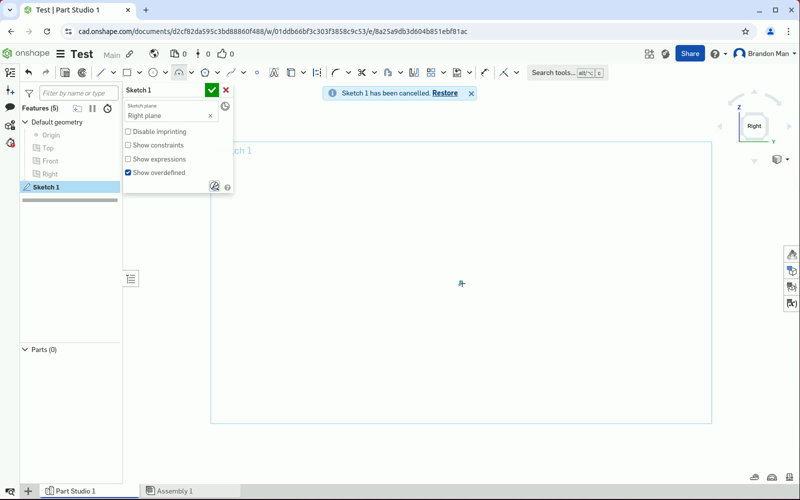
scroll(6)
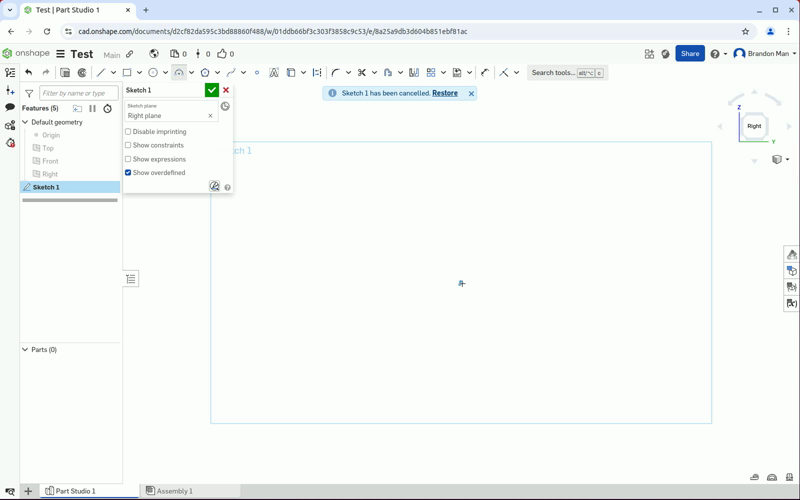
scroll(6)
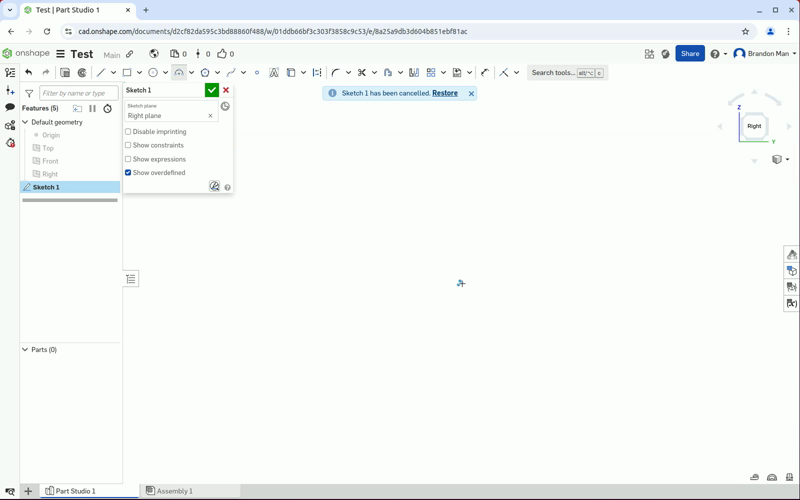
scroll(6)
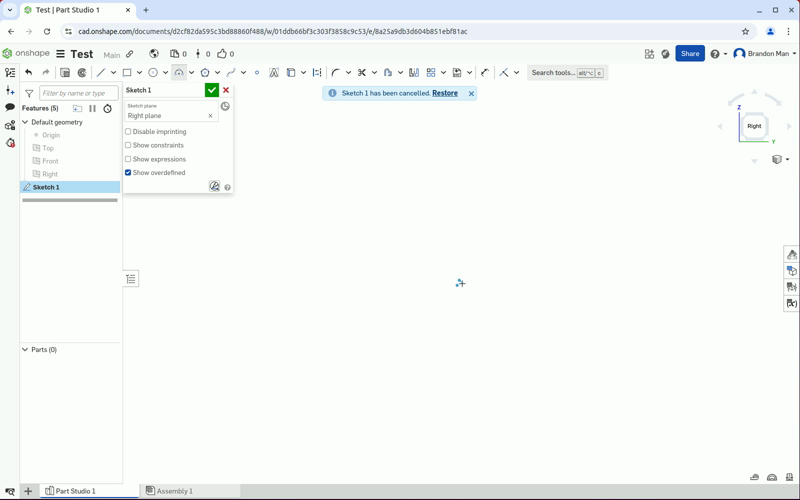
scroll(6)
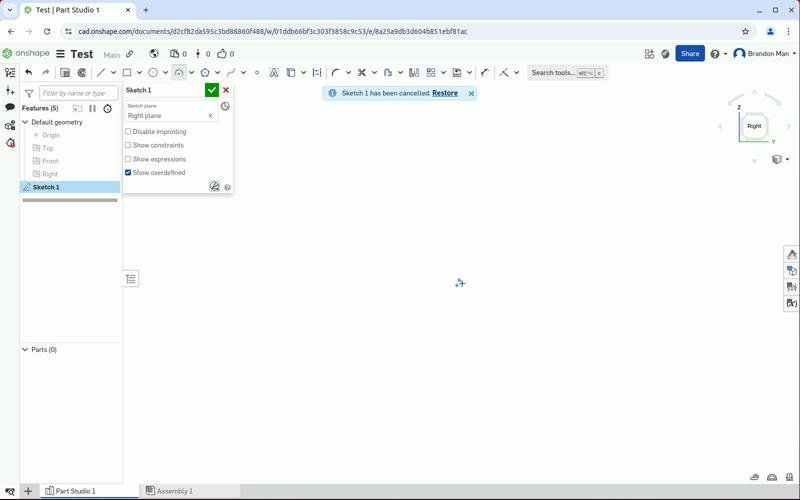
scroll(6)
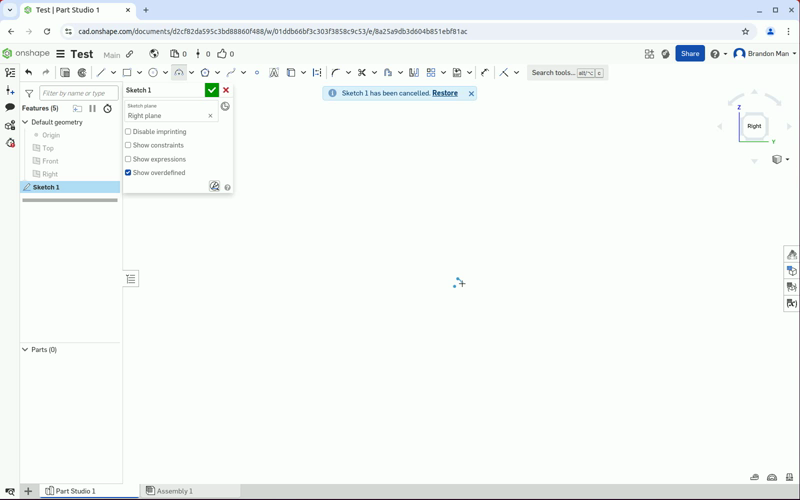
scroll(6)
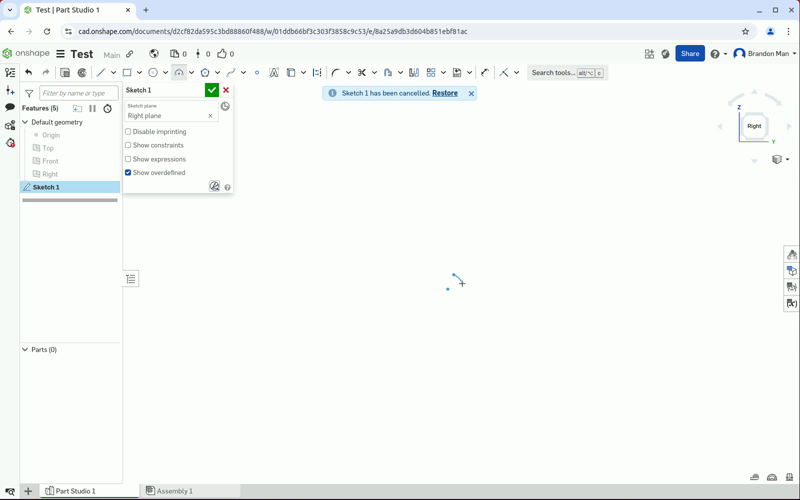
scroll(6)
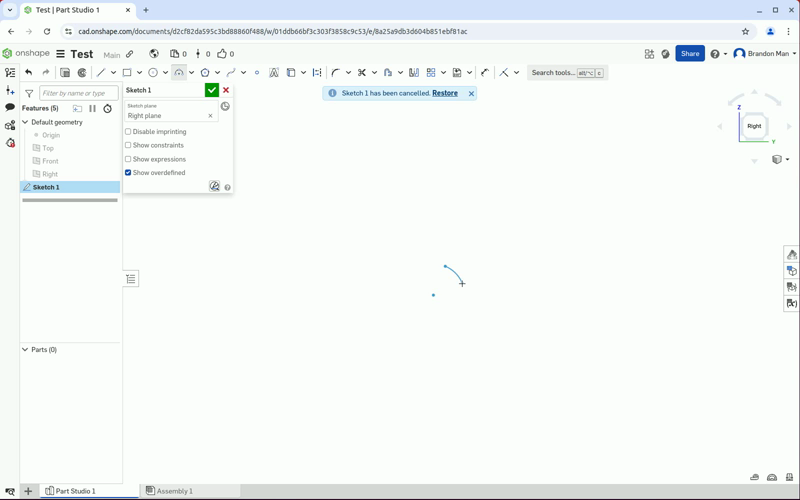
click(462, 283)
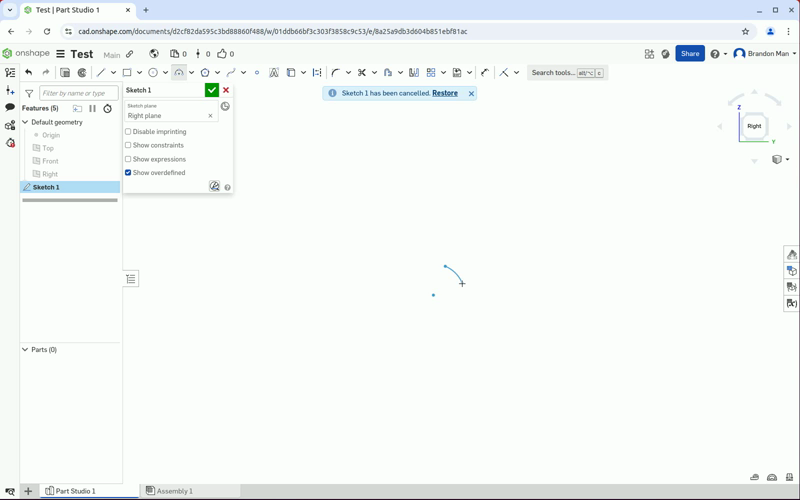
scroll(-6)
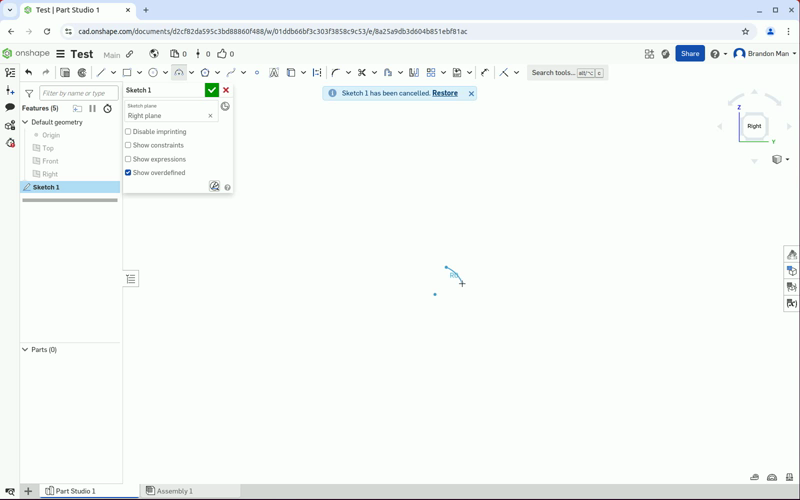
scroll(-6)
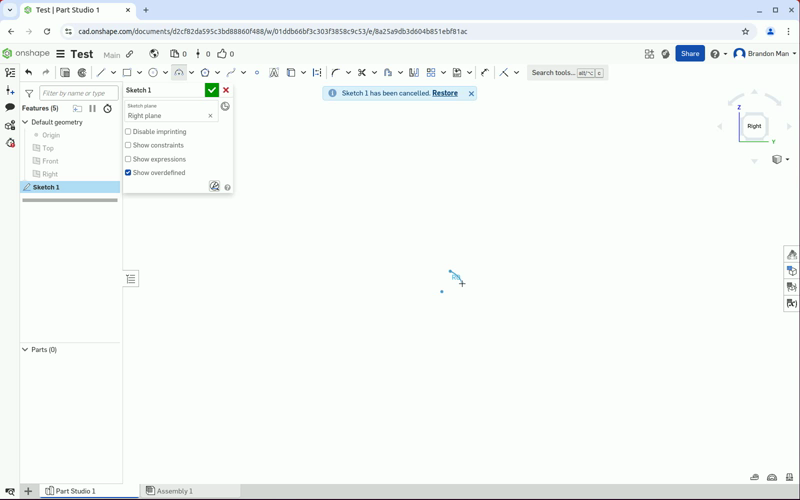
scroll(-6)
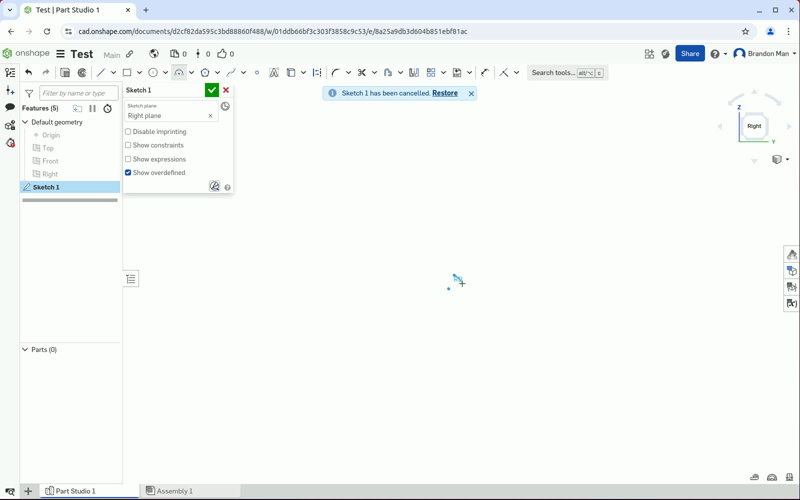
scroll(-6)
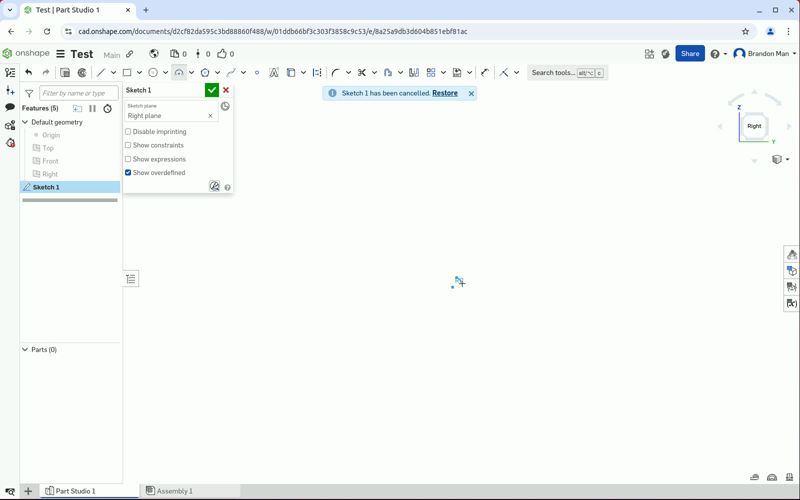
scroll(-6)
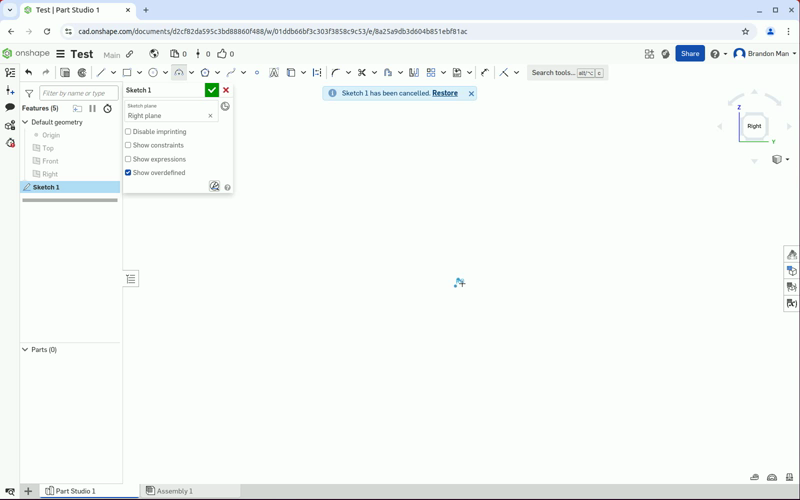
scroll(-6)
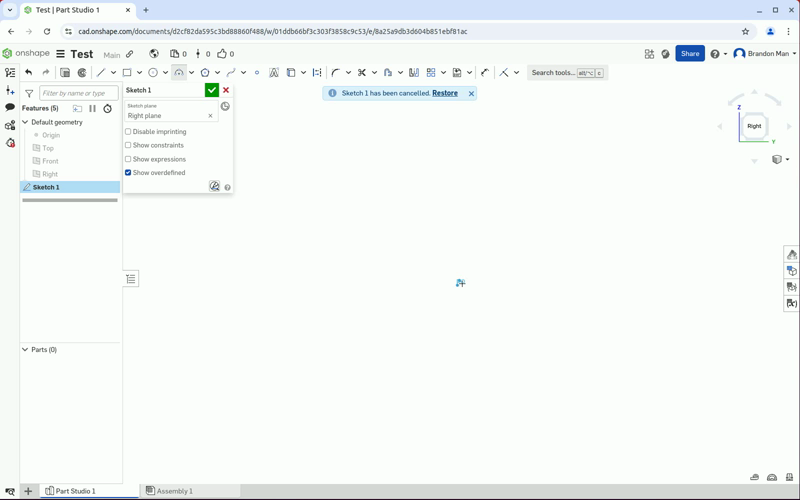
scroll(-6)
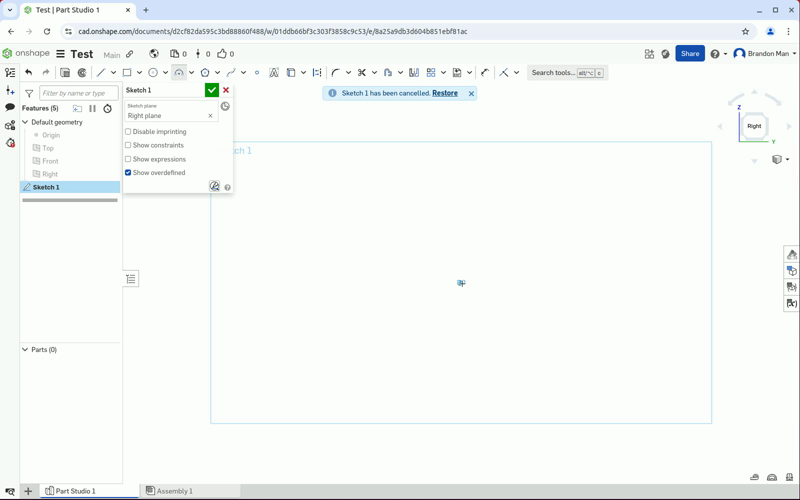
mouse_move(461, 282)
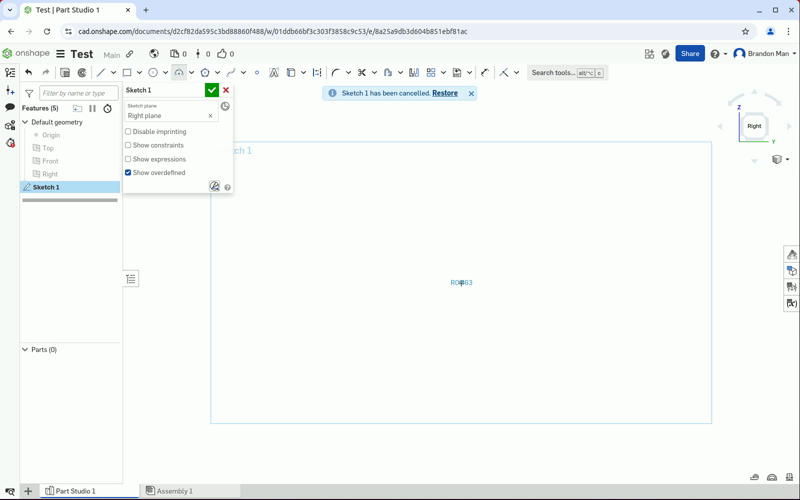
scroll(6)
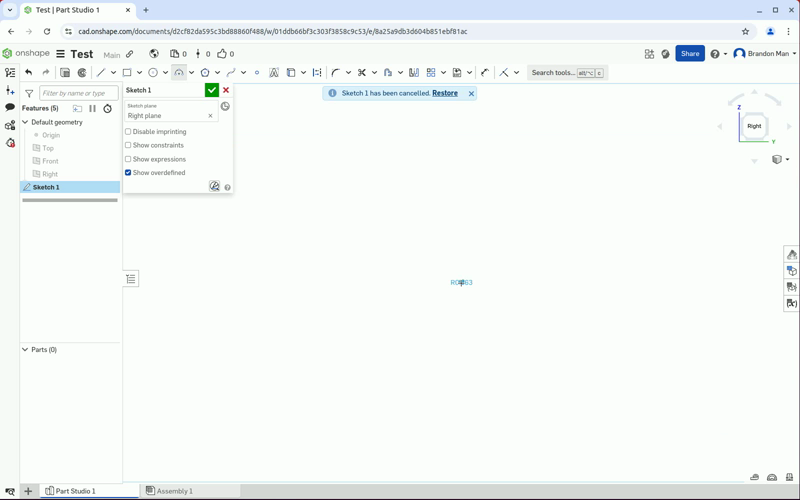
scroll(6)
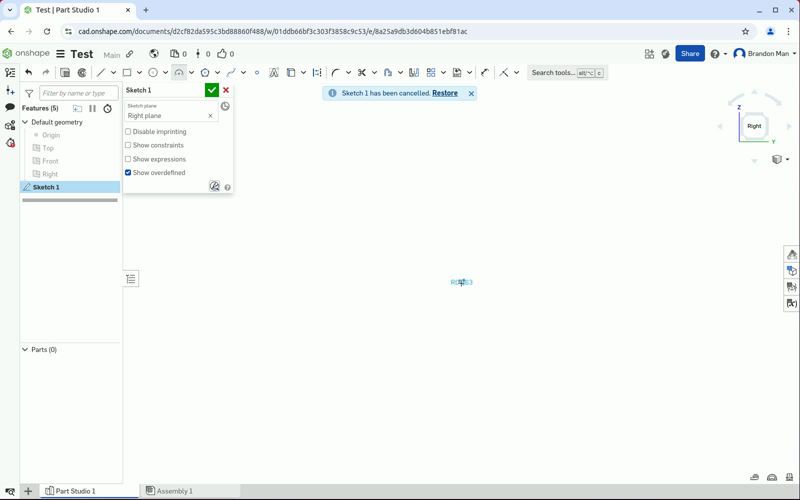
scroll(6)
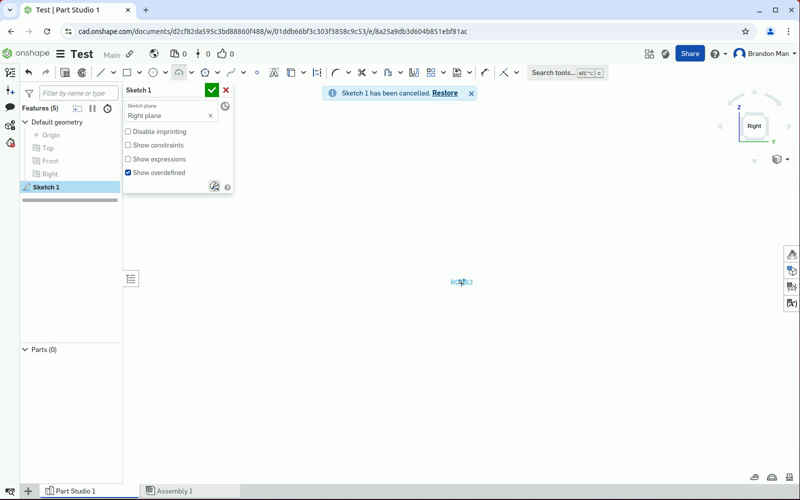
scroll(6)
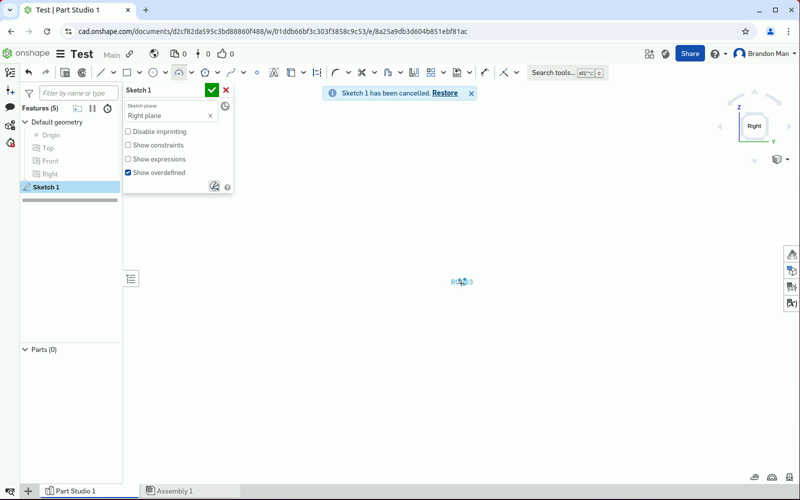
scroll(6)
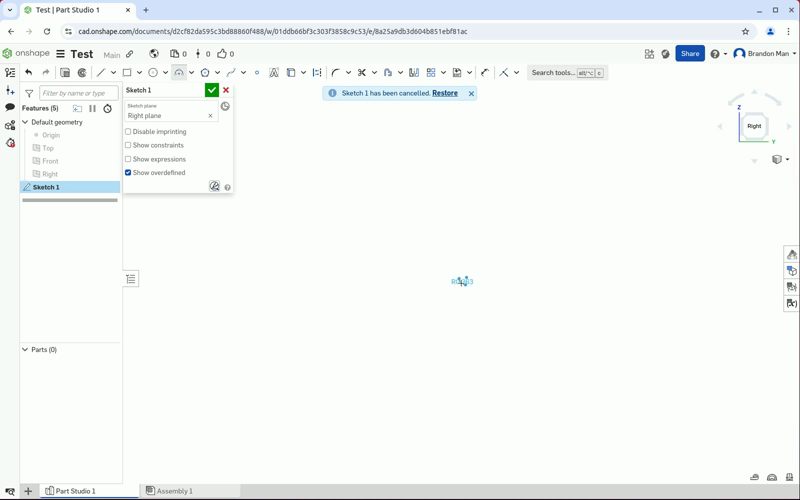
scroll(6)
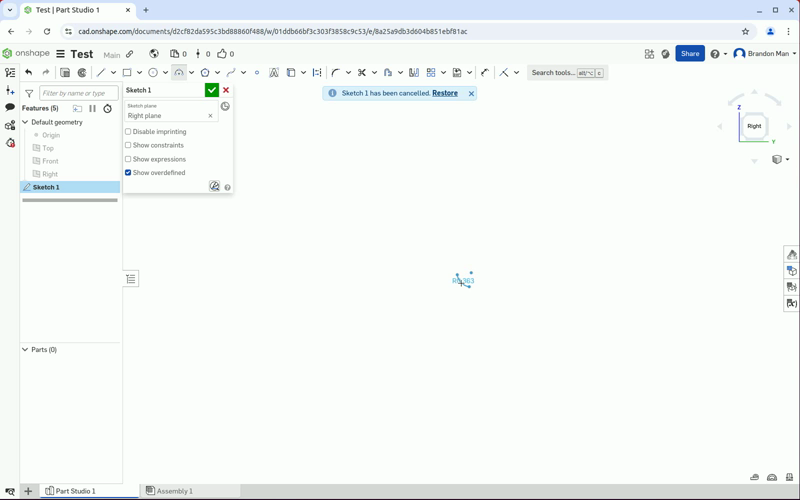
scroll(6)
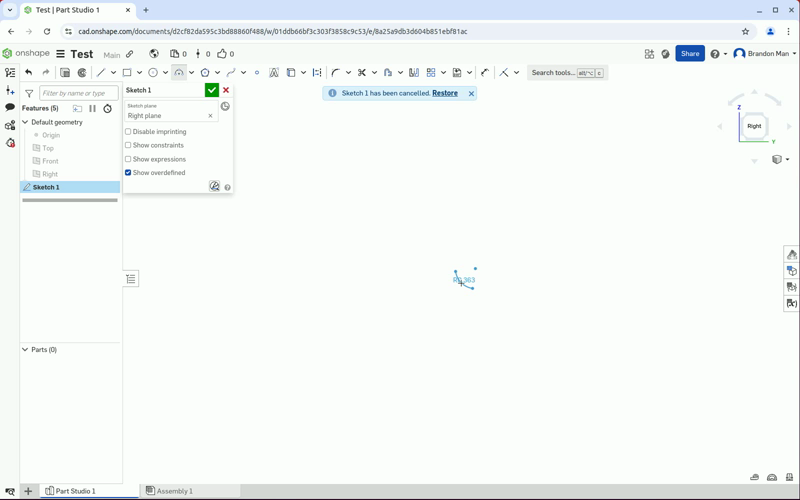
click(461, 282)
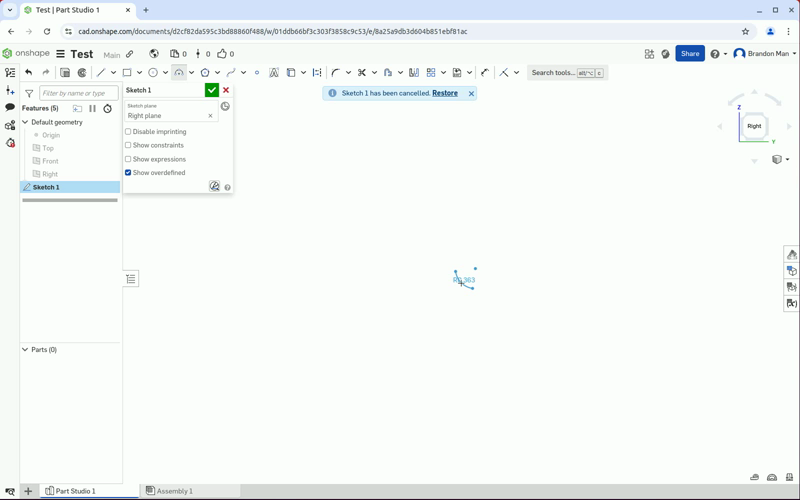
scroll(-6)
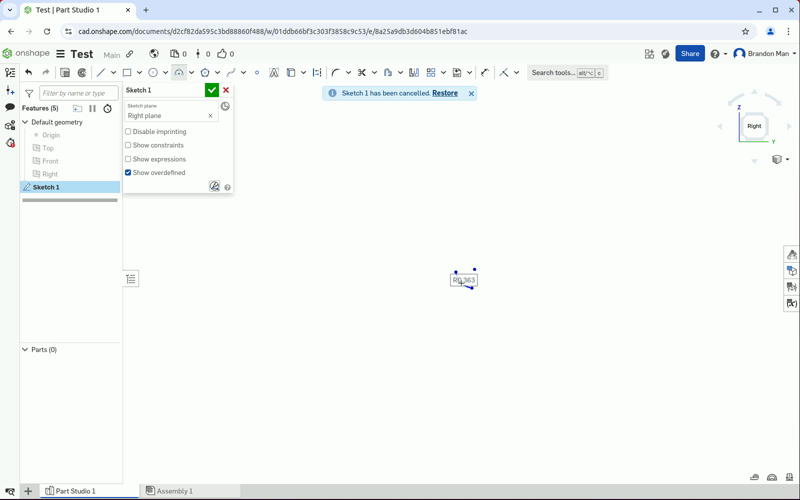
scroll(-6)
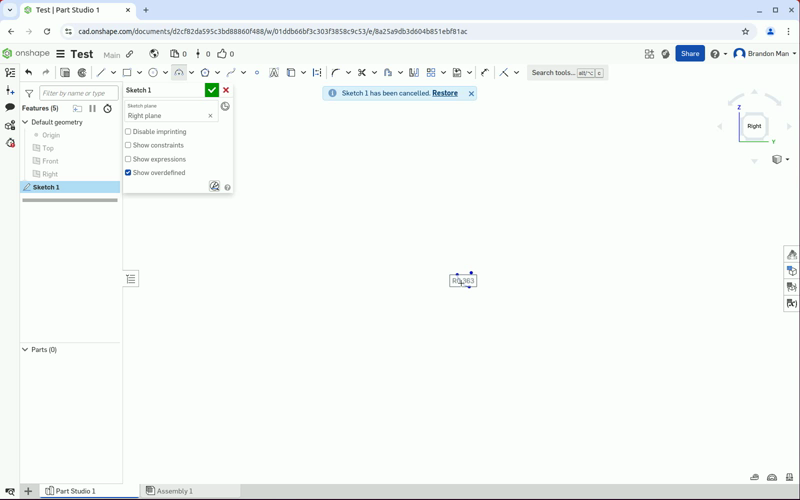
scroll(-6)
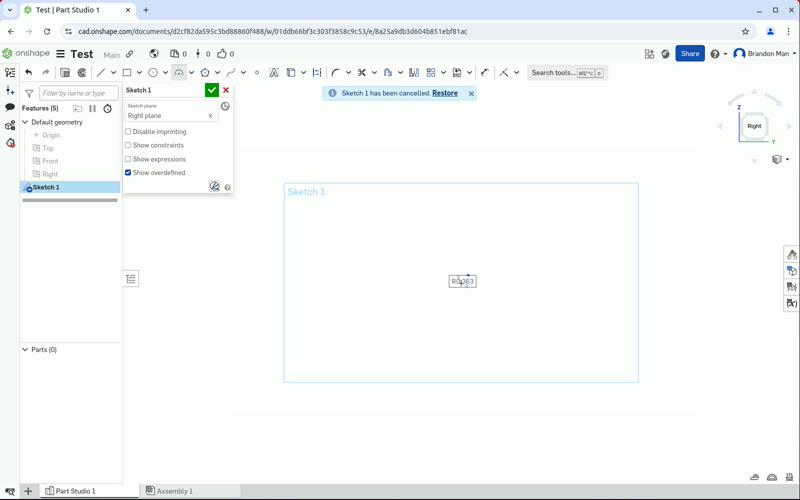
scroll(-6)
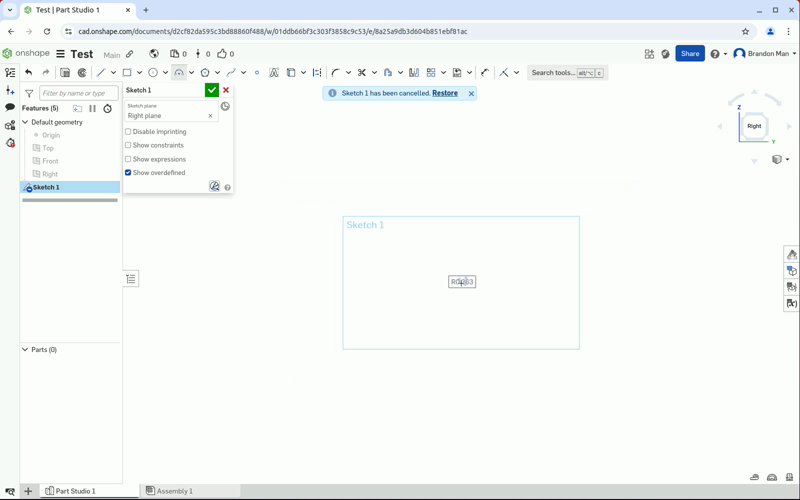
scroll(-6)
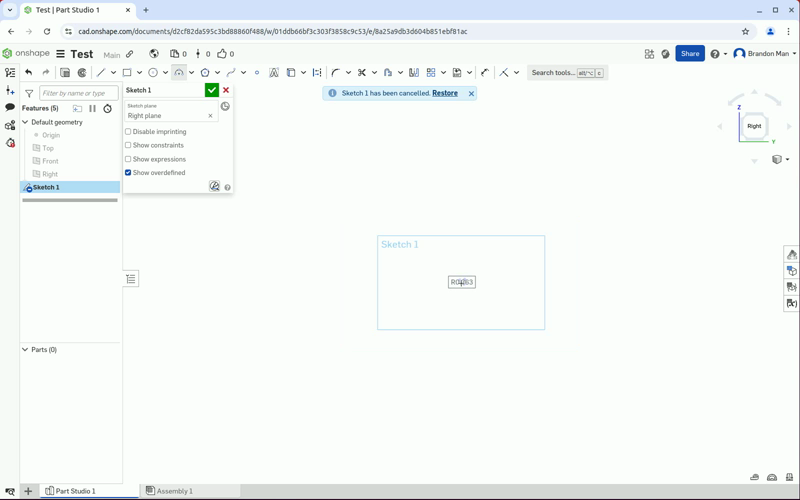
scroll(-6)
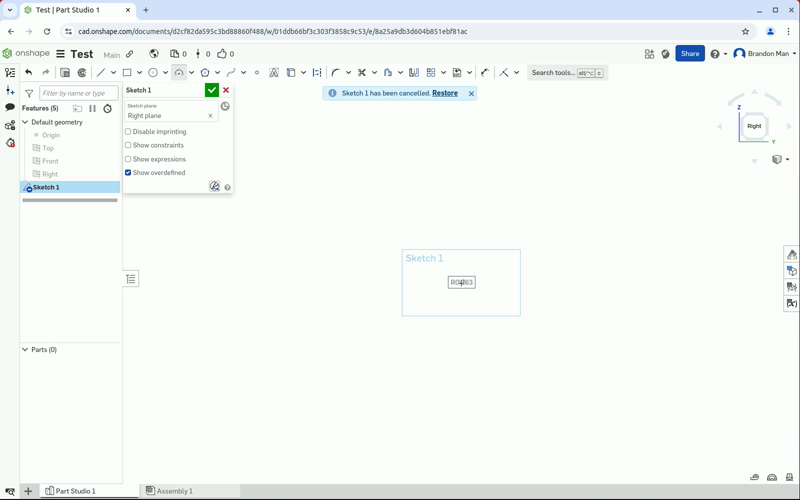
scroll(-6)
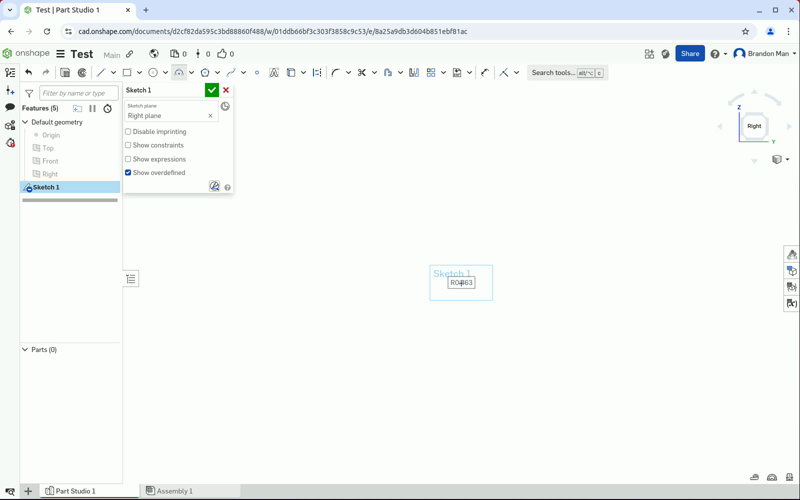
key_up(shift)
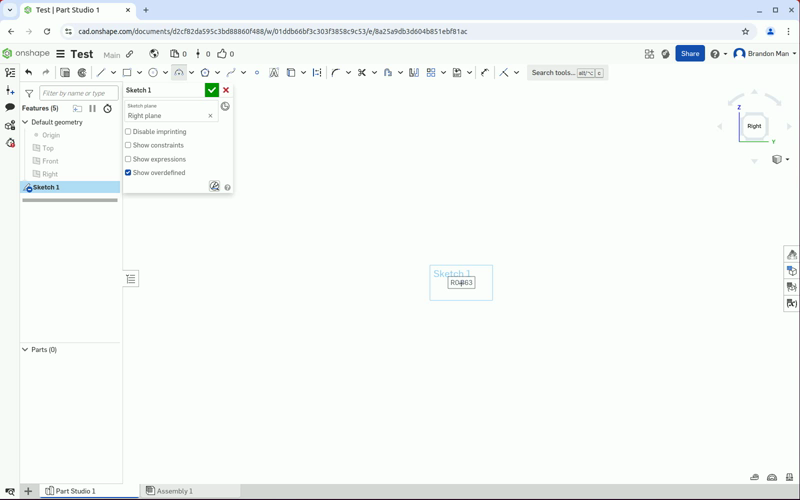
key(esc)
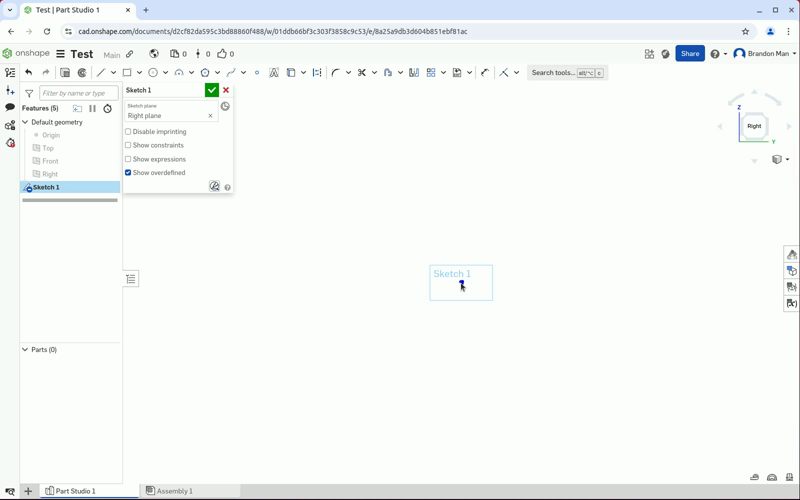
key(l)
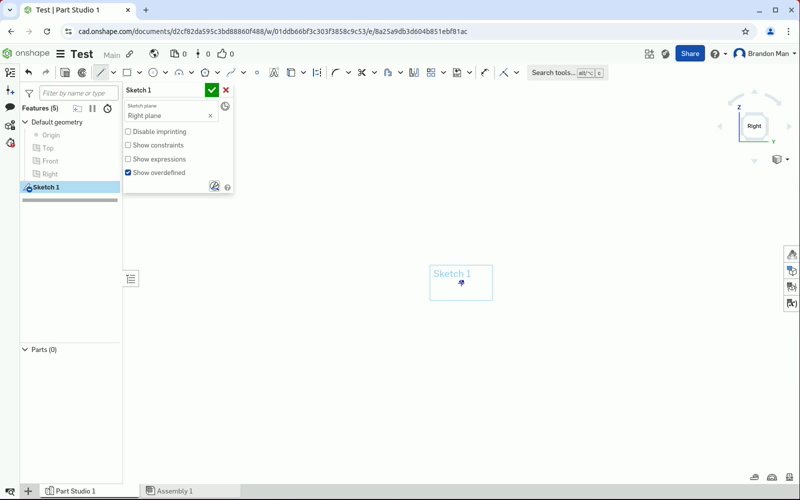
mouse_move(462, 283)
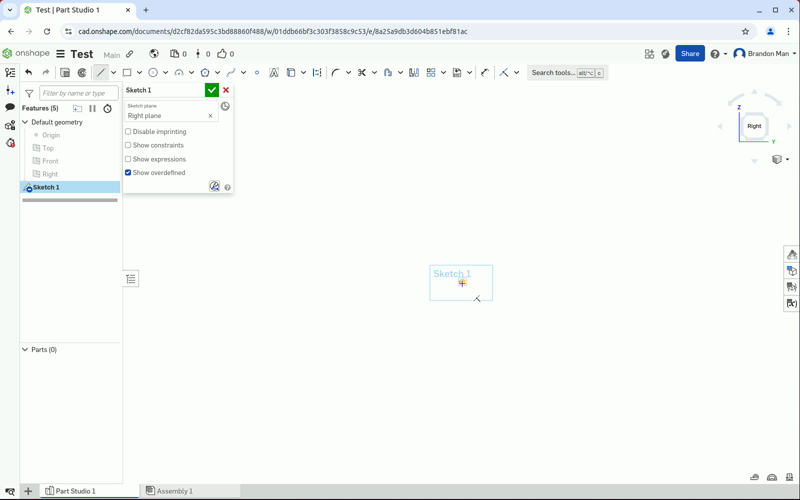
scroll(6)
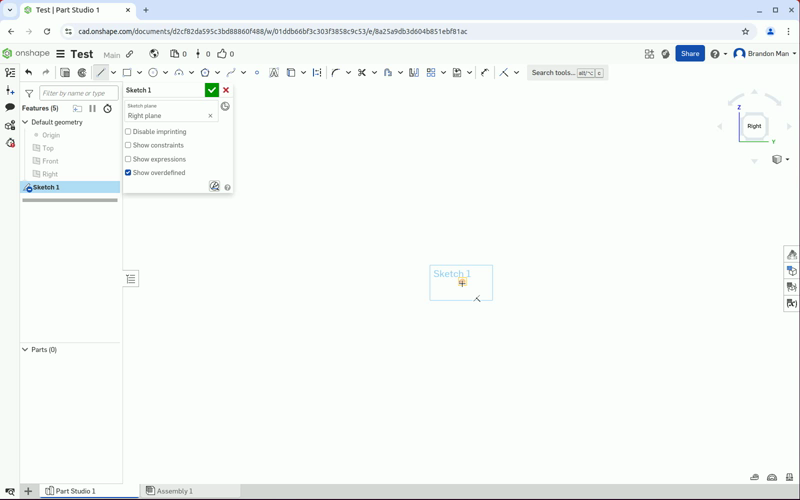
scroll(6)
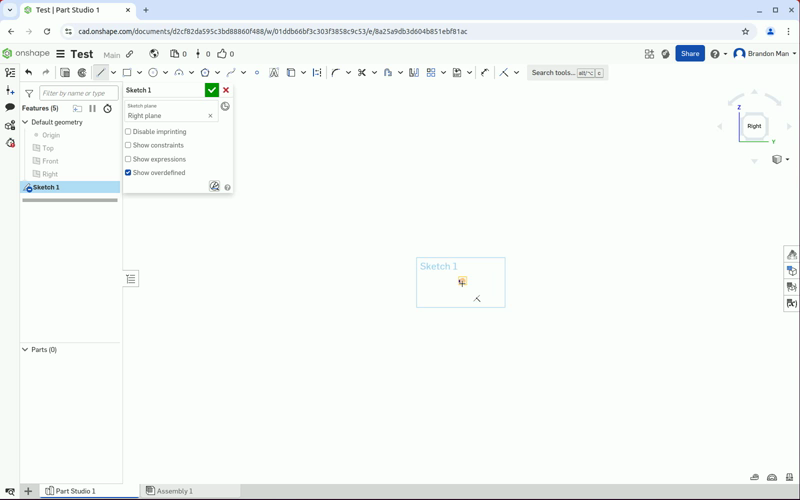
scroll(6)
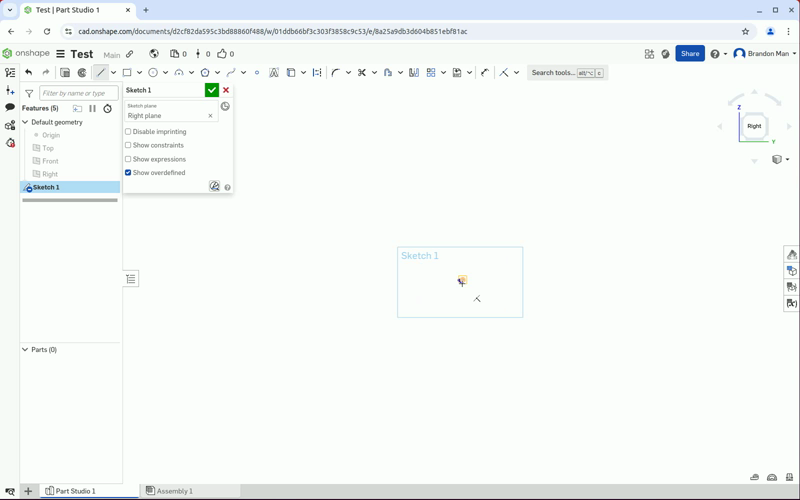
scroll(6)
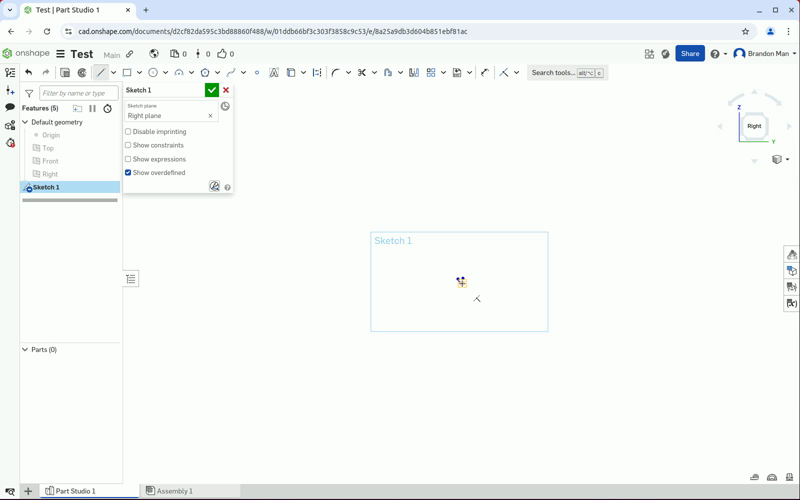
scroll(6)
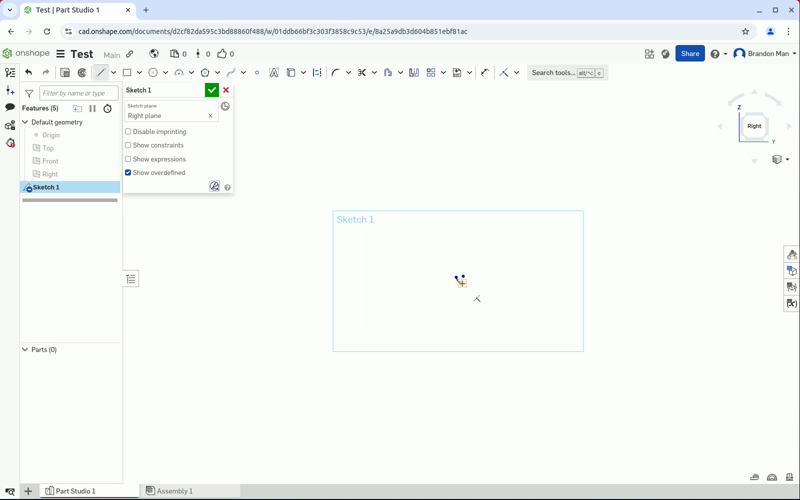
scroll(6)
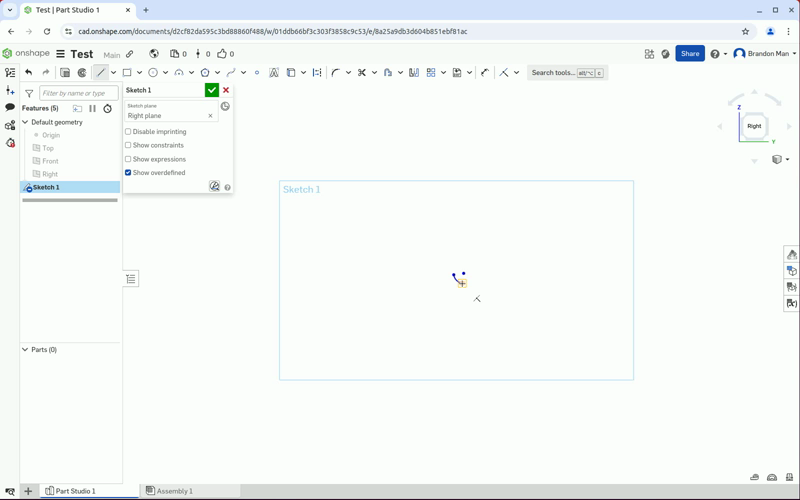
scroll(6)
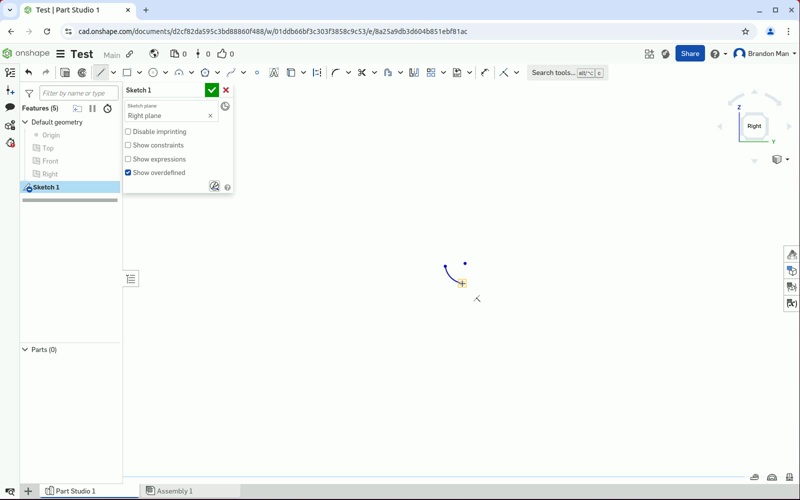
click(462, 283)
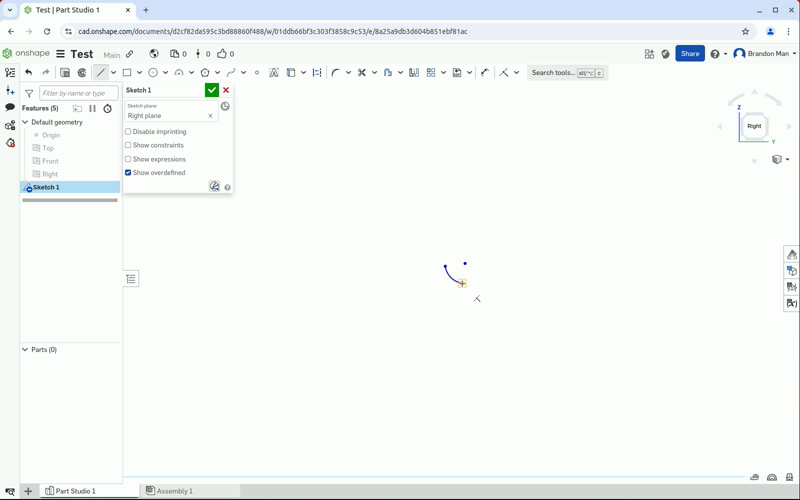
scroll(-6)
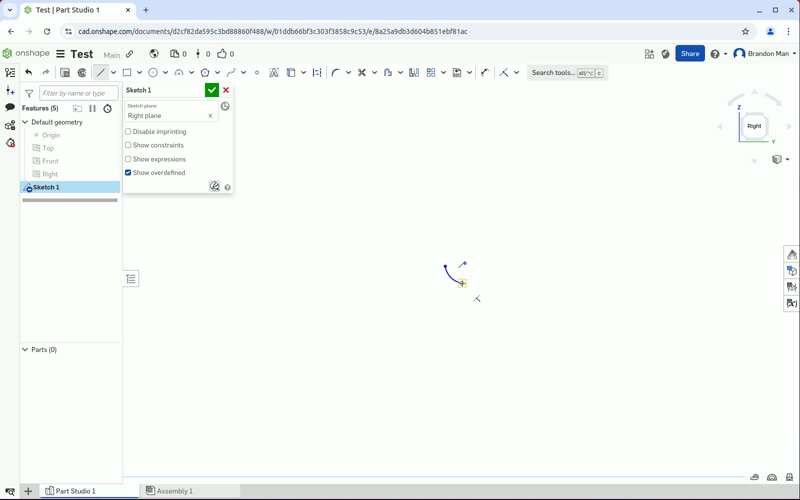
scroll(-6)
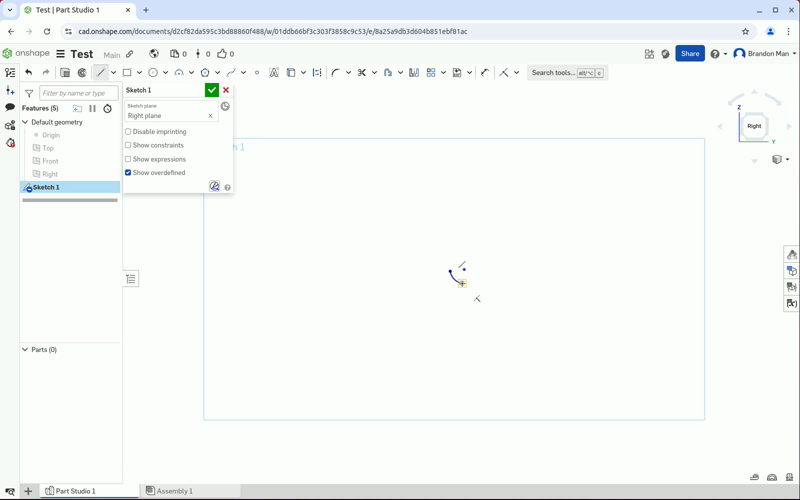
scroll(-6)
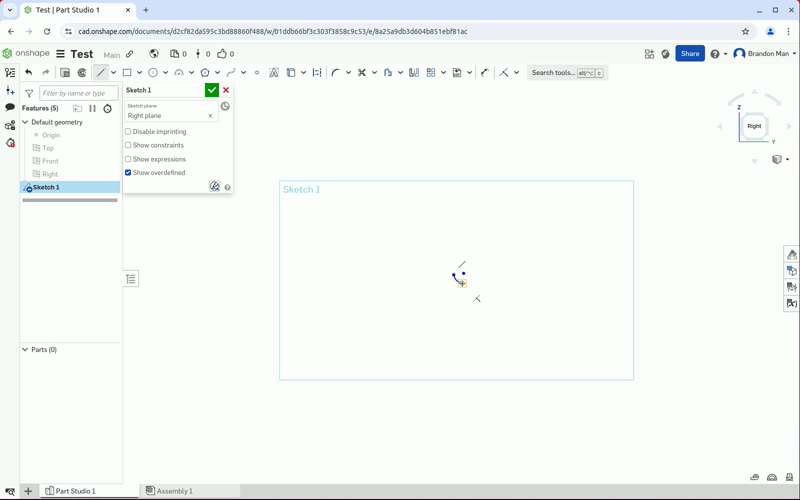
scroll(-6)
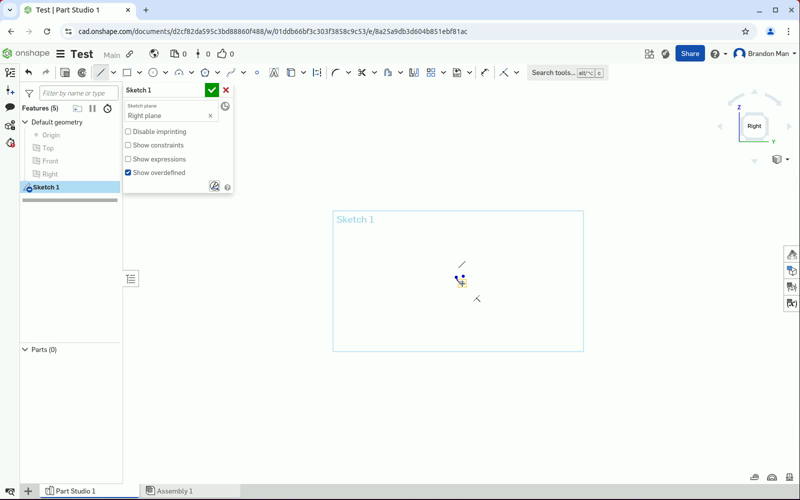
scroll(-6)
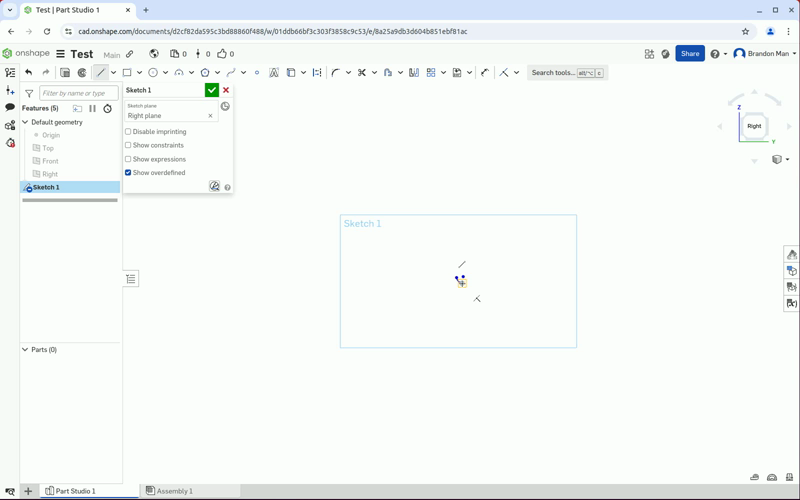
scroll(-6)
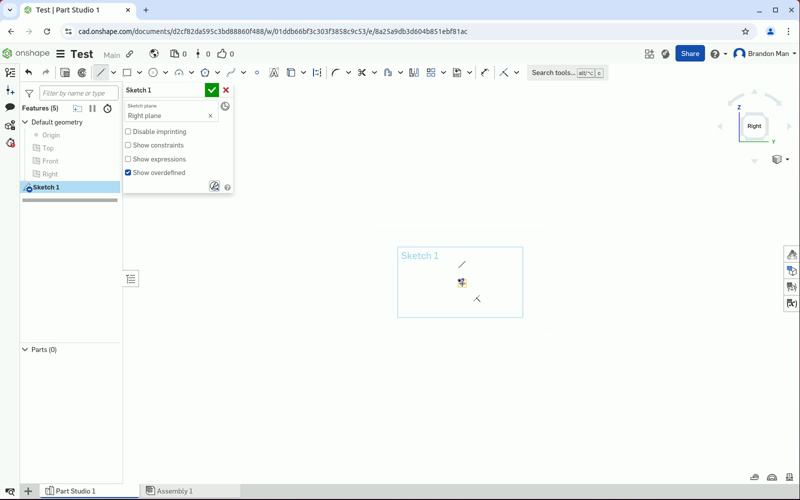
scroll(-6)
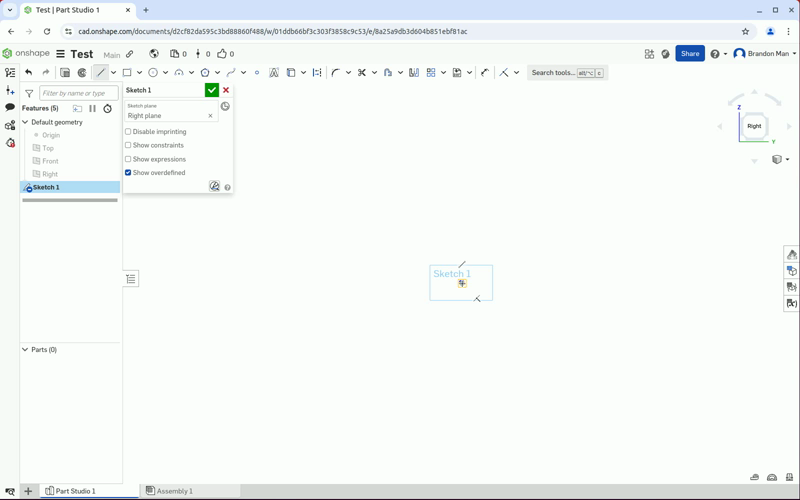
key_down(shift)
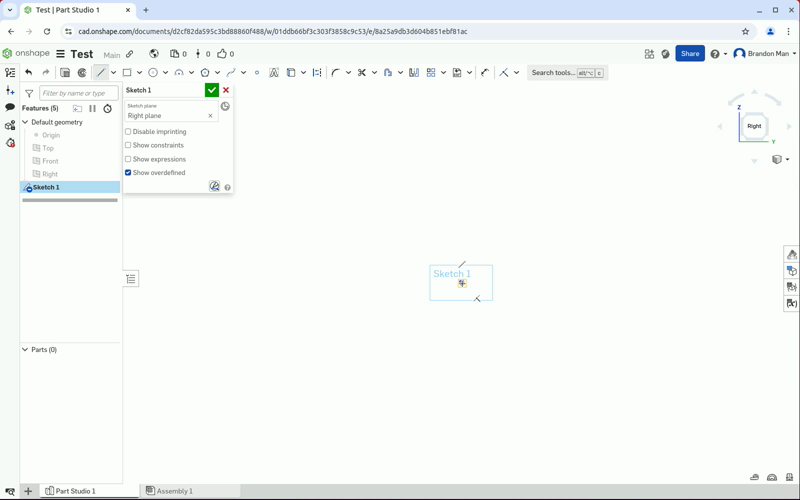
mouse_move(492, 283)
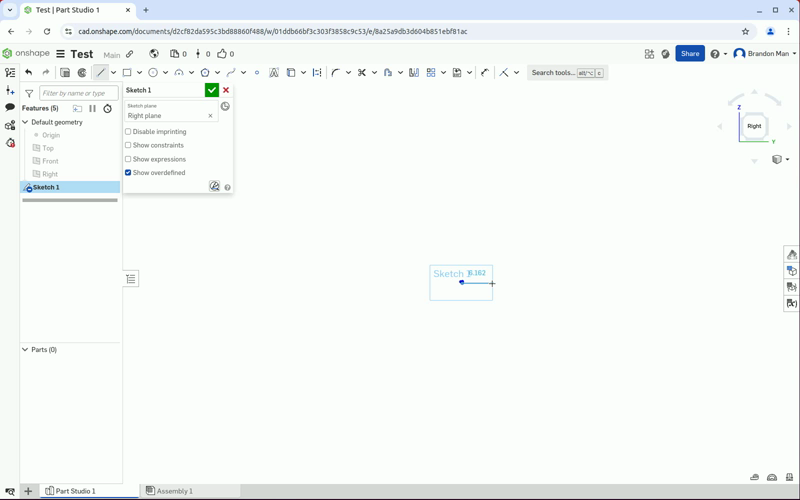
mouse_move(462, 283)
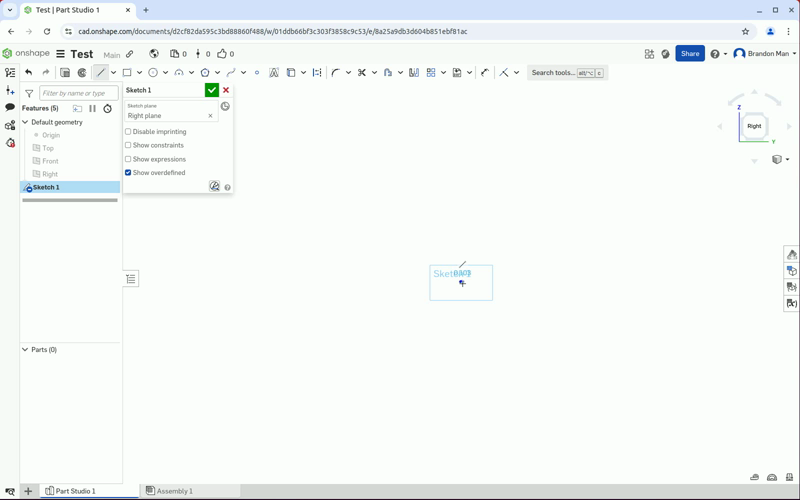
scroll(6)
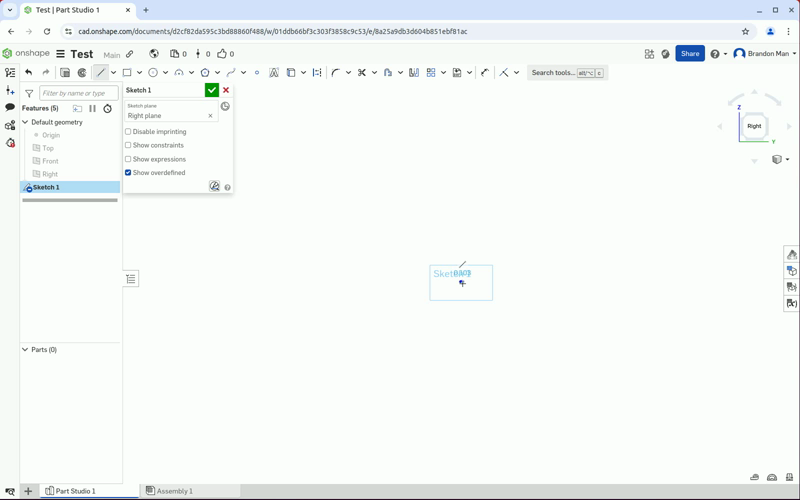
scroll(6)
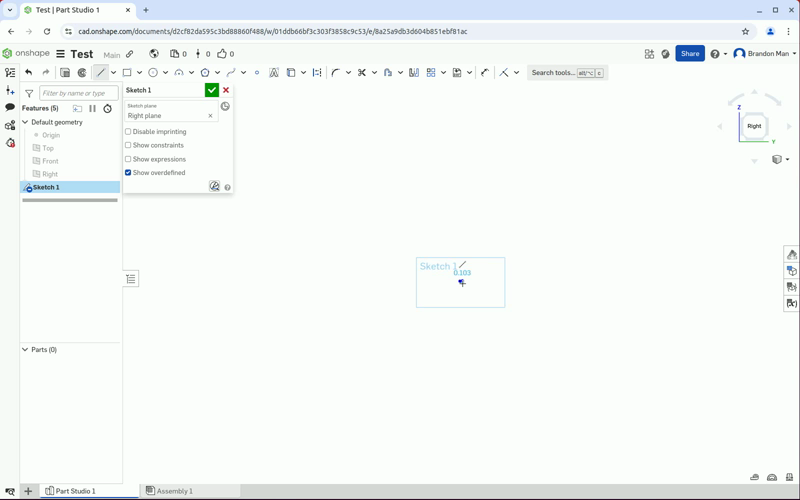
scroll(6)
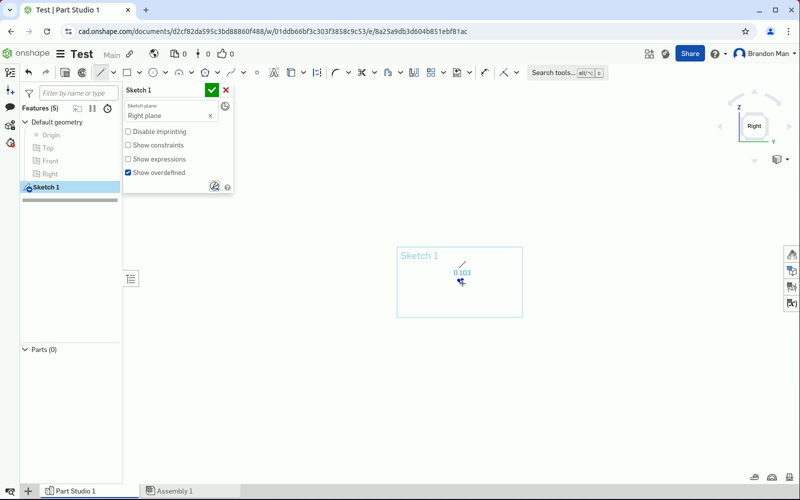
scroll(6)
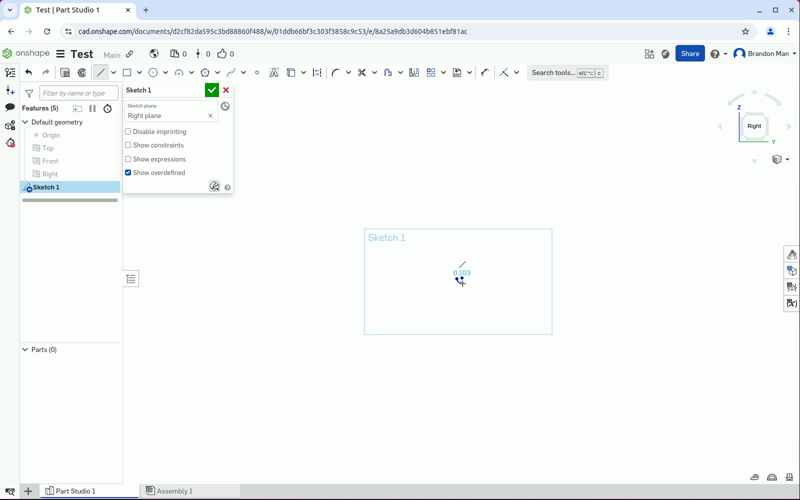
scroll(6)
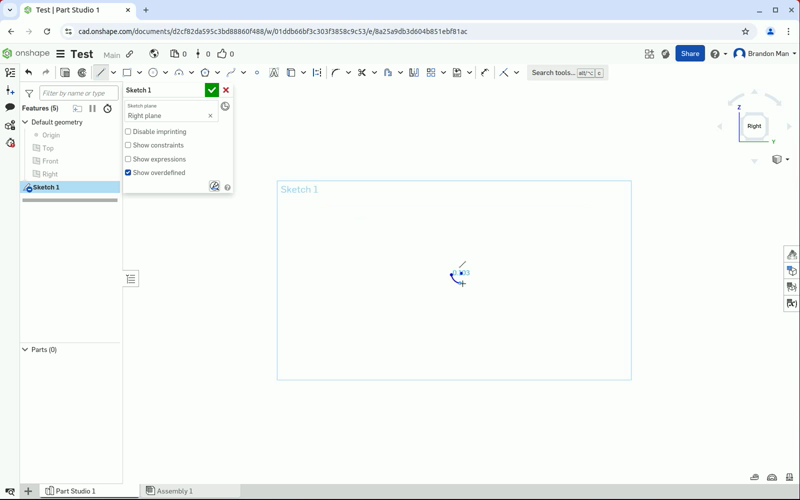
scroll(6)
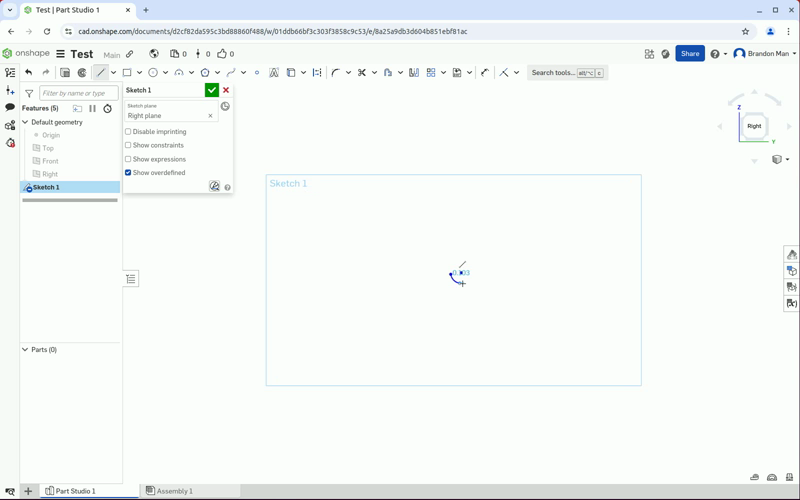
scroll(6)
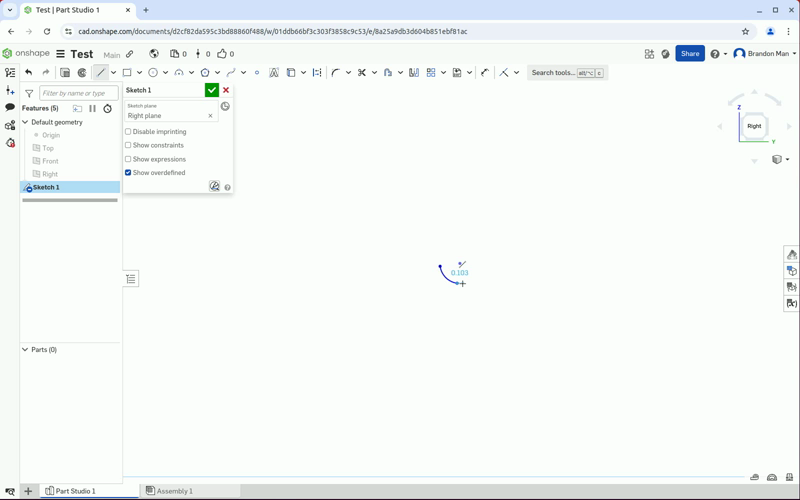
click(462, 283)
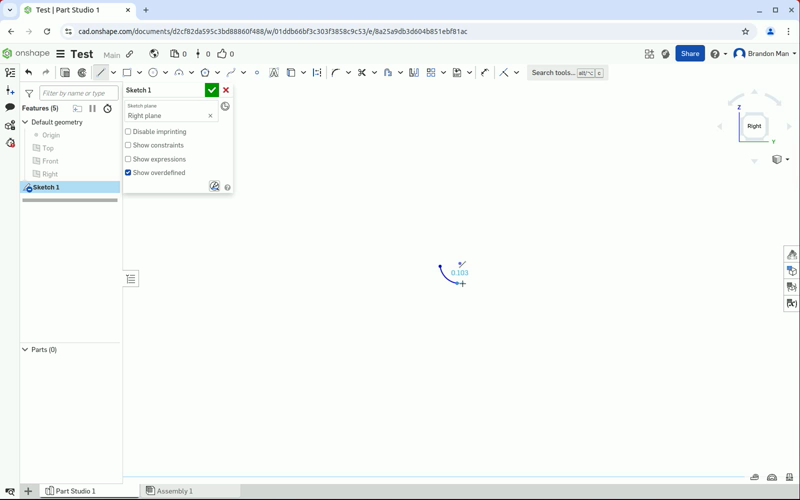
scroll(-6)
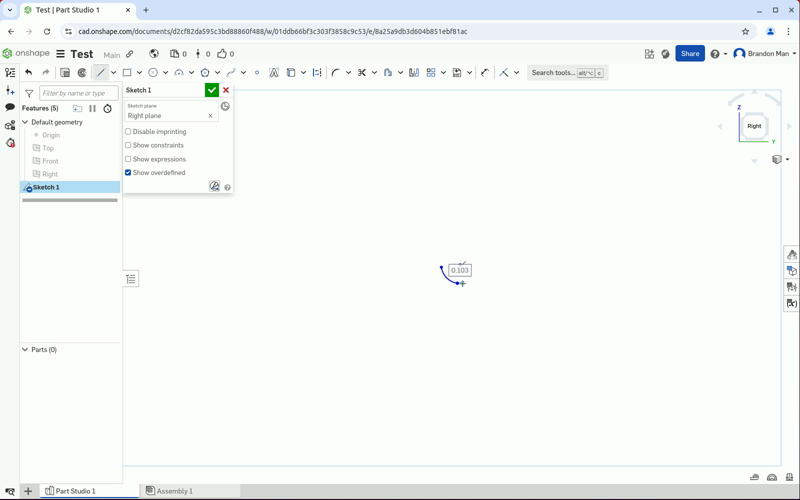
scroll(-6)
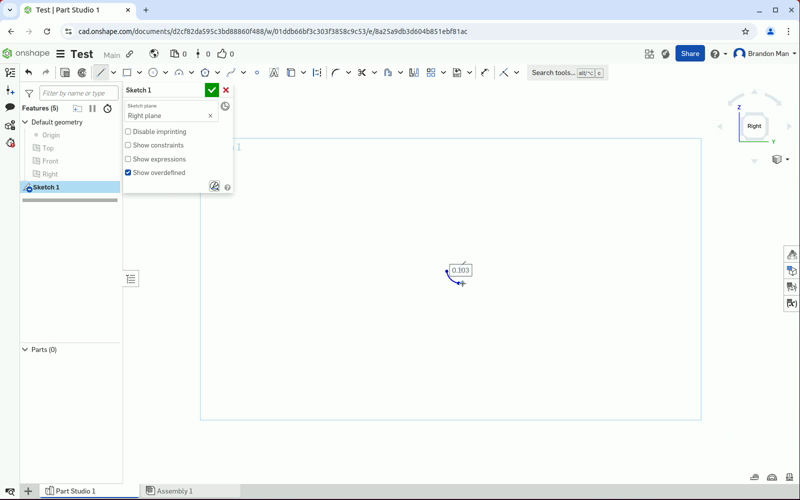
scroll(-6)
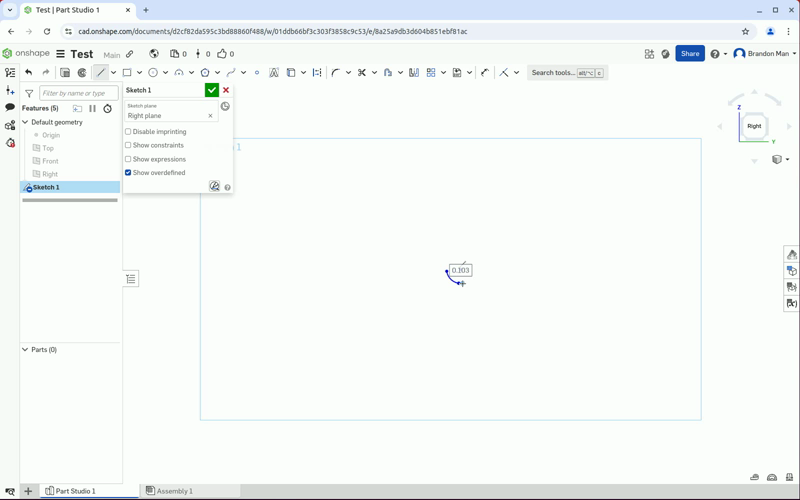
scroll(-6)
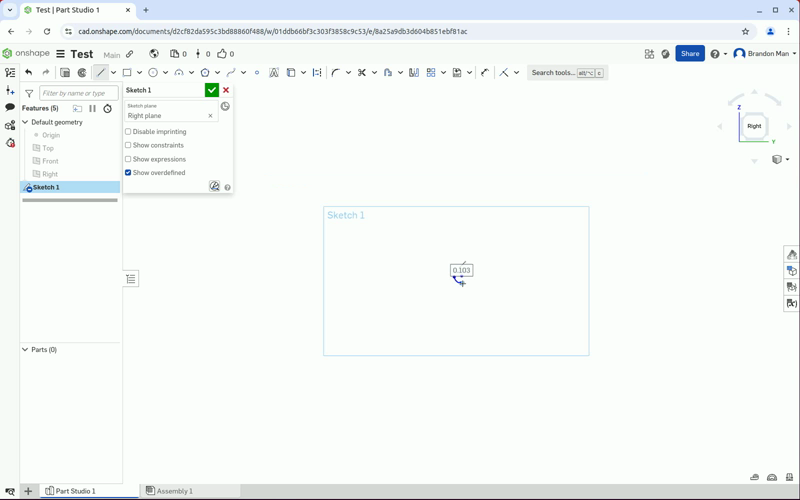
scroll(-6)
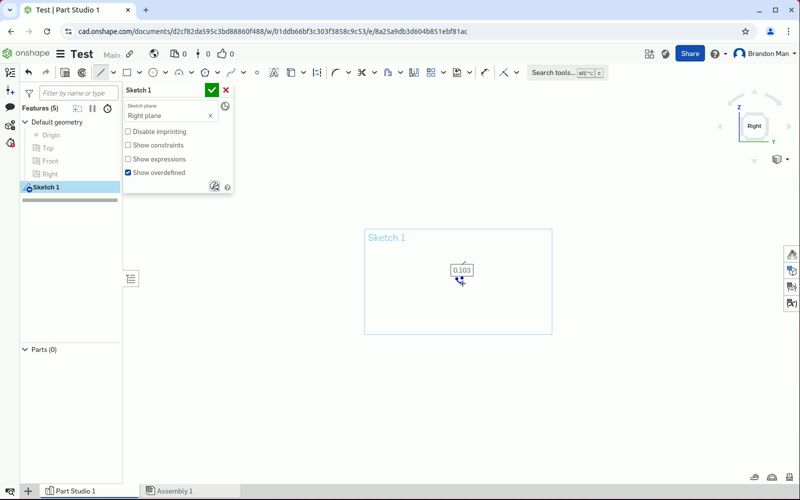
scroll(-6)
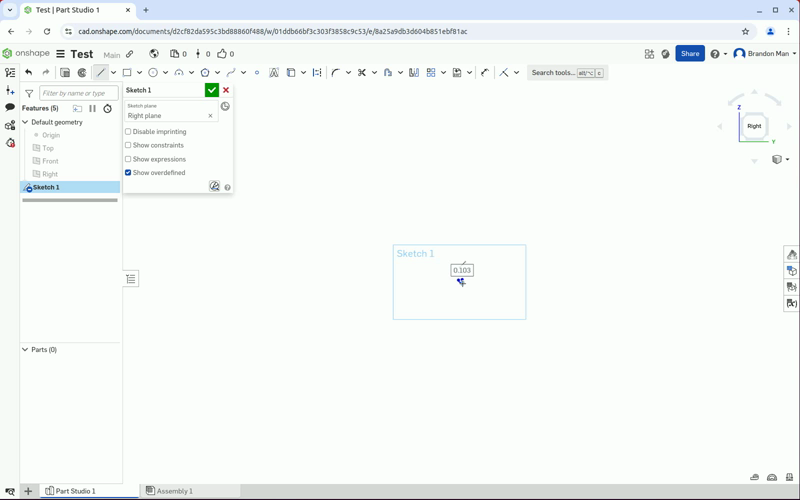
scroll(-6)
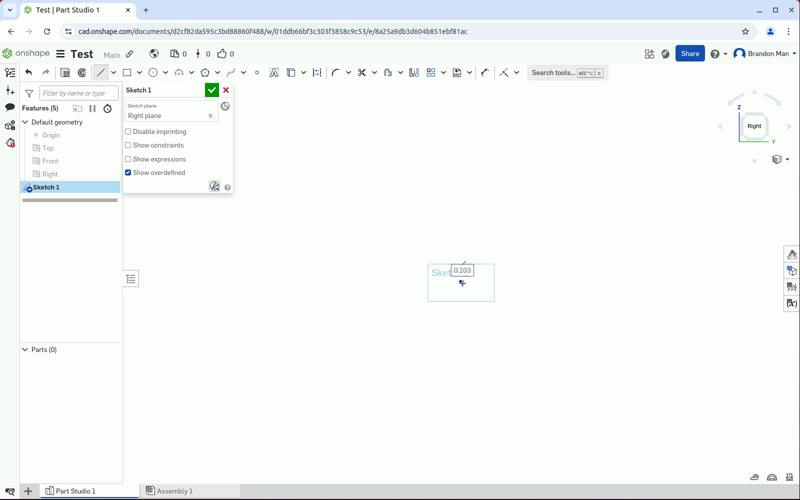
key_up(shift)
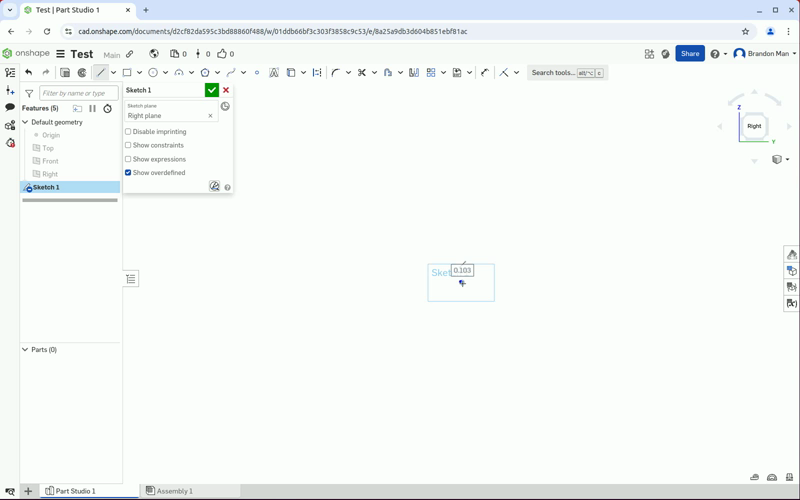
key(esc)
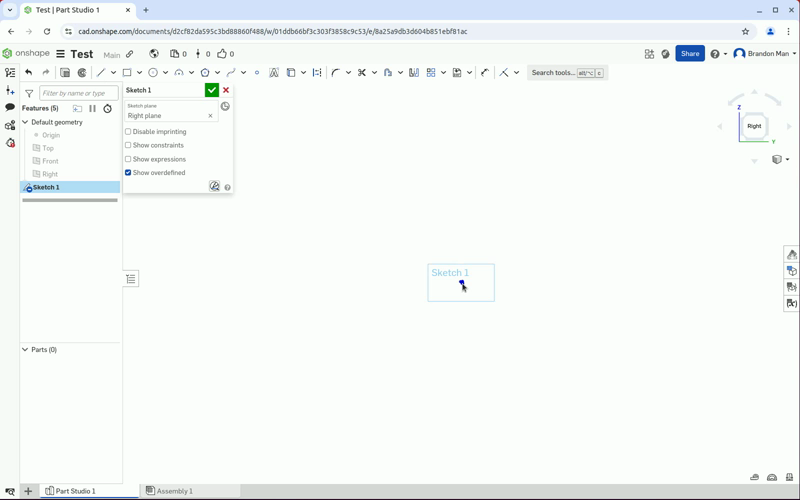
key(a)
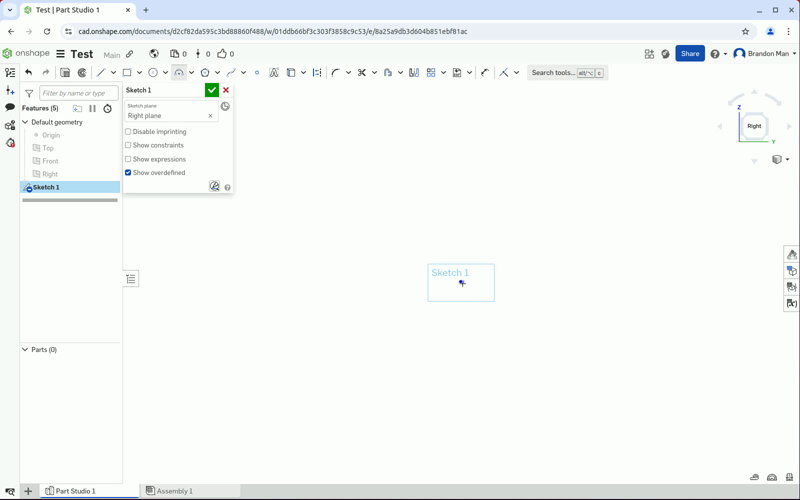
mouse_move(462, 283)
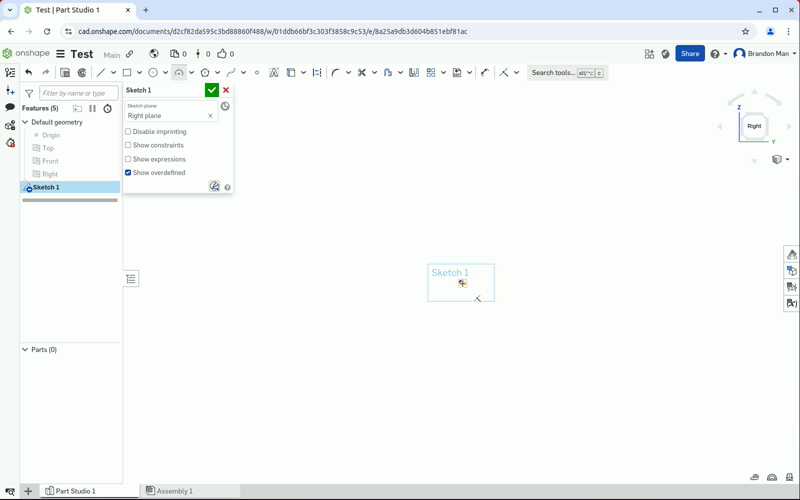
scroll(6)
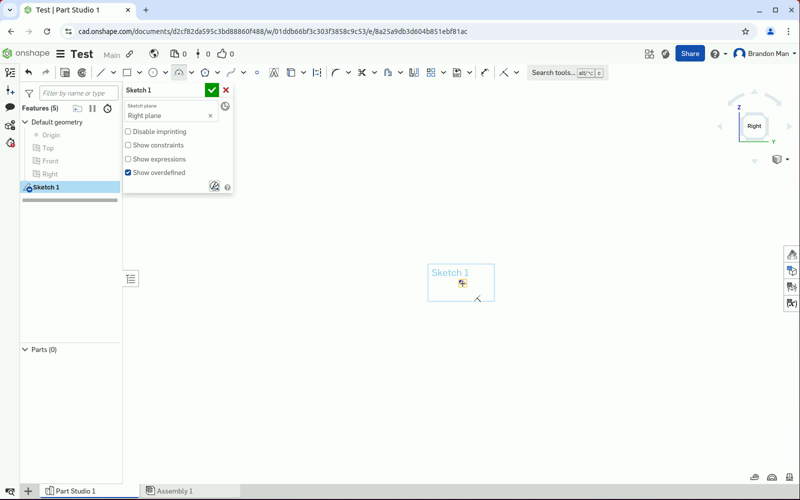
scroll(6)
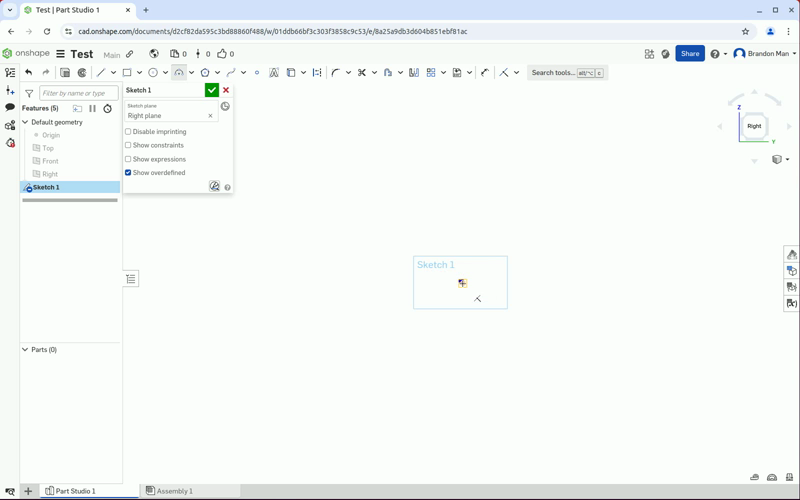
scroll(6)
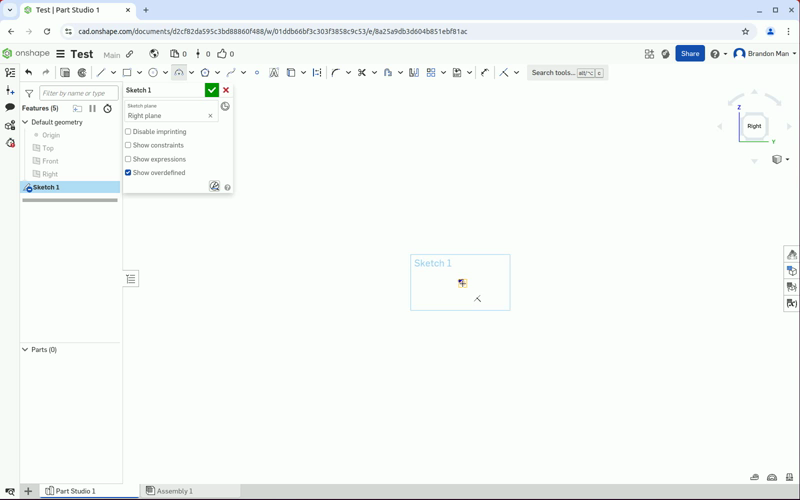
scroll(6)
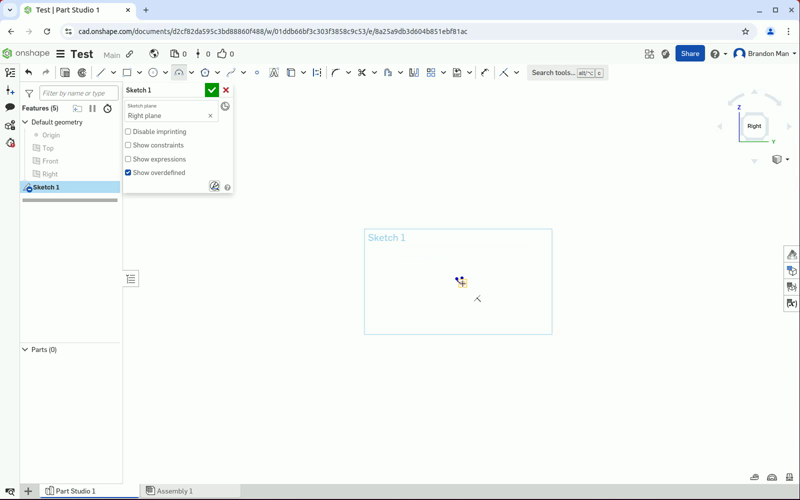
scroll(6)
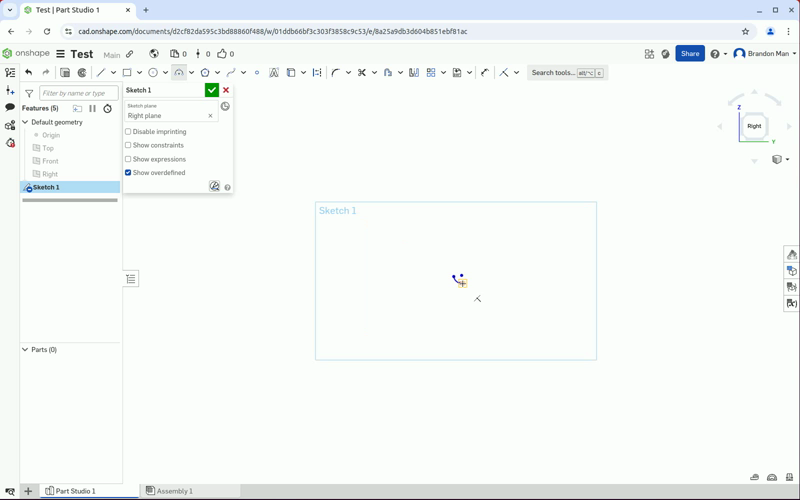
scroll(6)
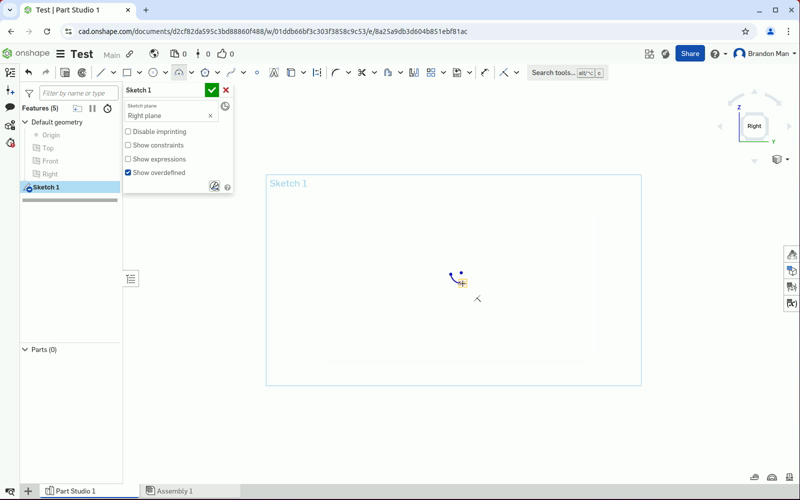
scroll(6)
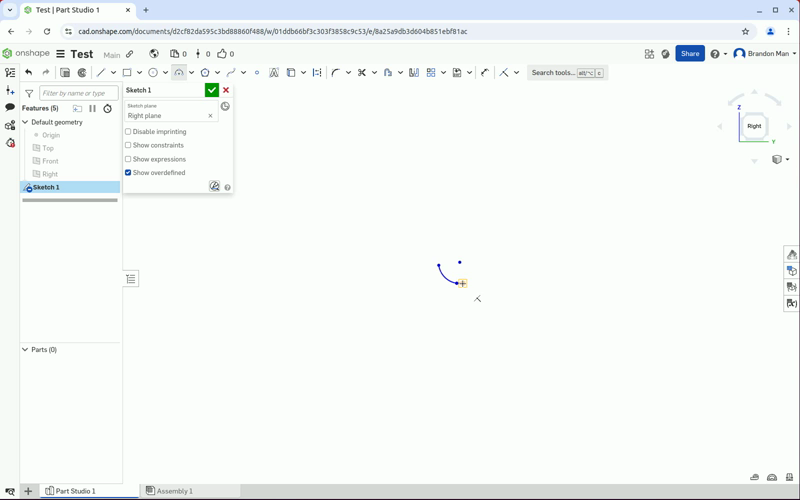
click(462, 283)
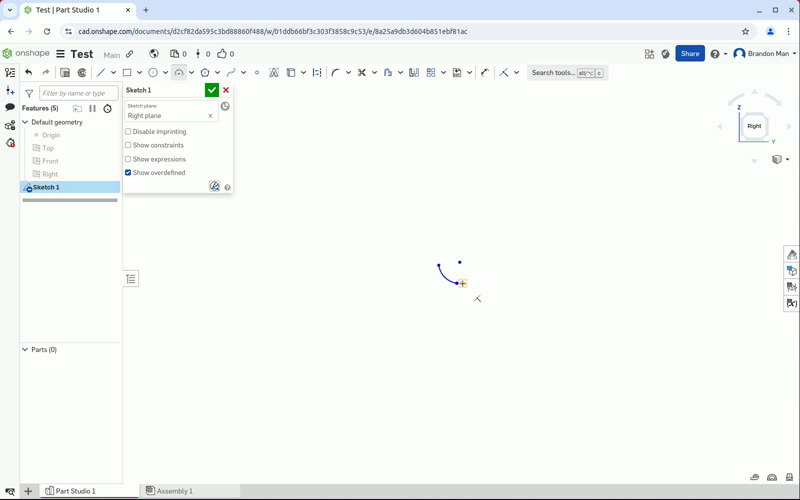
scroll(-6)
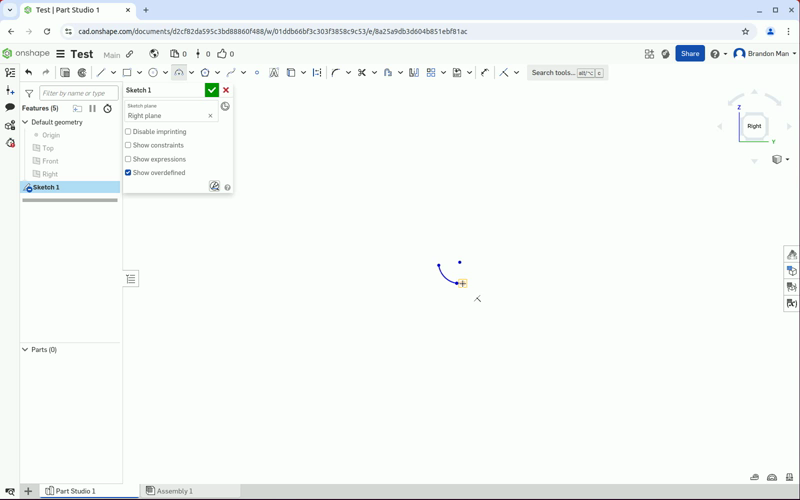
scroll(-6)
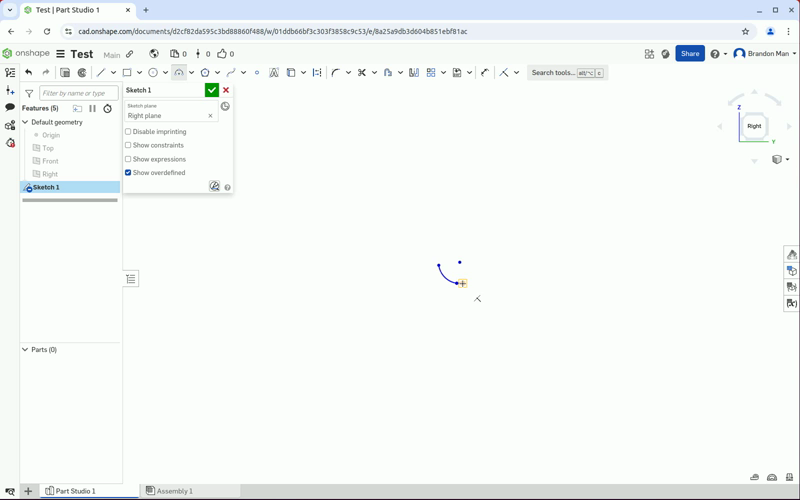
scroll(-6)
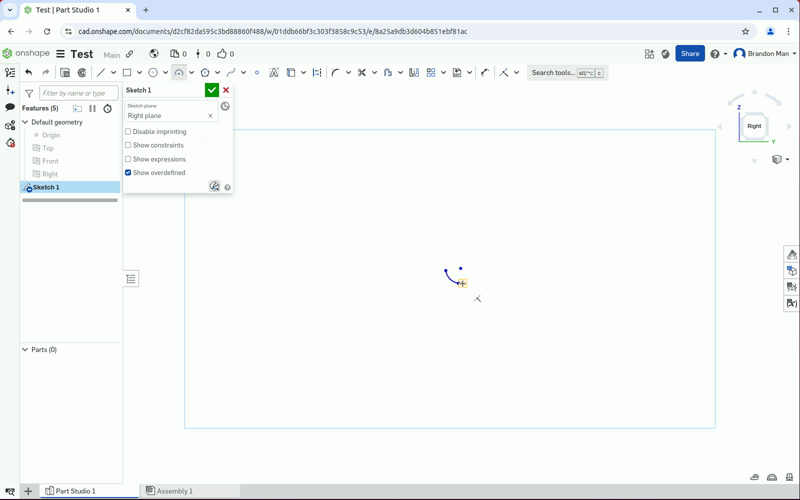
scroll(-6)
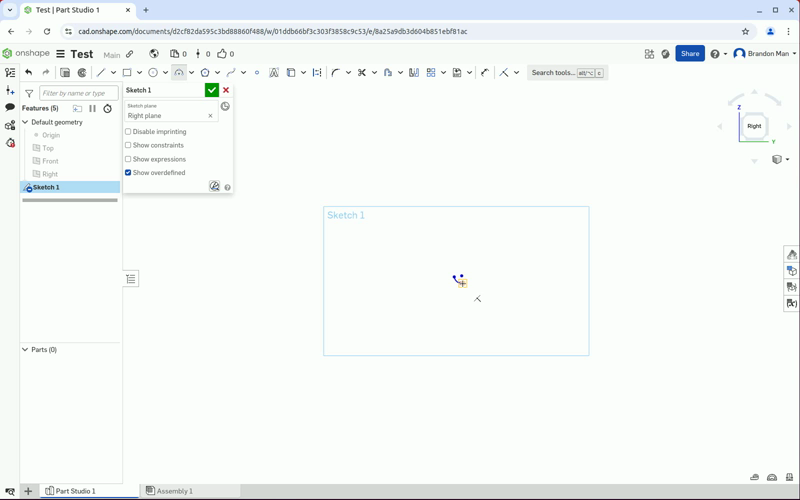
scroll(-6)
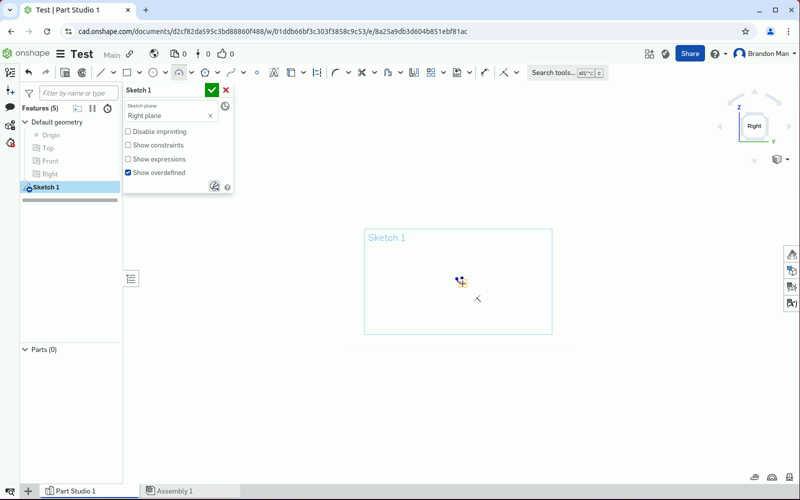
scroll(-6)
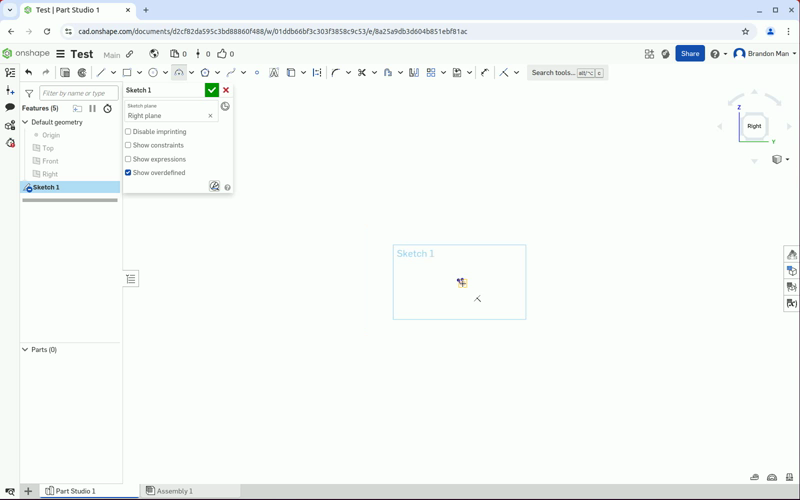
scroll(-6)
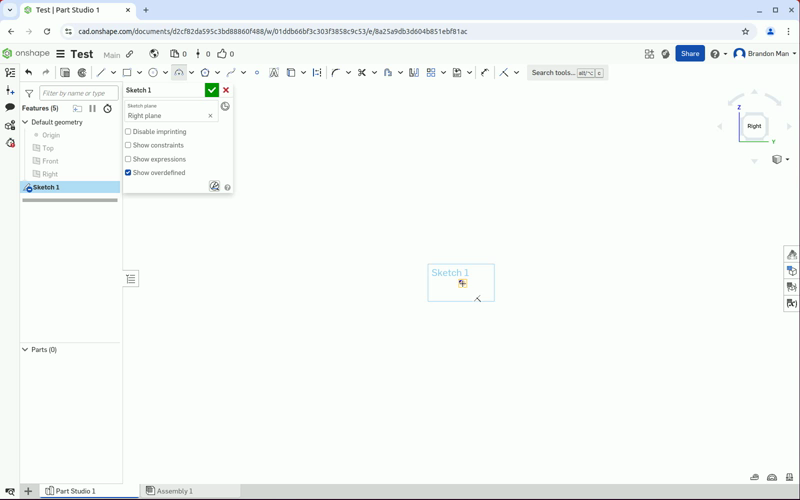
key_down(shift)
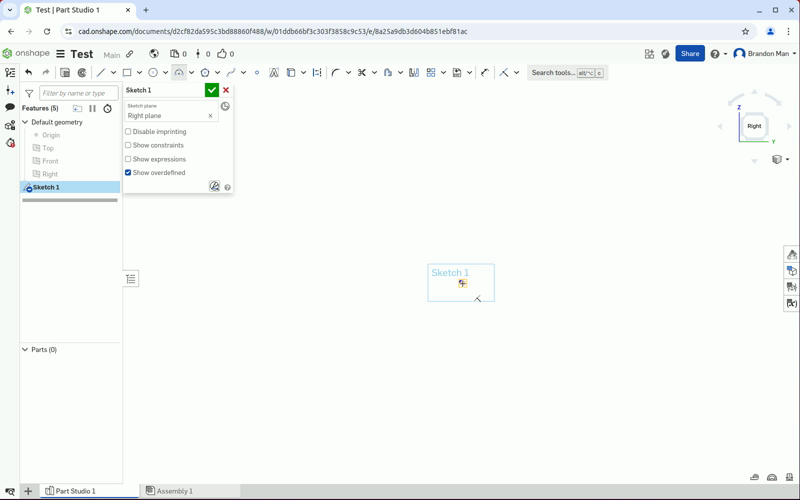
mouse_move(464, 281)
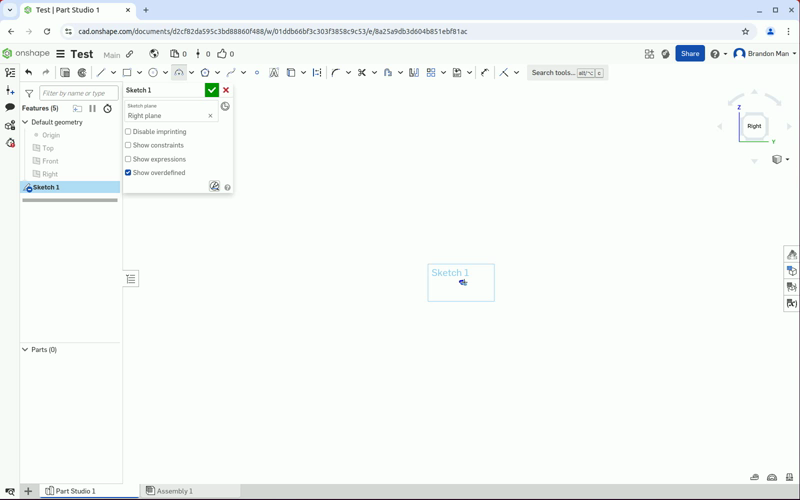
scroll(6)
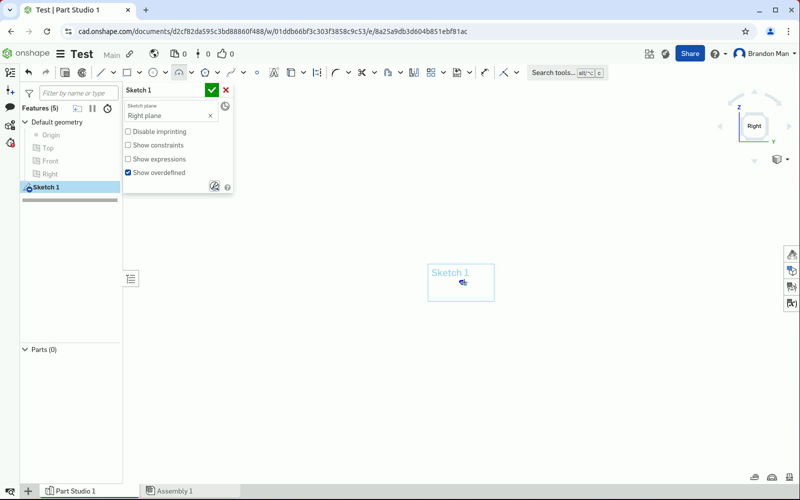
scroll(6)
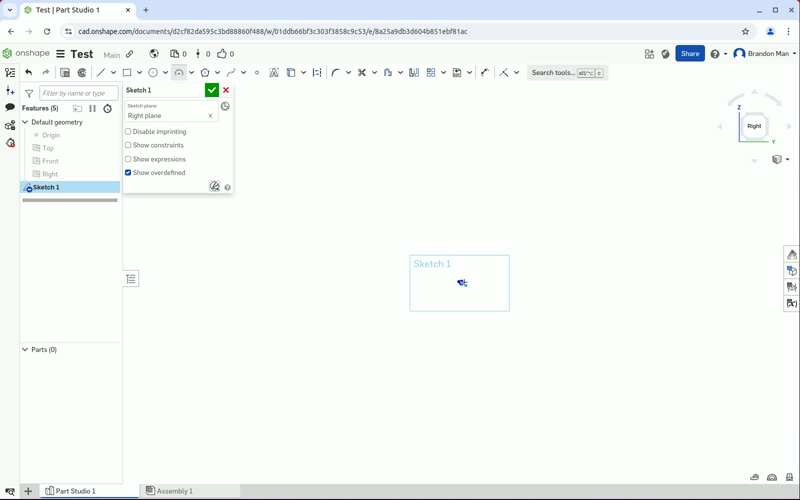
scroll(6)
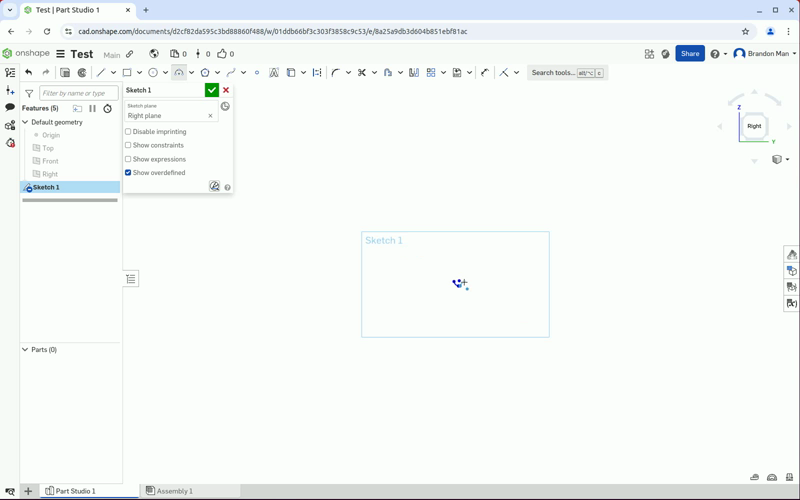
scroll(6)
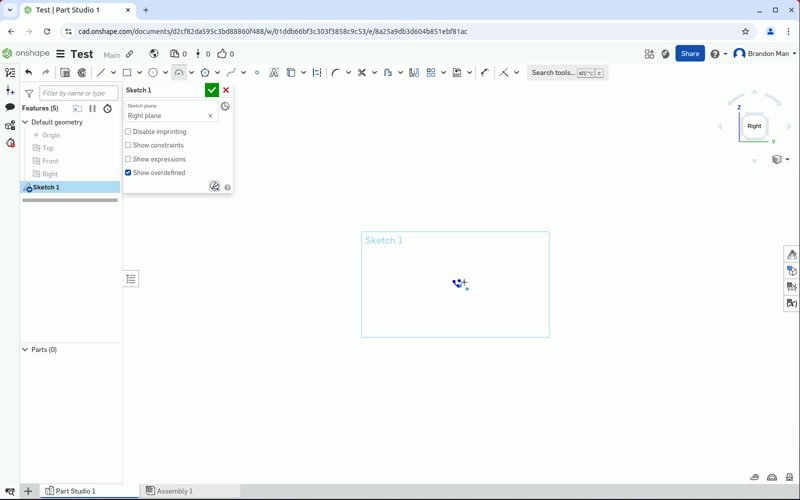
scroll(6)
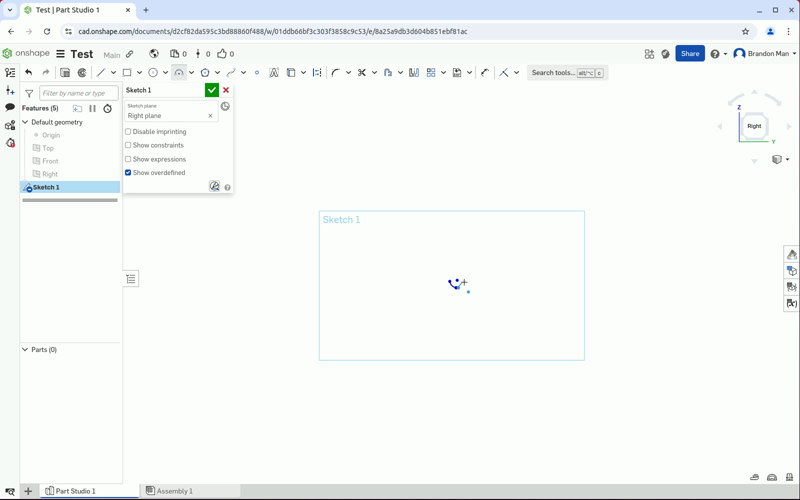
scroll(6)
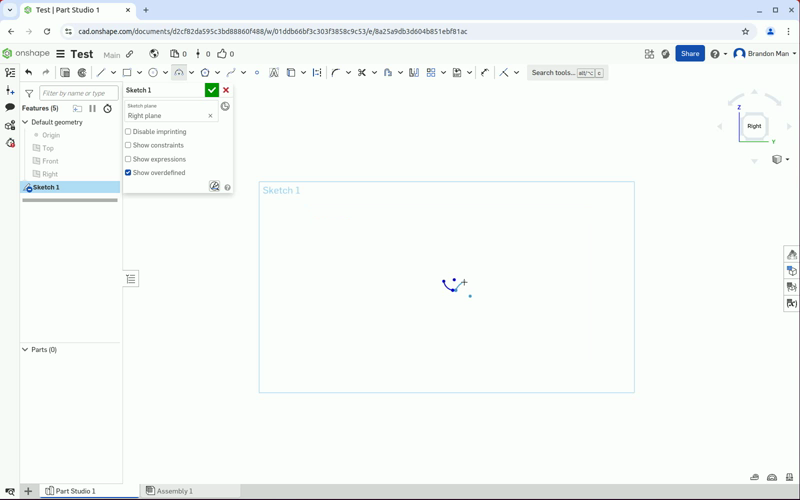
scroll(6)
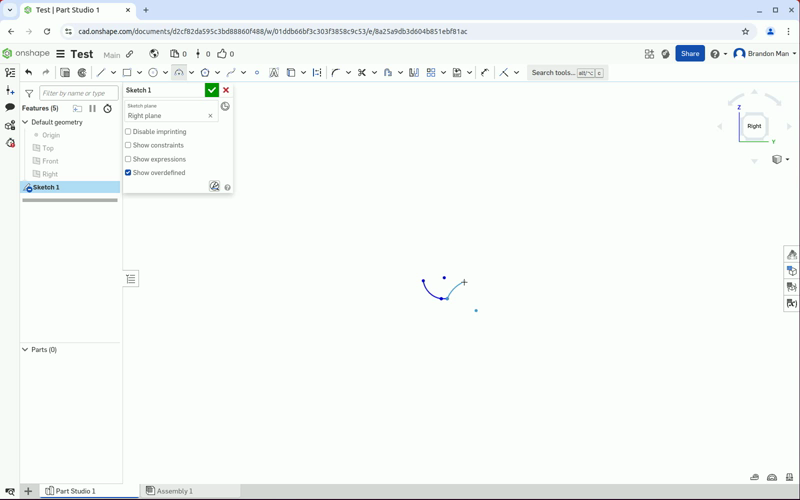
click(464, 281)
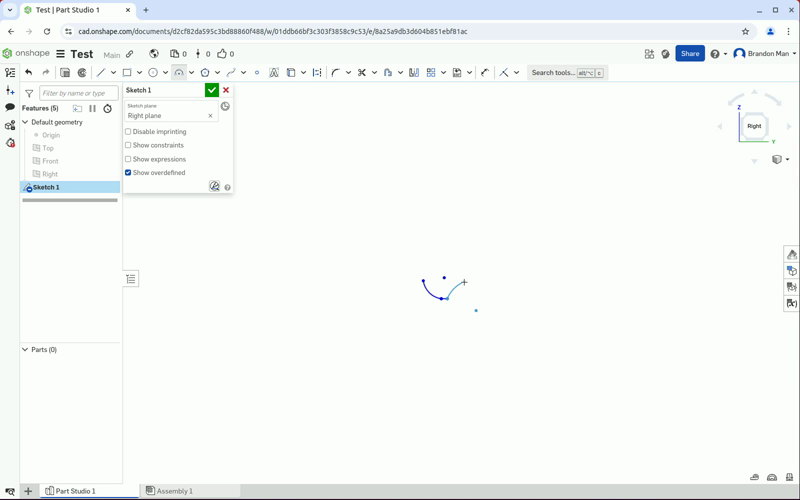
scroll(-6)
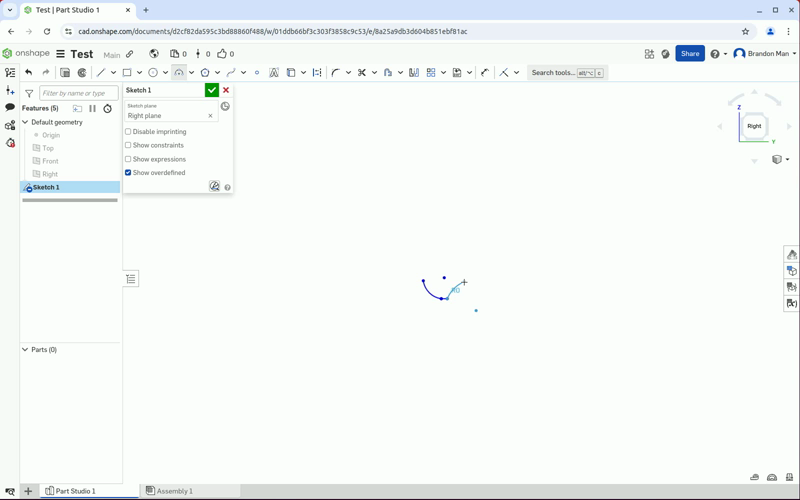
scroll(-6)
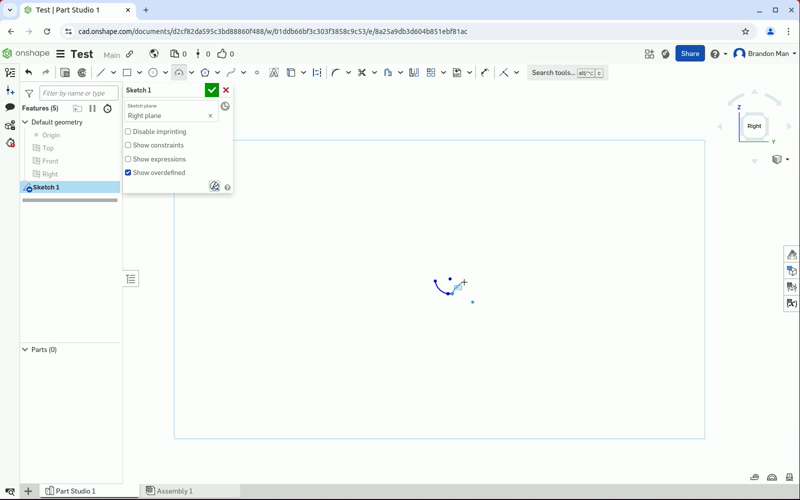
scroll(-6)
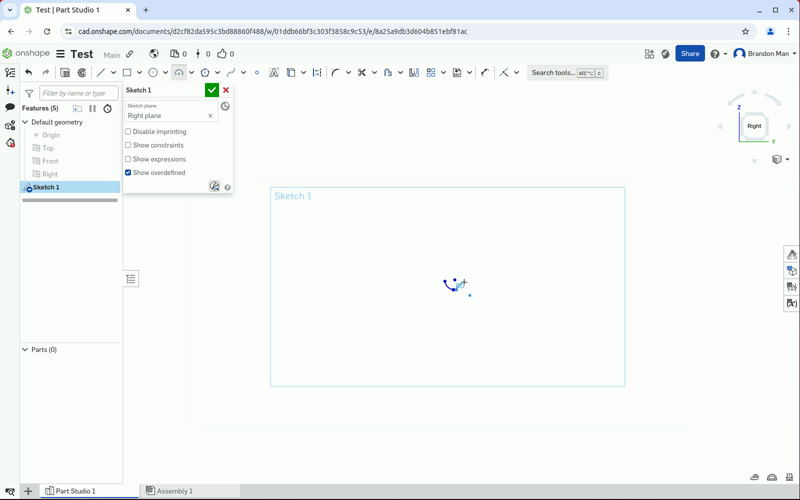
scroll(-6)
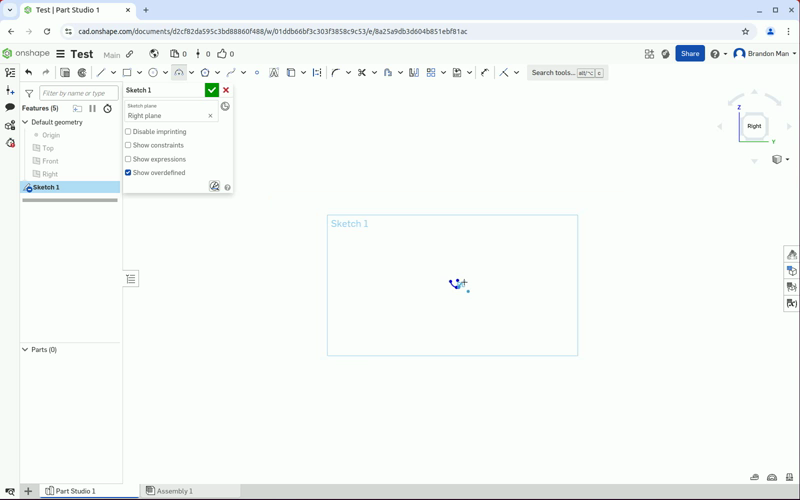
scroll(-6)
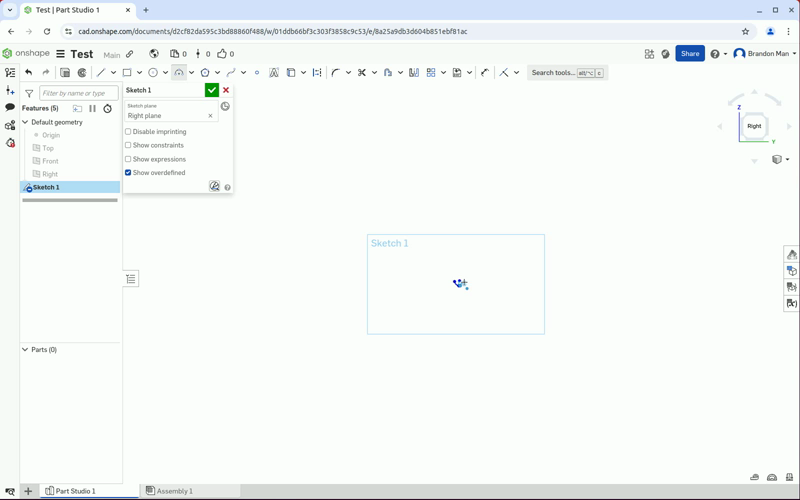
scroll(-6)
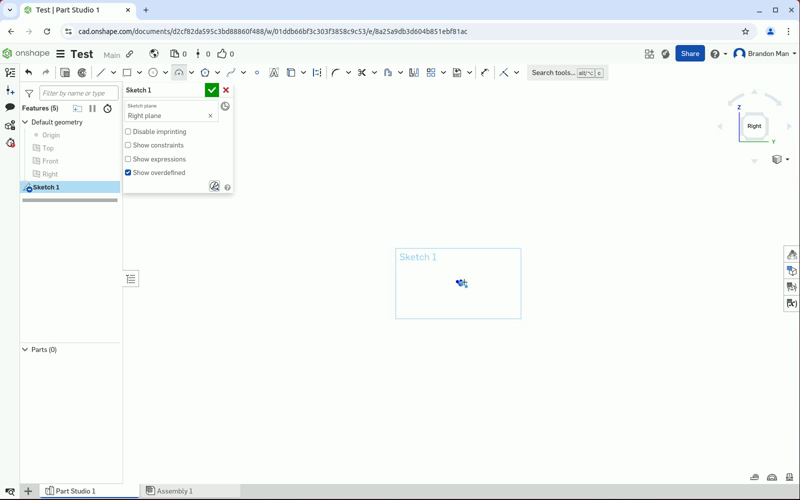
scroll(-6)
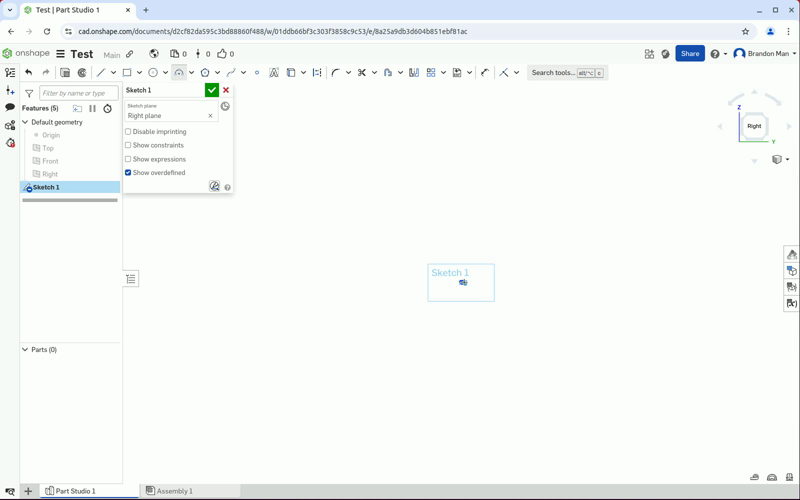
mouse_move(464, 282)
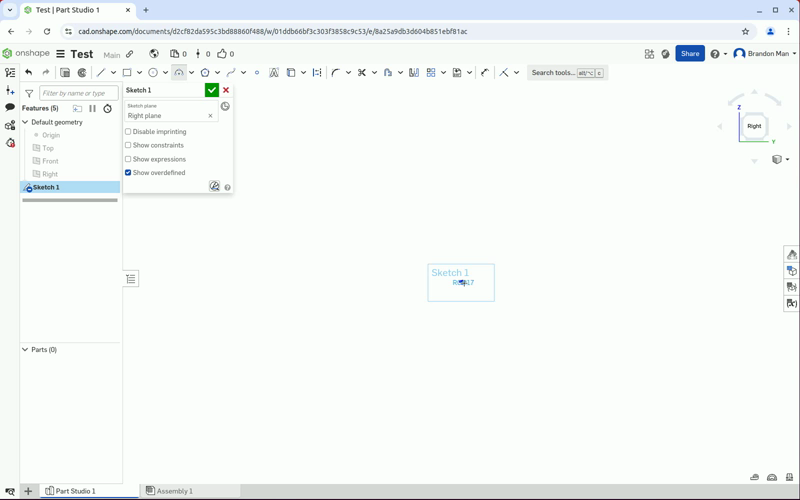
scroll(6)
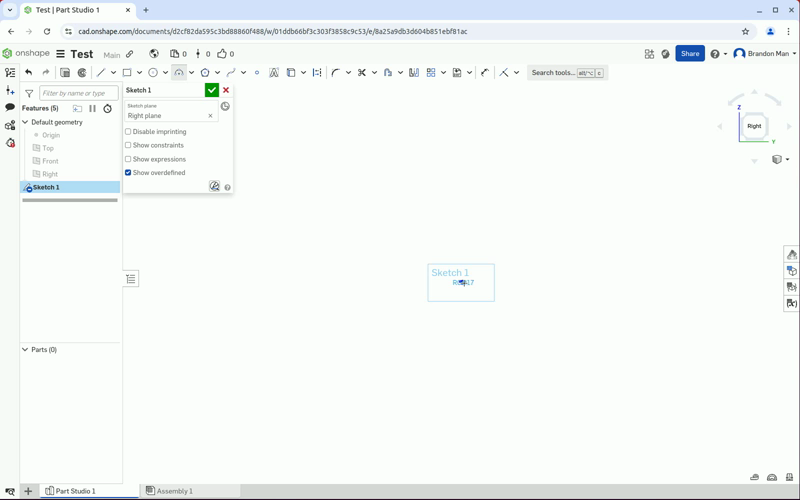
scroll(6)
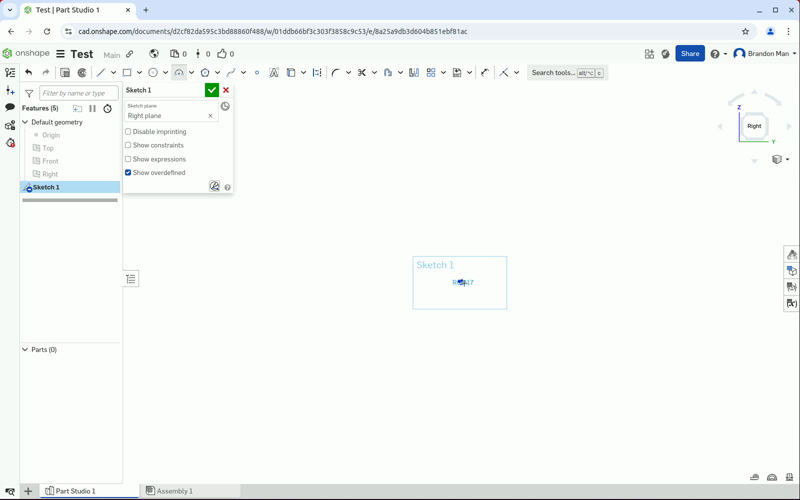
scroll(6)
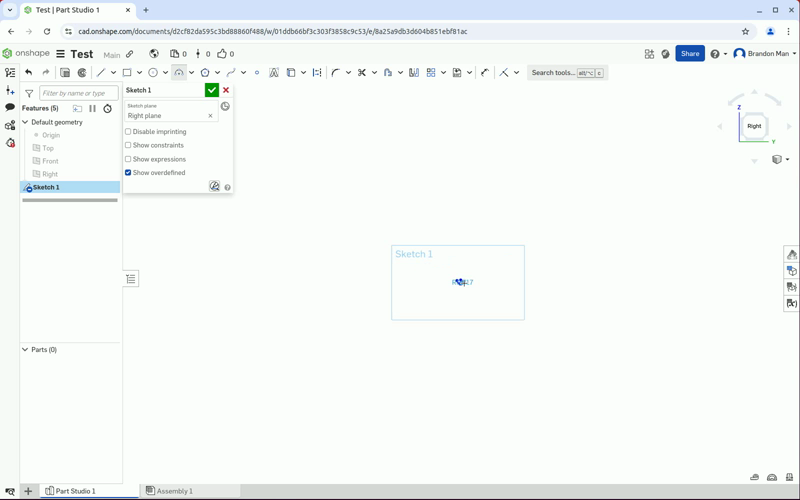
scroll(6)
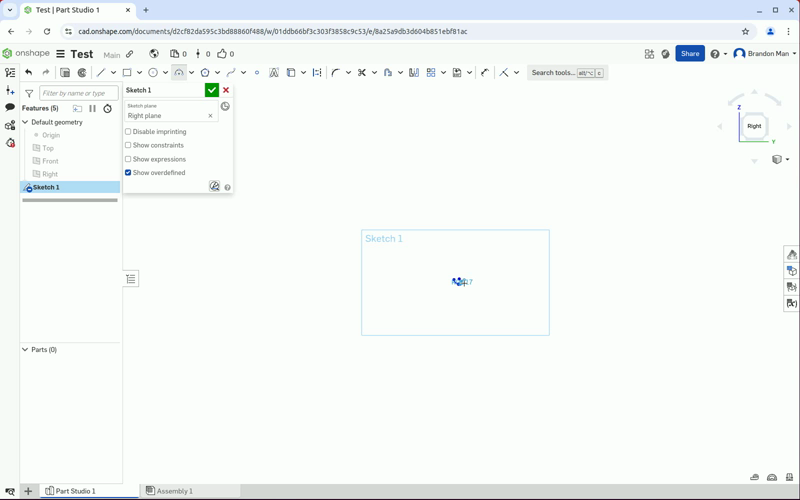
scroll(6)
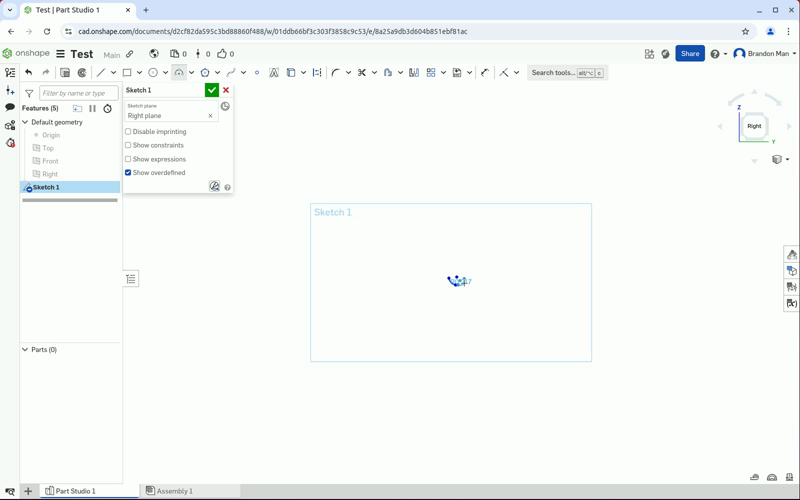
scroll(6)
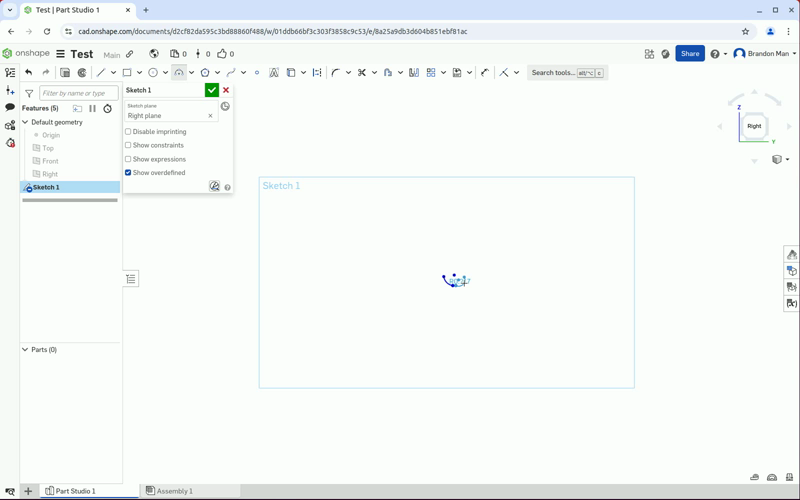
scroll(6)
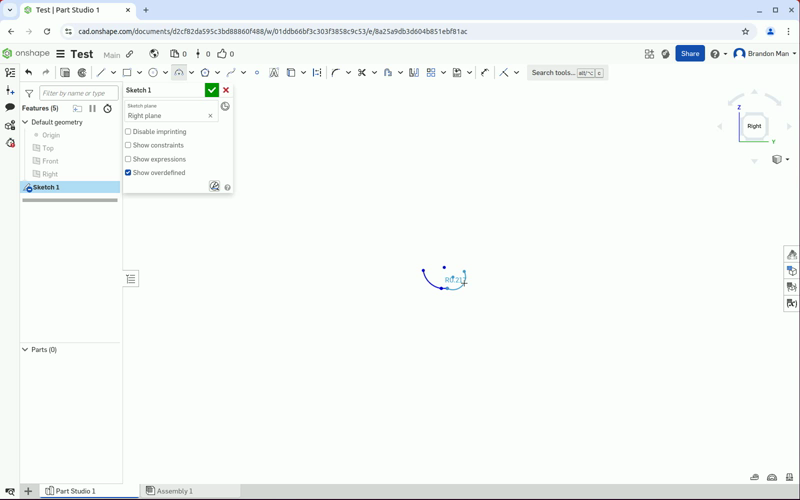
click(464, 282)
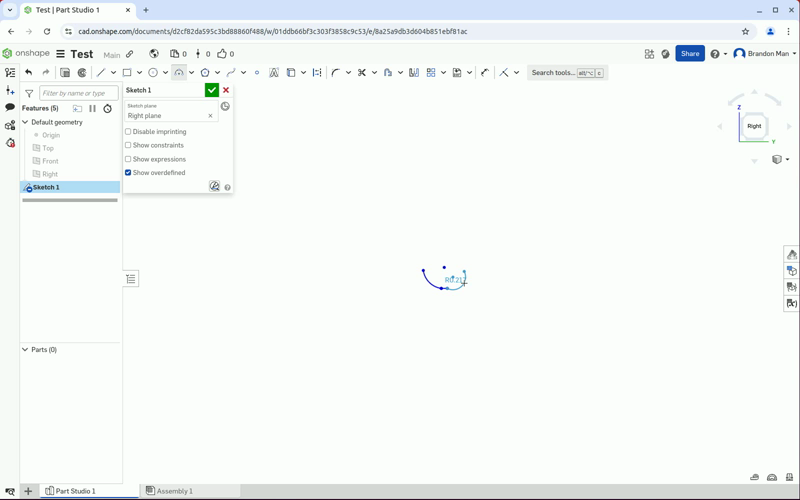
scroll(-6)
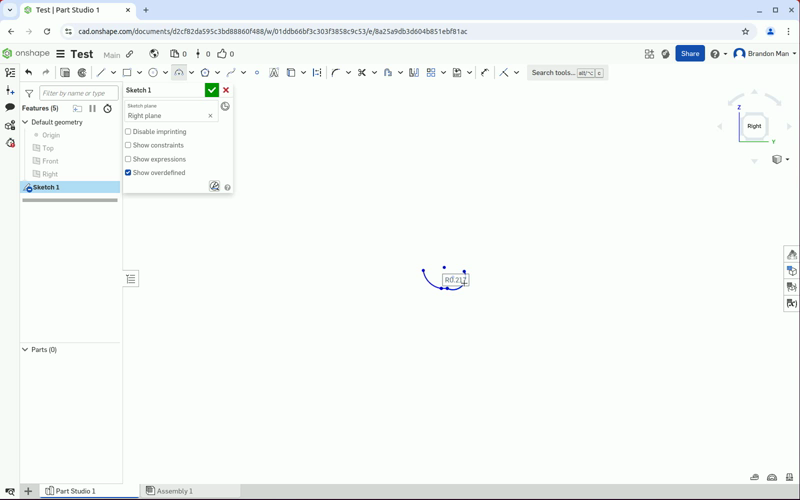
scroll(-6)
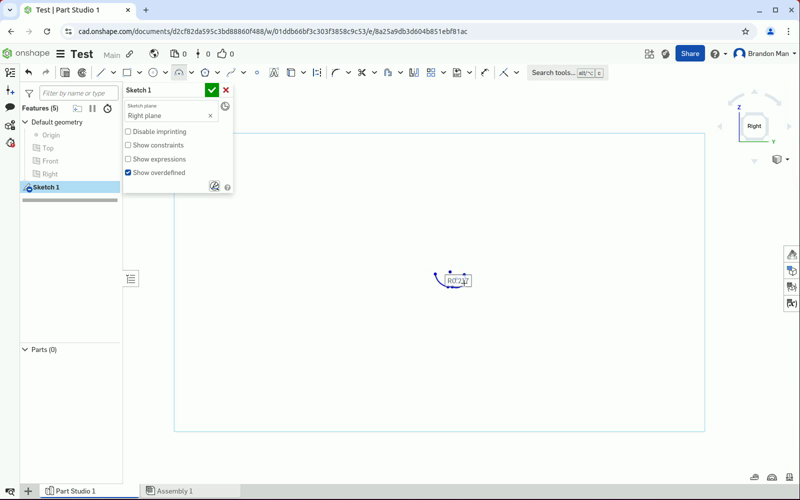
scroll(-6)
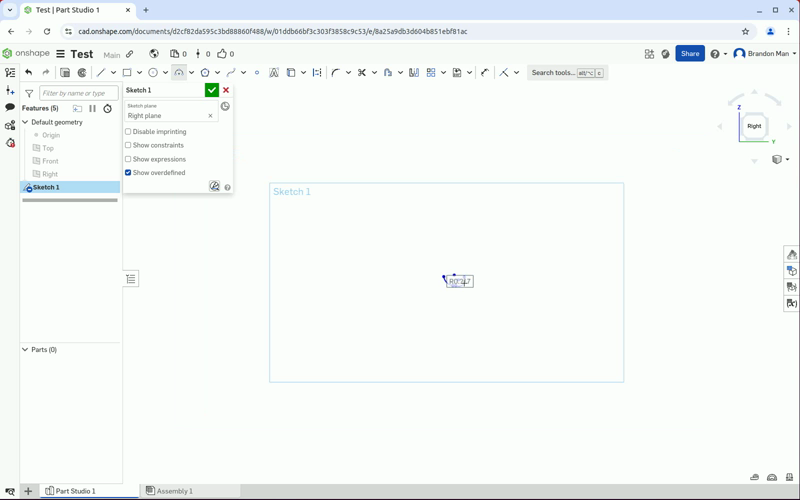
scroll(-6)
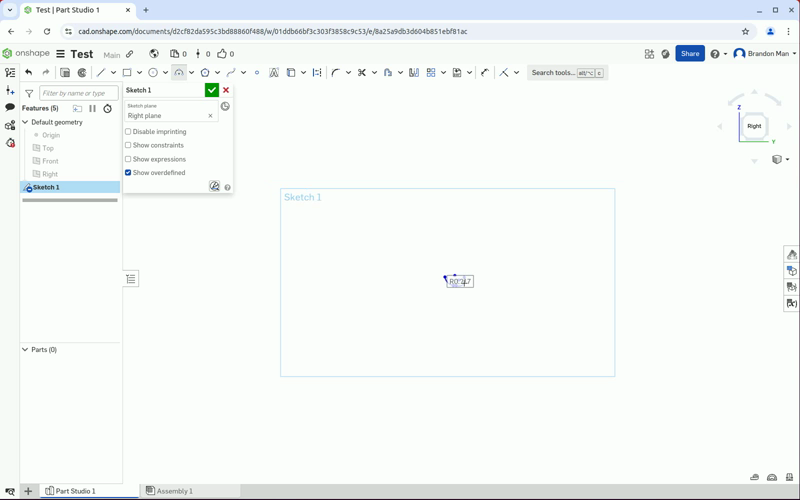
scroll(-6)
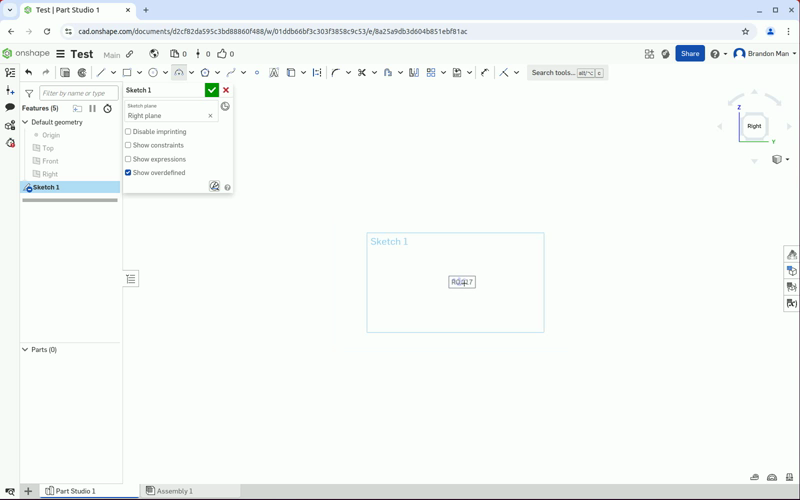
scroll(-6)
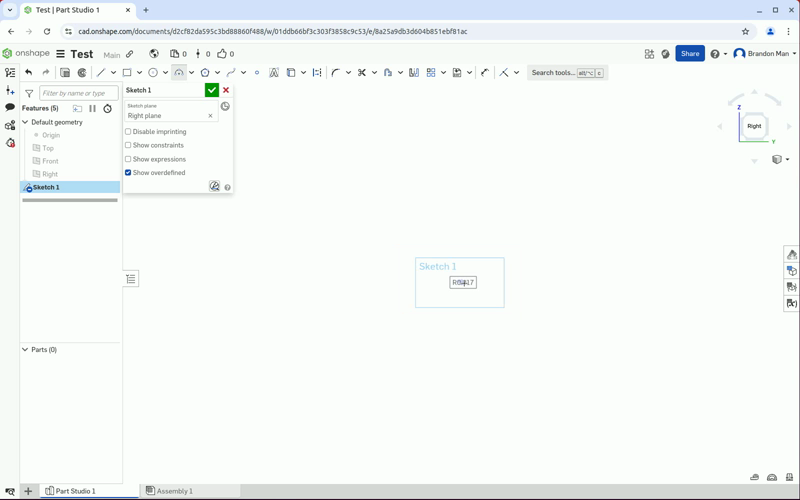
scroll(-6)
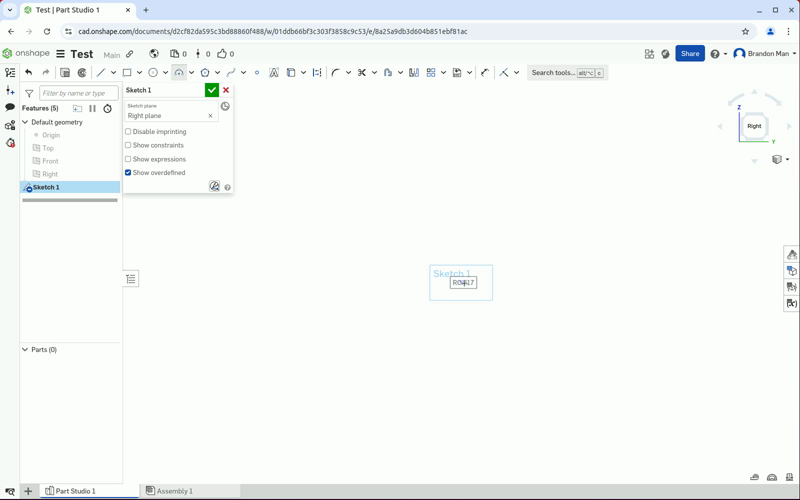
key_up(shift)
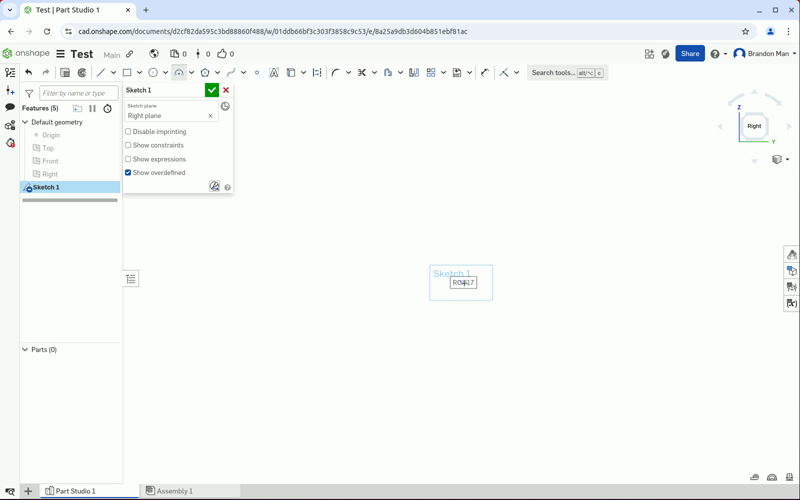
key(esc)
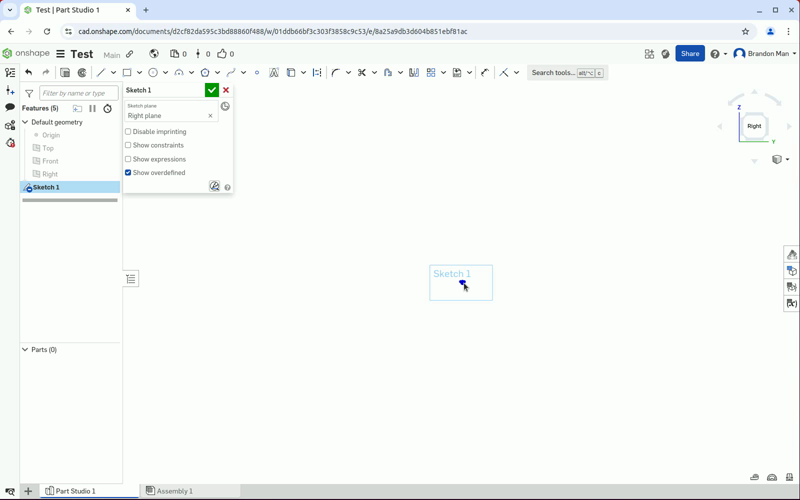
key(l)
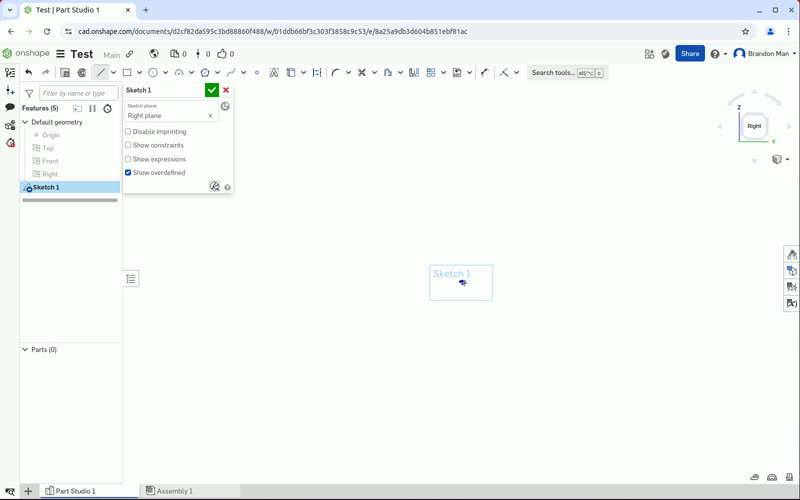
mouse_move(464, 281)
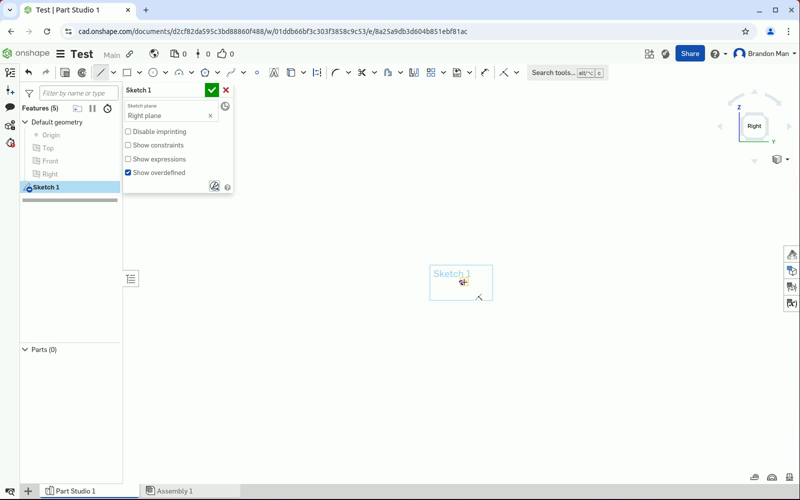
scroll(6)
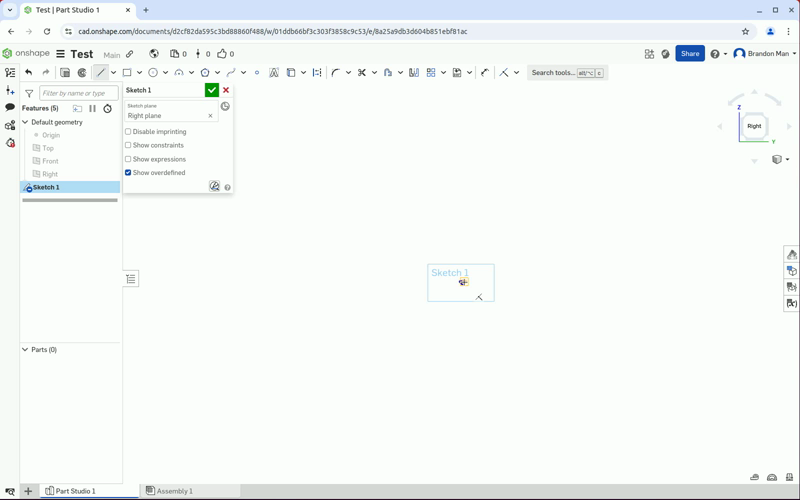
scroll(6)
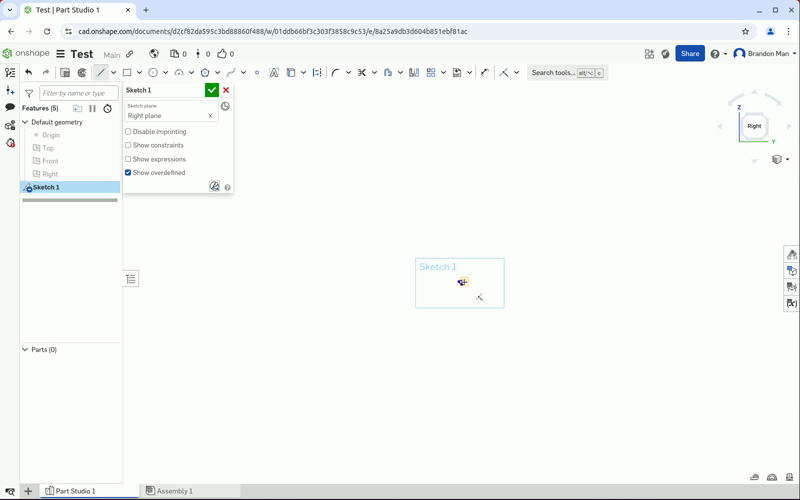
scroll(6)
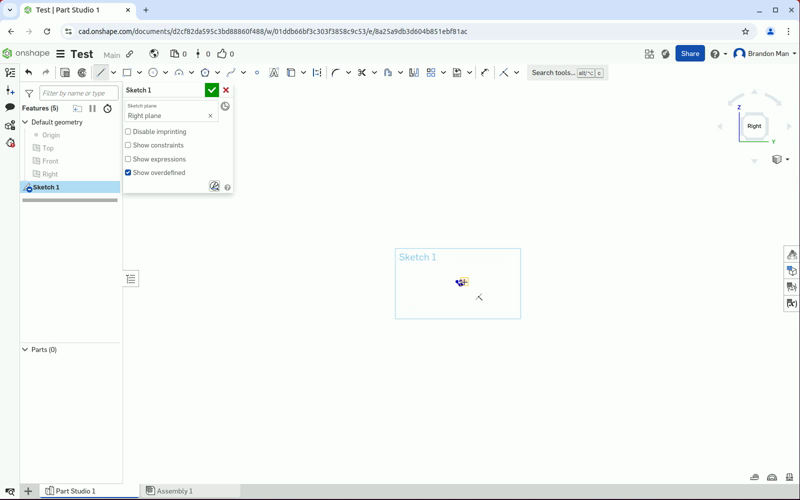
scroll(6)
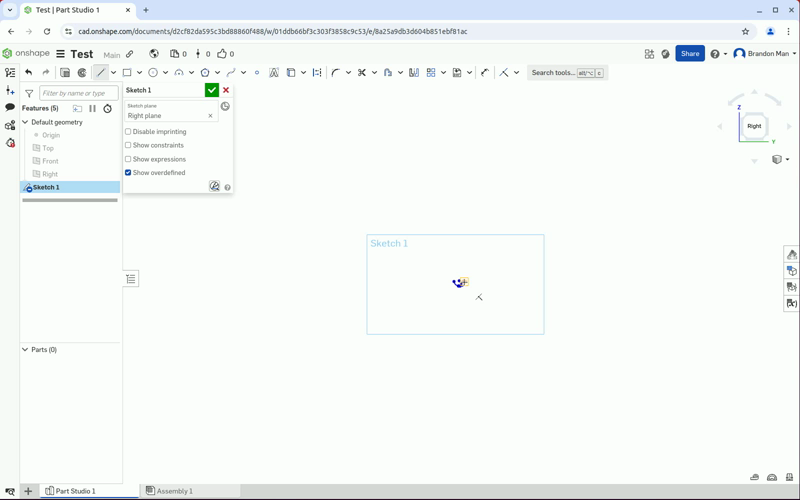
scroll(6)
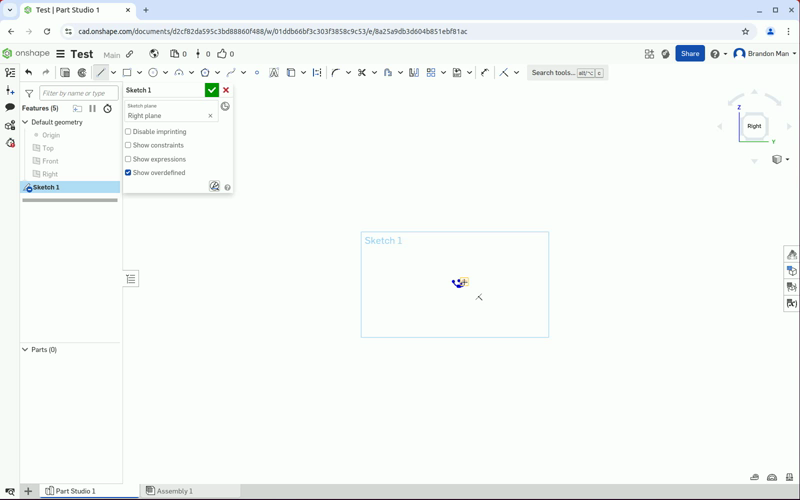
scroll(6)
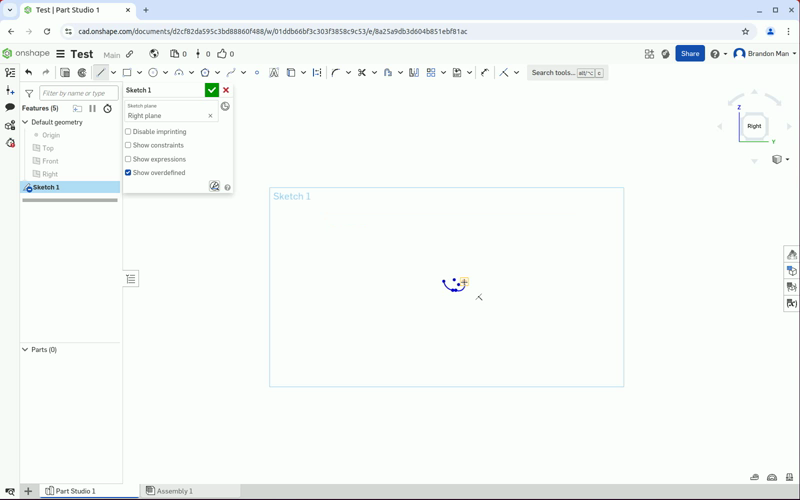
scroll(6)
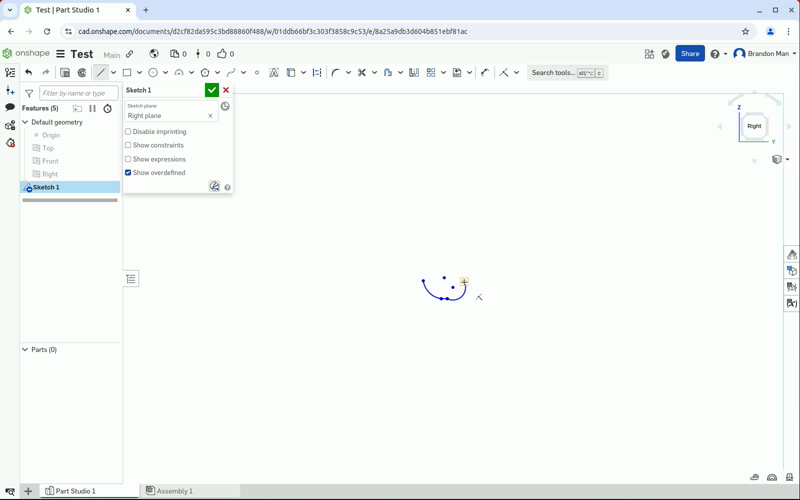
click(464, 281)
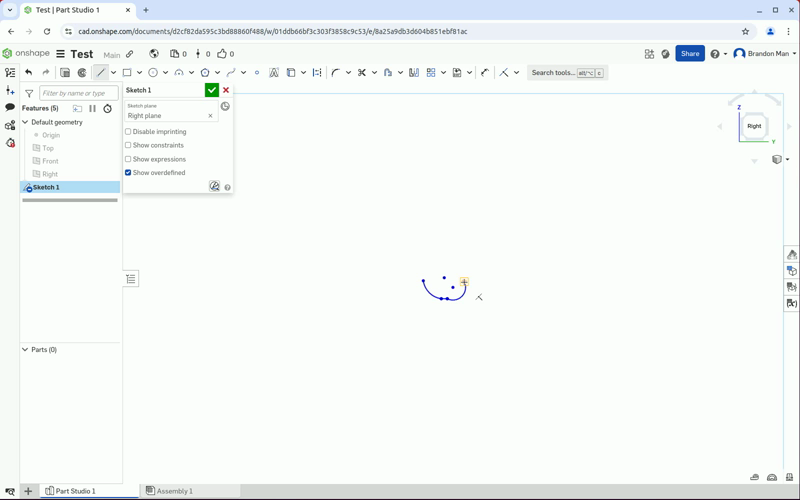
scroll(-6)
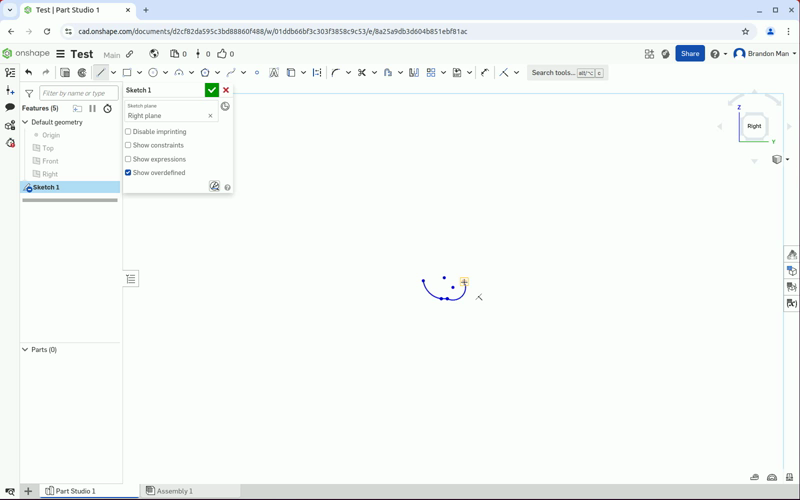
scroll(-6)
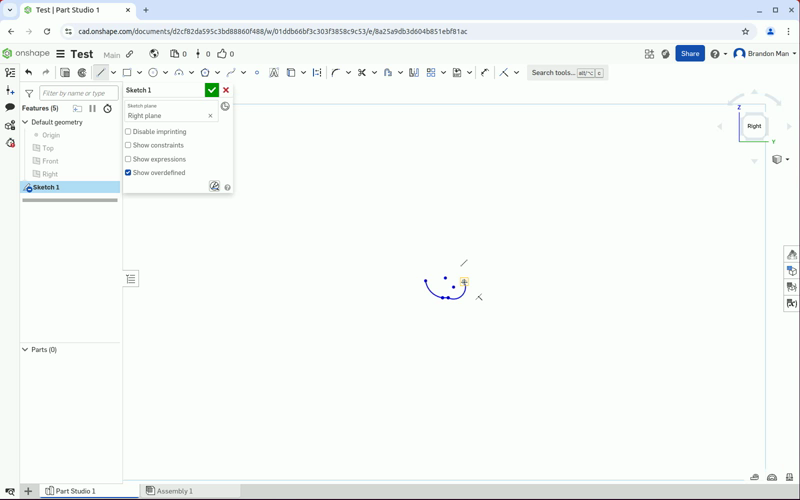
scroll(-6)
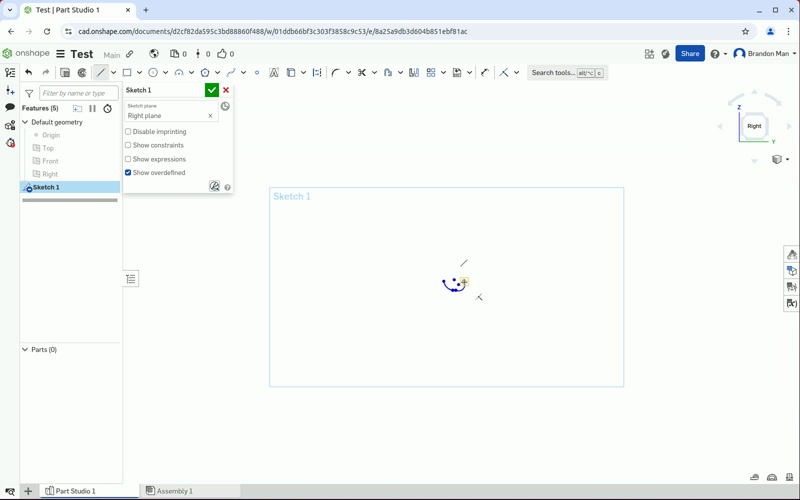
scroll(-6)
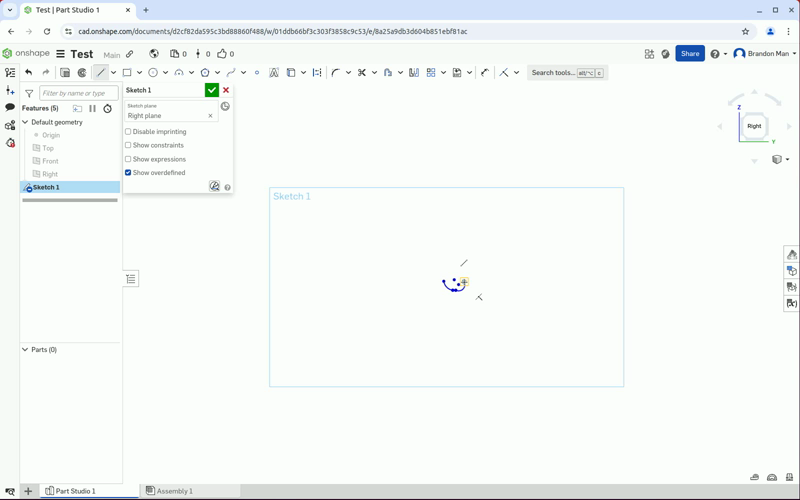
scroll(-6)
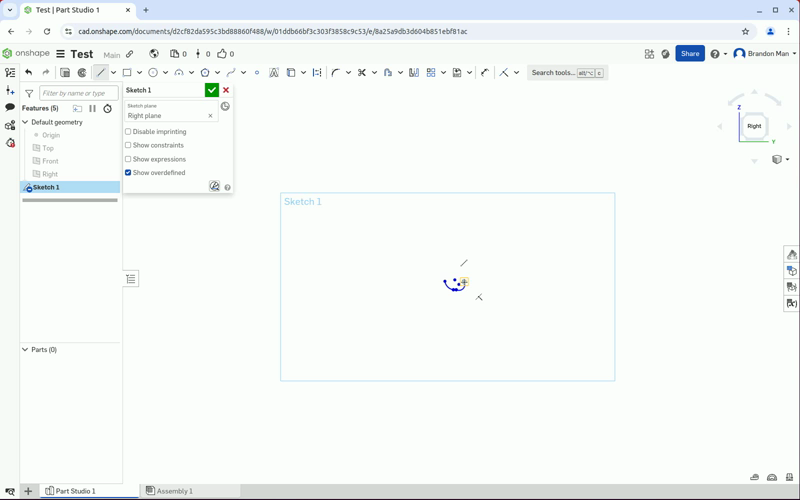
scroll(-6)
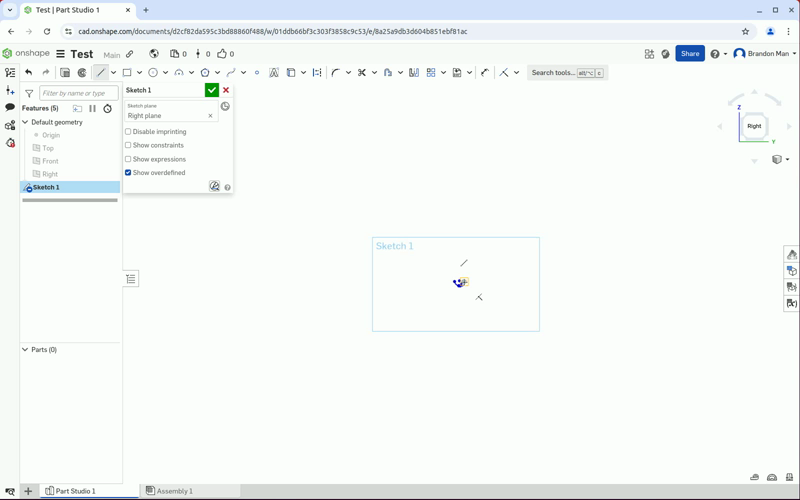
scroll(-6)
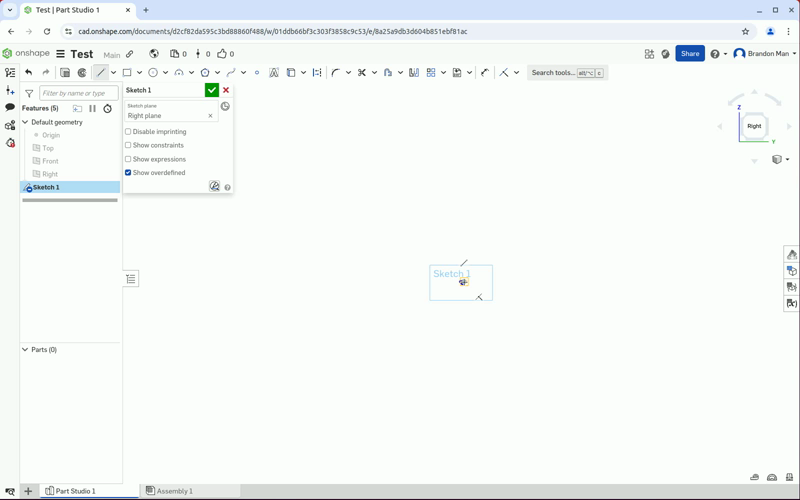
key_down(shift)
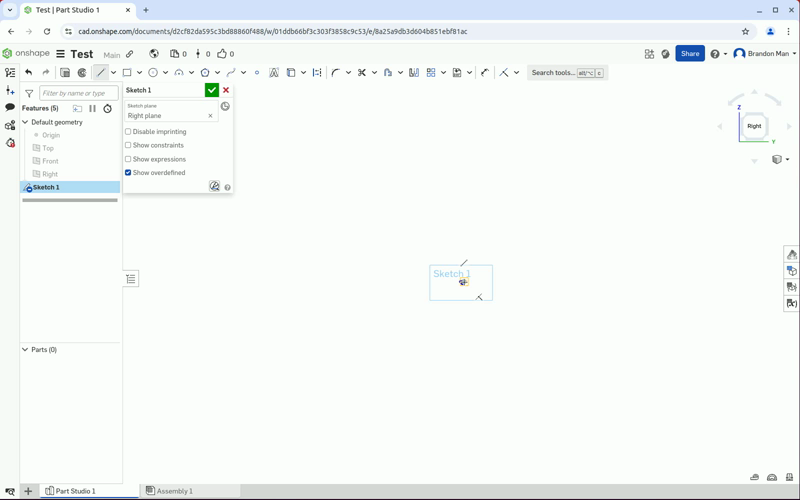
mouse_move(494, 281)
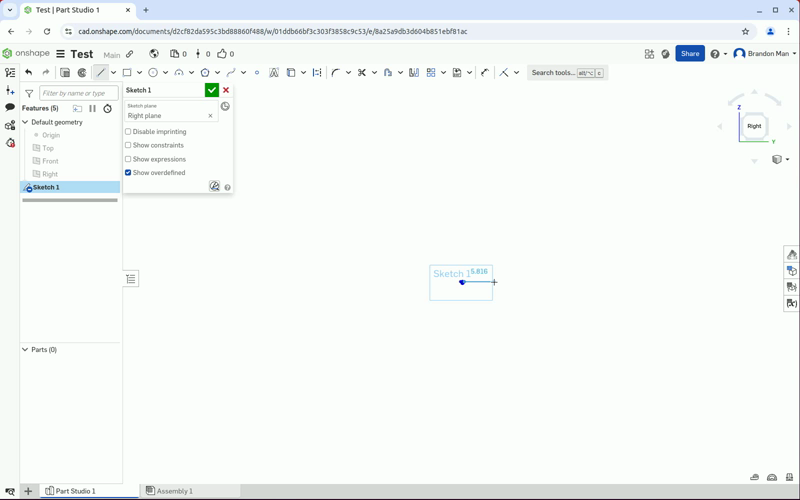
mouse_move(464, 272)
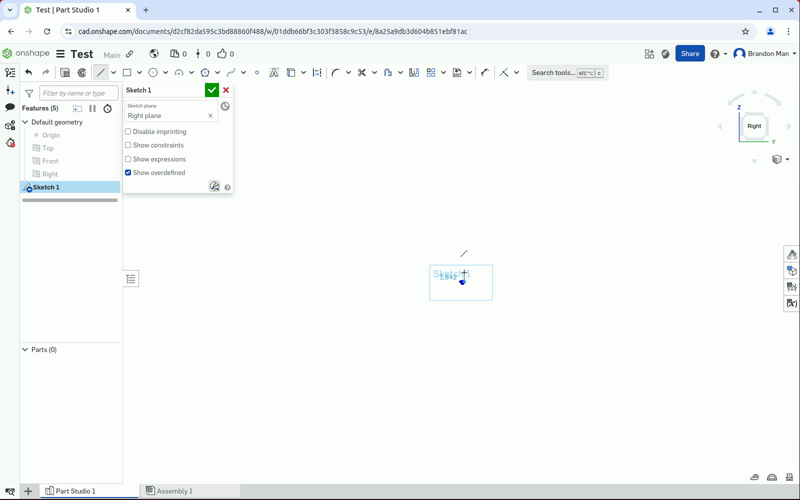
click(464, 272)
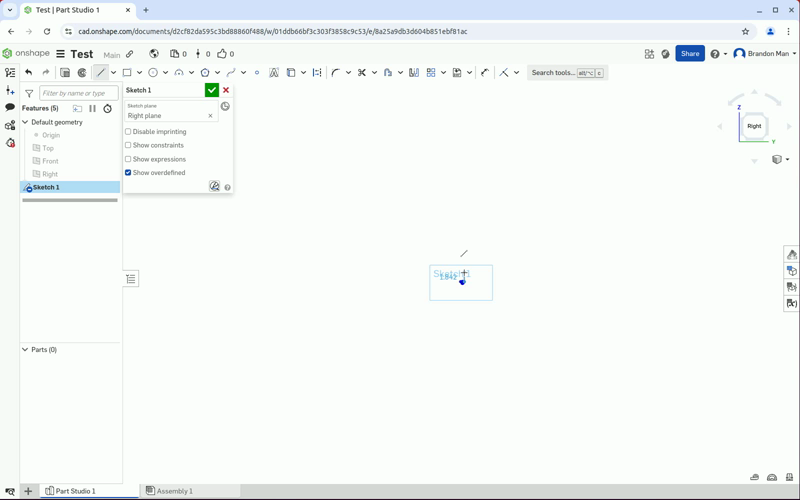
key_up(shift)
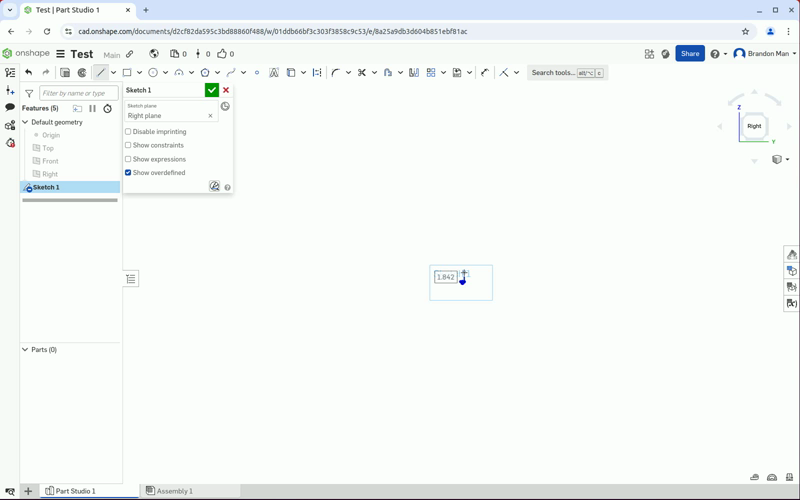
key(esc)
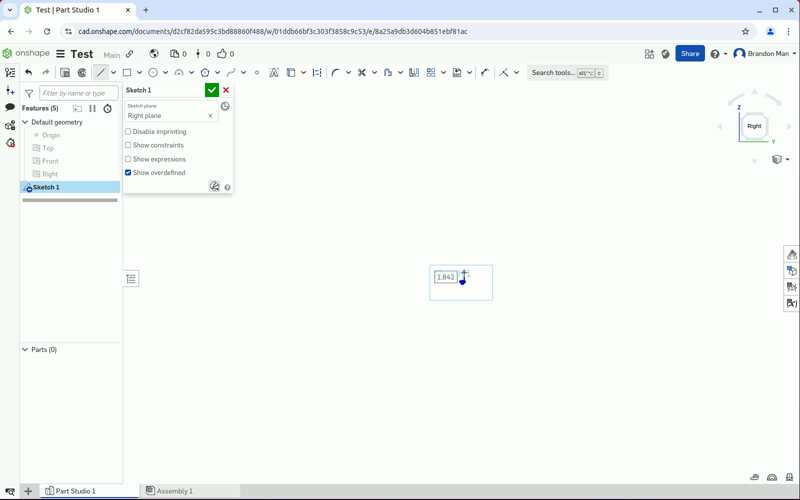
key(a)
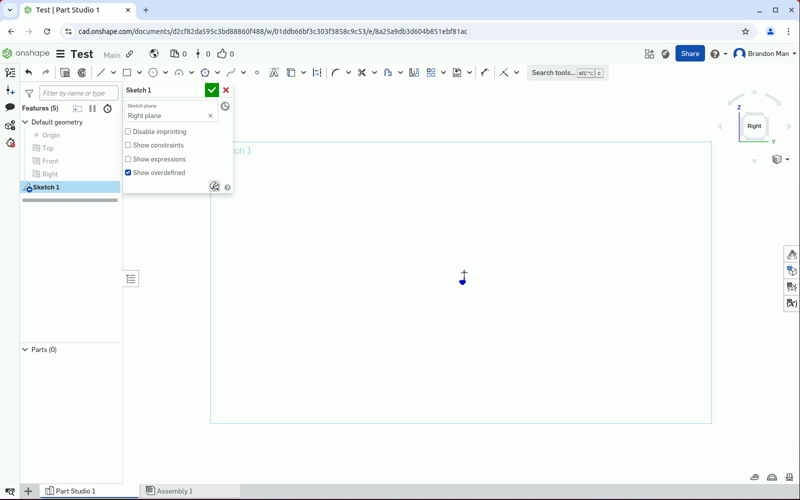
mouse_move(464, 272)
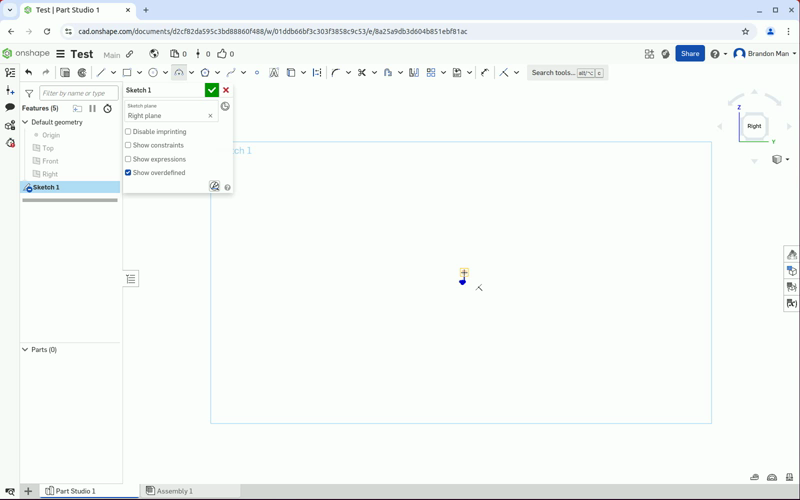
click(464, 272)
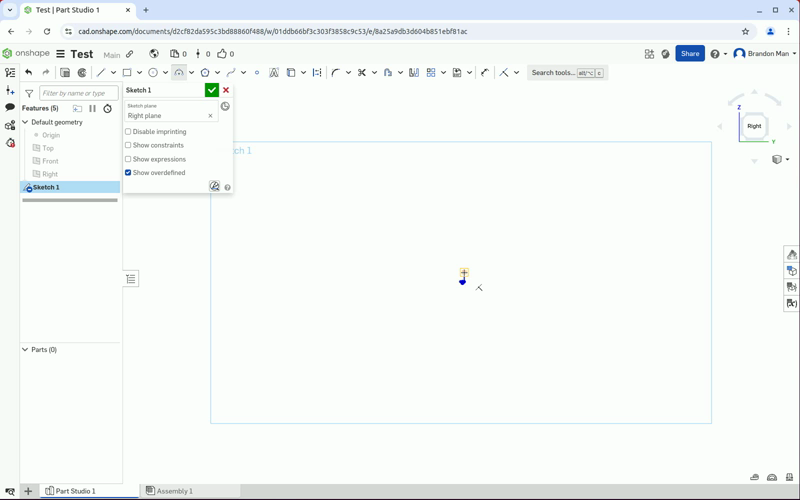
key_down(shift)
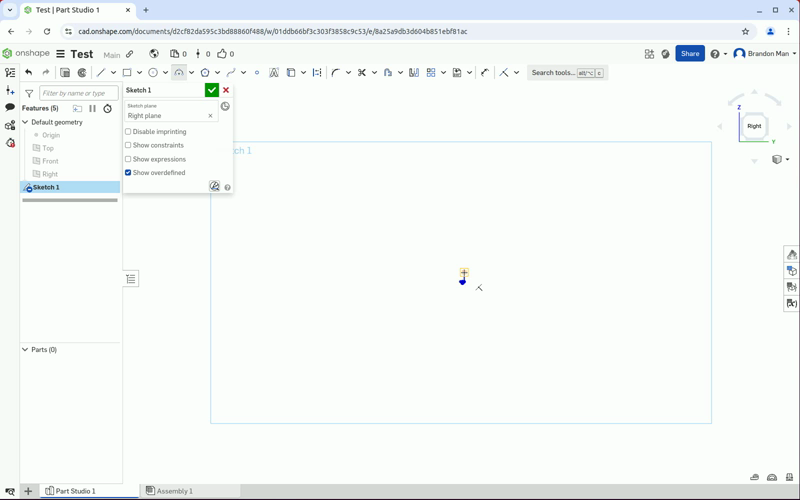
mouse_move(467, 268)
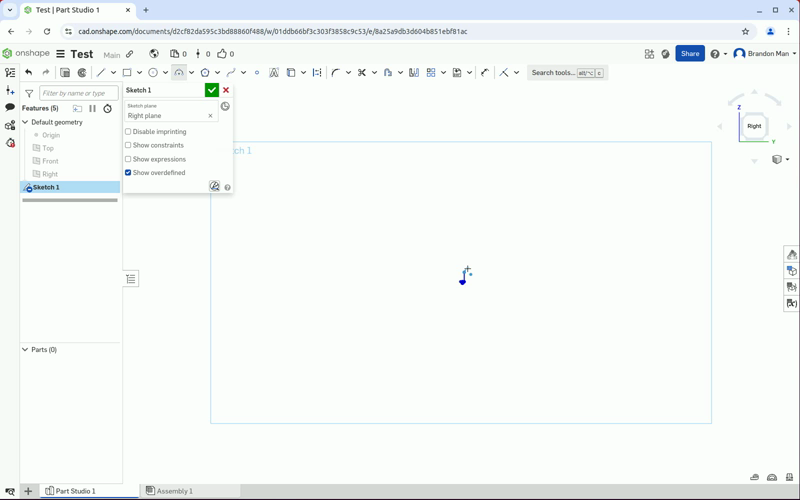
scroll(6)
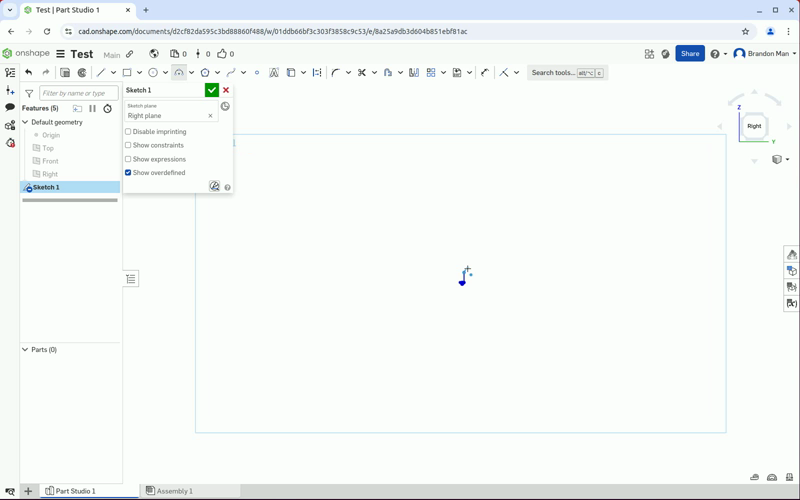
scroll(6)
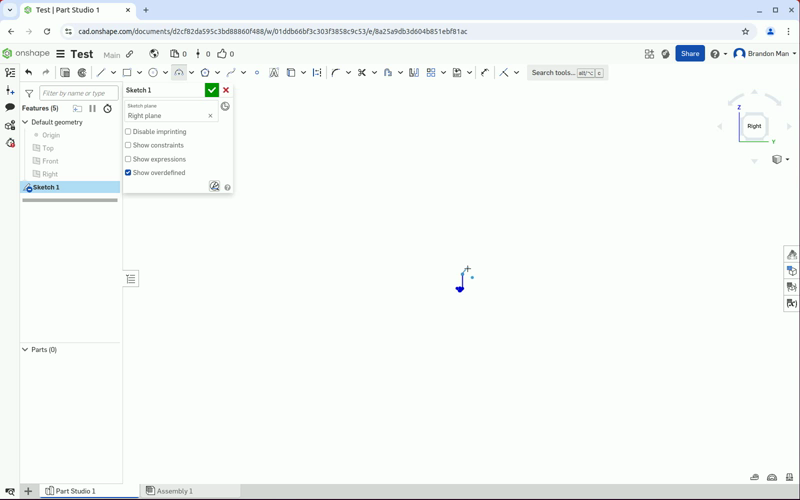
scroll(6)
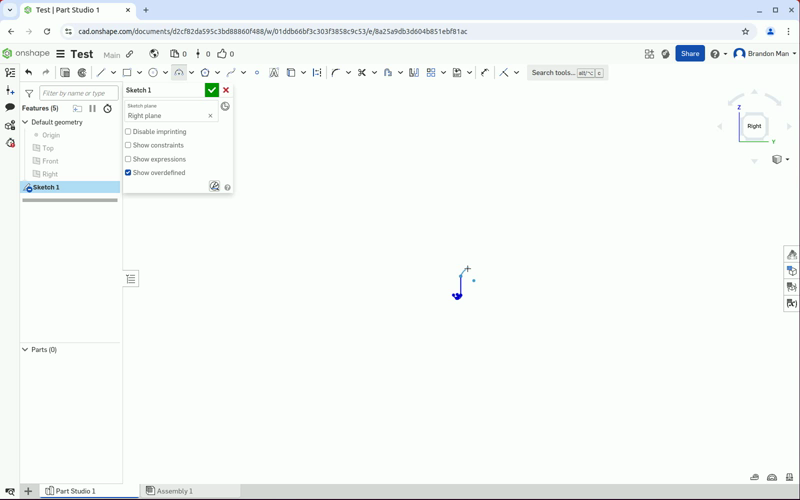
scroll(6)
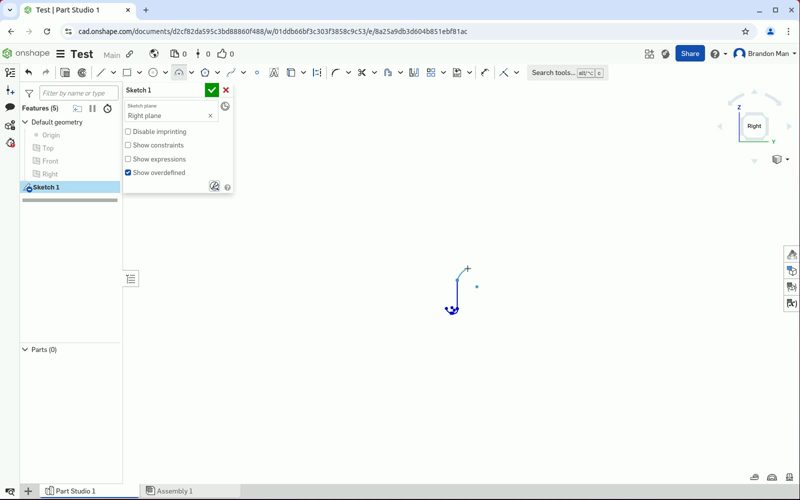
scroll(6)
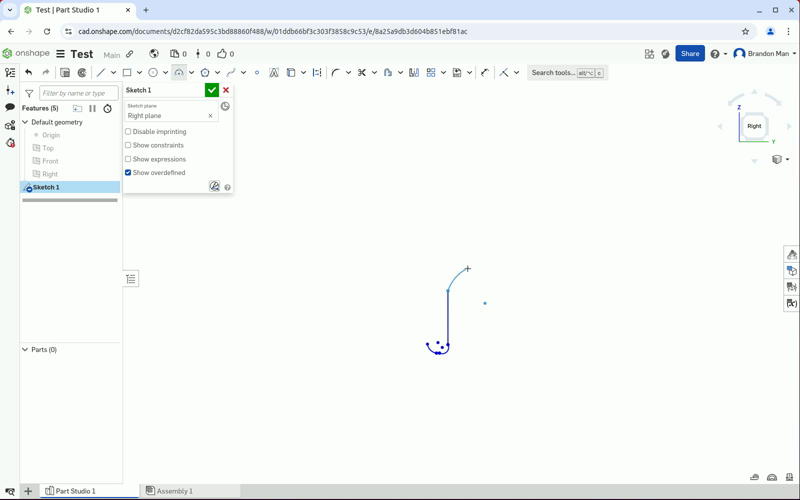
scroll(6)
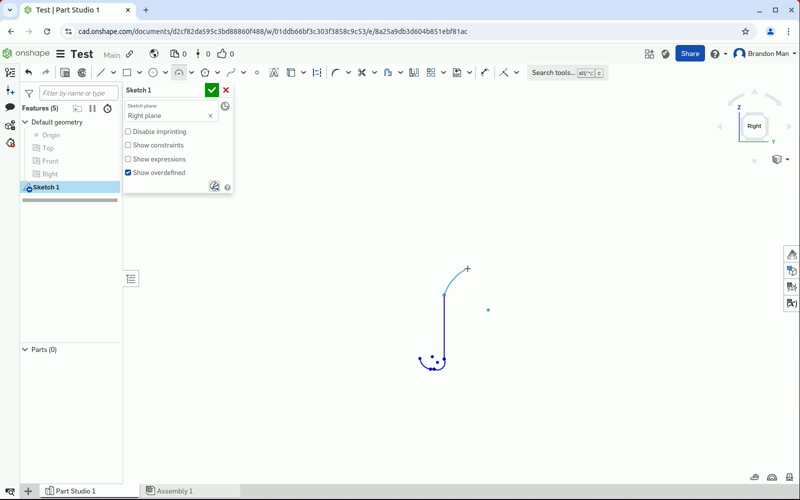
scroll(6)
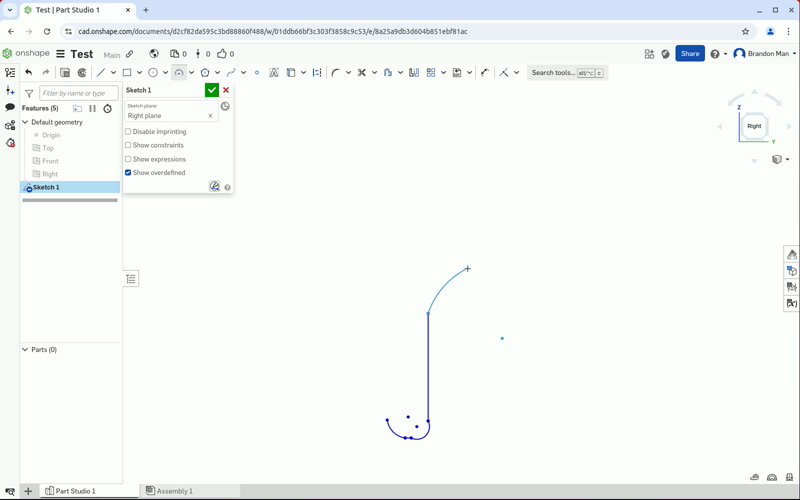
click(467, 268)
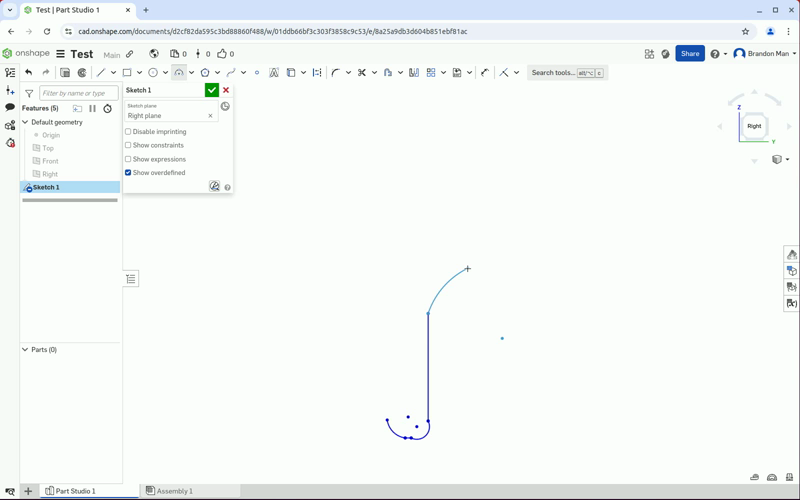
scroll(-6)
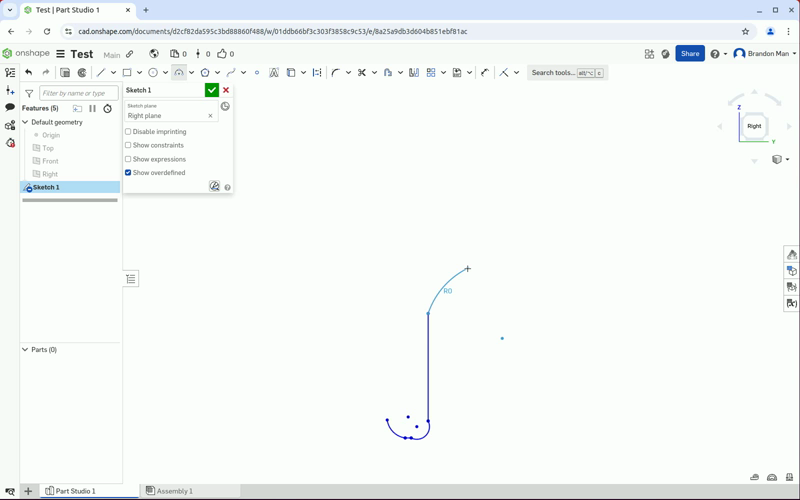
scroll(-6)
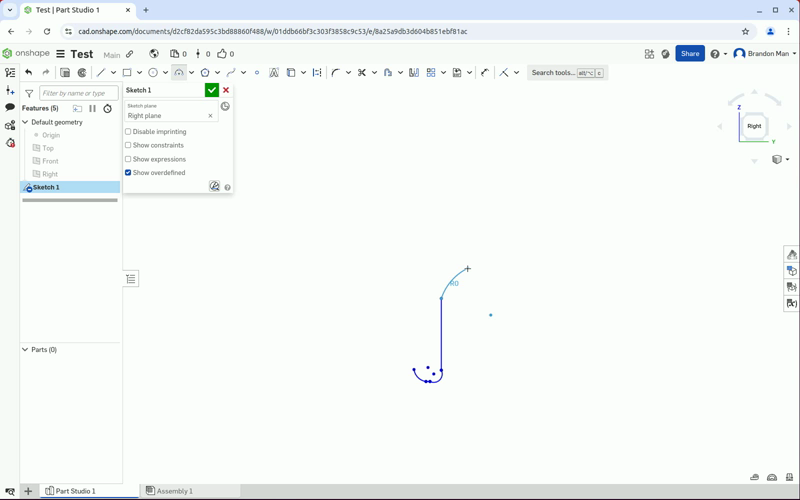
scroll(-6)
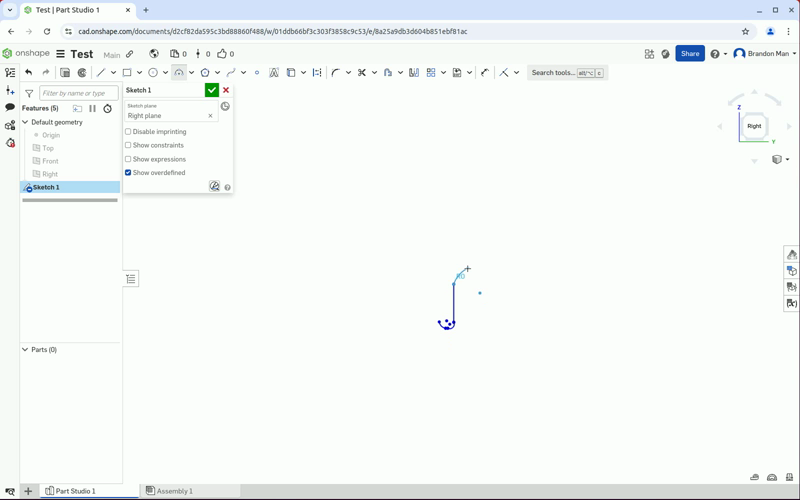
scroll(-6)
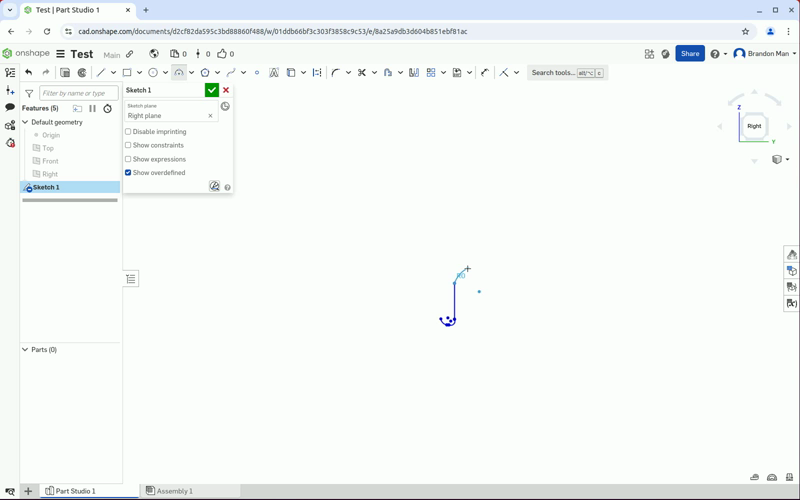
scroll(-6)
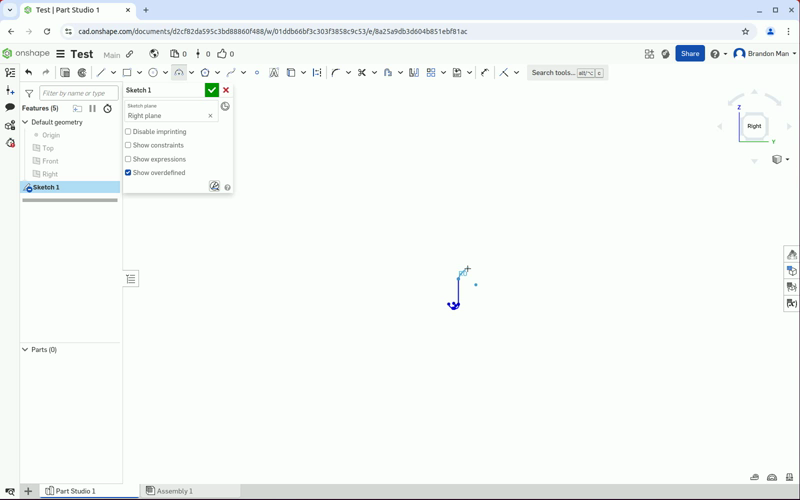
scroll(-6)
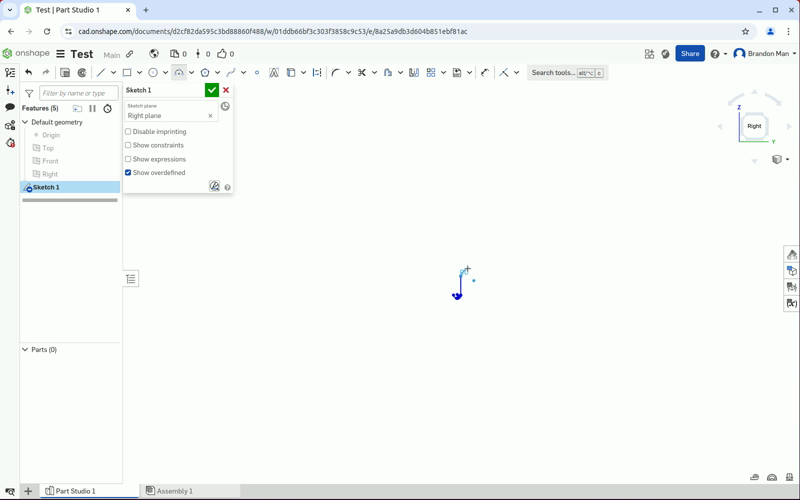
scroll(-6)
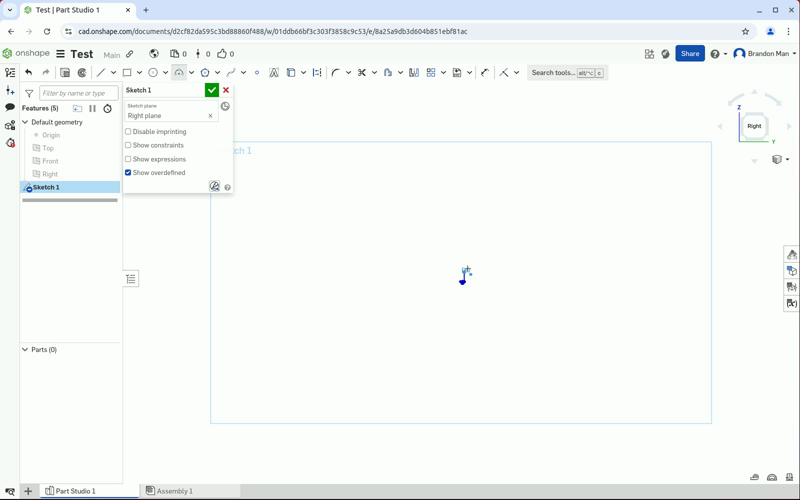
mouse_move(465, 269)
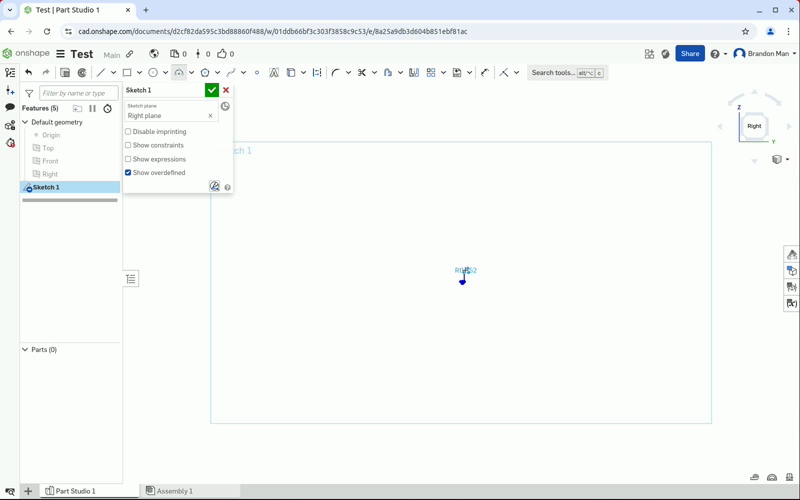
scroll(6)
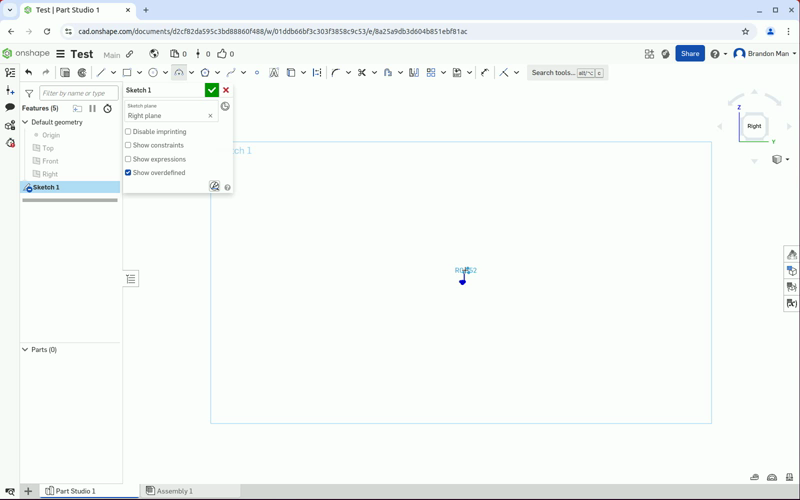
scroll(6)
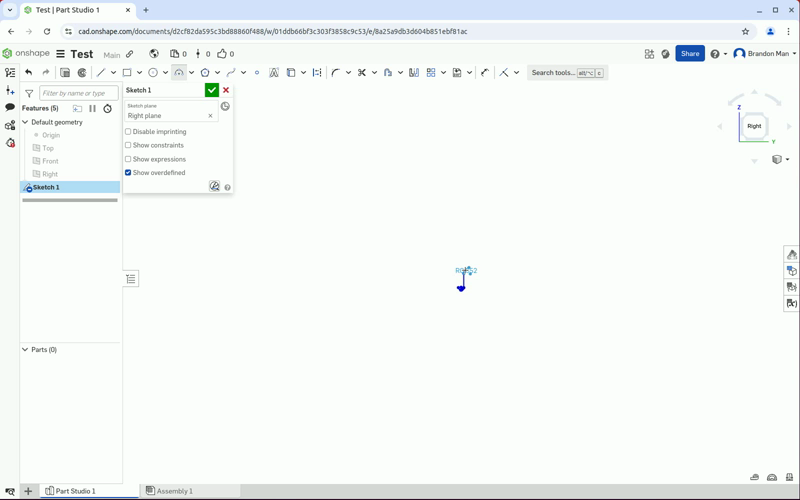
scroll(6)
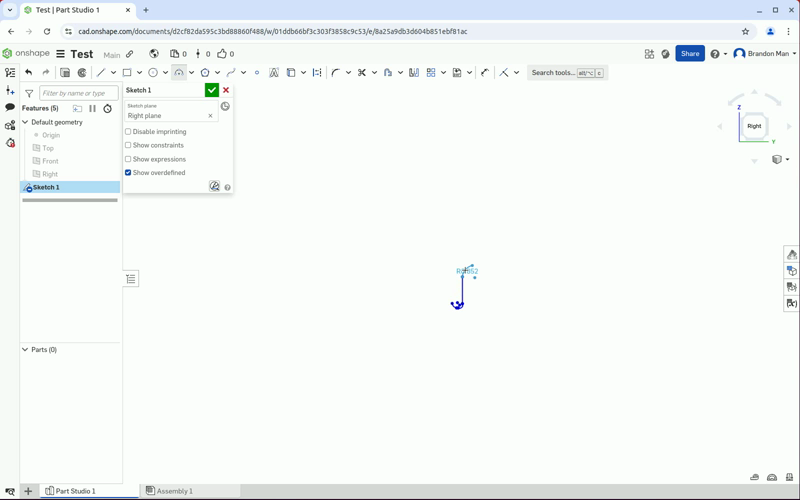
scroll(6)
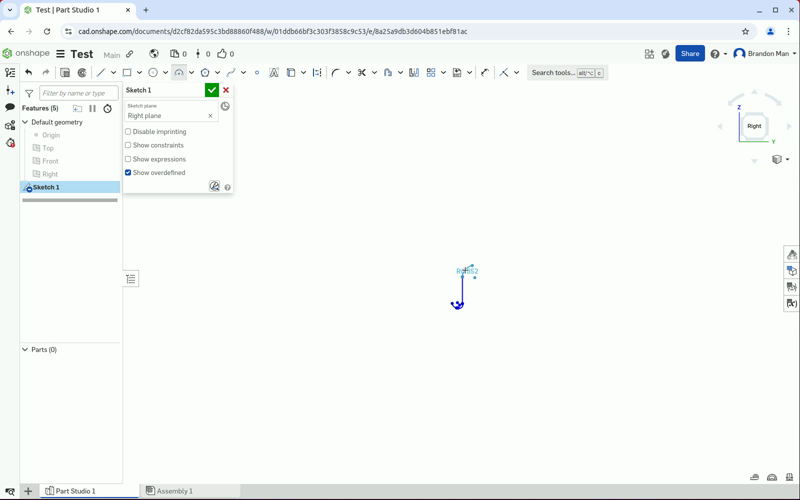
scroll(6)
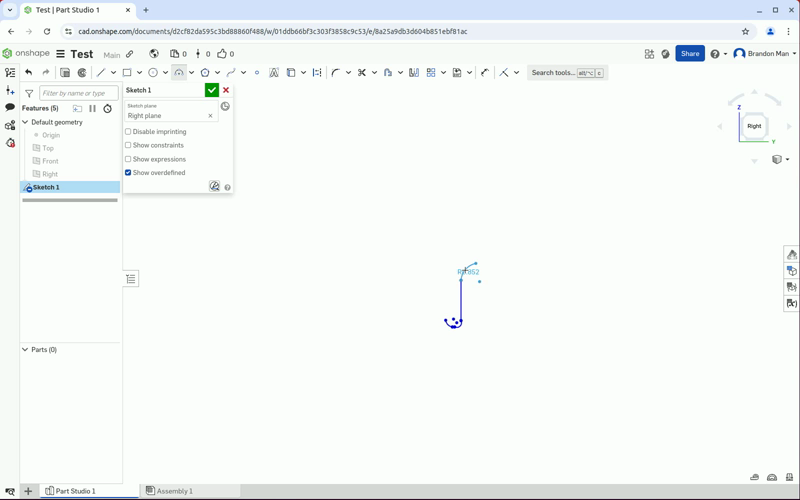
scroll(6)
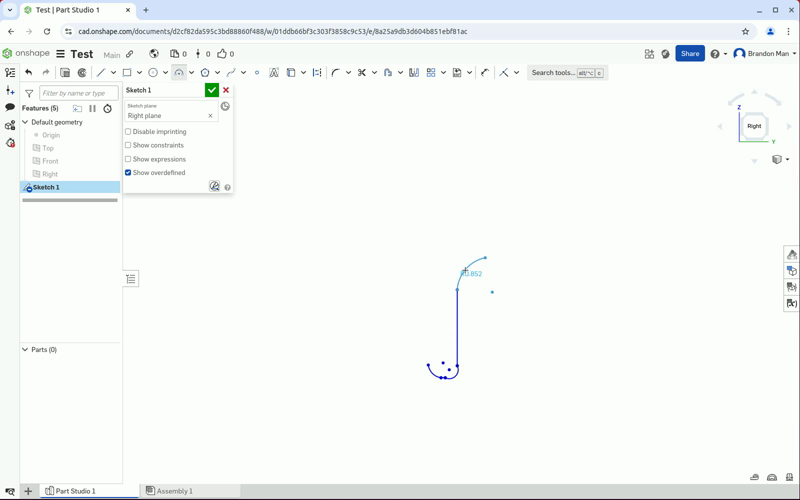
scroll(6)
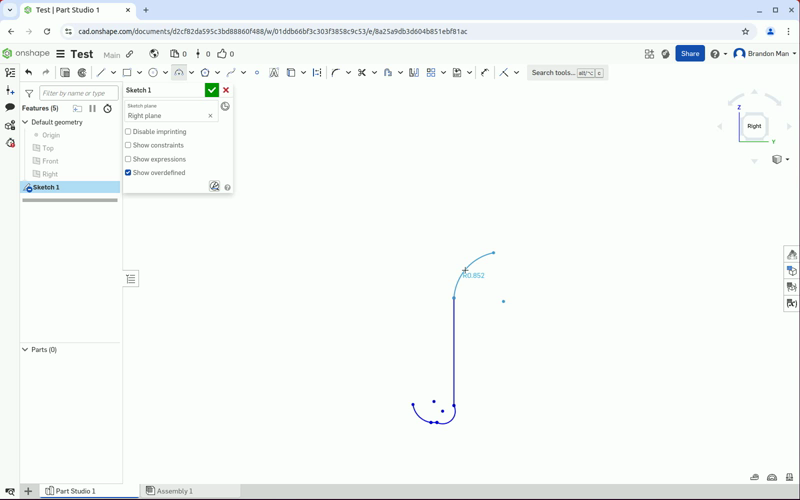
click(465, 269)
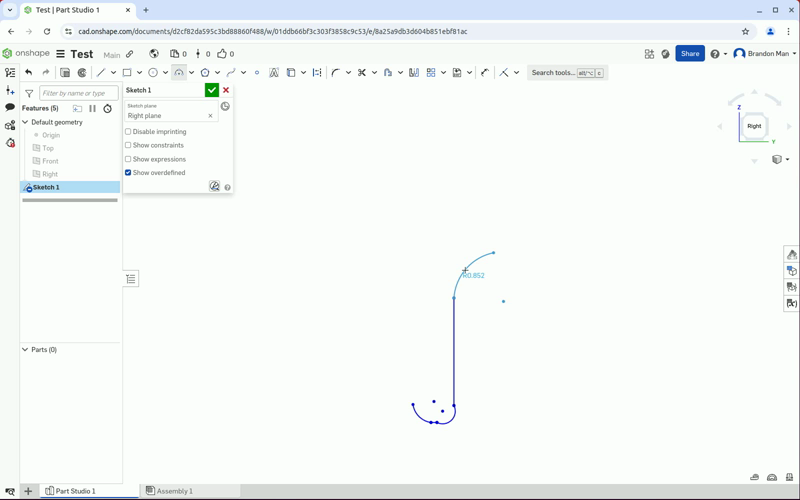
scroll(-6)
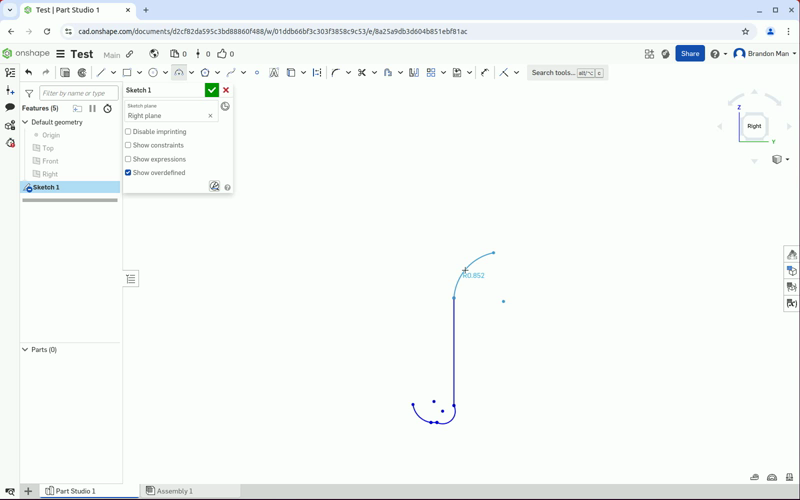
scroll(-6)
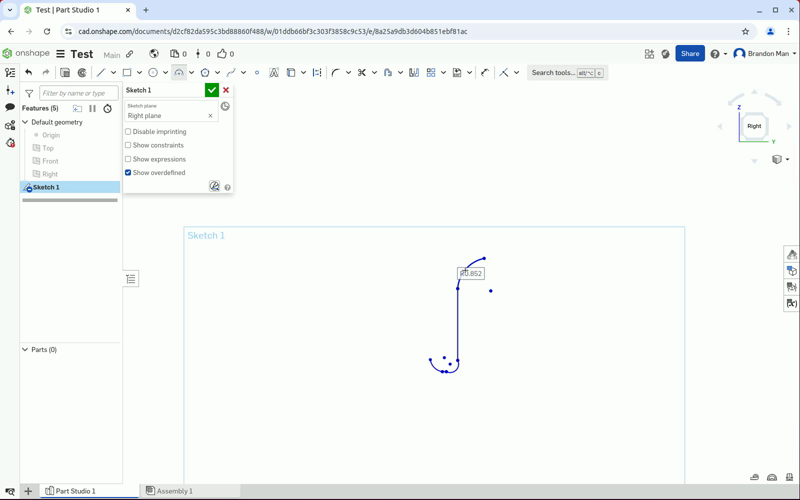
scroll(-6)
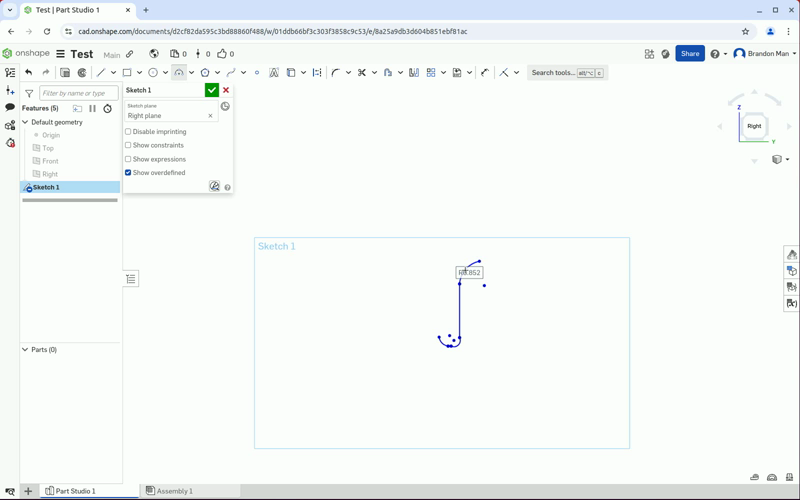
scroll(-6)
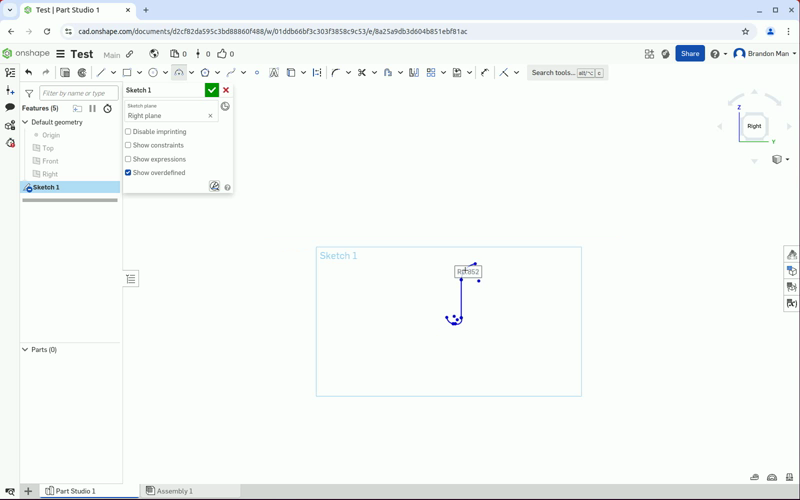
scroll(-6)
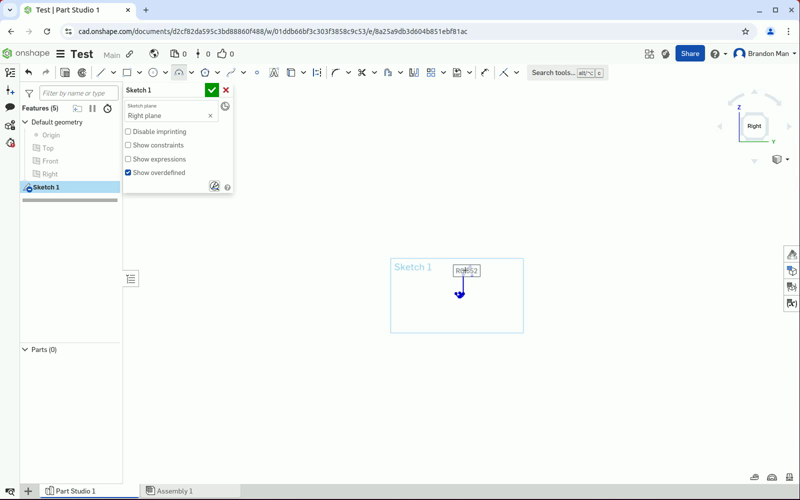
scroll(-6)
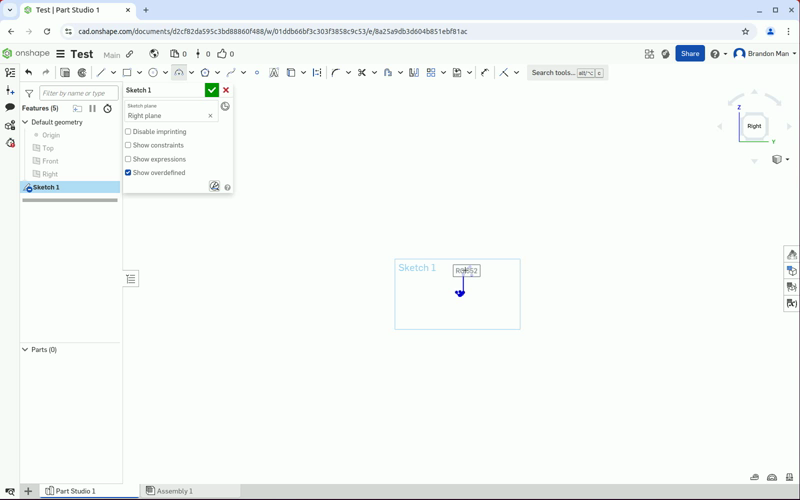
scroll(-6)
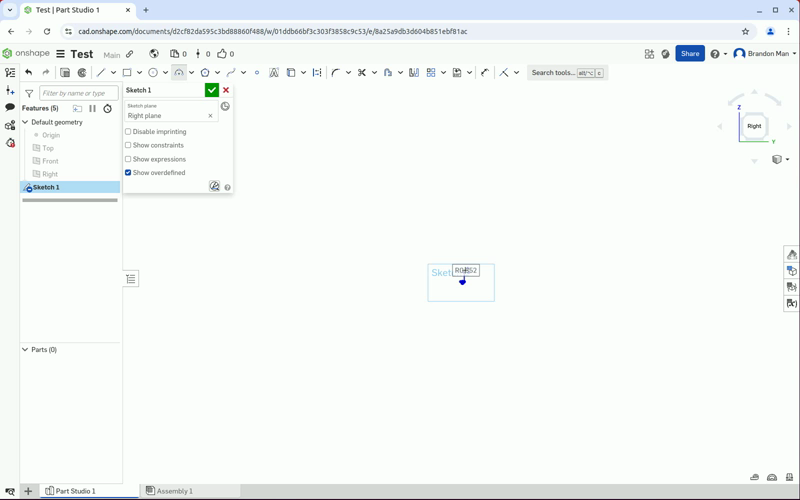
key_up(shift)
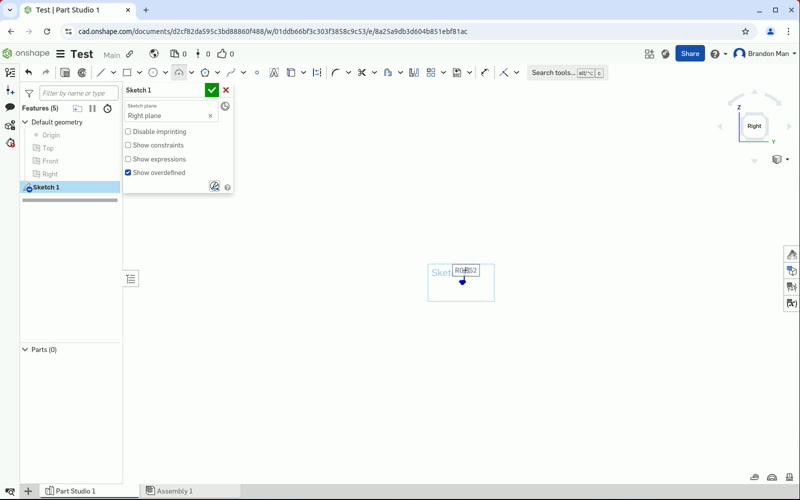
mouse_move(467, 268)
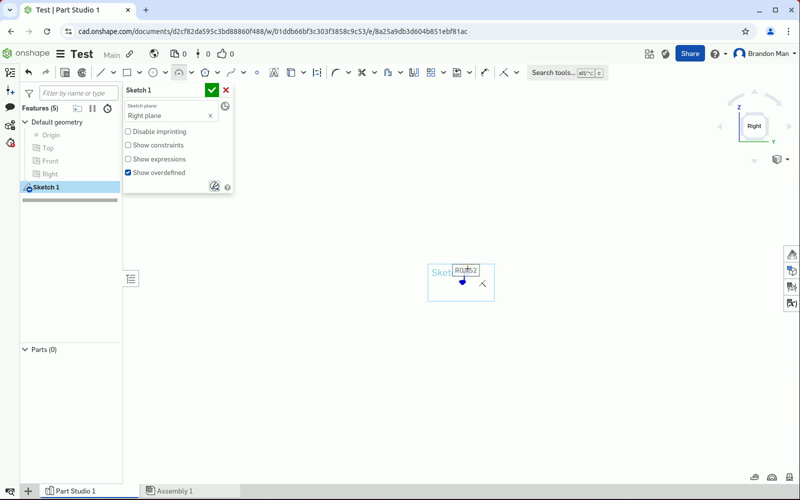
scroll(6)
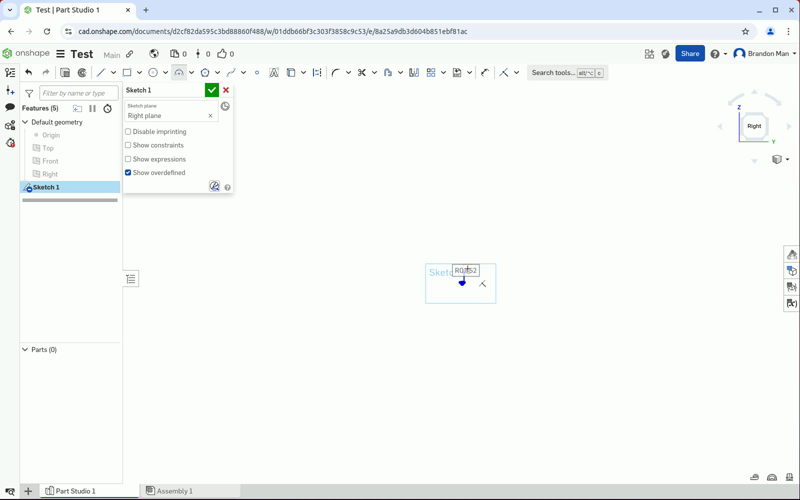
scroll(6)
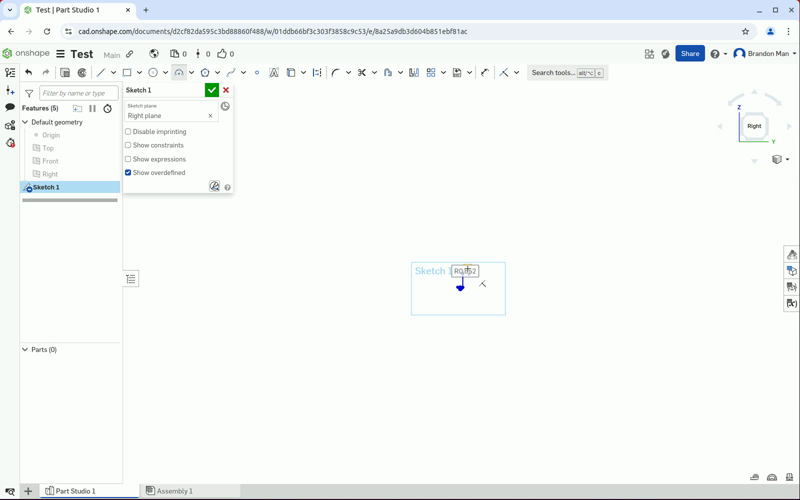
scroll(6)
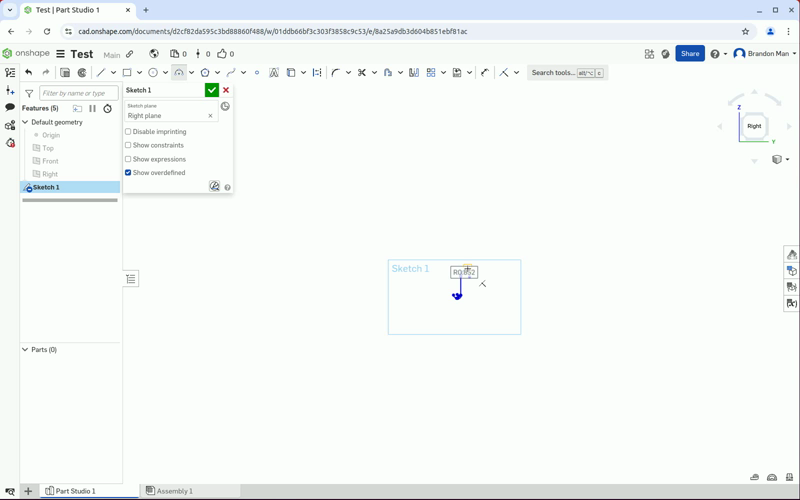
scroll(6)
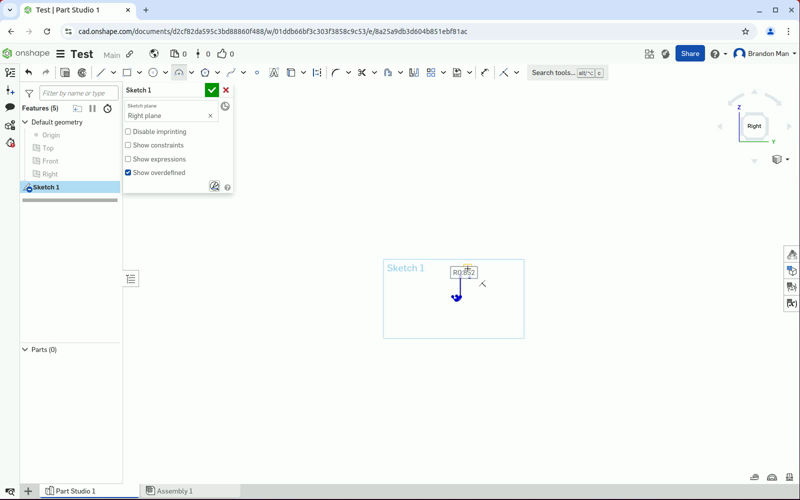
scroll(6)
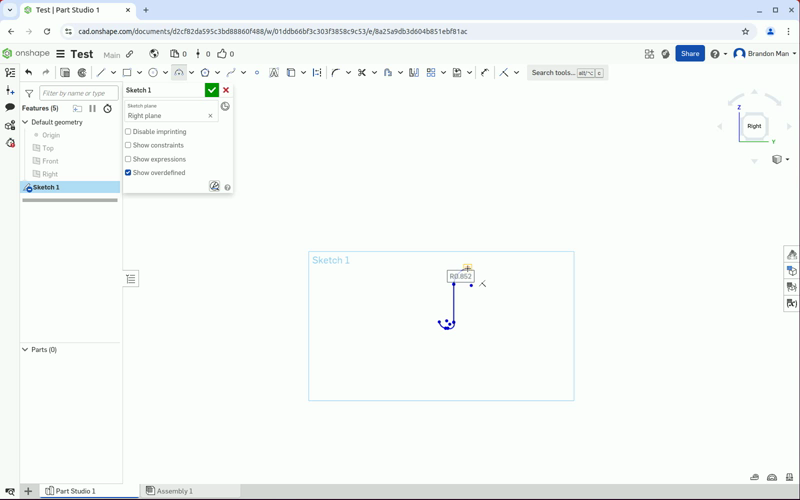
scroll(6)
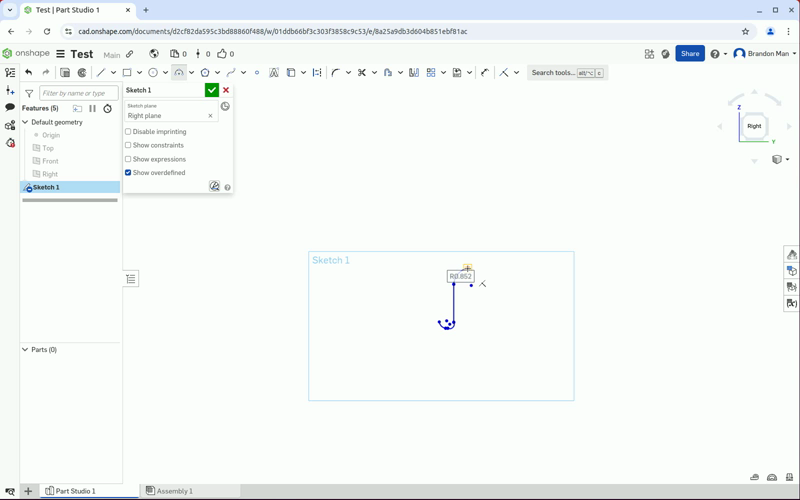
scroll(6)
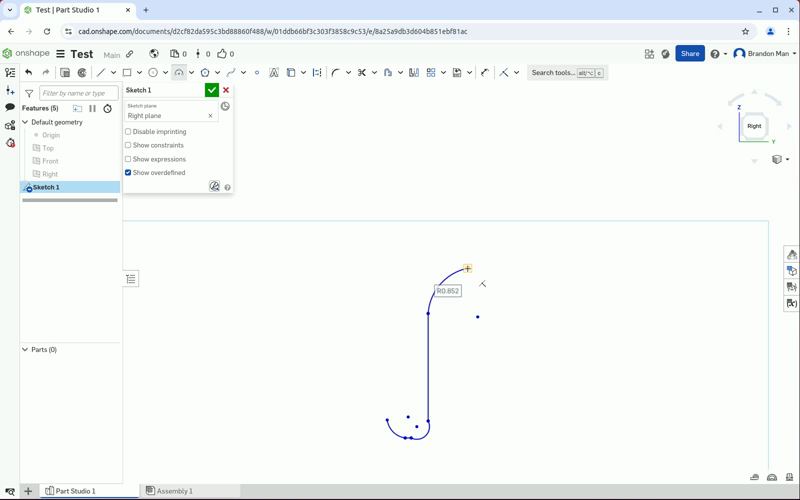
click(467, 268)
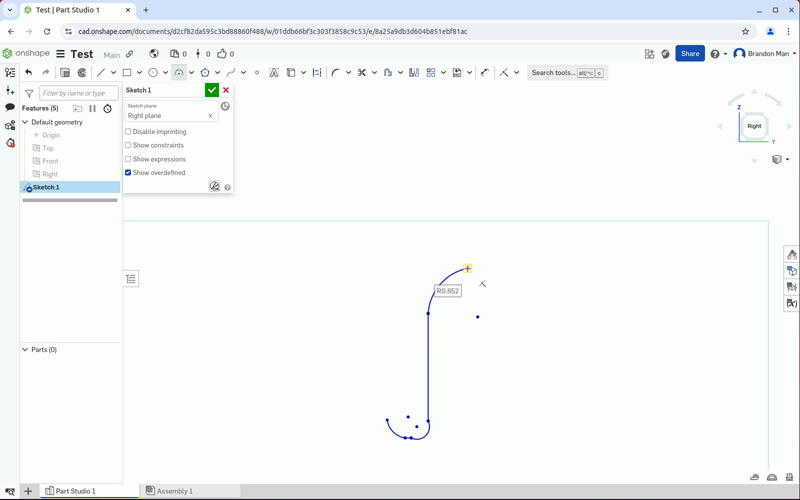
scroll(-6)
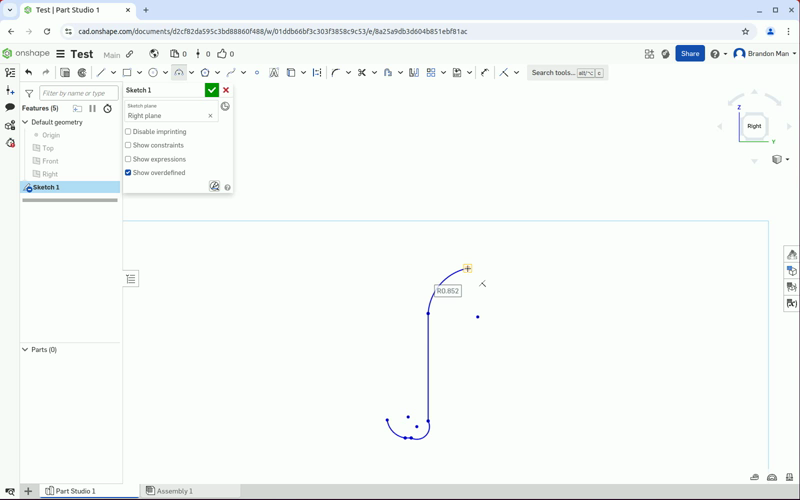
scroll(-6)
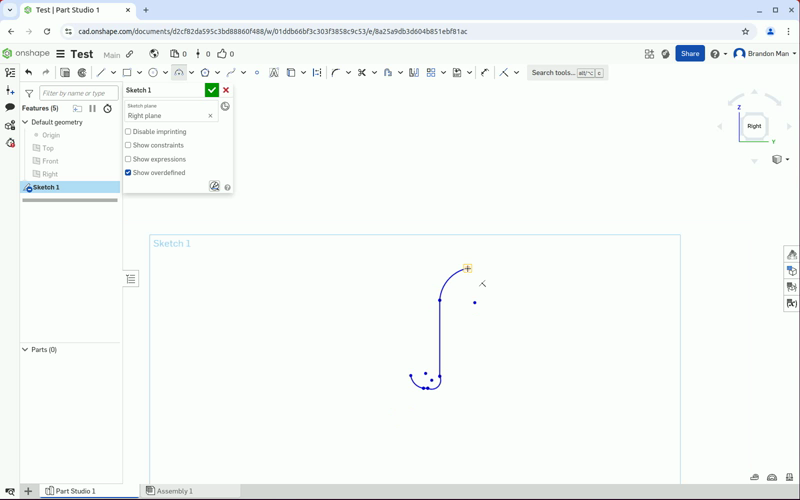
scroll(-6)
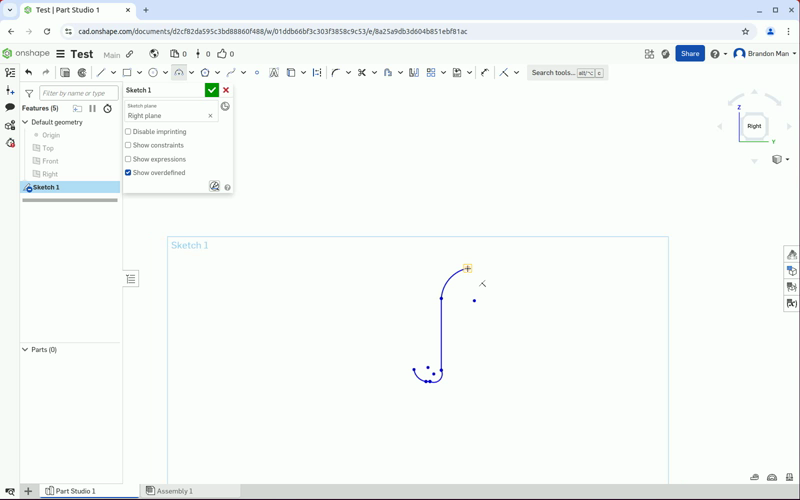
scroll(-6)
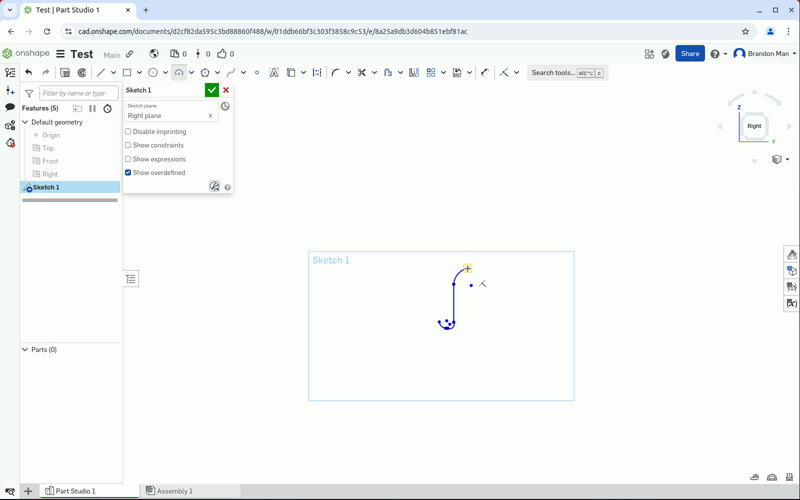
scroll(-6)
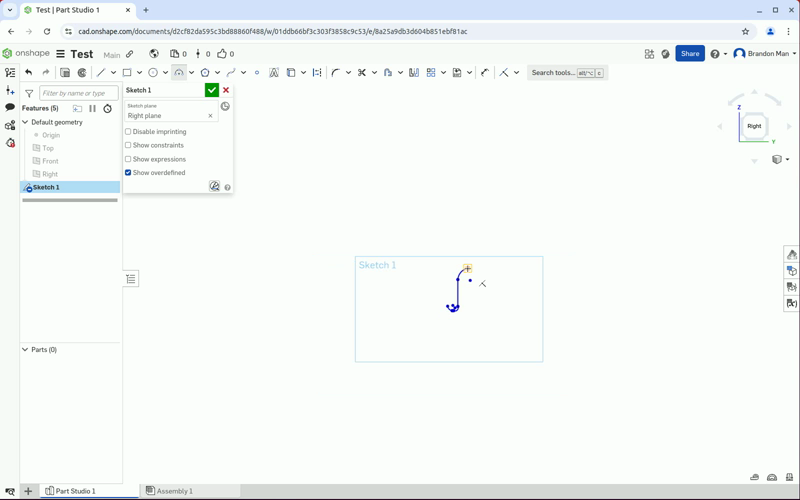
scroll(-6)
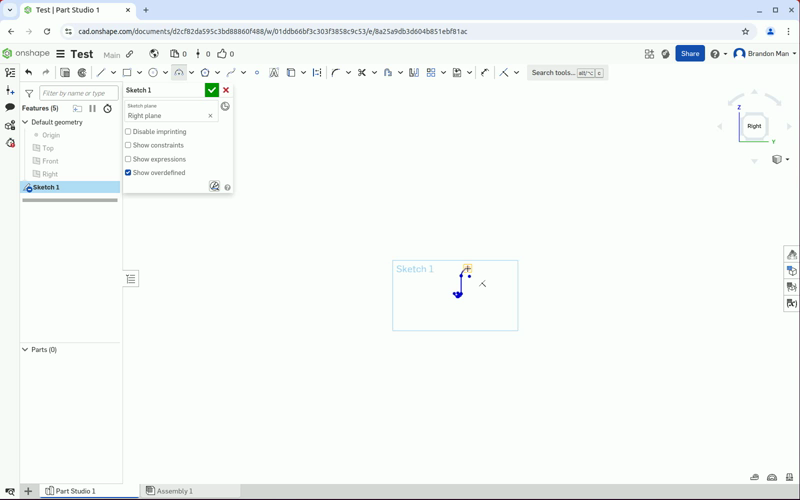
scroll(-6)
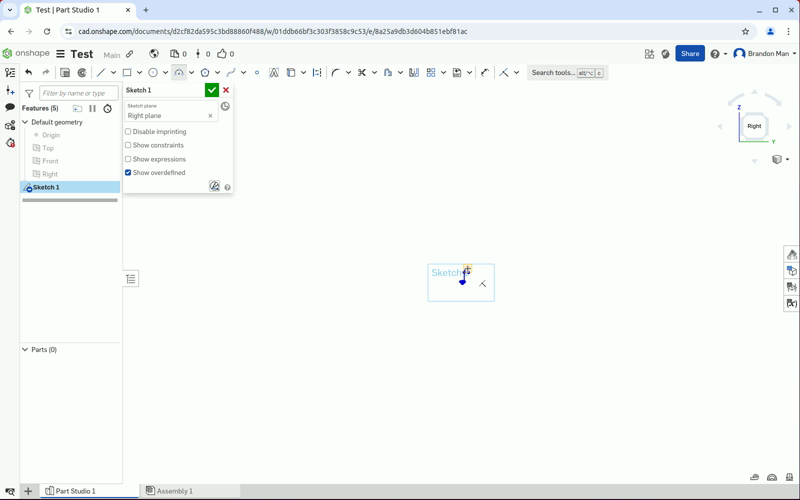
key_down(shift)
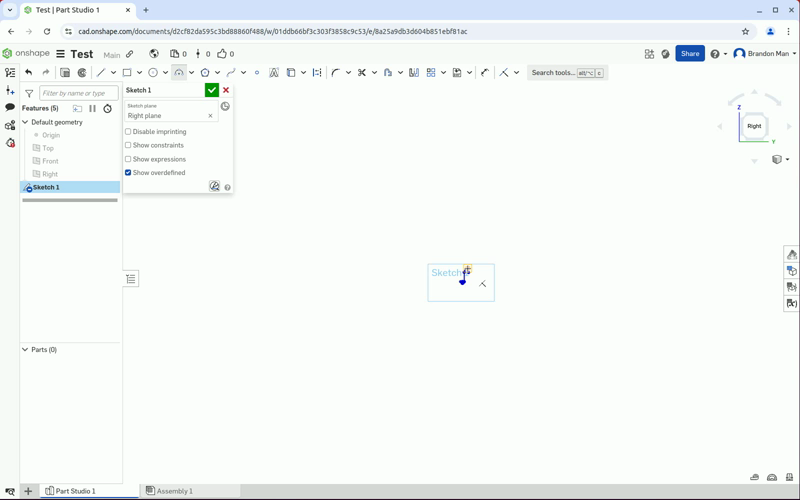
mouse_move(468, 266)
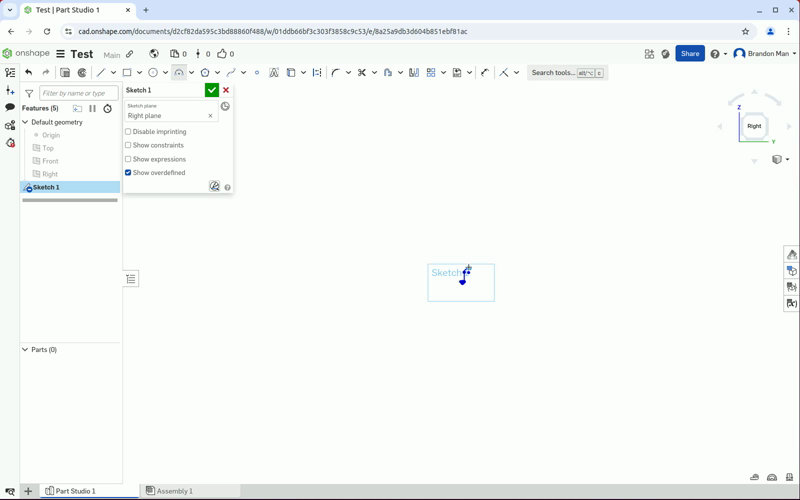
scroll(6)
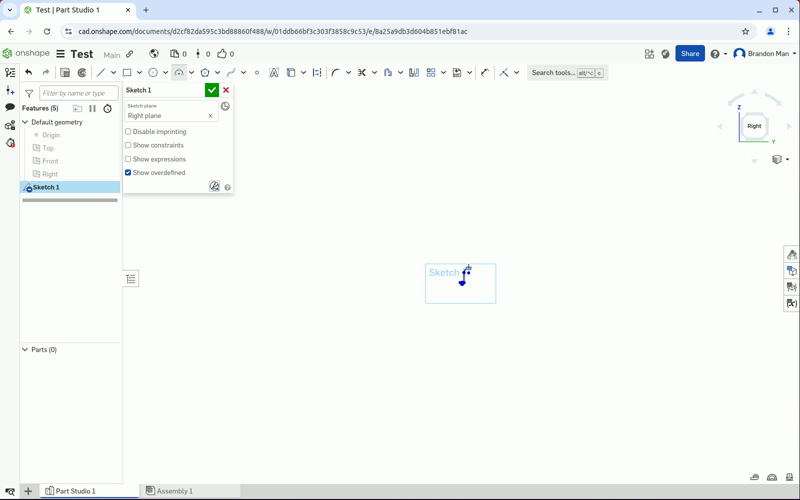
scroll(6)
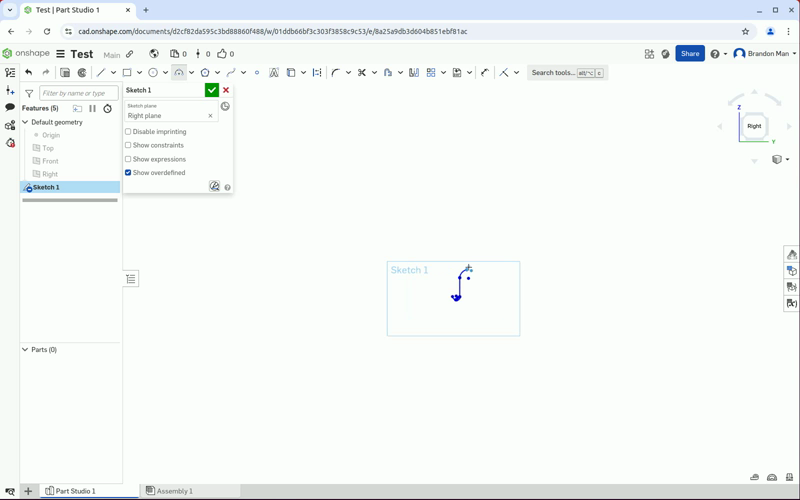
scroll(6)
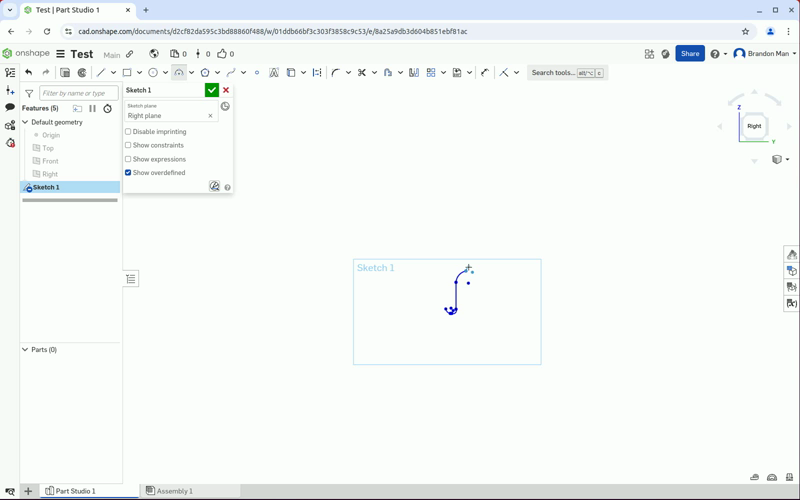
scroll(6)
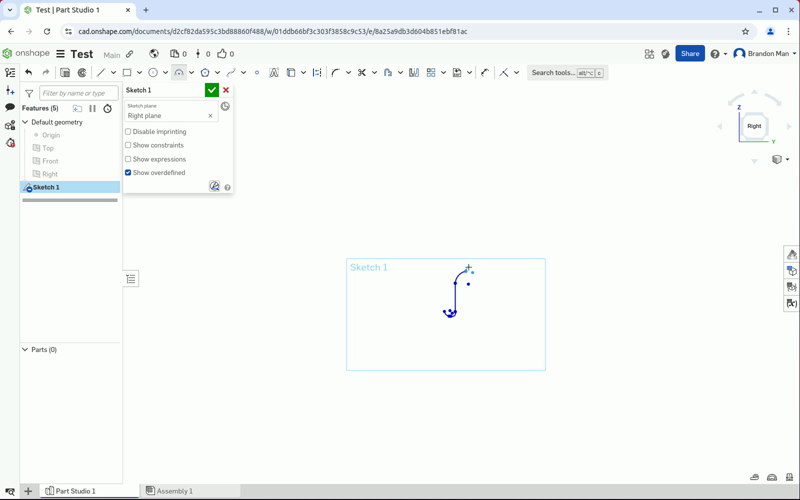
scroll(6)
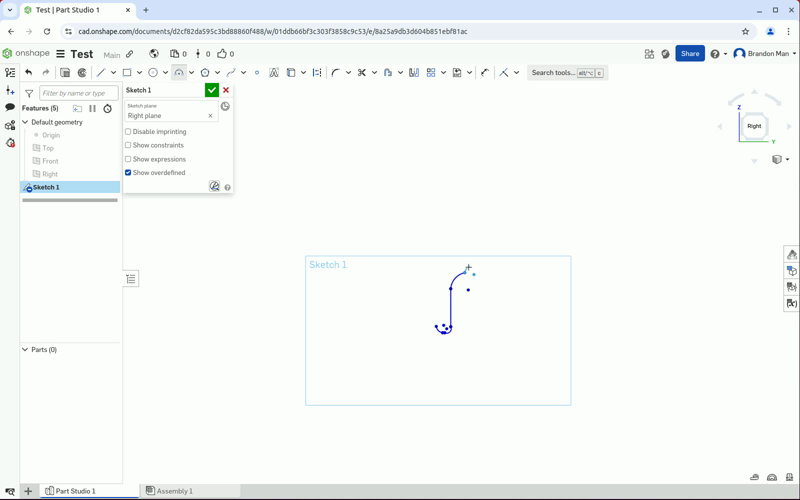
scroll(6)
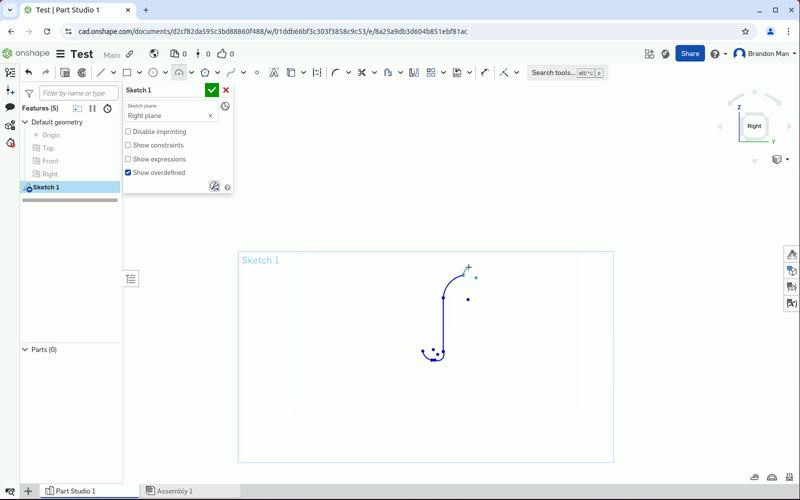
scroll(6)
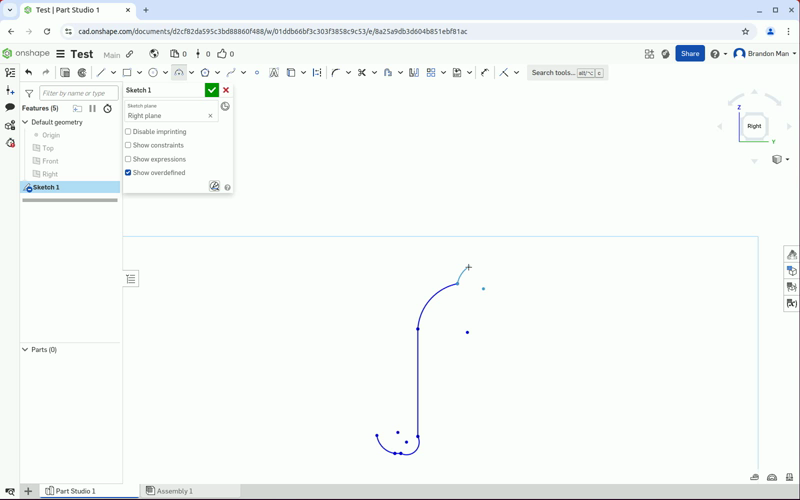
click(468, 266)
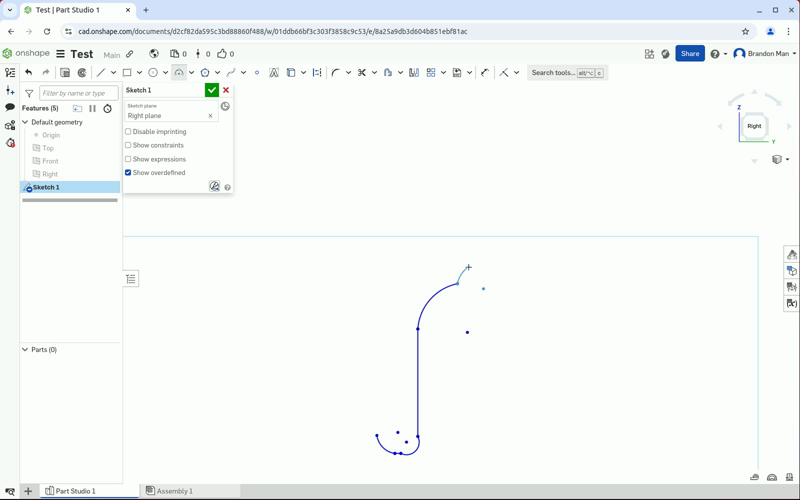
scroll(-6)
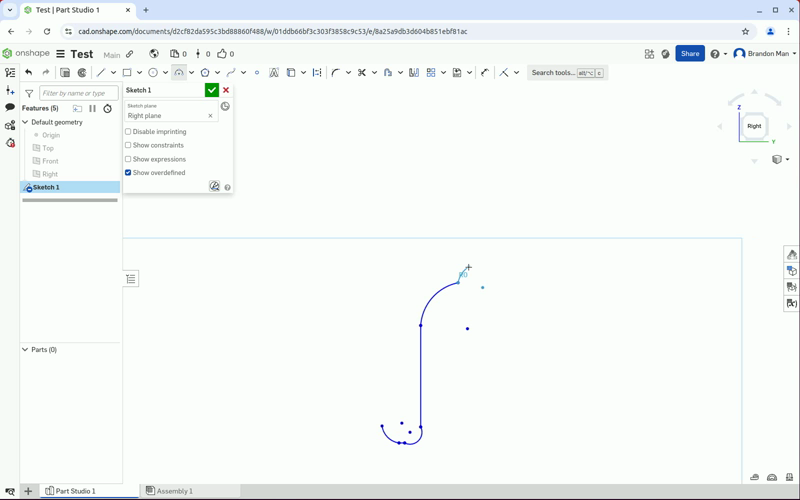
scroll(-6)
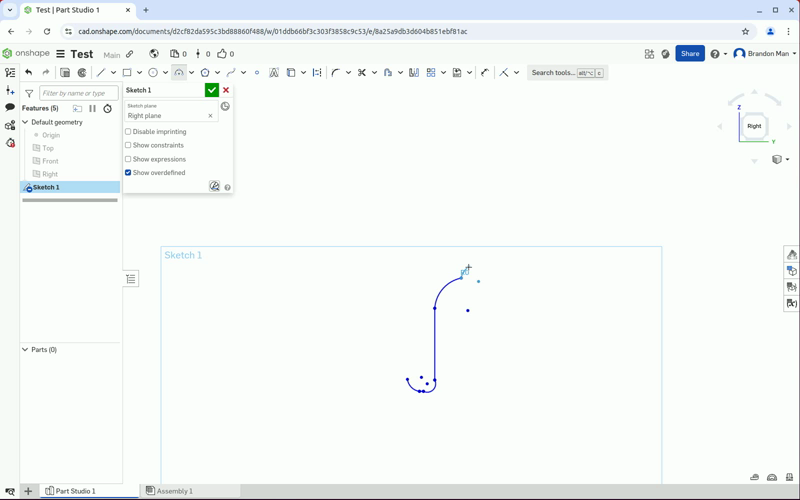
scroll(-6)
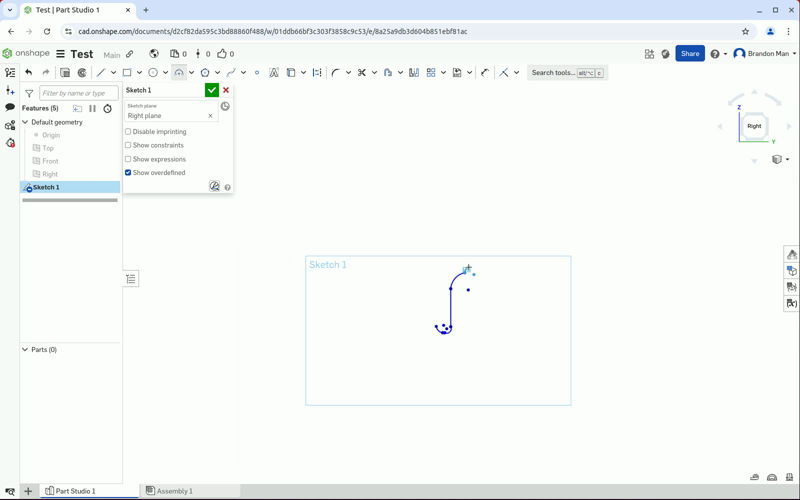
scroll(-6)
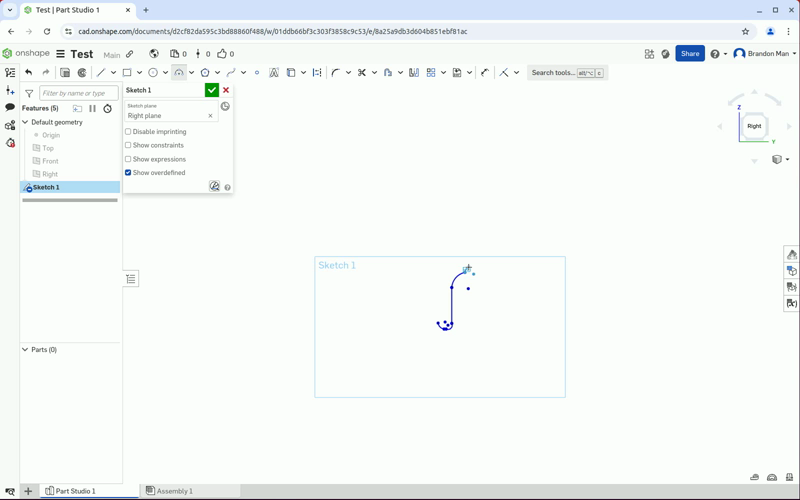
scroll(-6)
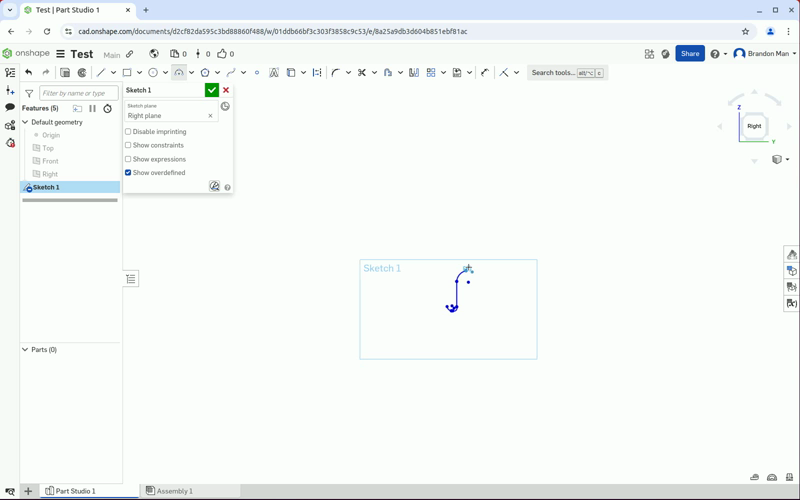
scroll(-6)
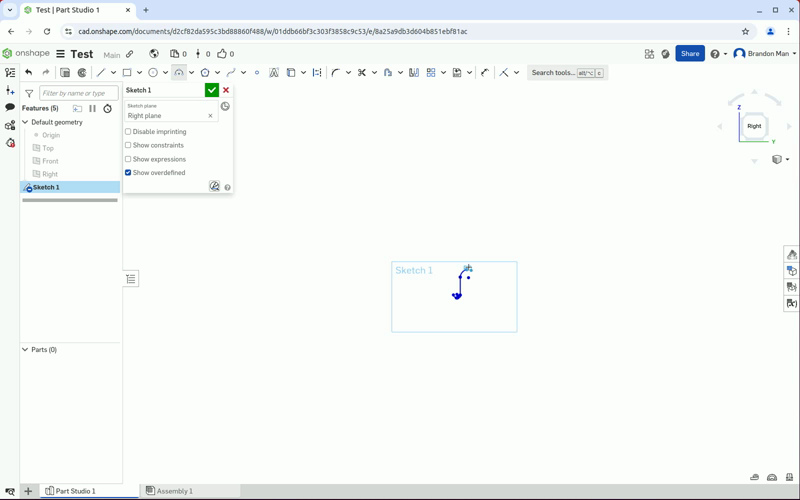
scroll(-6)
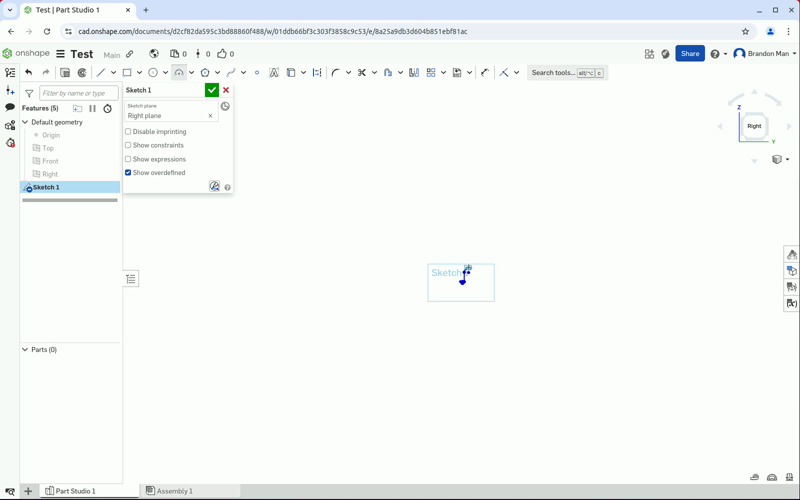
mouse_move(468, 267)
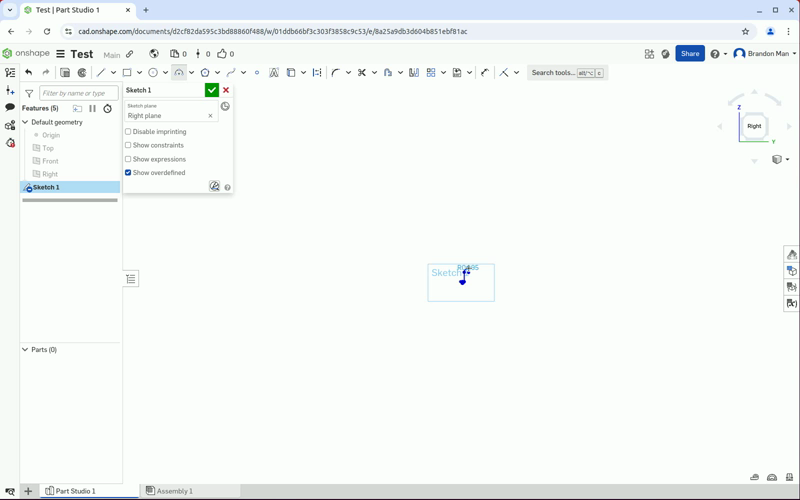
scroll(6)
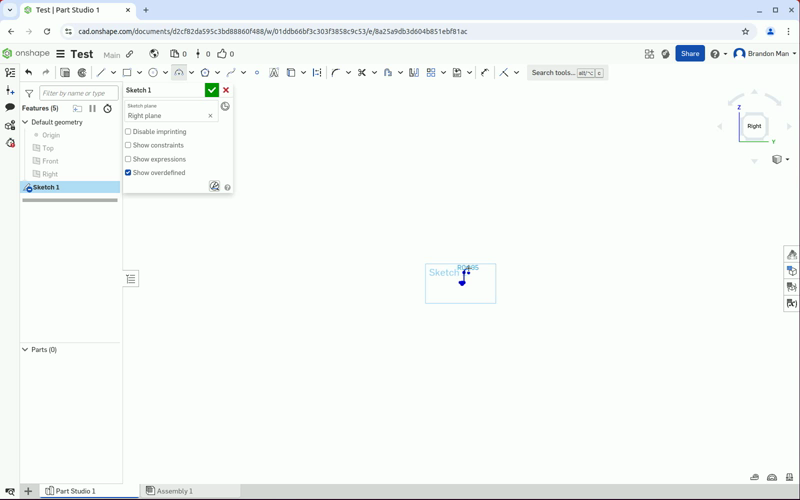
scroll(6)
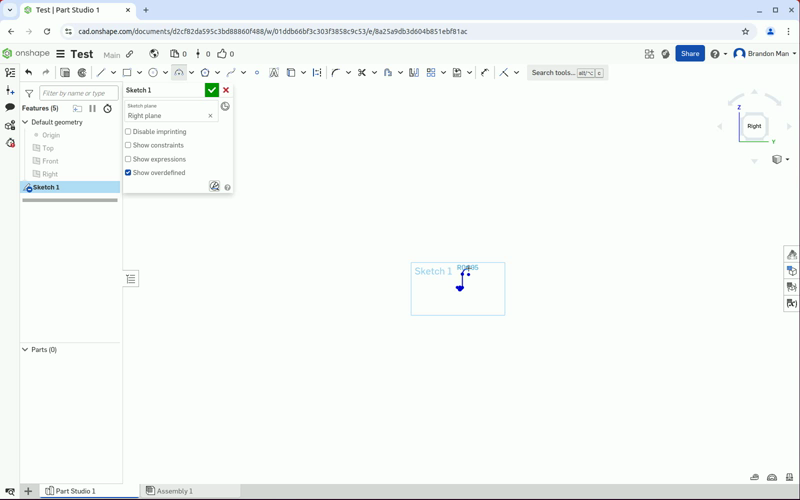
scroll(6)
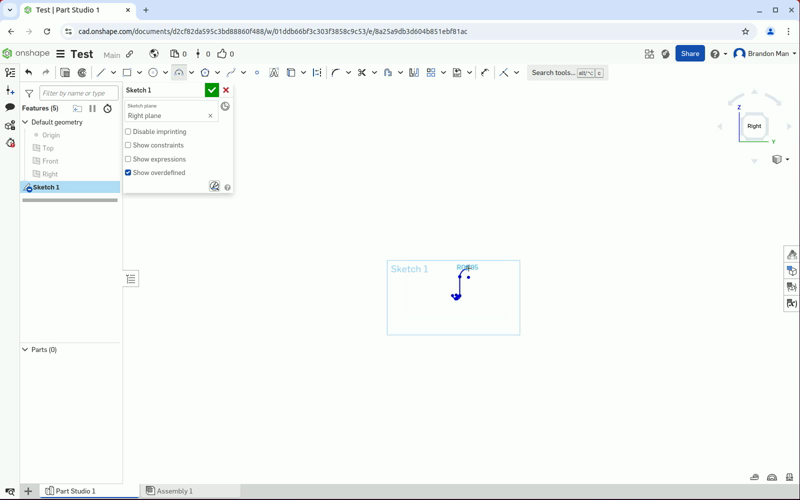
scroll(6)
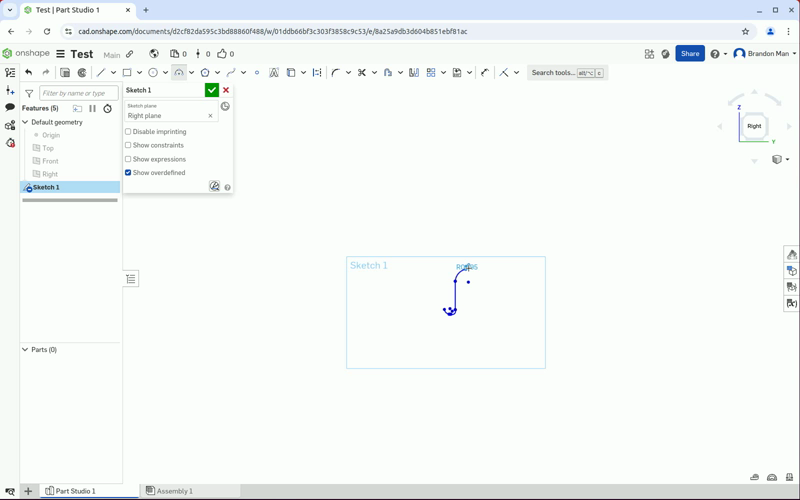
scroll(6)
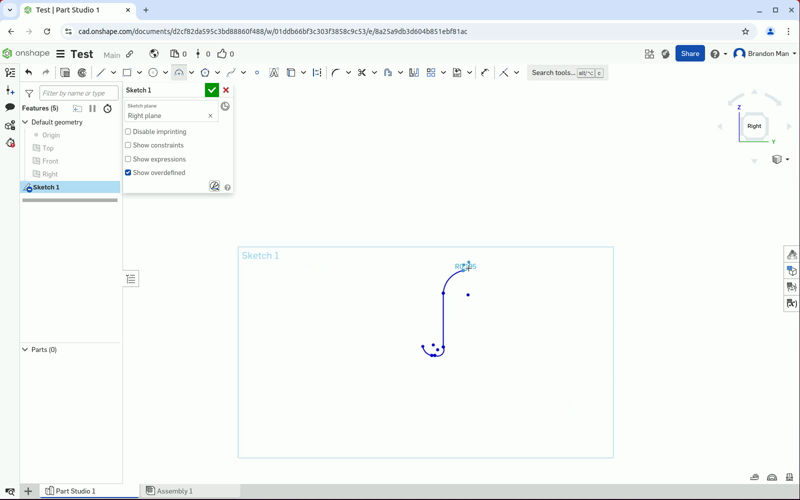
scroll(6)
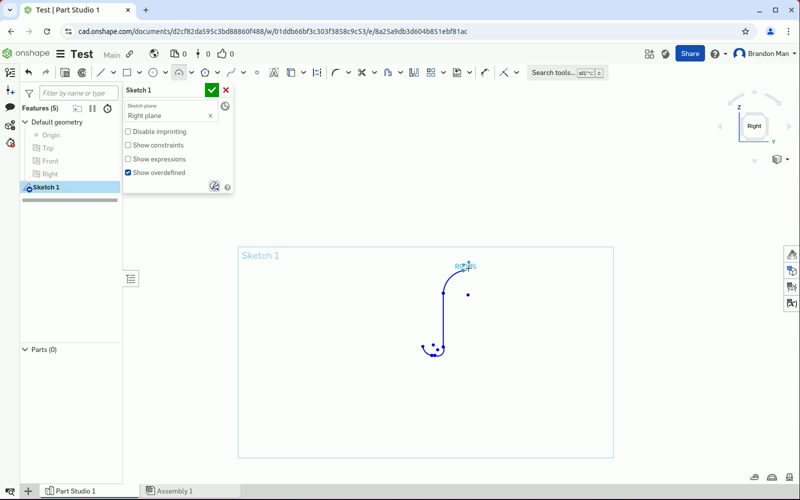
scroll(6)
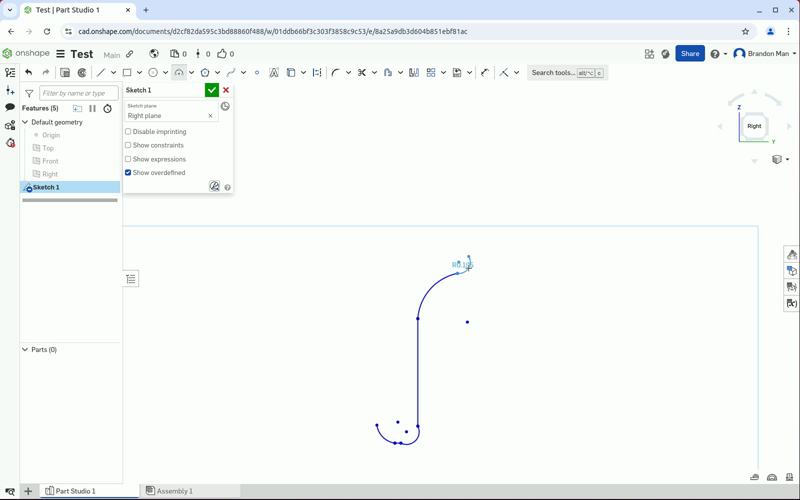
click(468, 267)
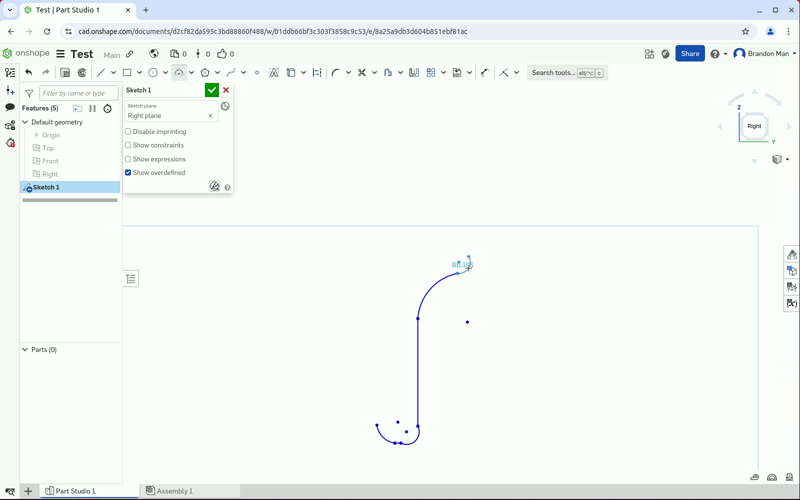
scroll(-6)
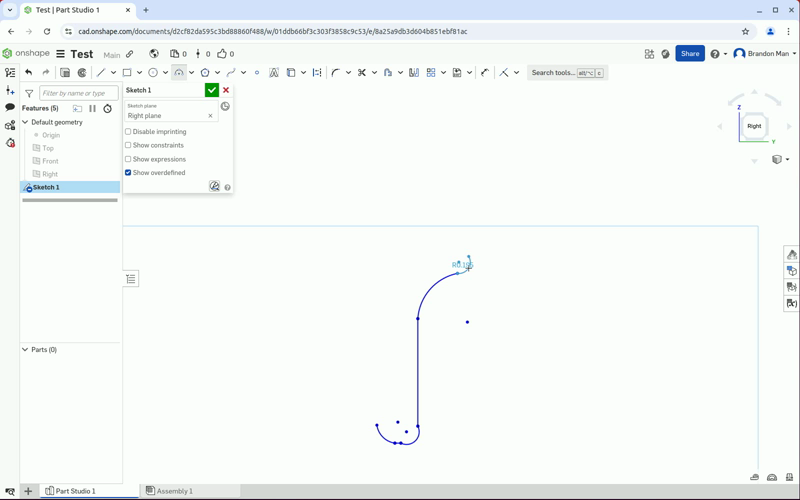
scroll(-6)
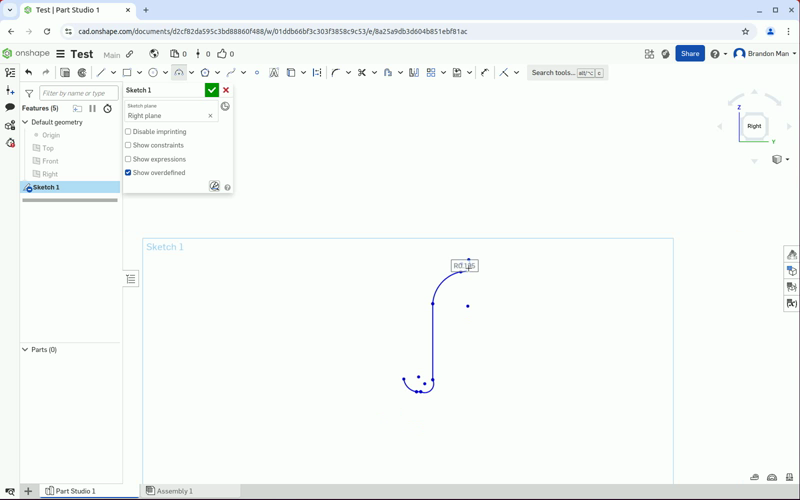
scroll(-6)
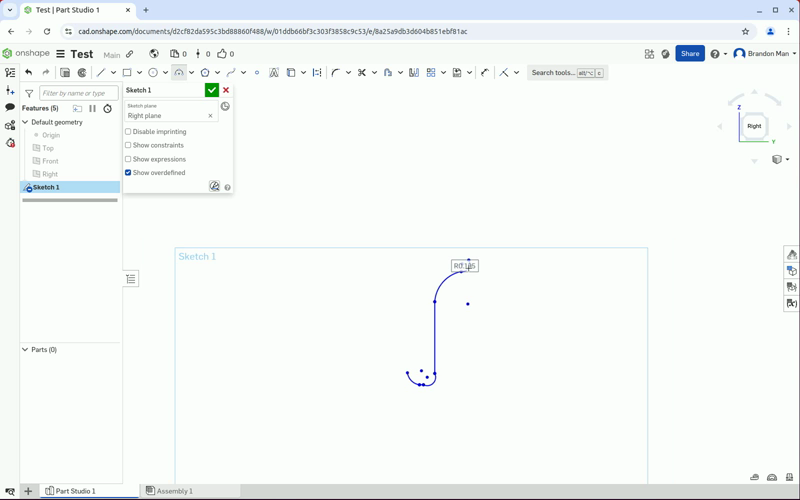
scroll(-6)
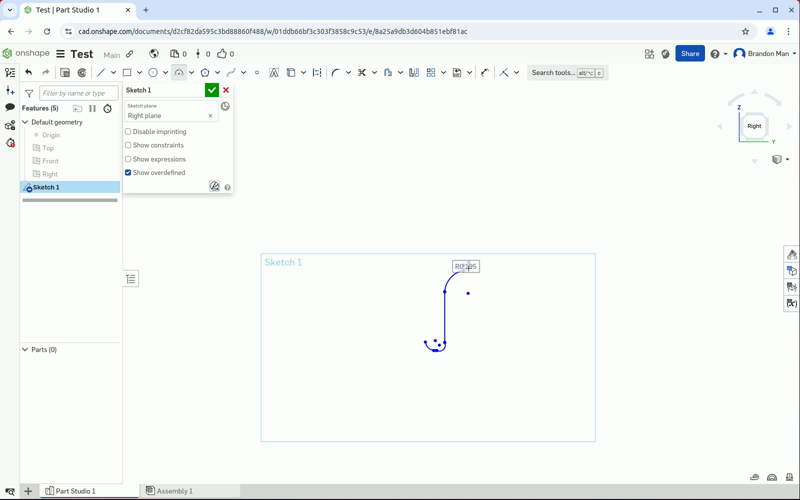
scroll(-6)
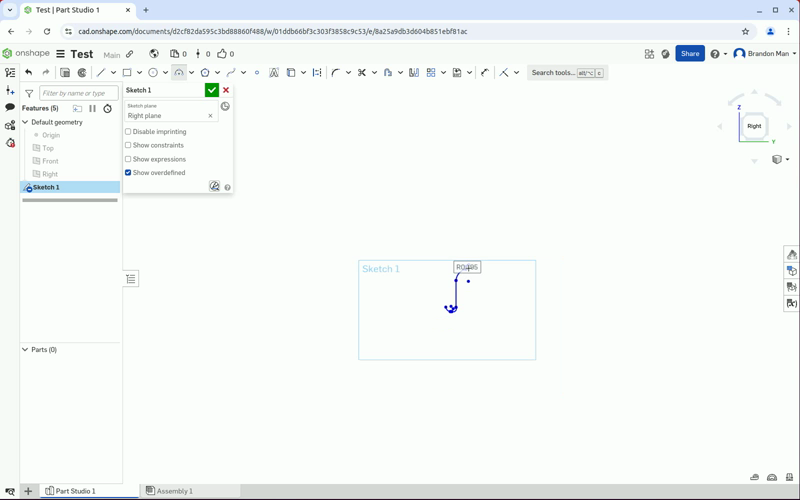
scroll(-6)
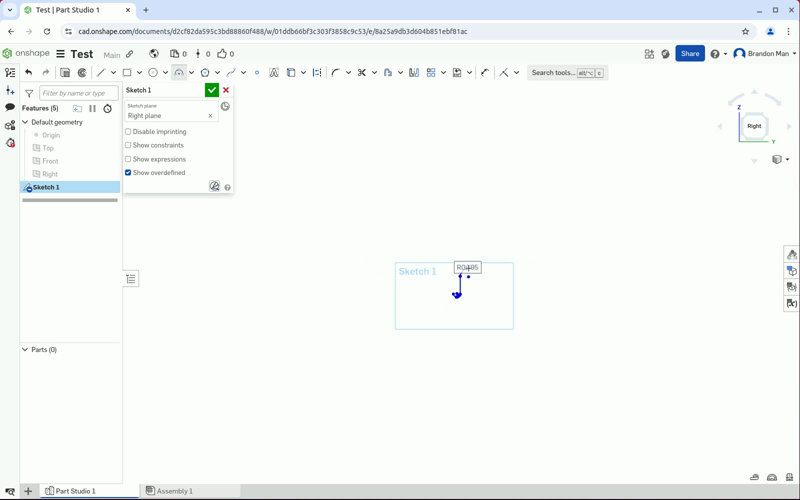
scroll(-6)
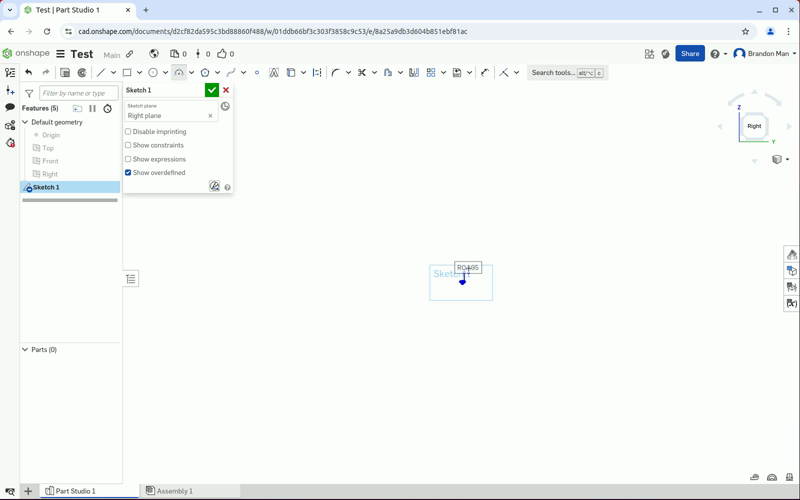
key_up(shift)
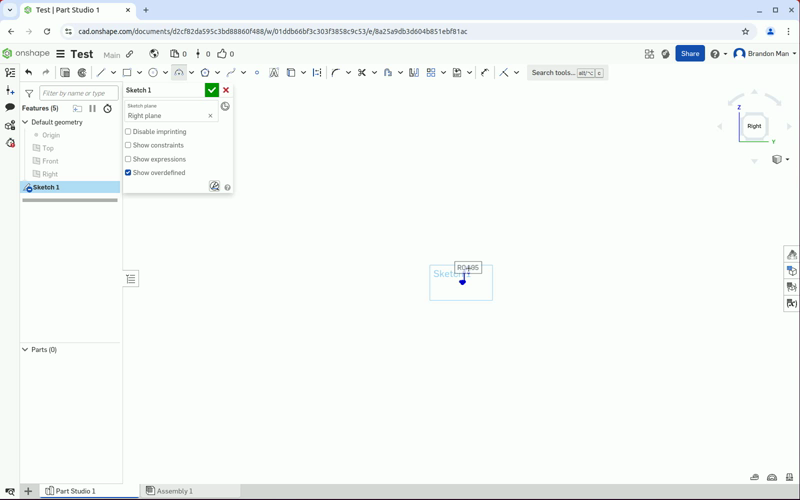
key(esc)
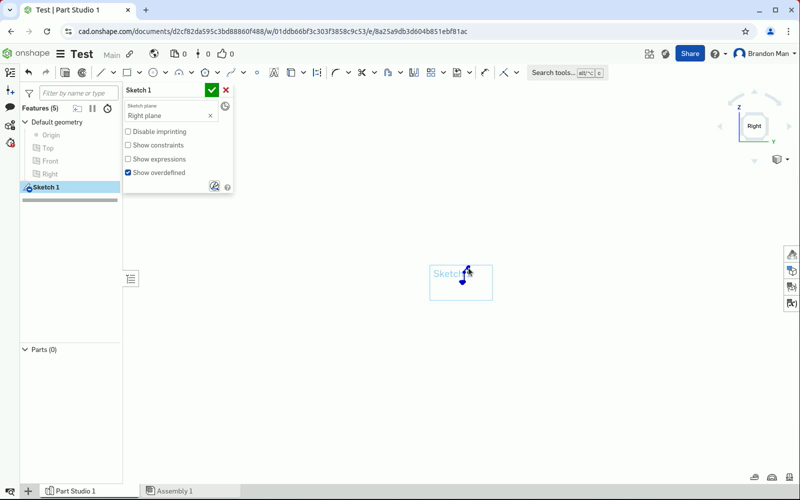
key(l)
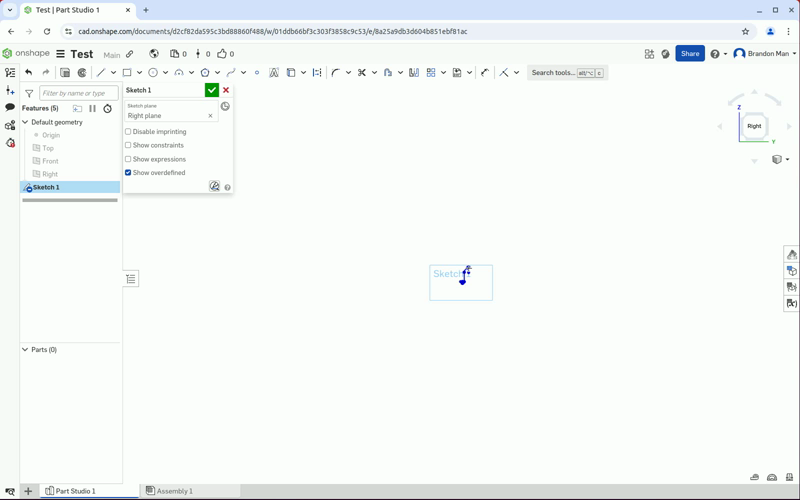
mouse_move(468, 266)
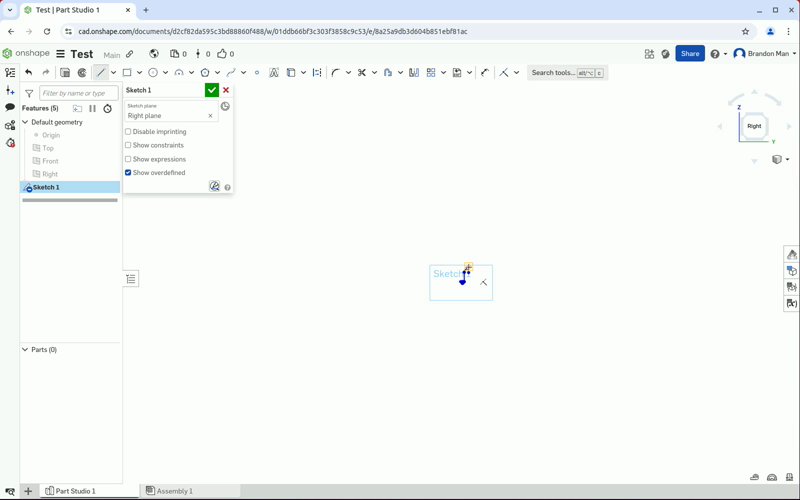
scroll(6)
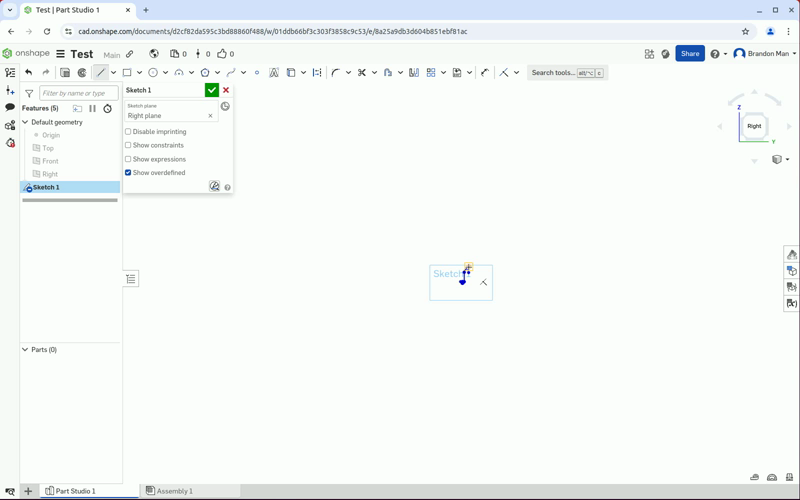
scroll(6)
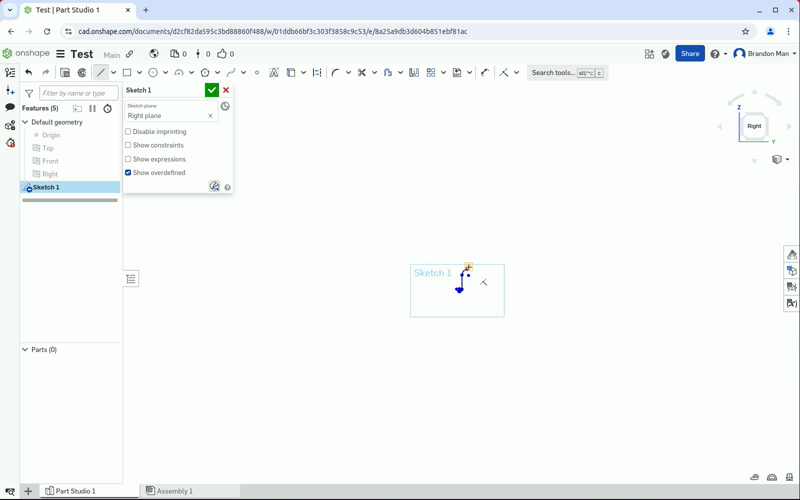
scroll(6)
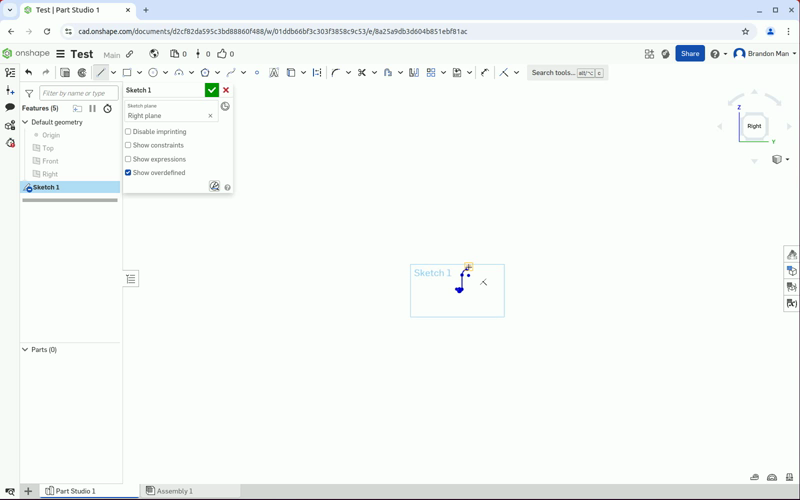
scroll(6)
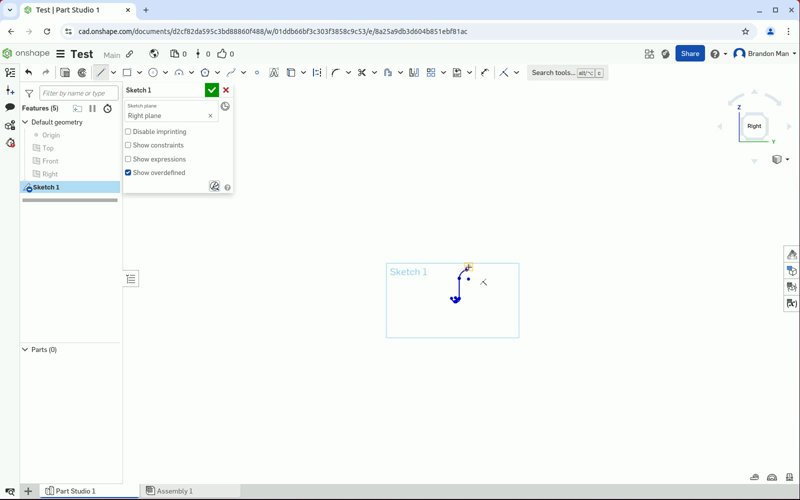
scroll(6)
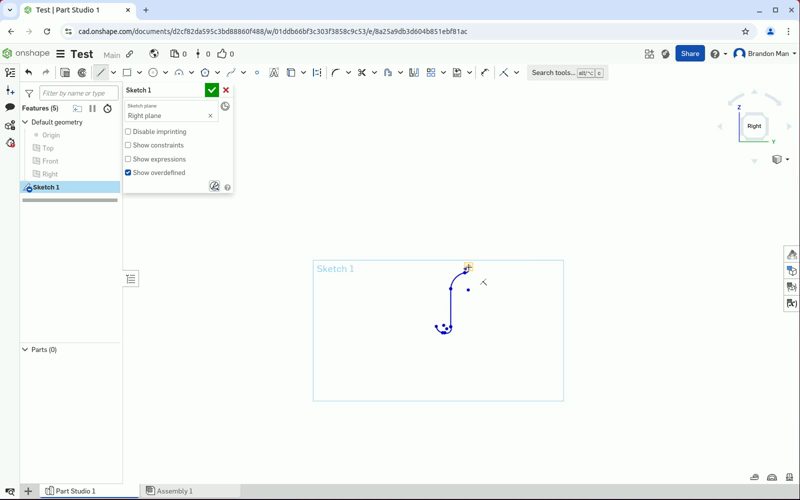
scroll(6)
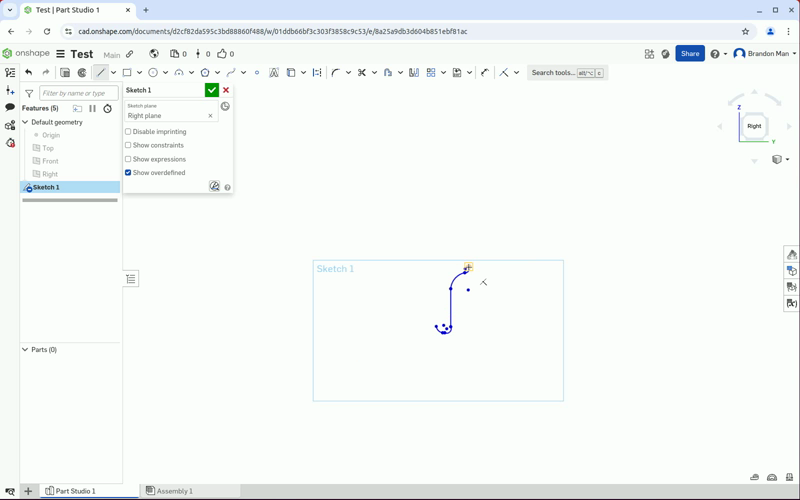
scroll(6)
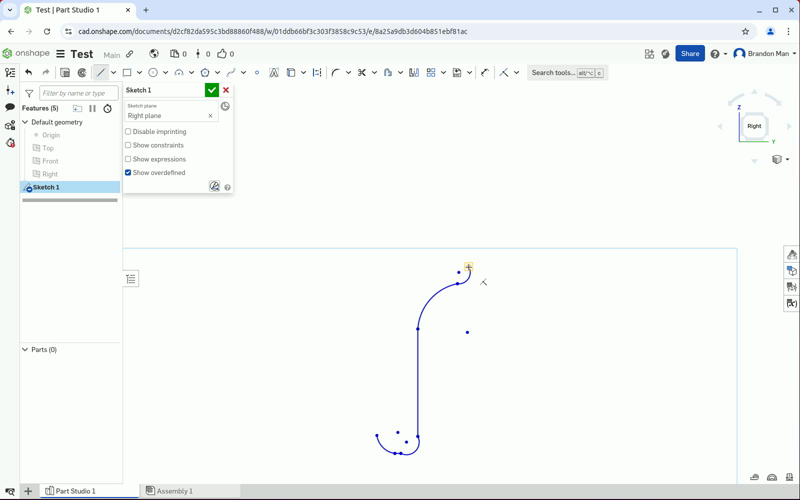
click(468, 266)
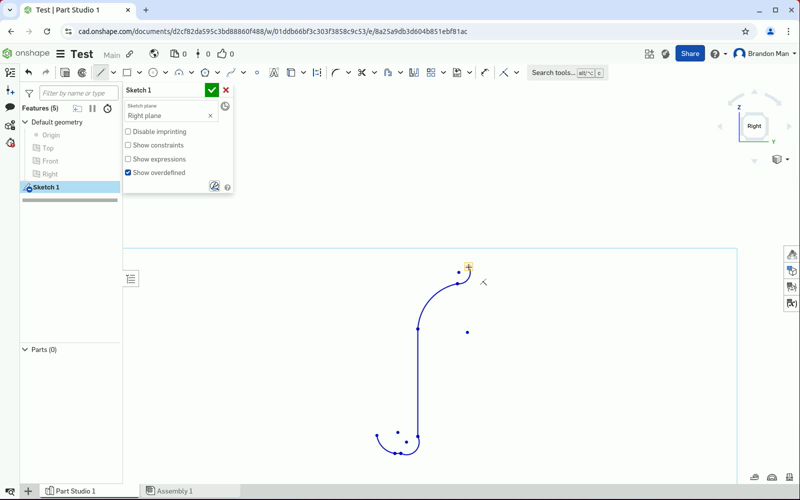
scroll(-6)
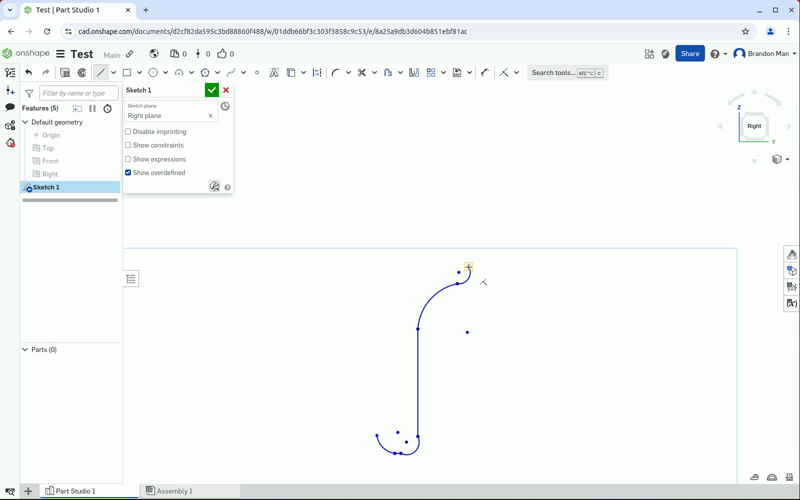
scroll(-6)
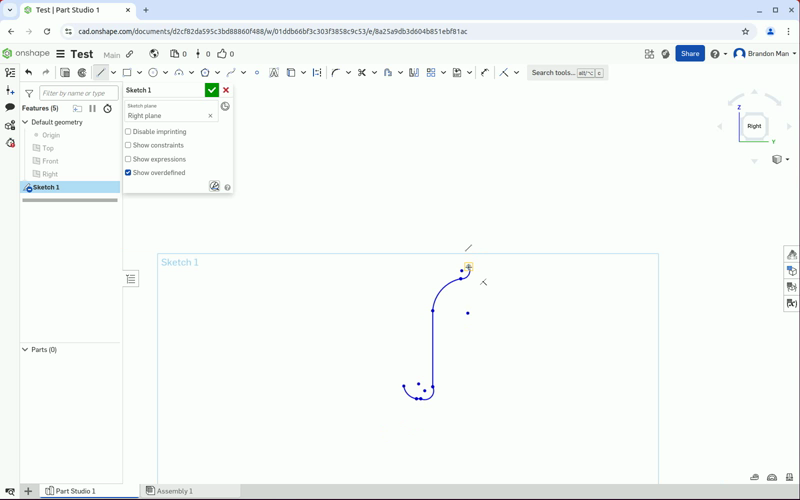
scroll(-6)
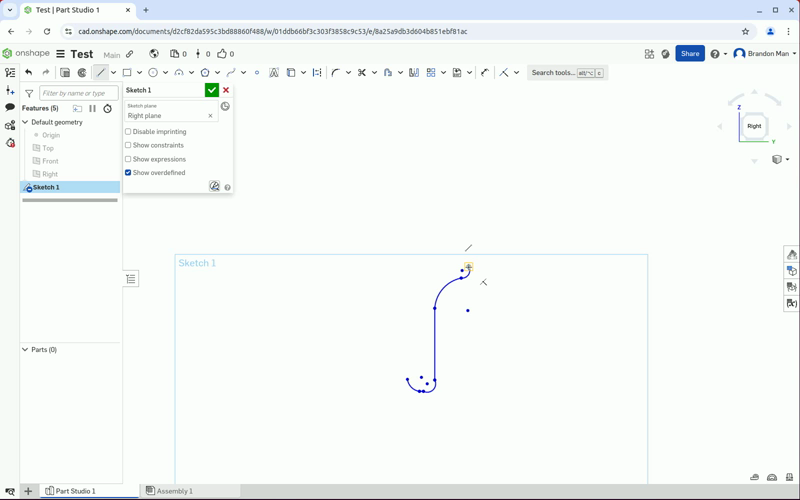
scroll(-6)
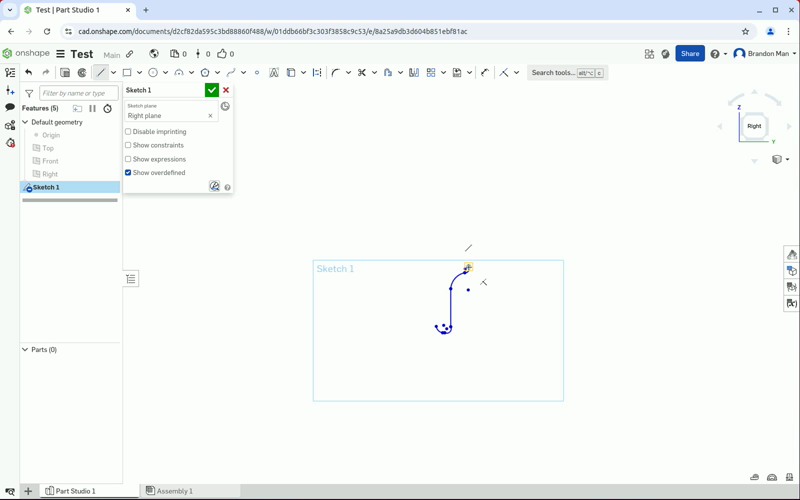
scroll(-6)
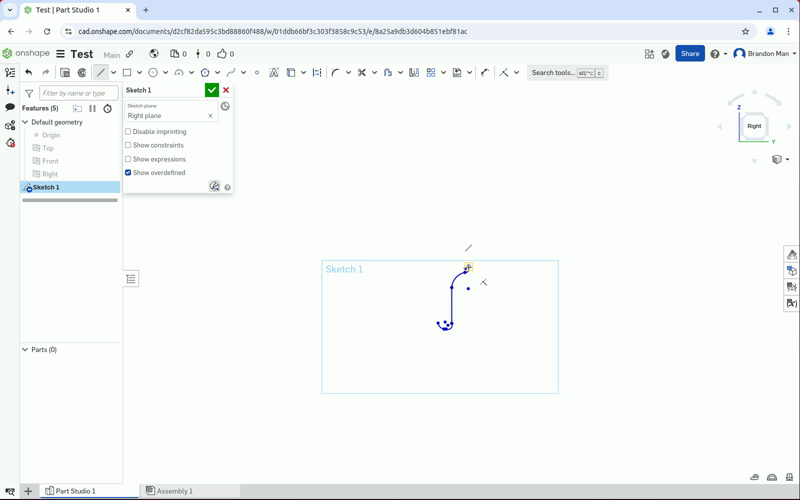
scroll(-6)
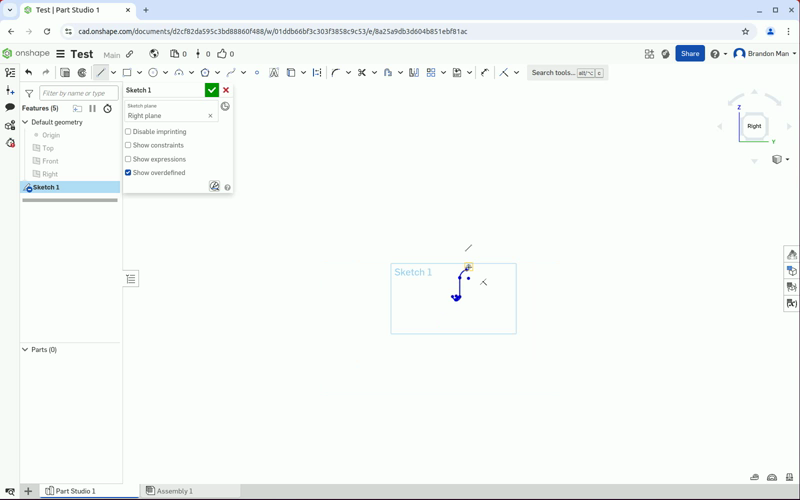
scroll(-6)
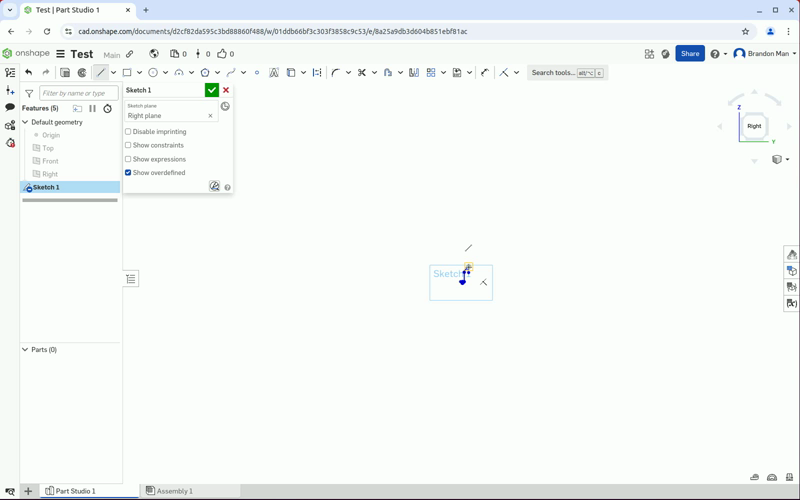
key_down(shift)
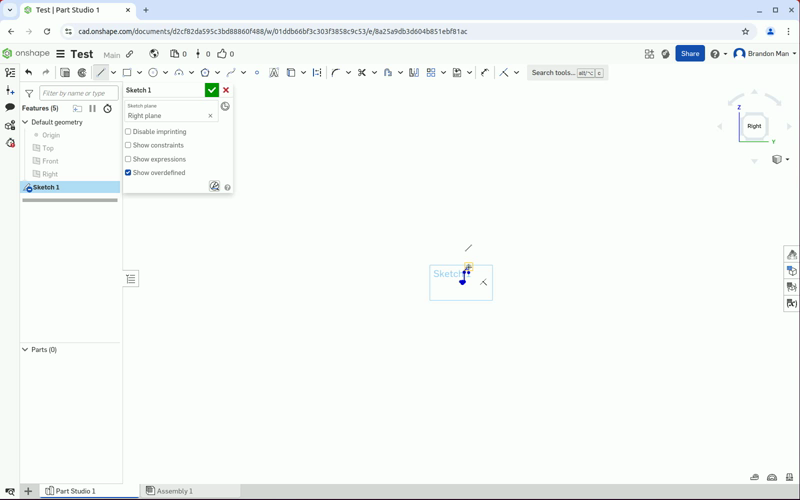
mouse_move(498, 266)
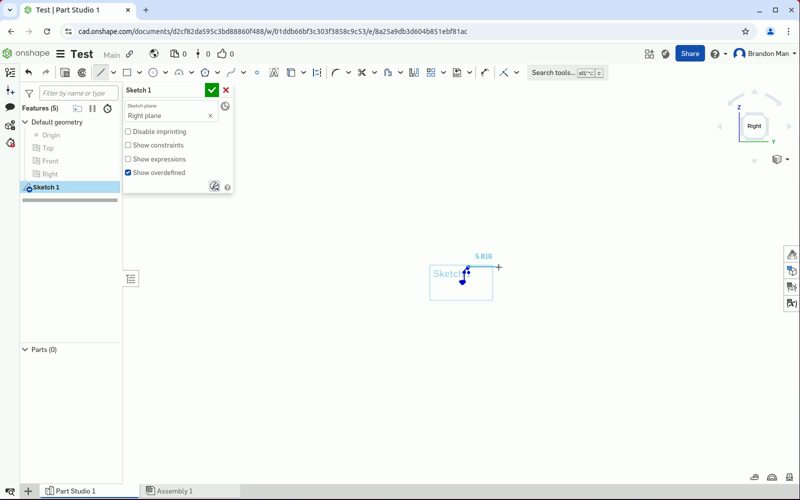
mouse_move(468, 265)
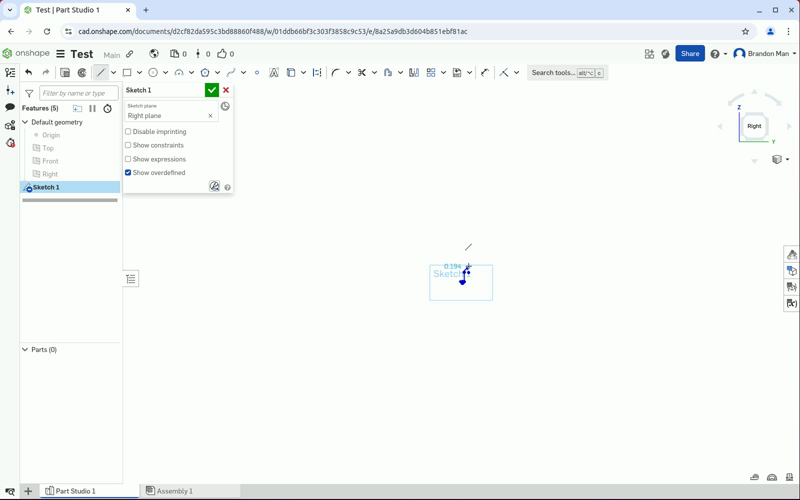
scroll(6)
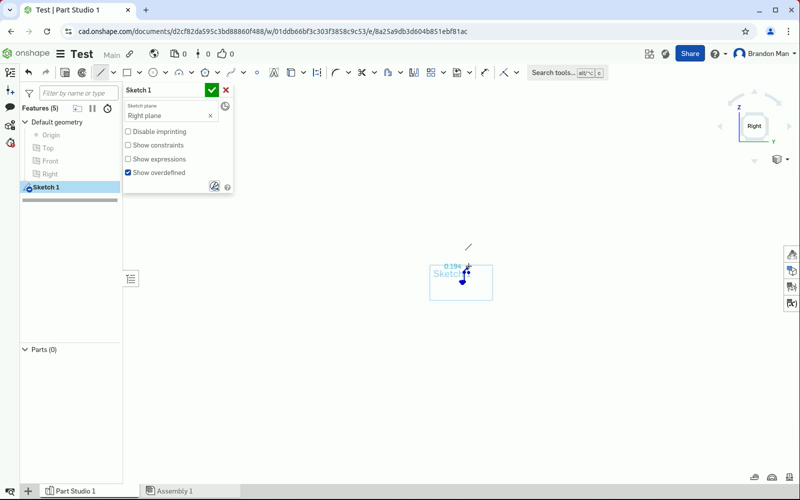
scroll(6)
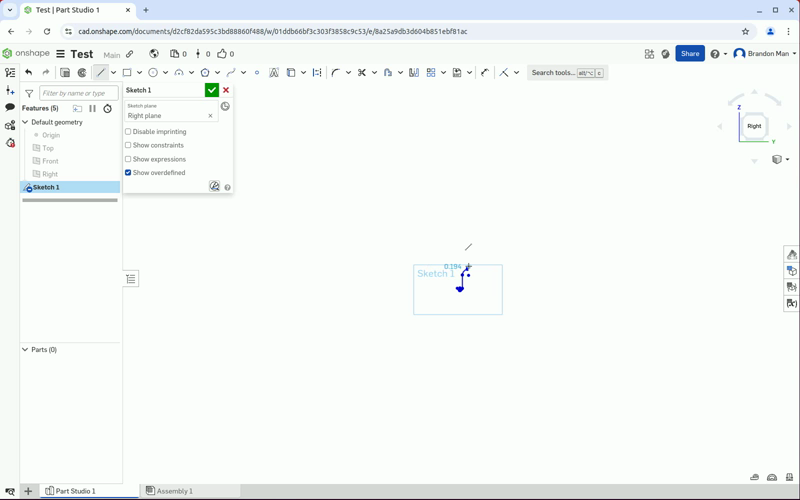
scroll(6)
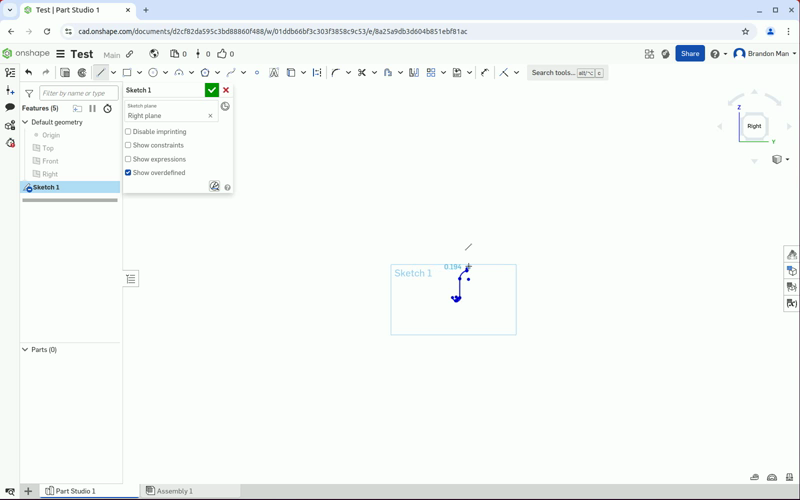
scroll(6)
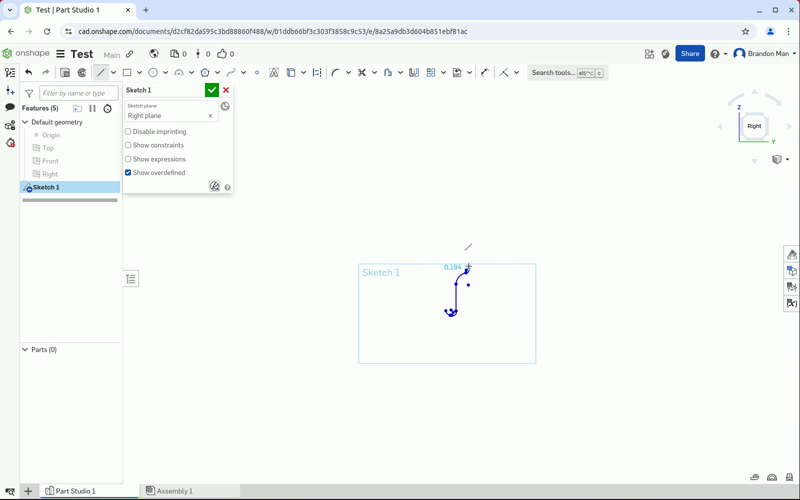
scroll(6)
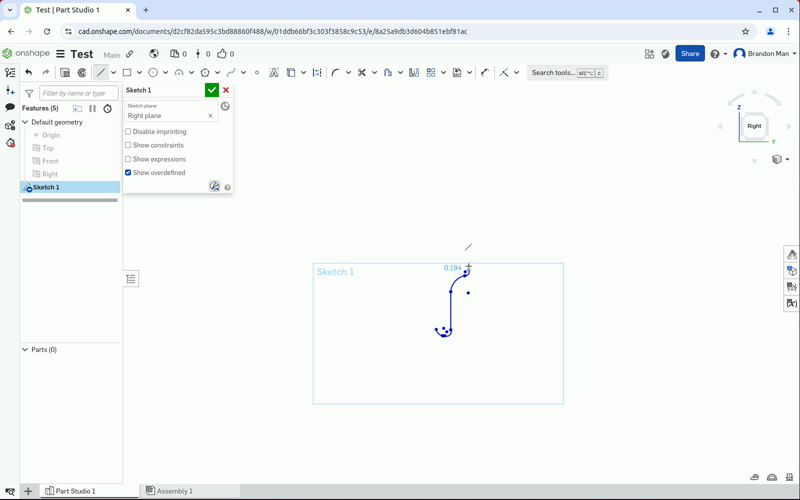
scroll(6)
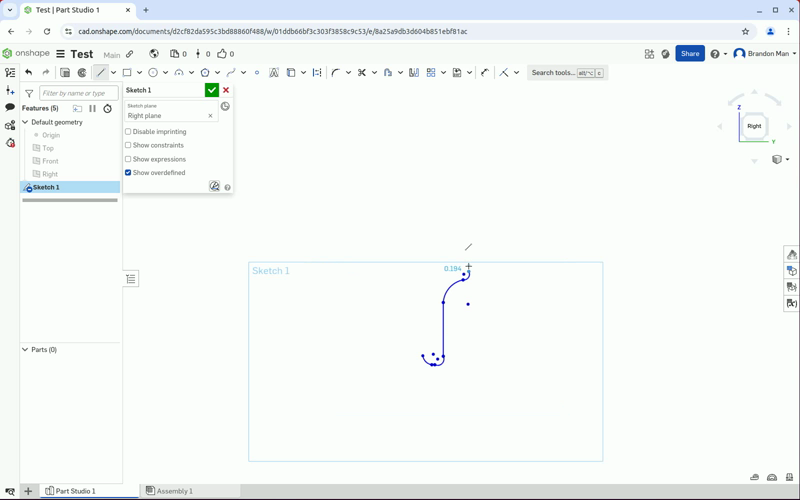
scroll(6)
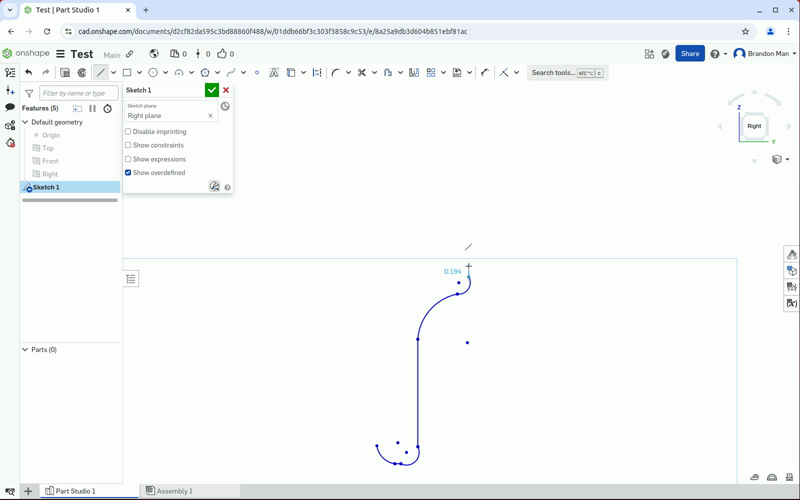
click(468, 265)
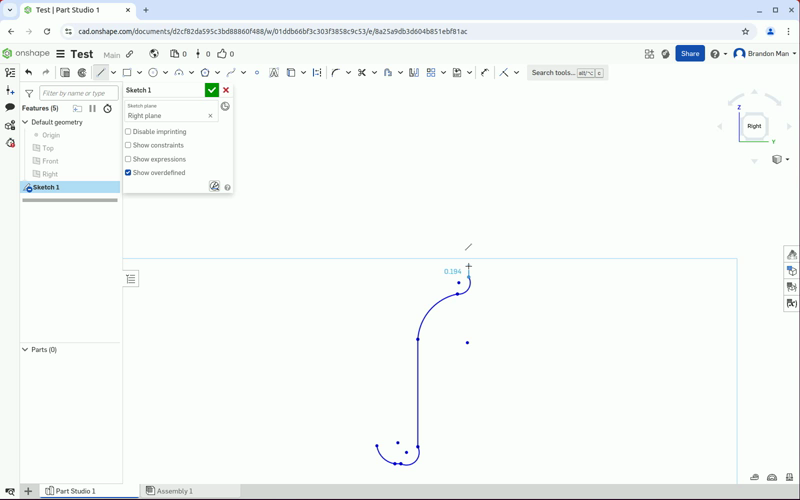
scroll(-6)
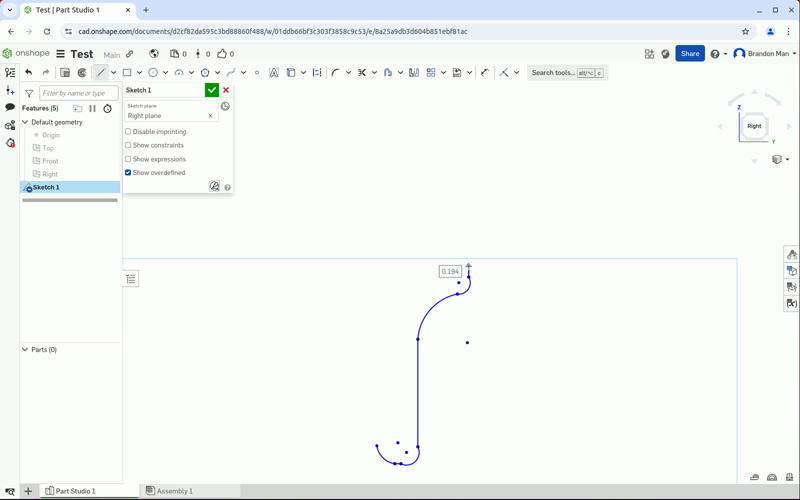
scroll(-6)
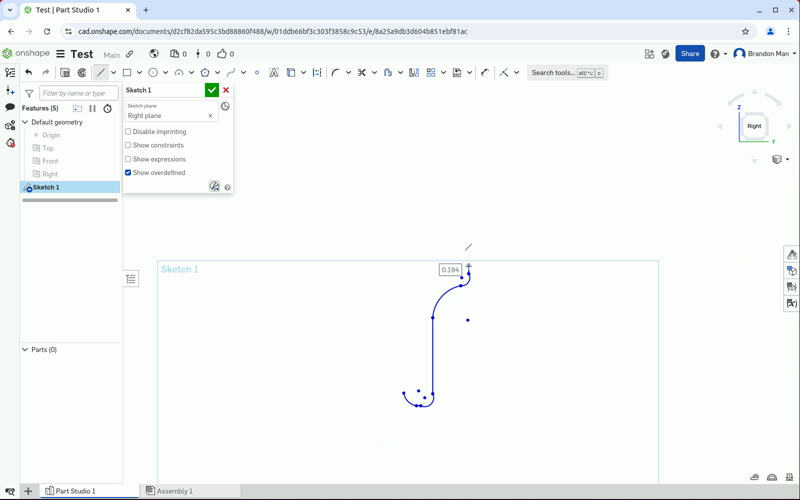
scroll(-6)
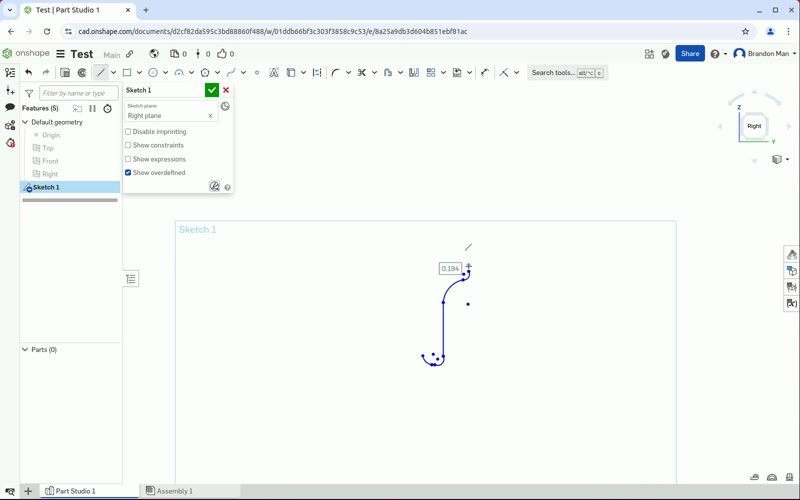
scroll(-6)
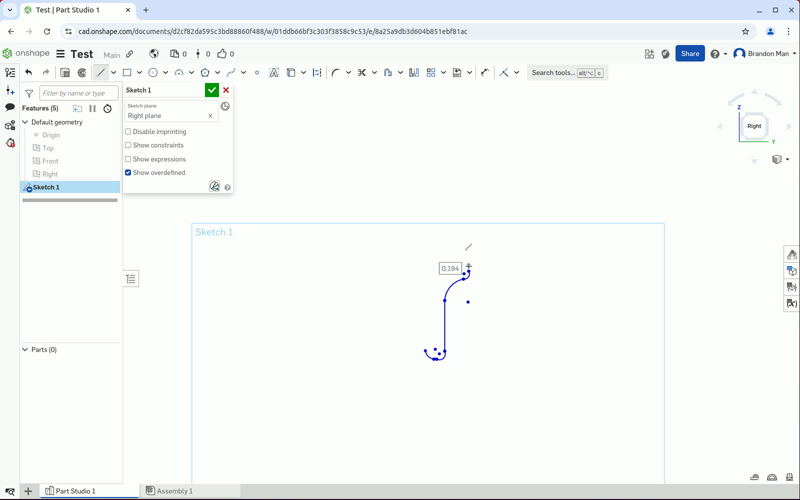
scroll(-6)
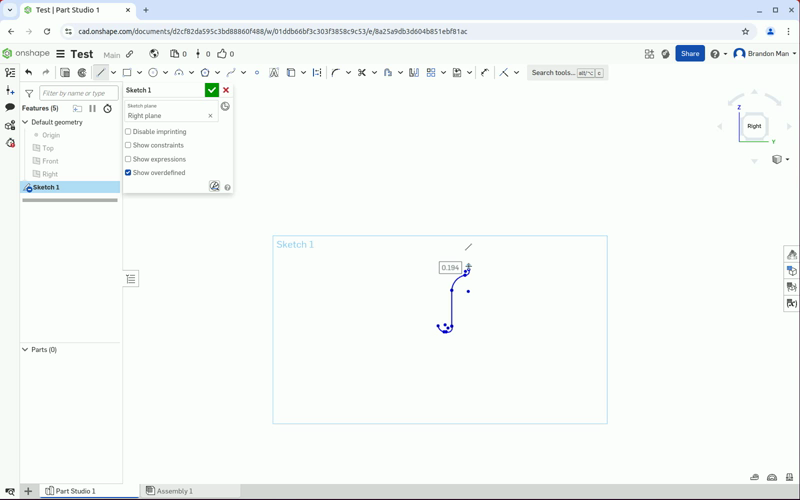
scroll(-6)
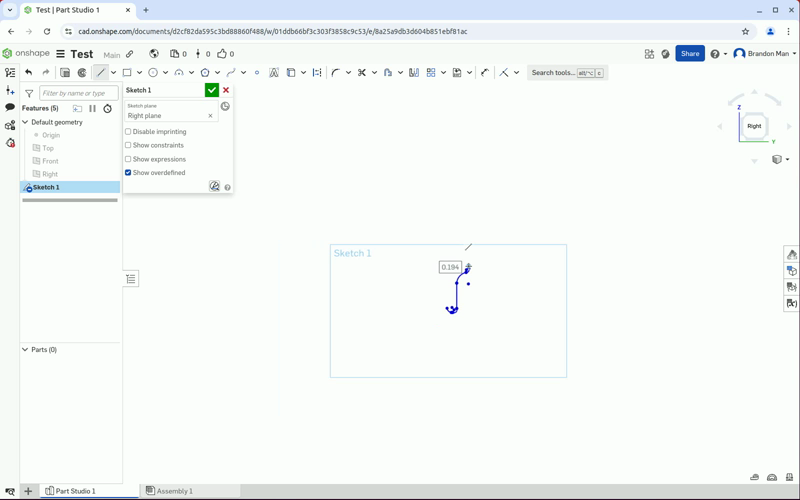
scroll(-6)
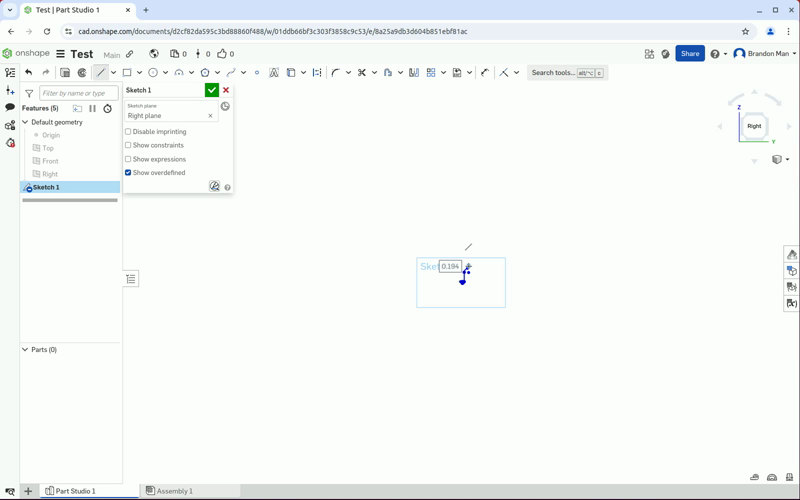
key_up(shift)
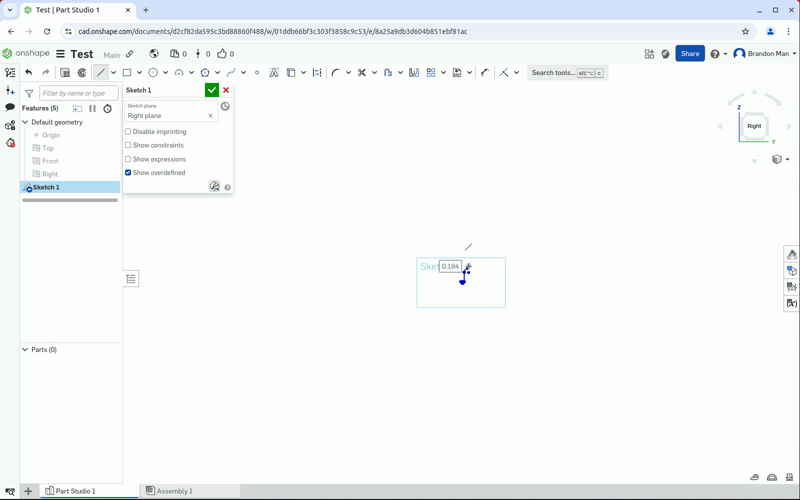
key(esc)
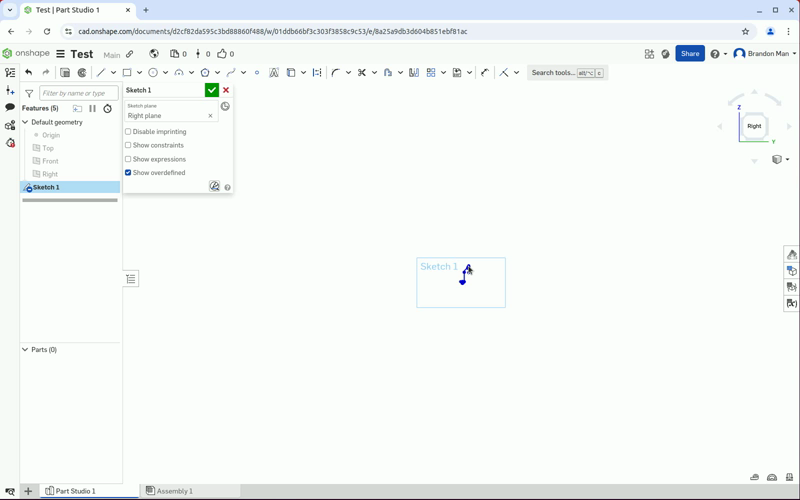
key(a)
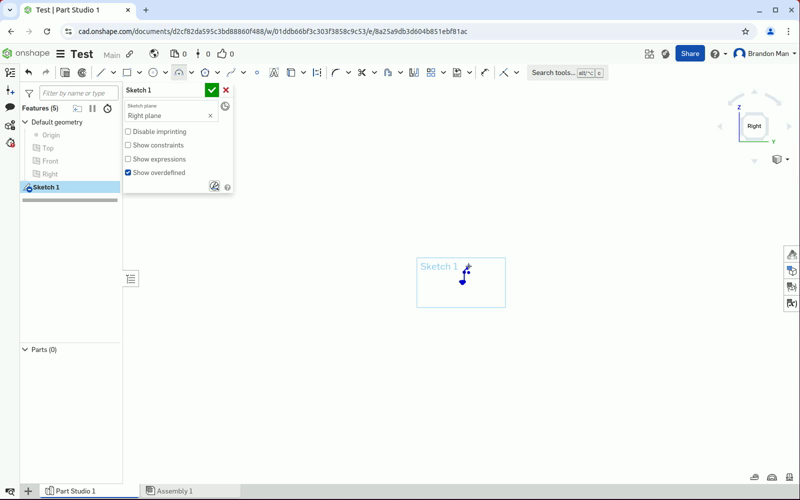
mouse_move(468, 265)
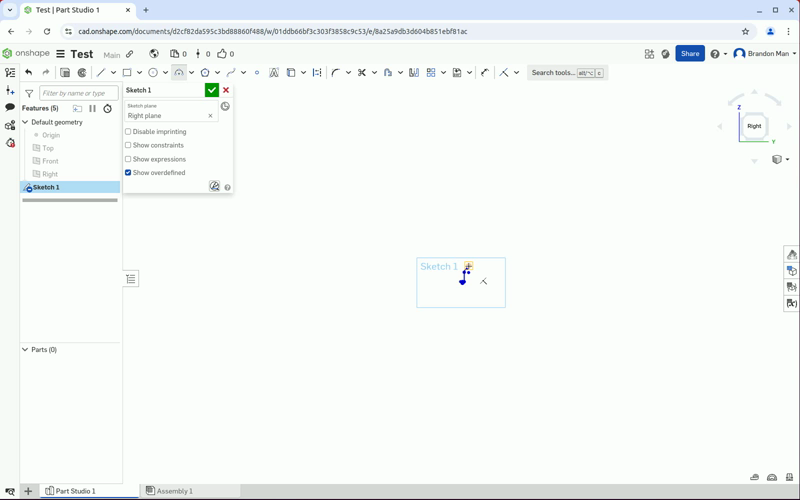
scroll(6)
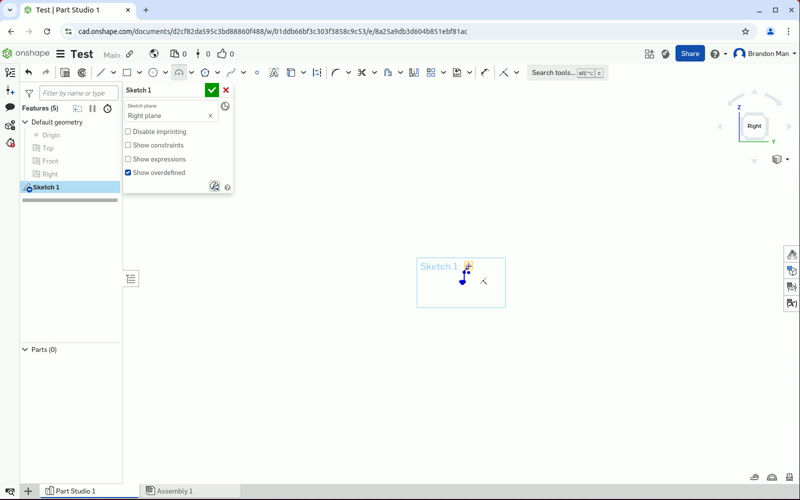
scroll(6)
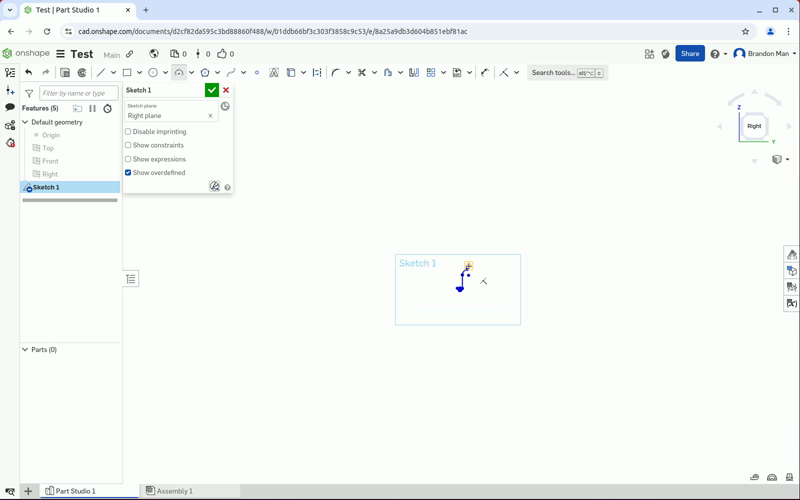
scroll(6)
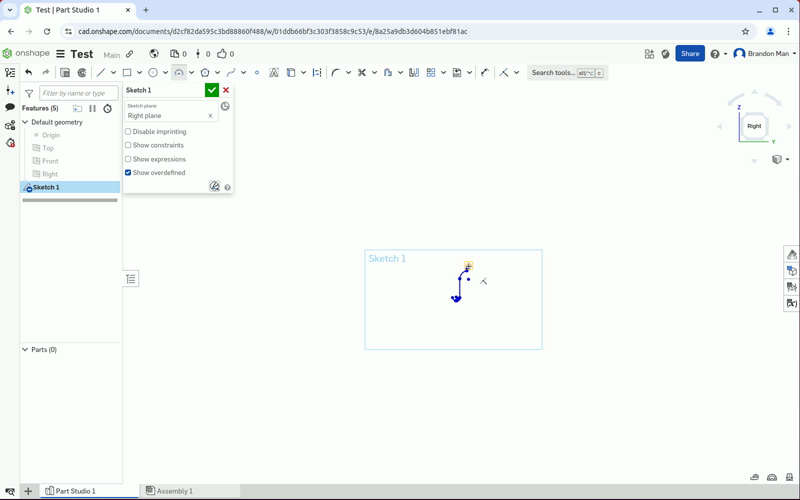
scroll(6)
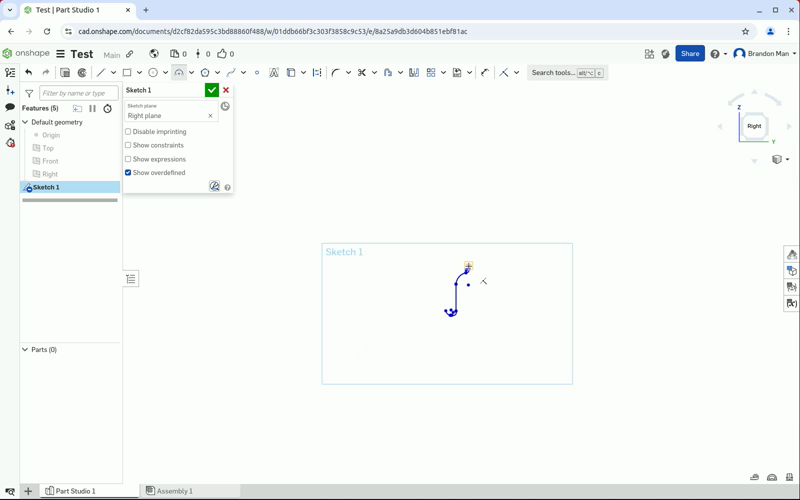
scroll(6)
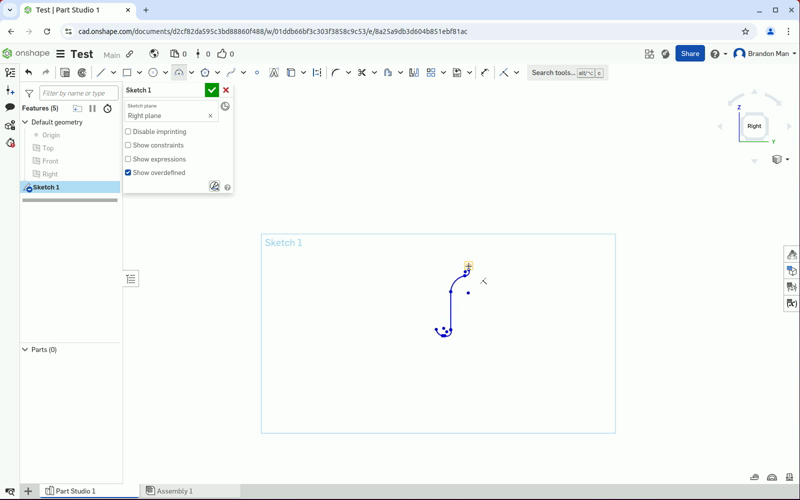
scroll(6)
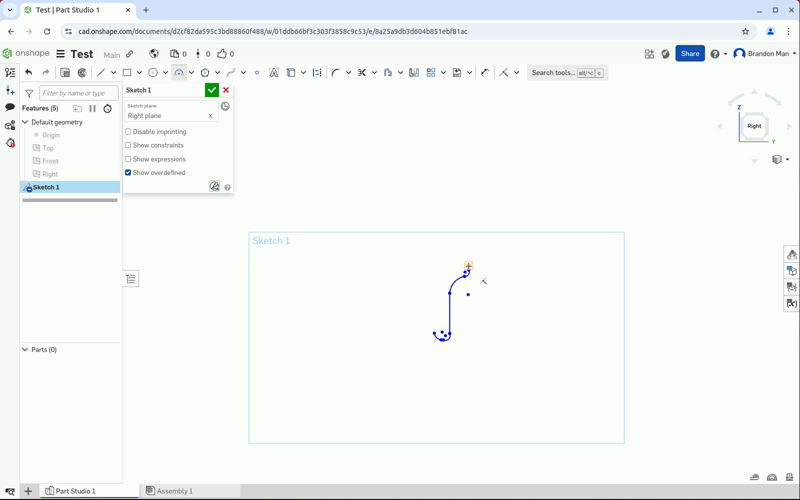
scroll(6)
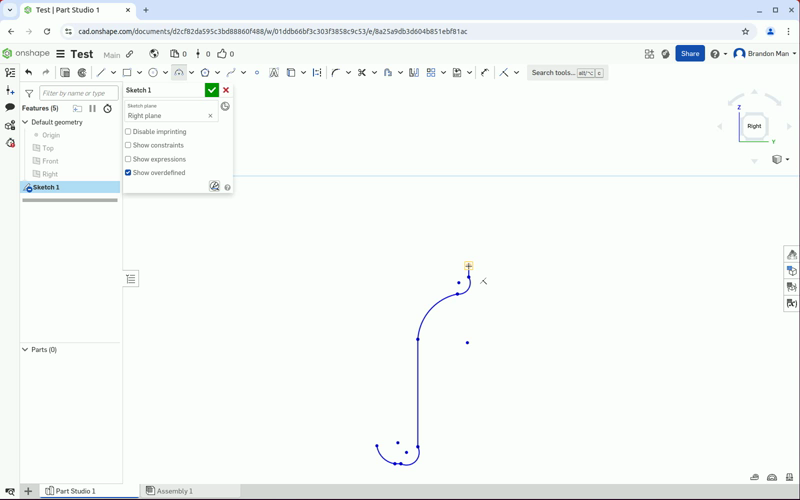
click(468, 265)
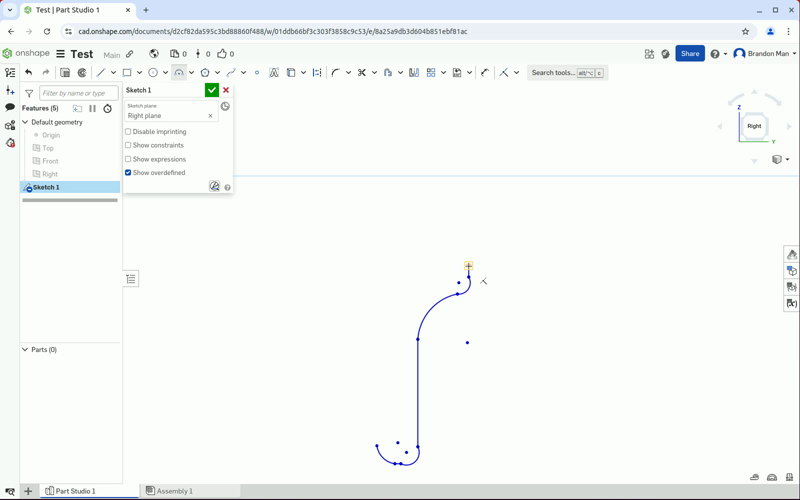
scroll(-6)
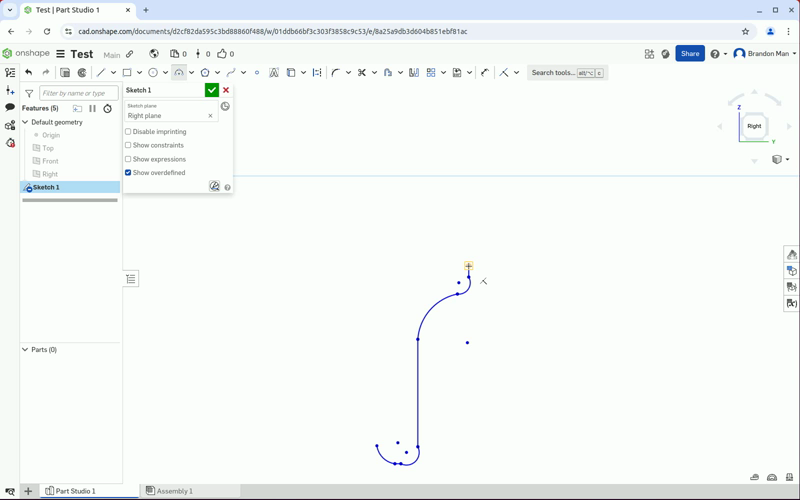
scroll(-6)
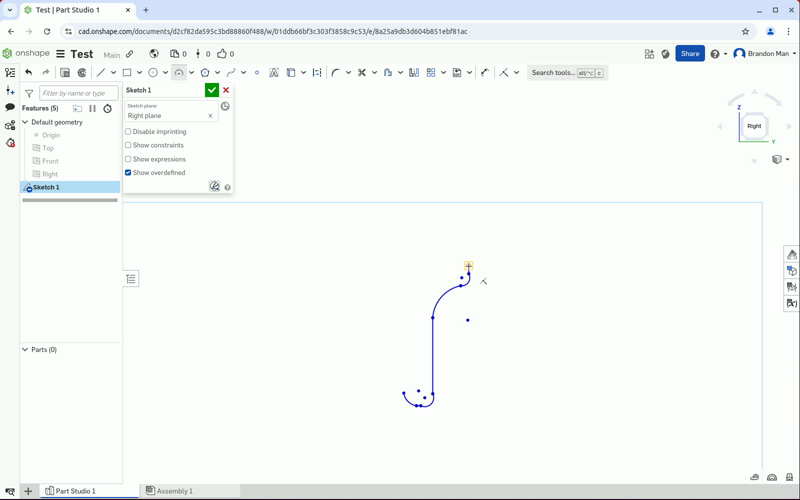
scroll(-6)
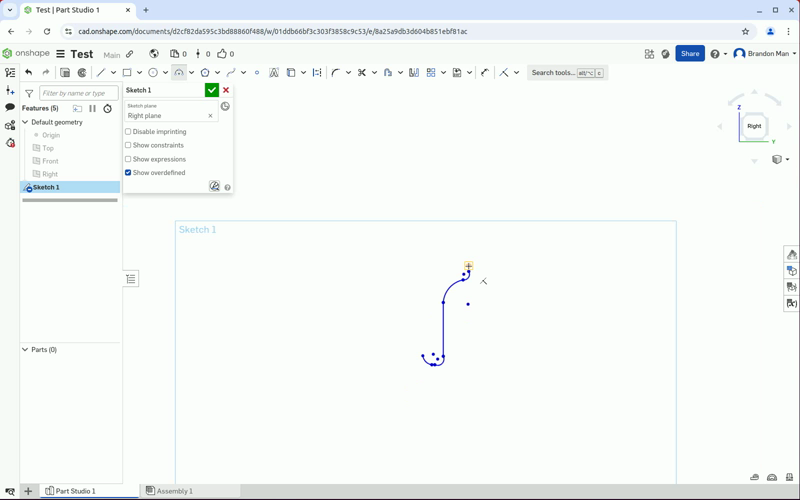
scroll(-6)
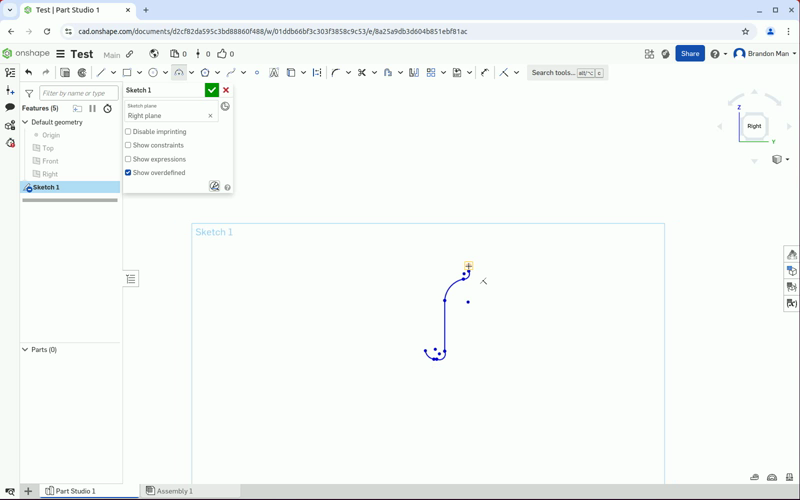
scroll(-6)
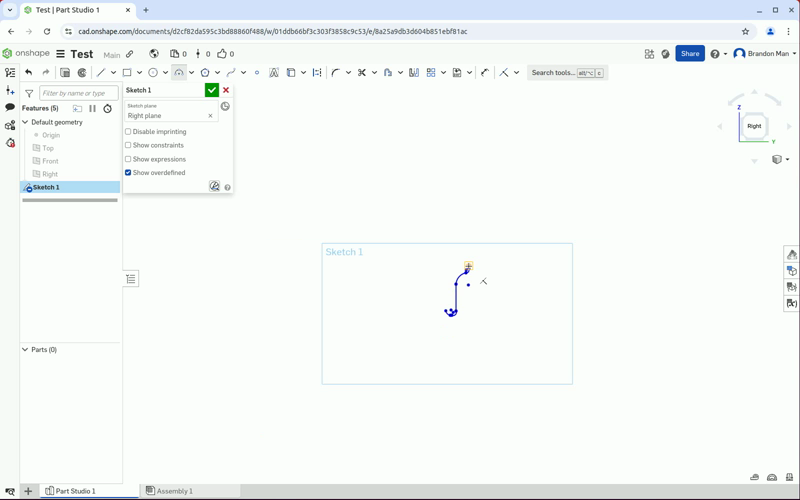
scroll(-6)
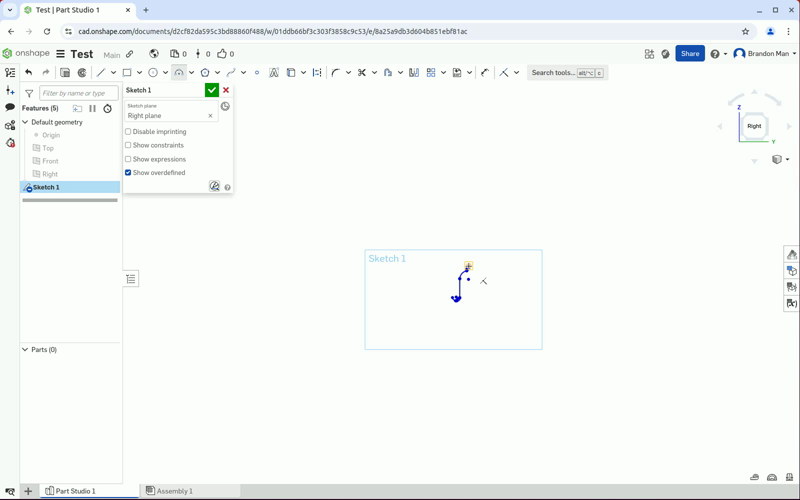
scroll(-6)
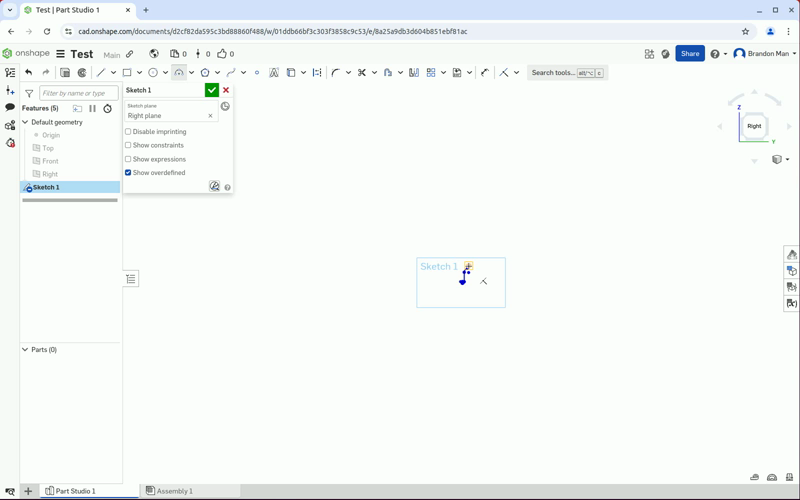
key_down(shift)
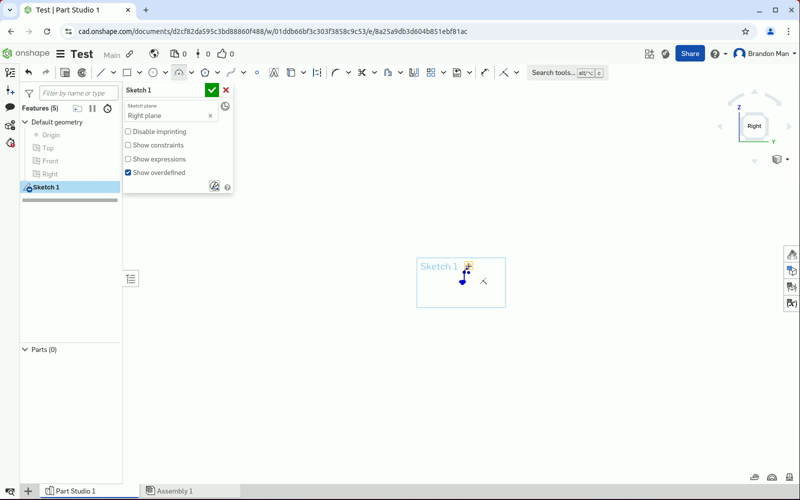
mouse_move(467, 264)
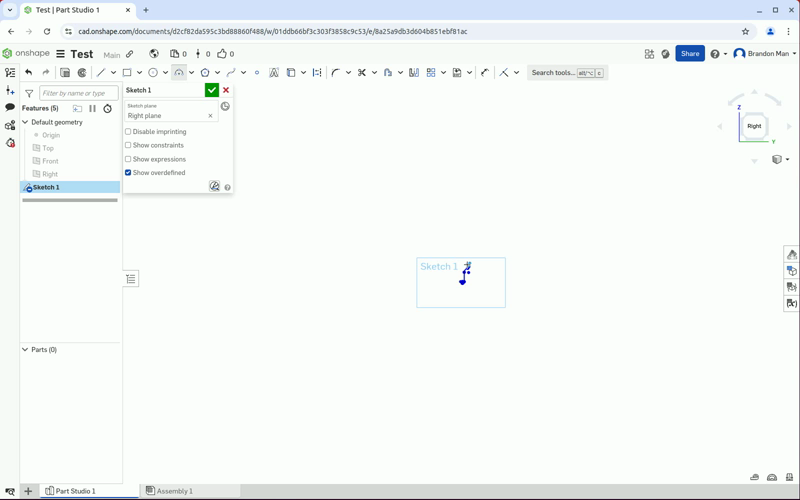
scroll(6)
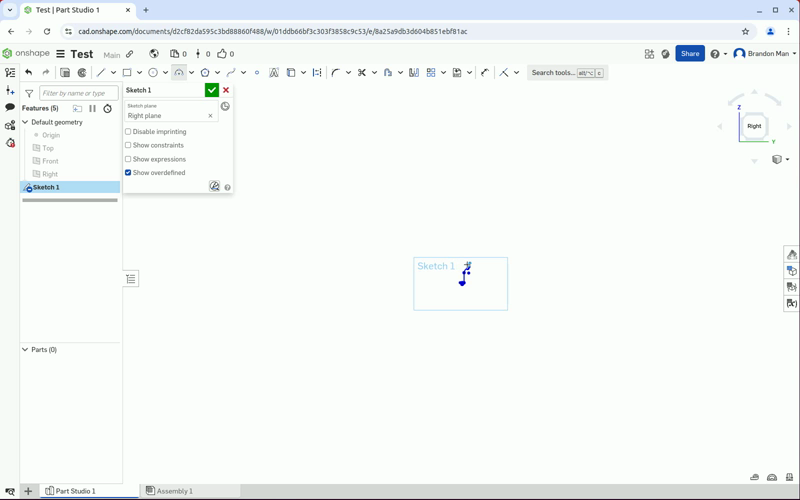
scroll(6)
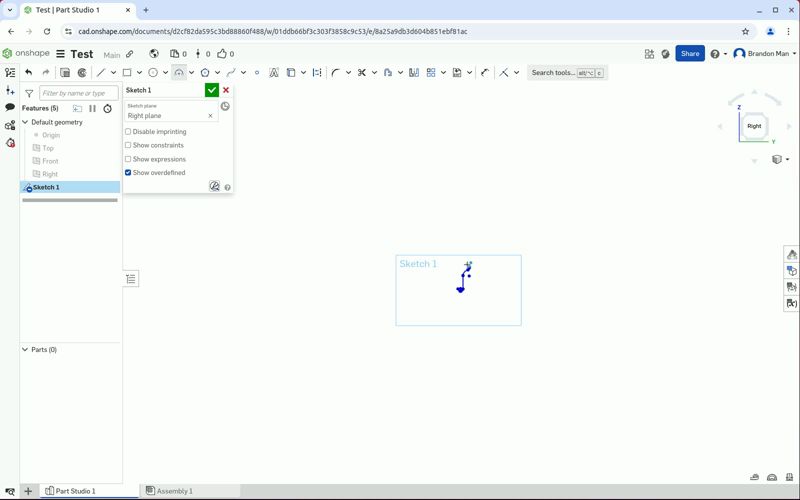
scroll(6)
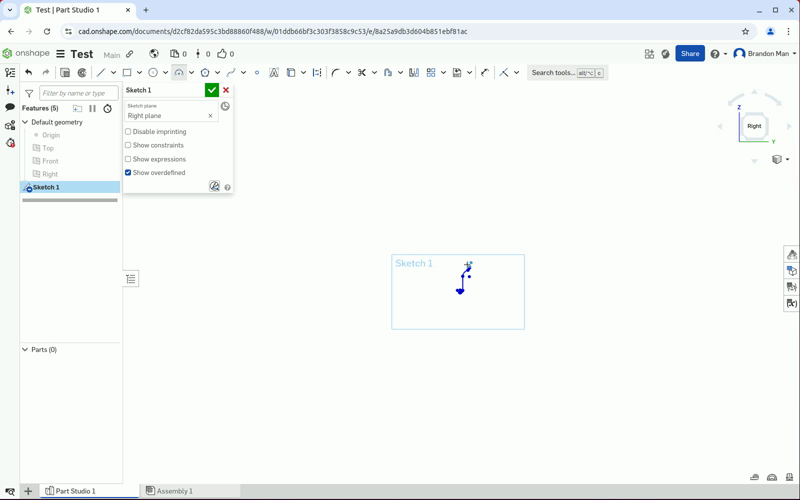
scroll(6)
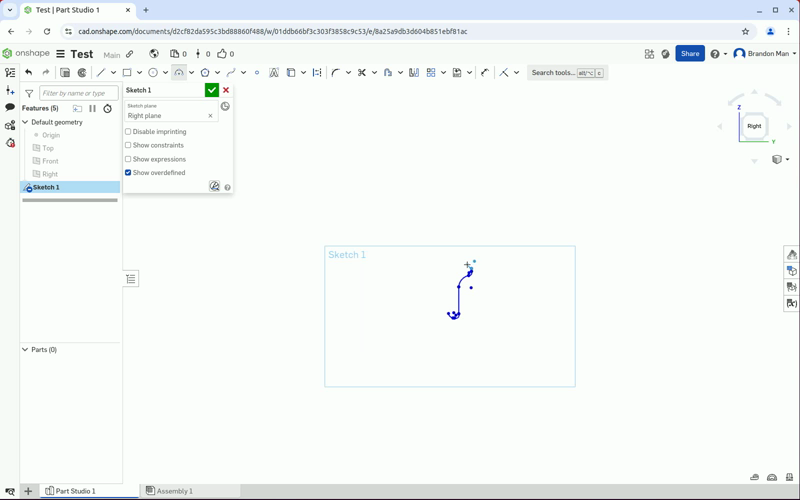
scroll(6)
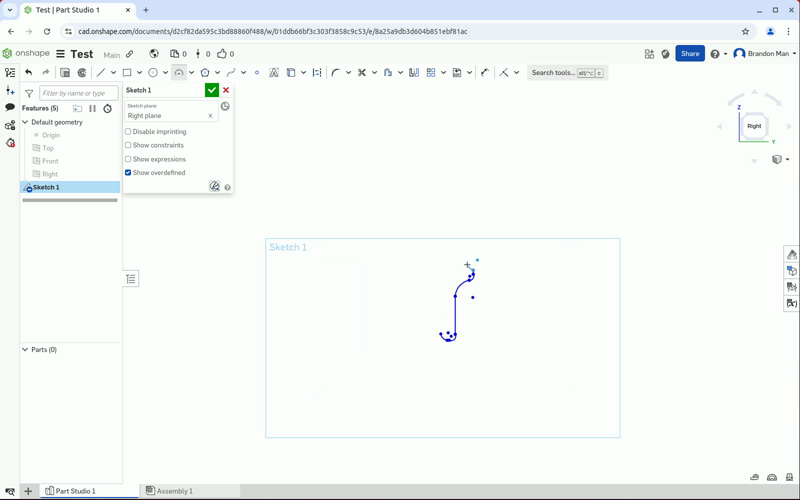
scroll(6)
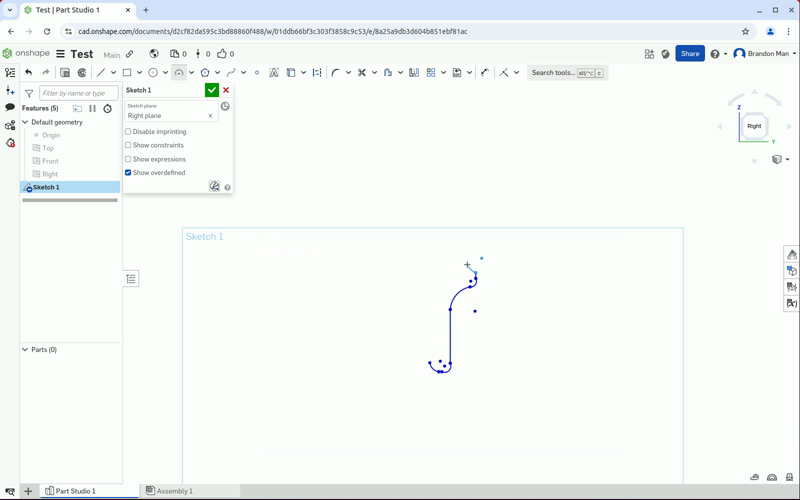
scroll(6)
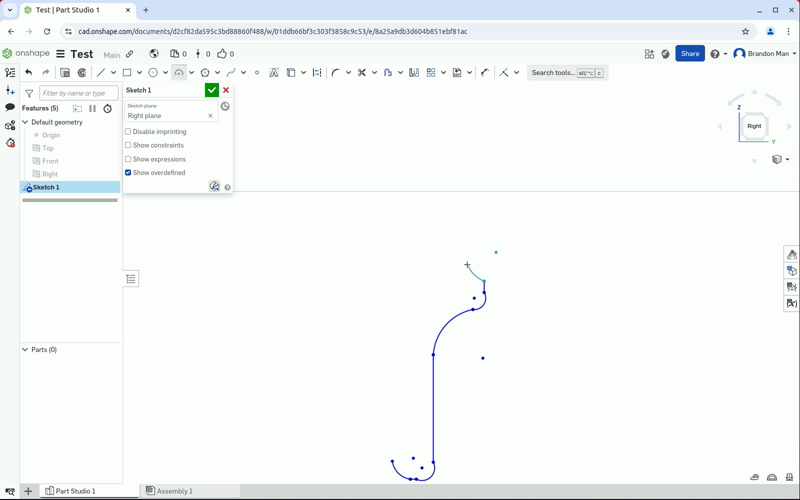
click(467, 264)
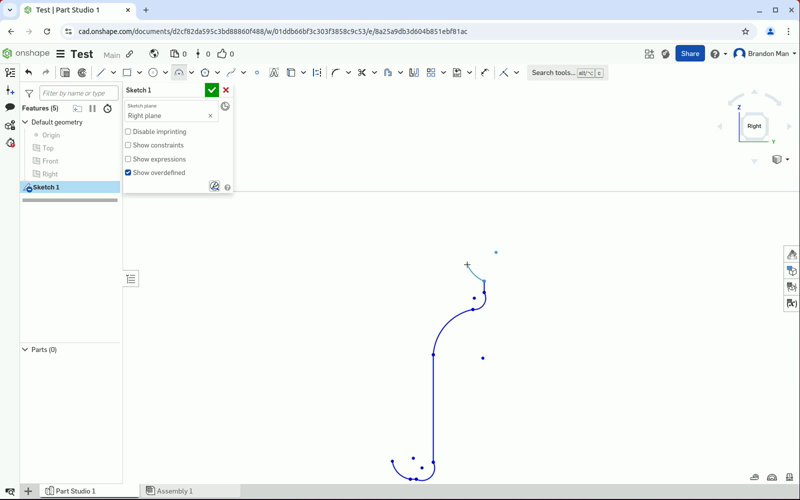
scroll(-6)
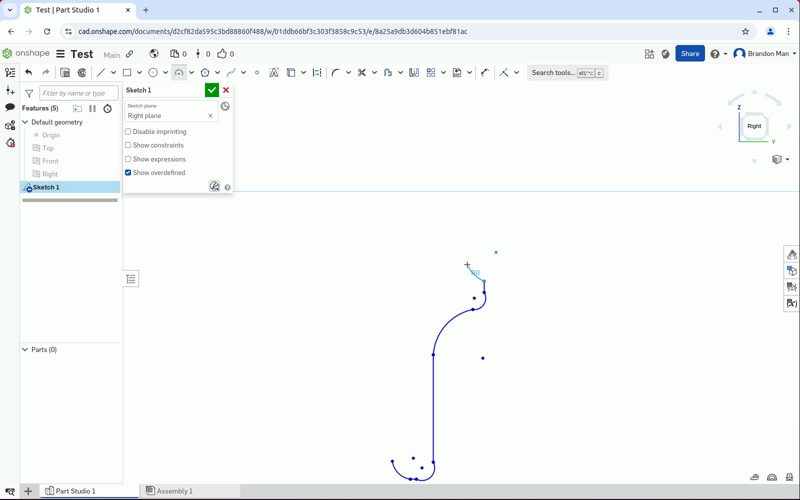
scroll(-6)
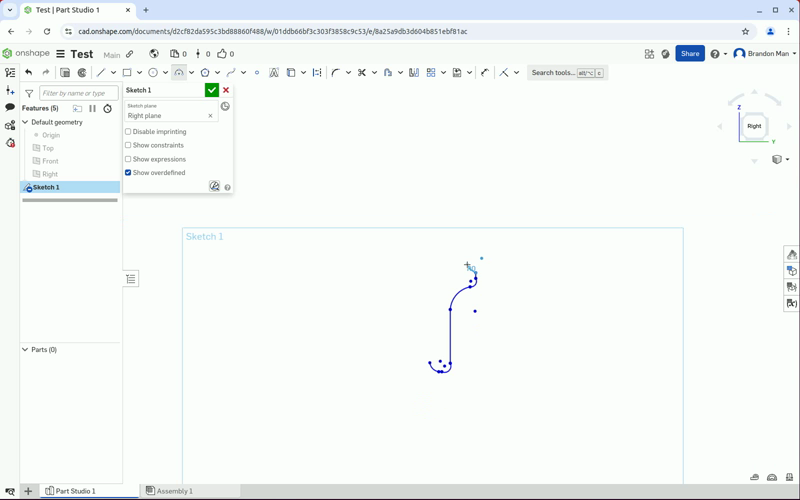
scroll(-6)
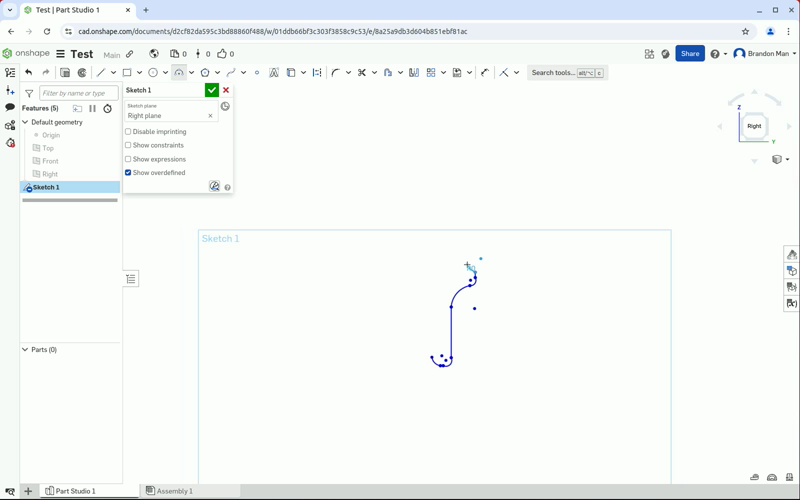
scroll(-6)
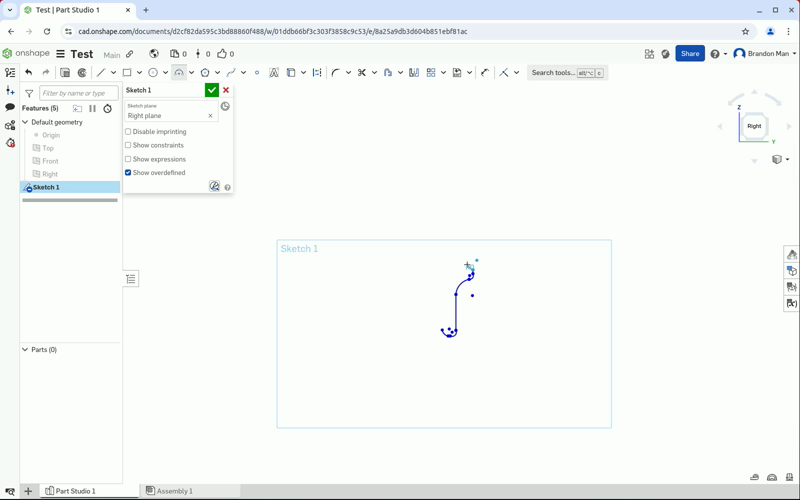
scroll(-6)
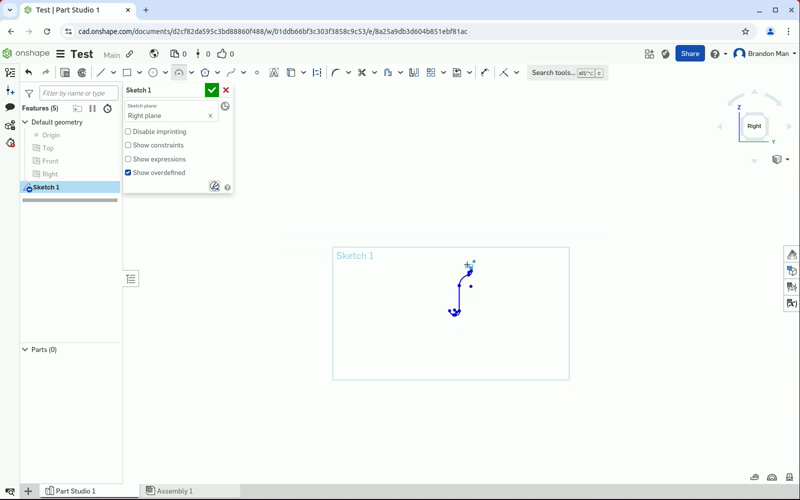
scroll(-6)
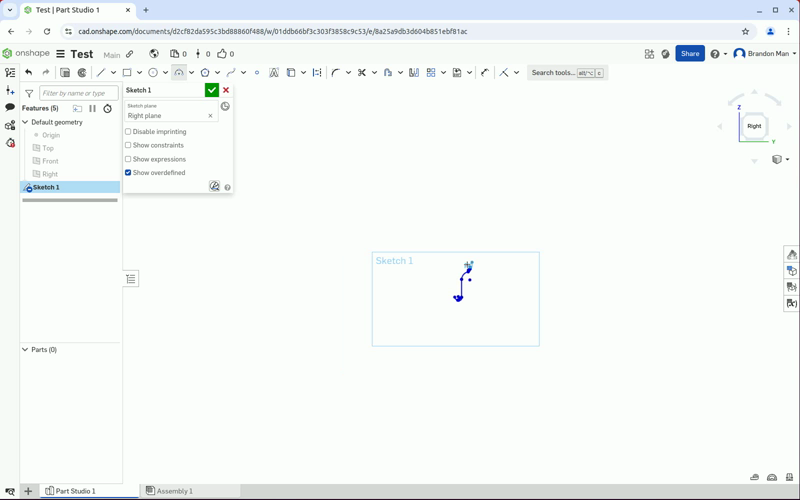
scroll(-6)
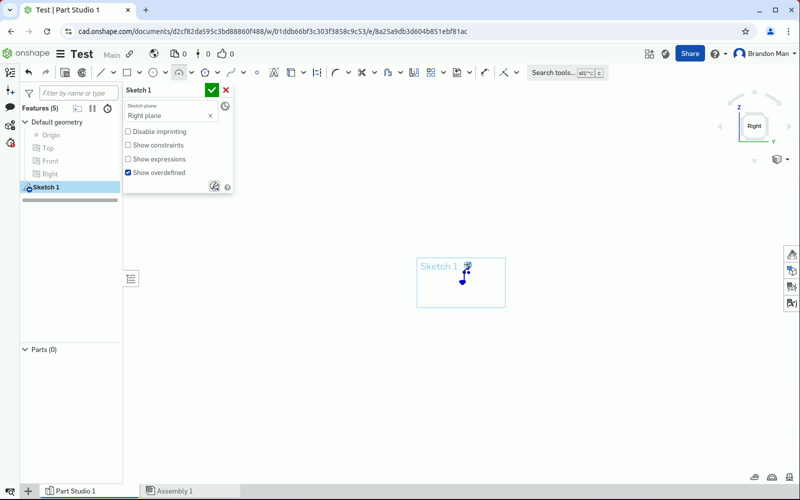
mouse_move(468, 264)
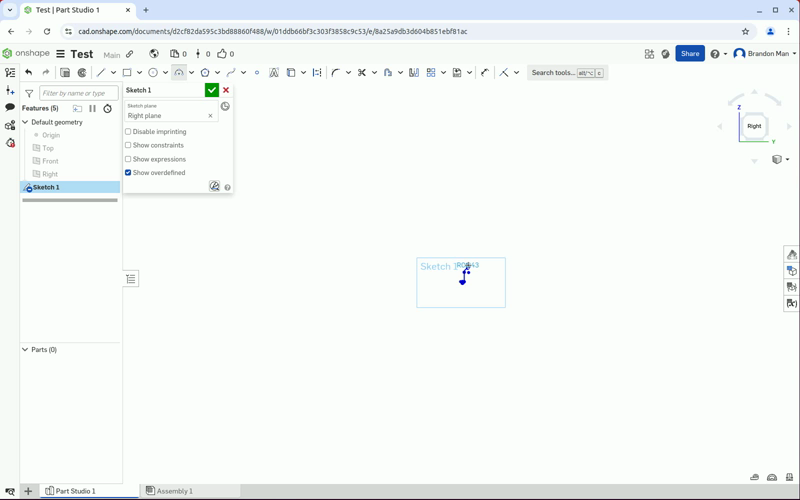
scroll(6)
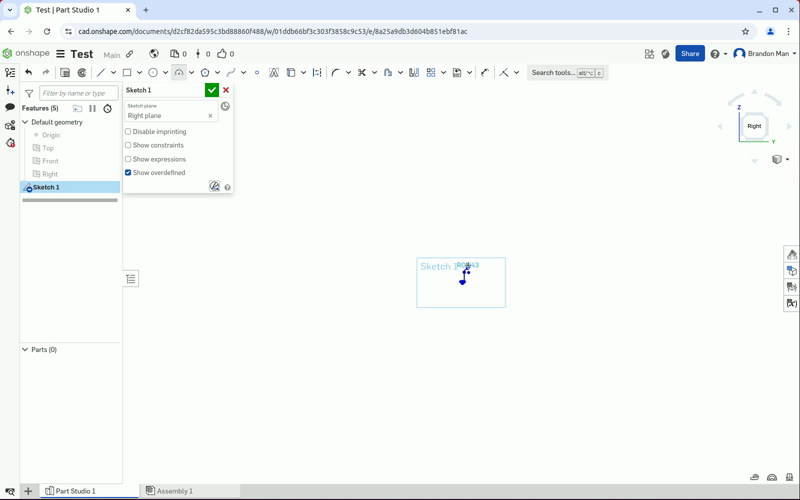
scroll(6)
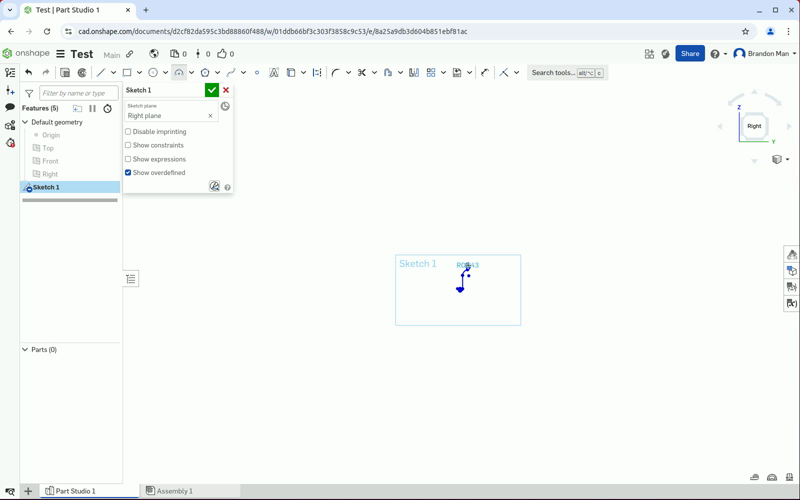
scroll(6)
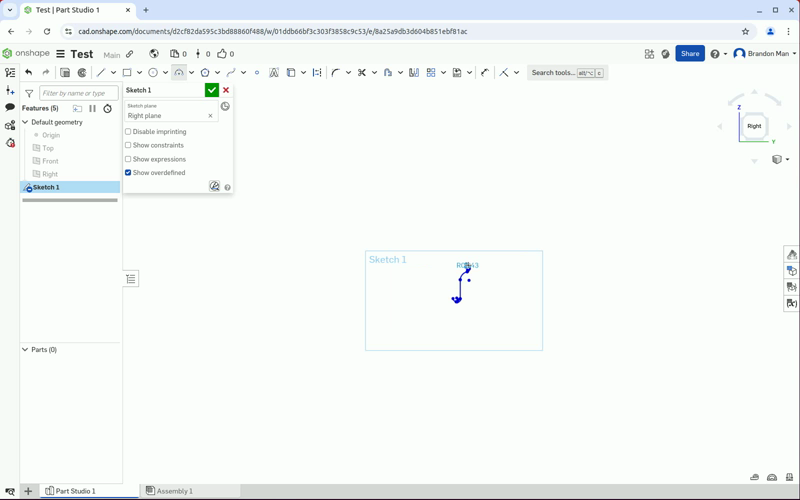
scroll(6)
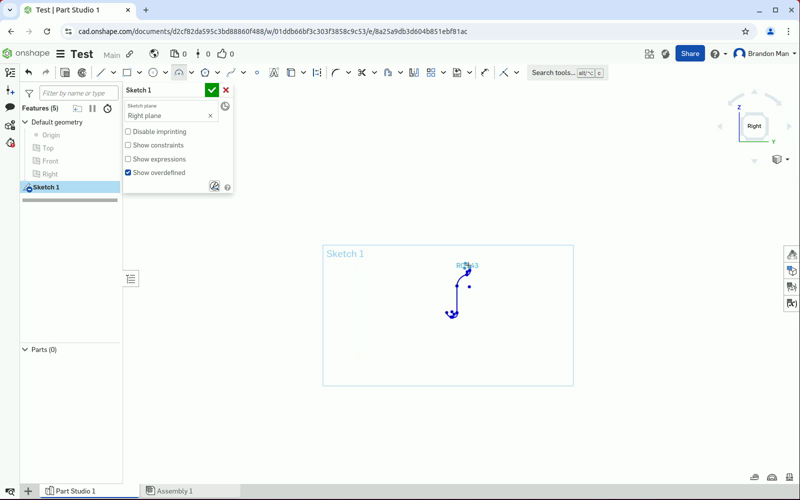
scroll(6)
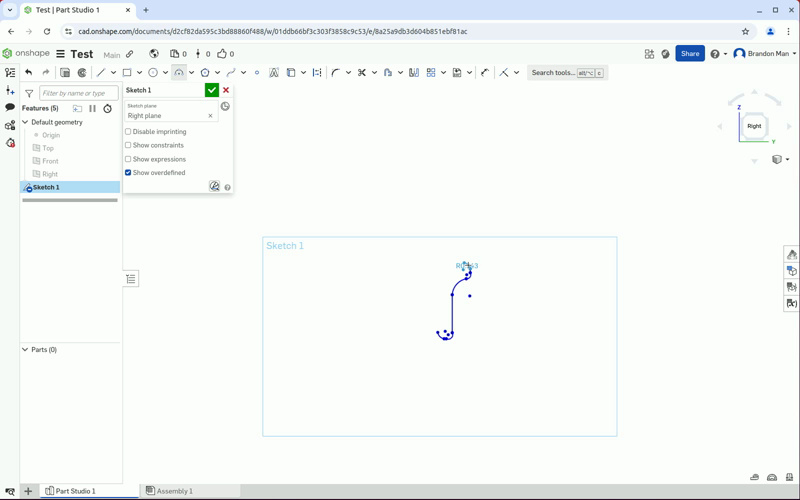
scroll(6)
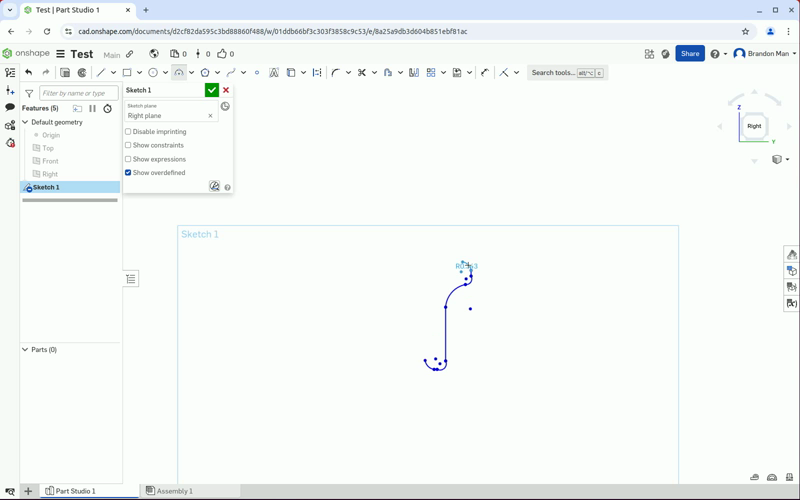
scroll(6)
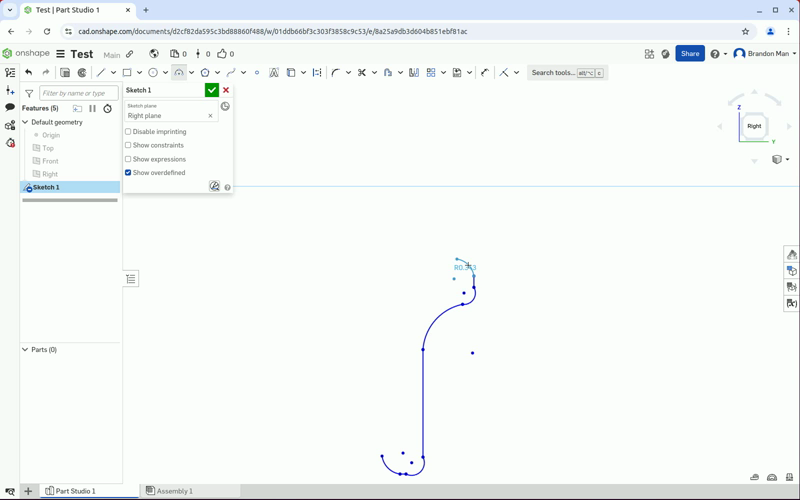
click(468, 264)
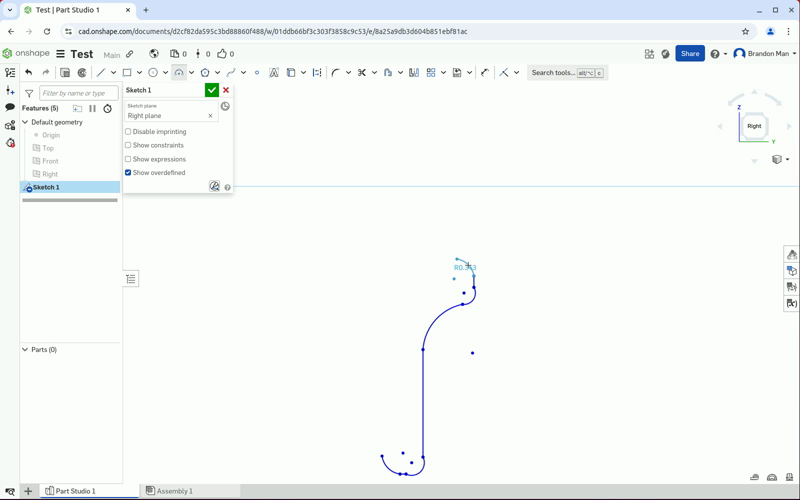
scroll(-6)
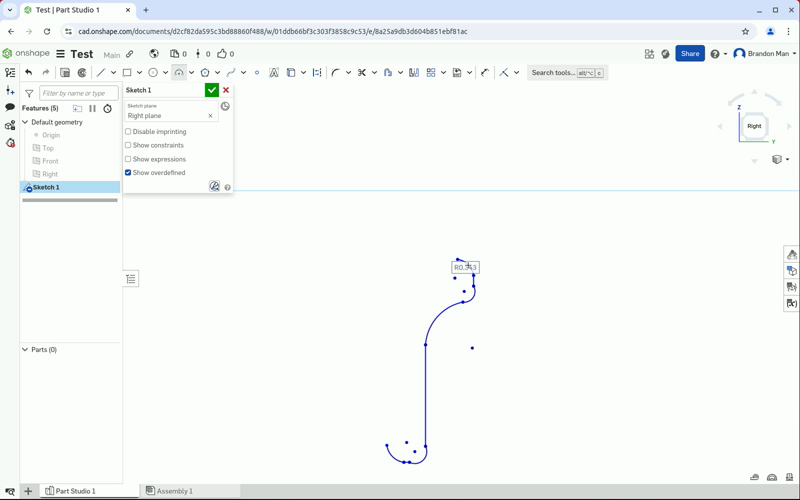
scroll(-6)
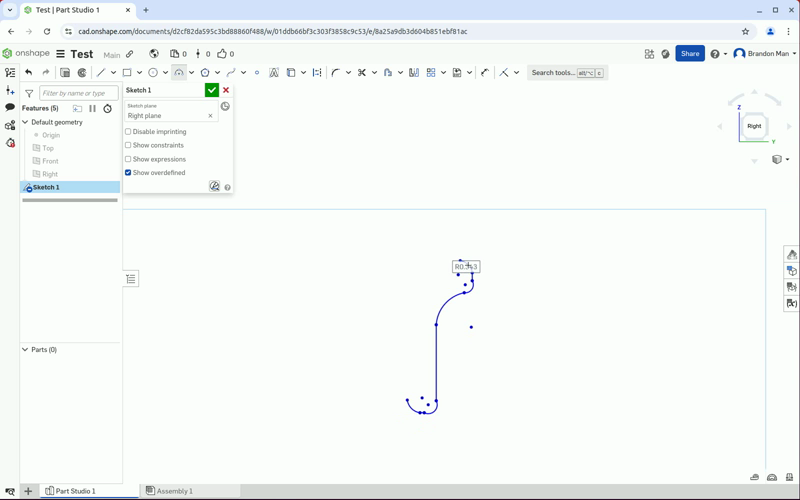
scroll(-6)
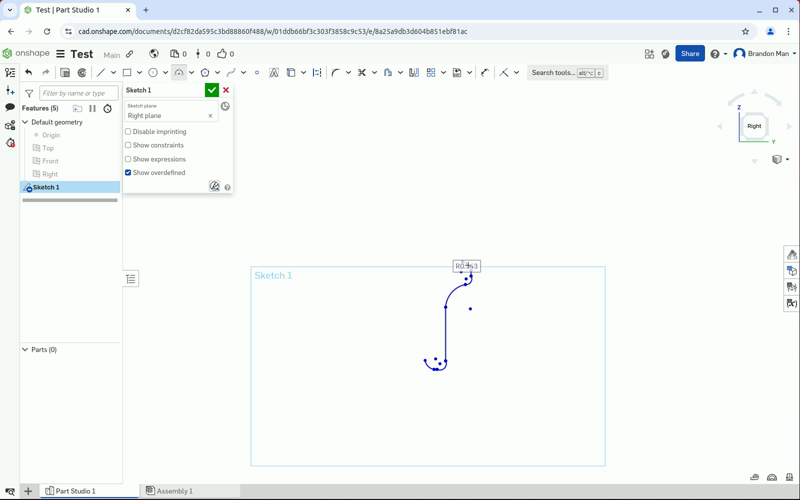
scroll(-6)
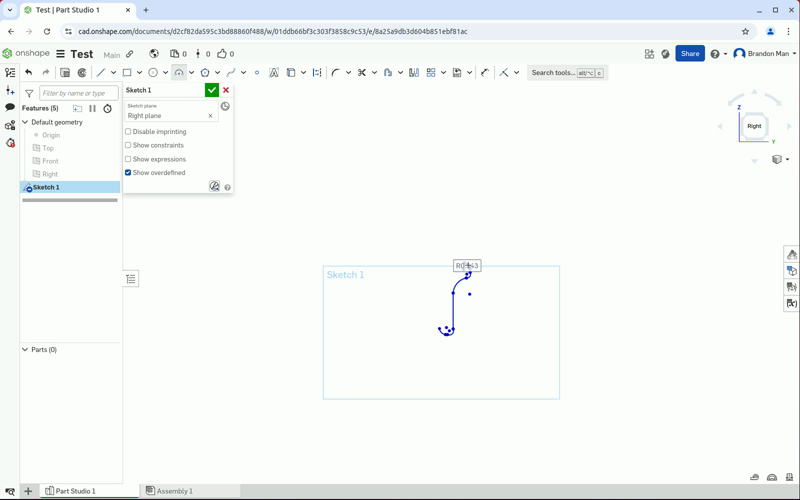
scroll(-6)
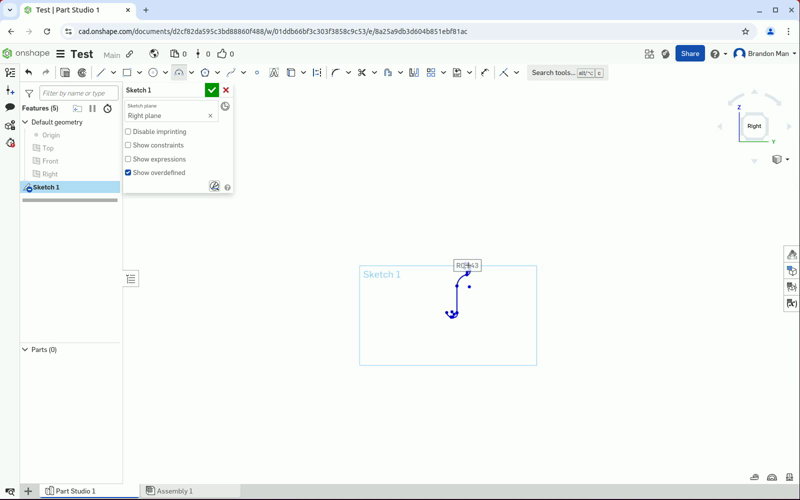
scroll(-6)
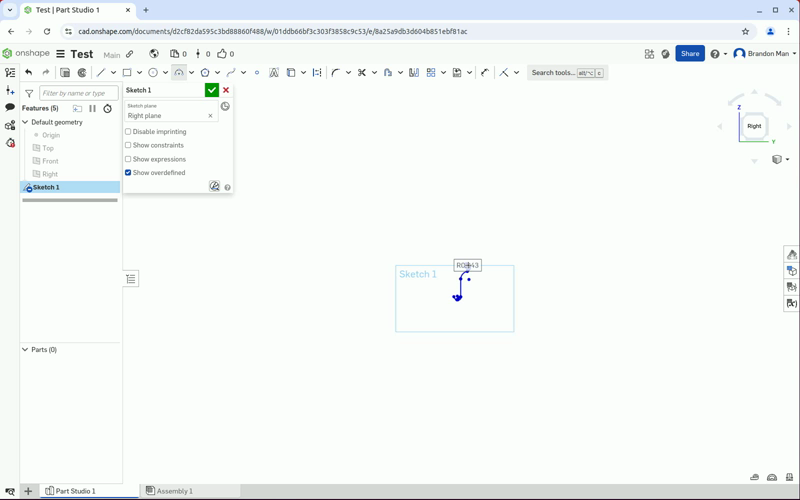
scroll(-6)
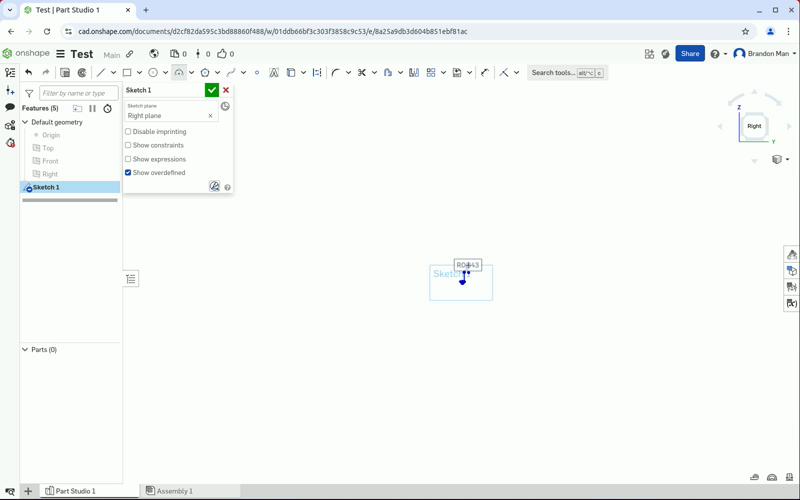
key_up(shift)
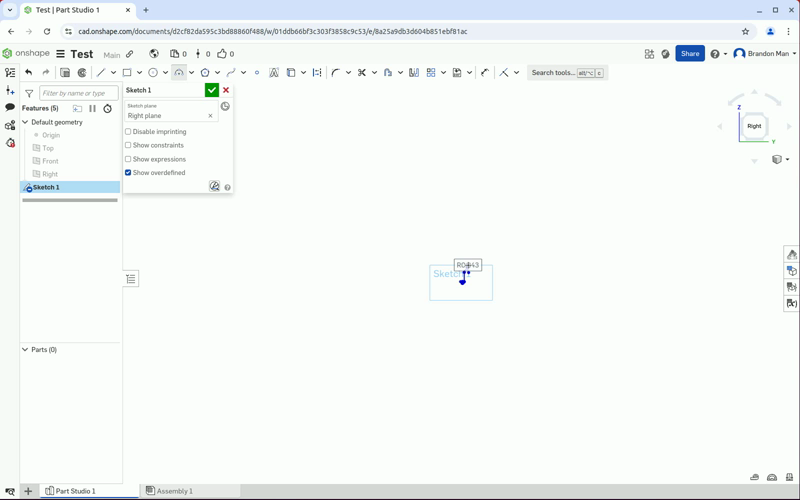
key(esc)
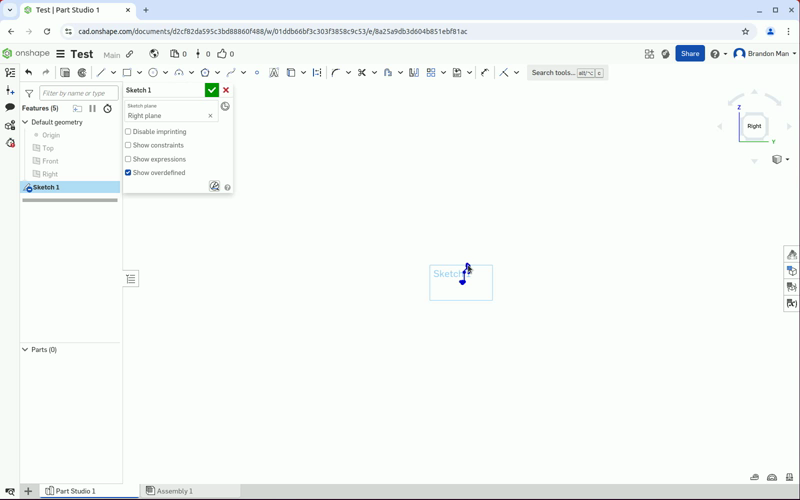
key(l)
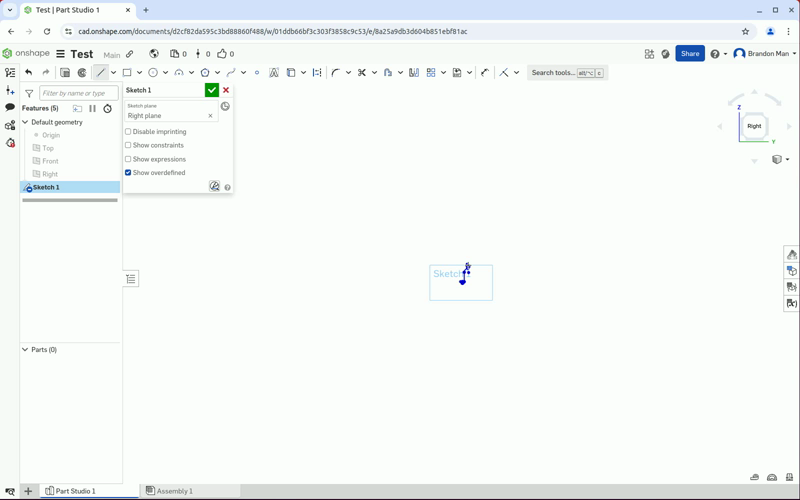
mouse_move(467, 264)
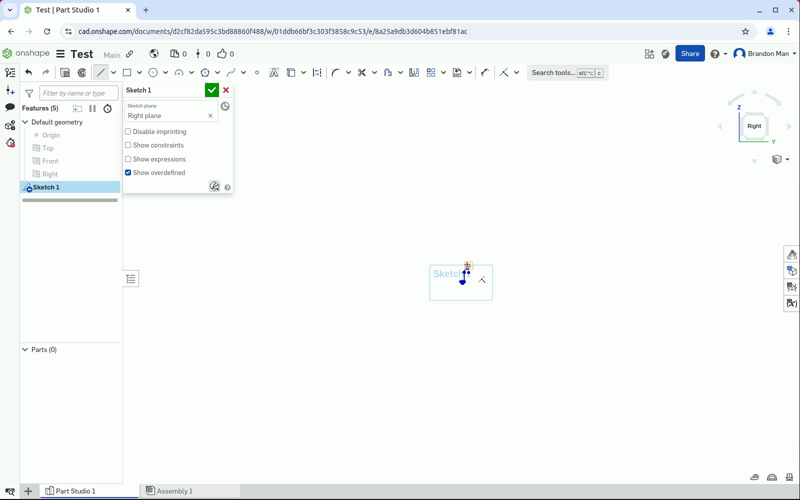
scroll(6)
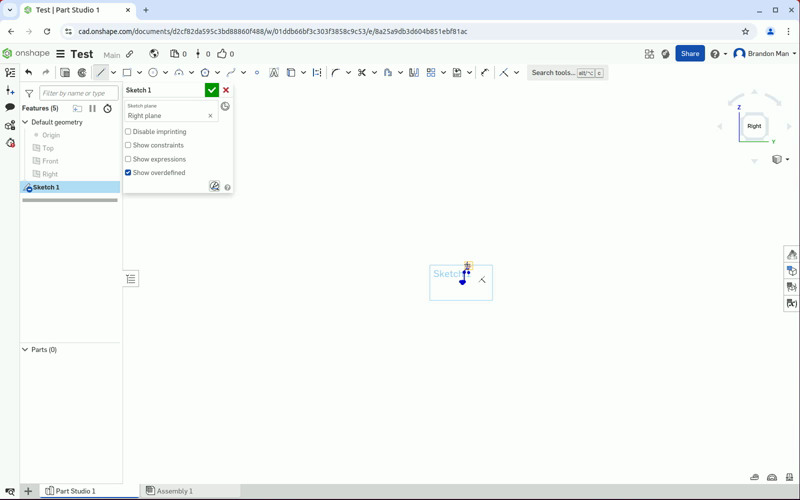
scroll(6)
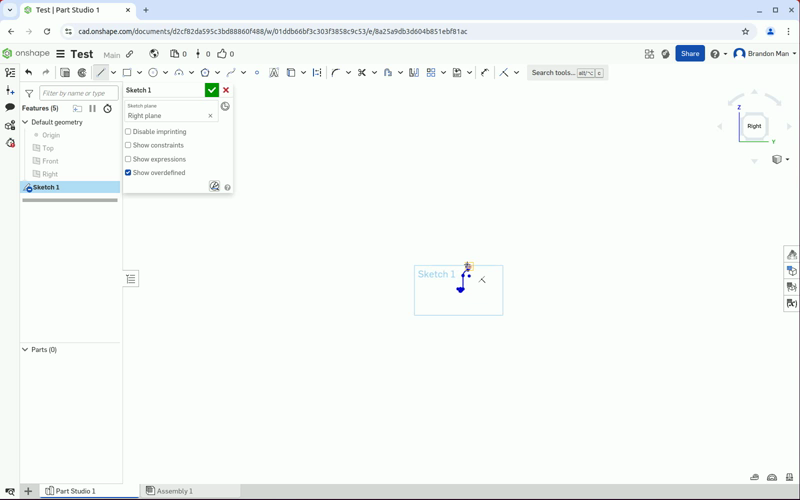
scroll(6)
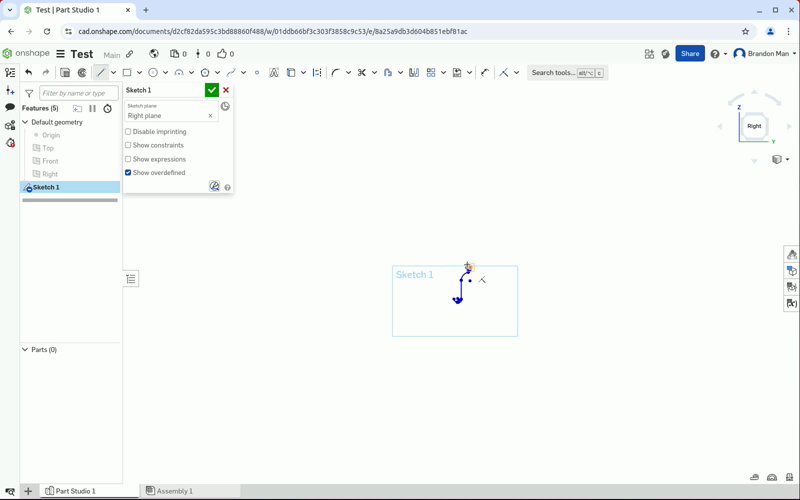
scroll(6)
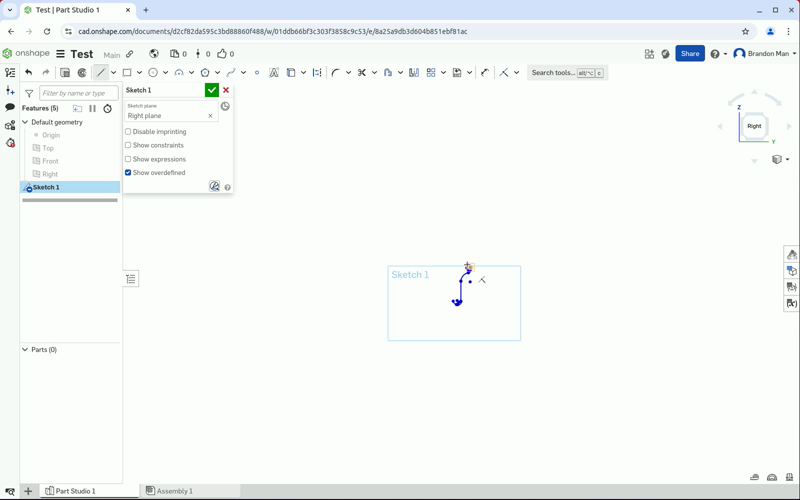
scroll(6)
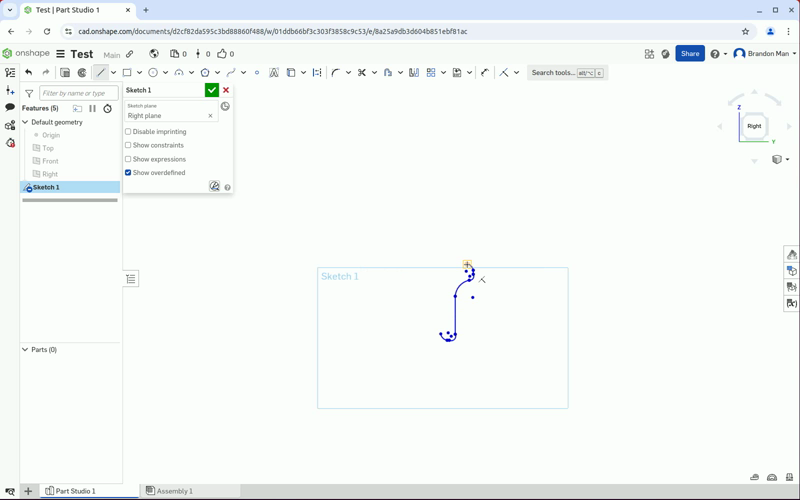
scroll(6)
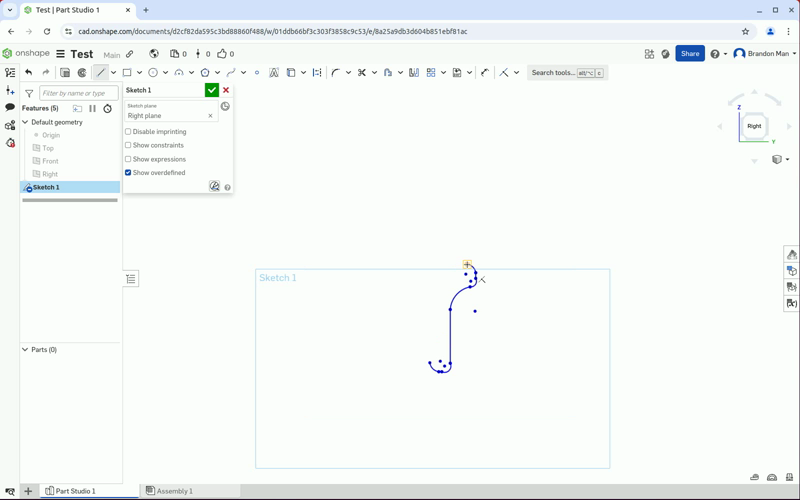
scroll(6)
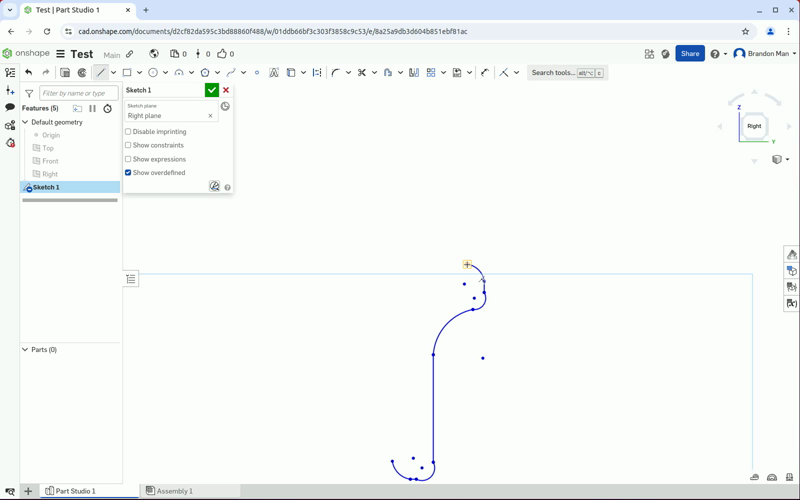
click(467, 264)
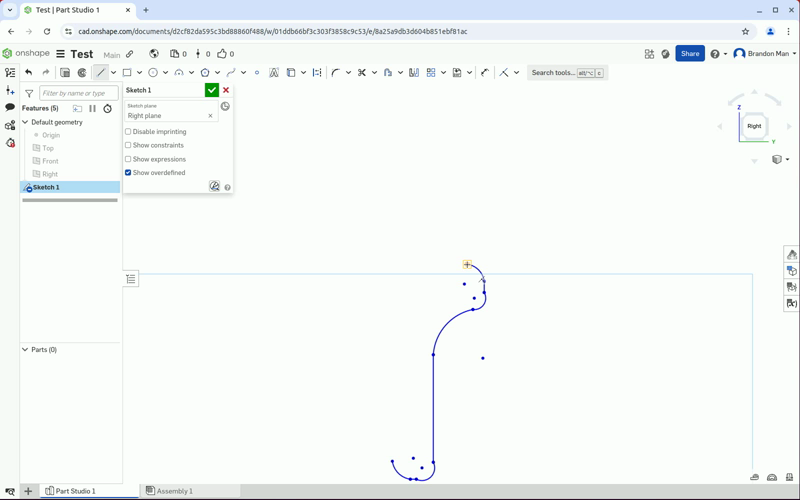
scroll(-6)
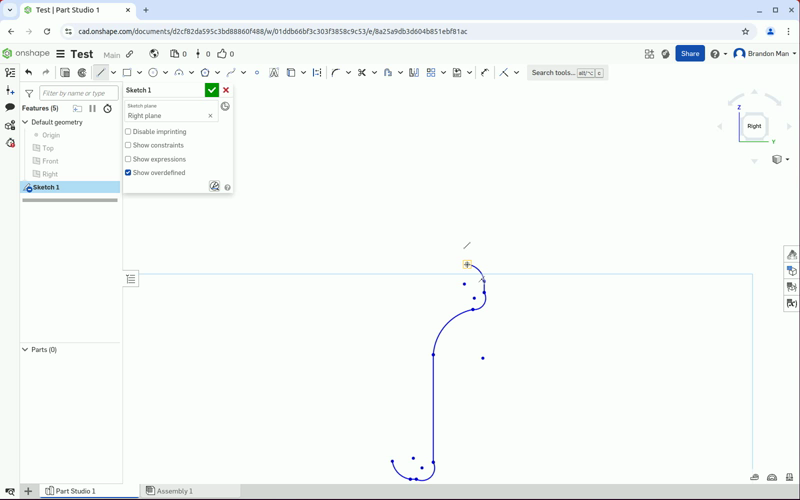
scroll(-6)
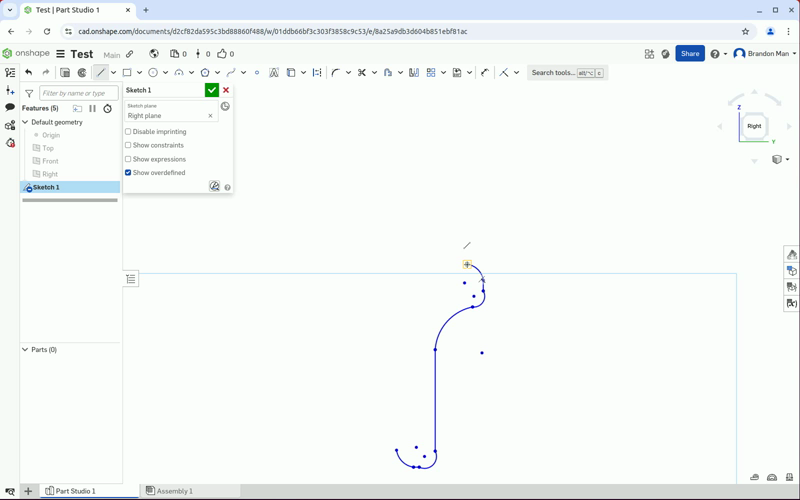
scroll(-6)
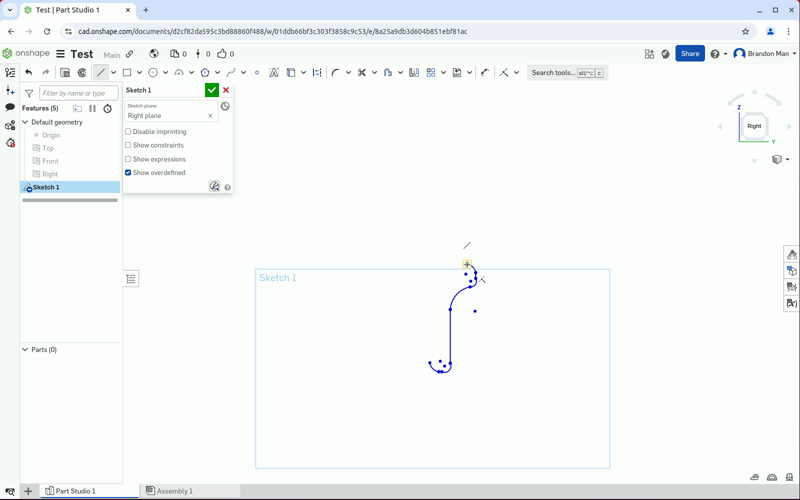
scroll(-6)
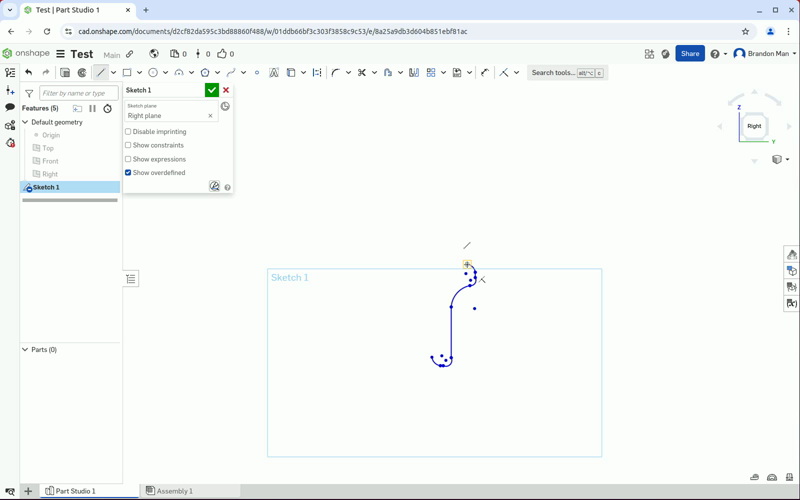
scroll(-6)
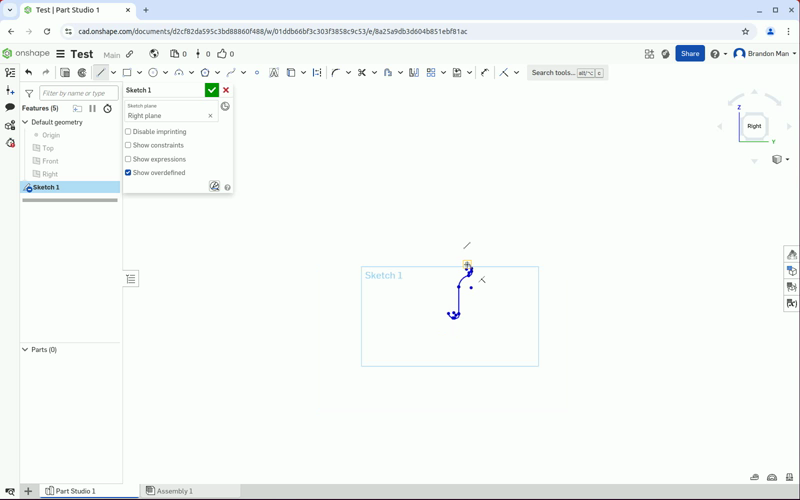
scroll(-6)
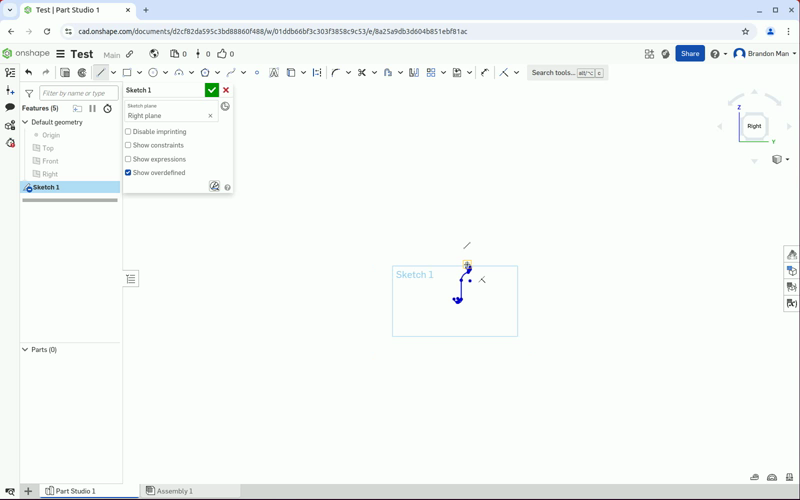
scroll(-6)
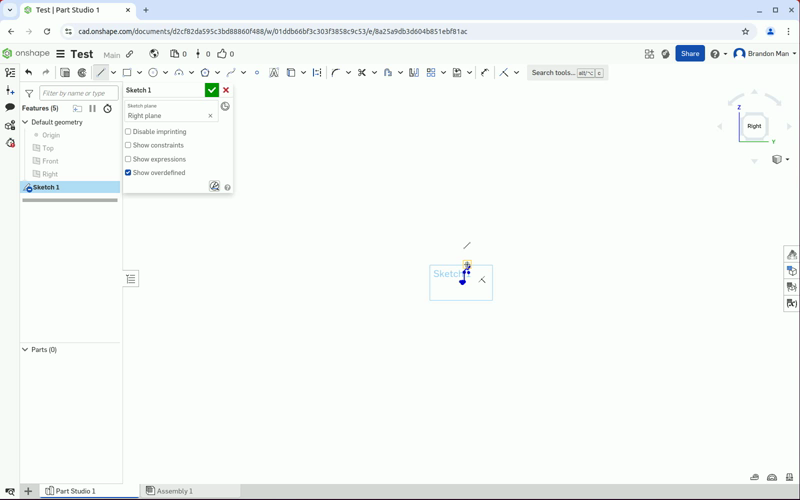
key_down(shift)
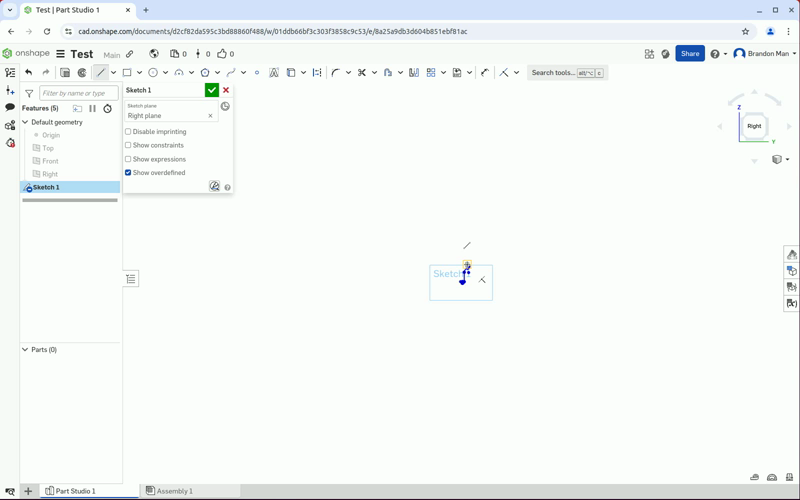
mouse_move(497, 264)
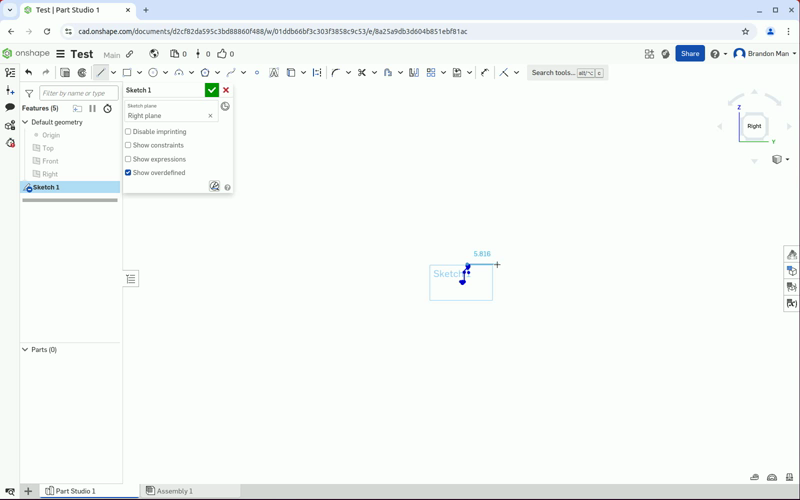
mouse_move(462, 264)
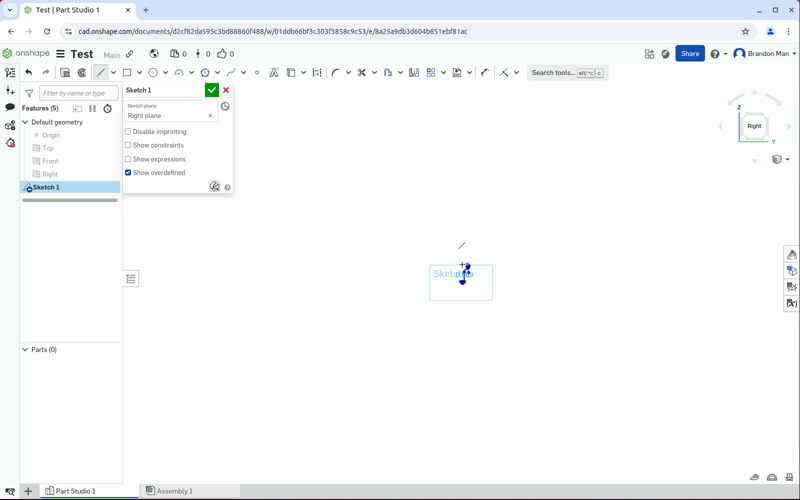
scroll(6)
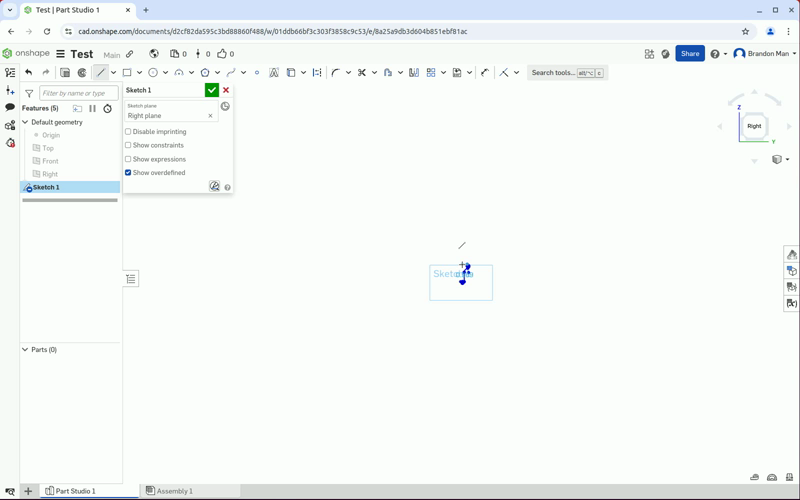
scroll(6)
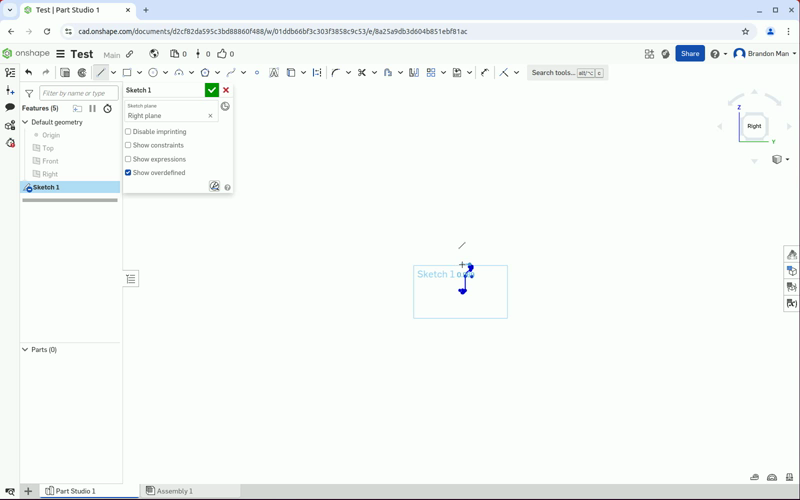
scroll(6)
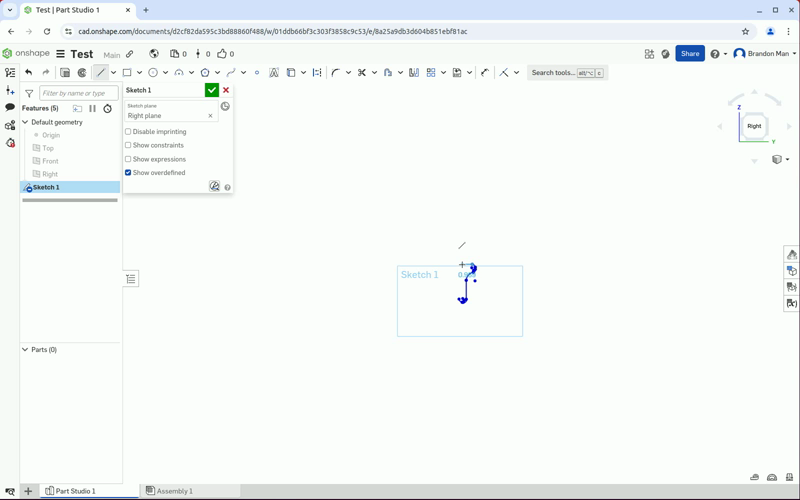
scroll(6)
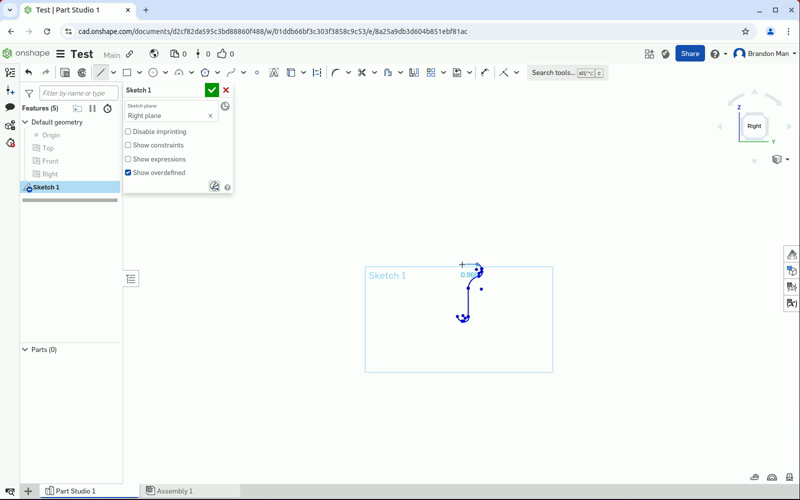
scroll(6)
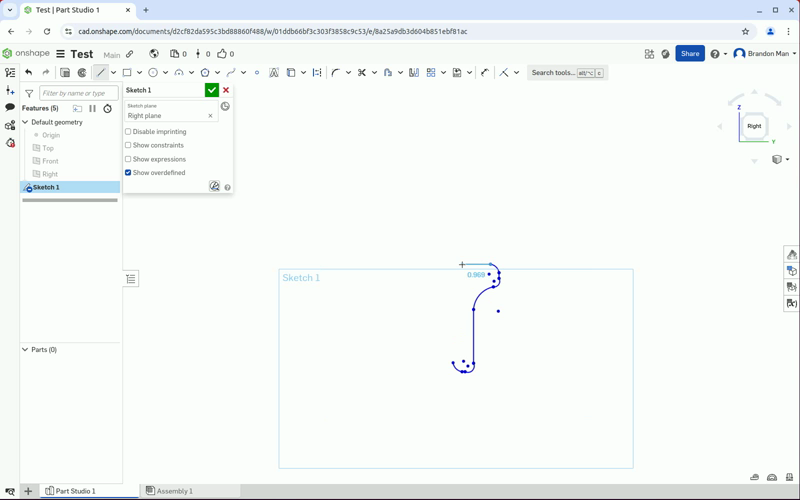
scroll(6)
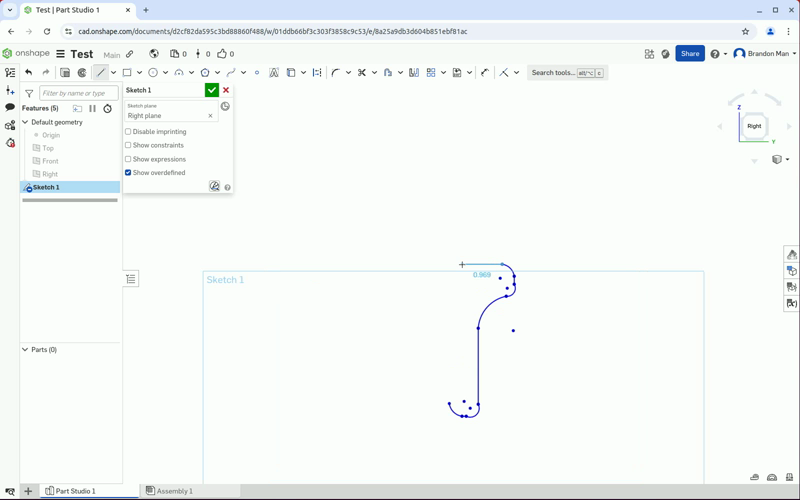
scroll(6)
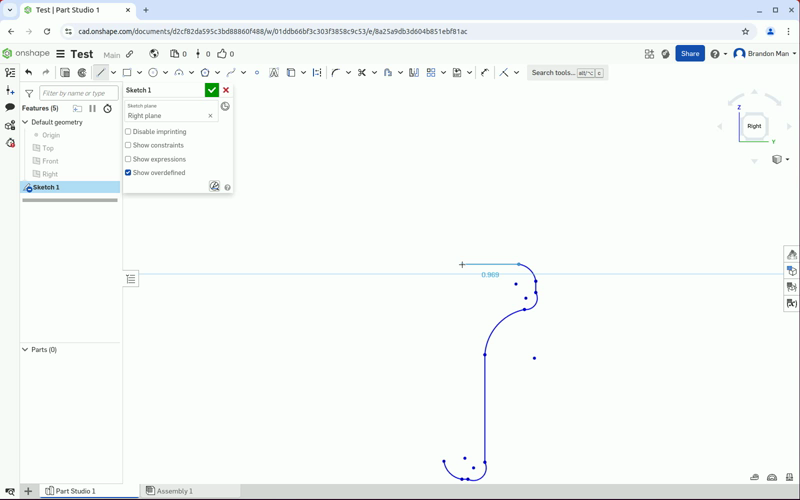
click(462, 264)
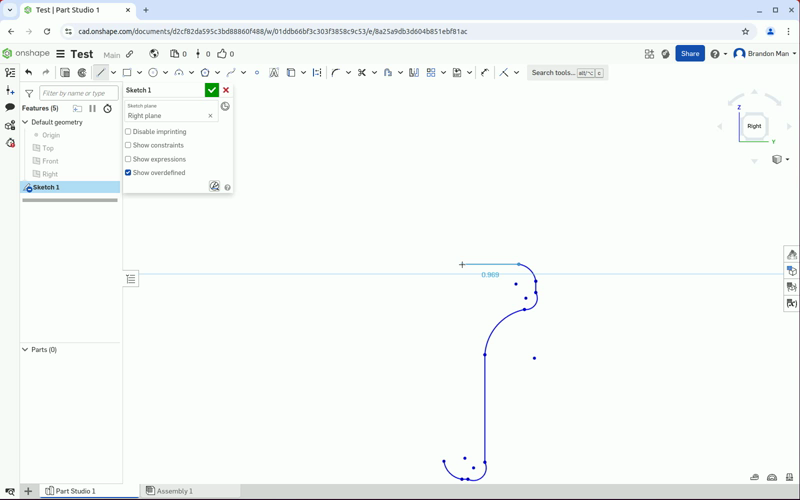
scroll(-6)
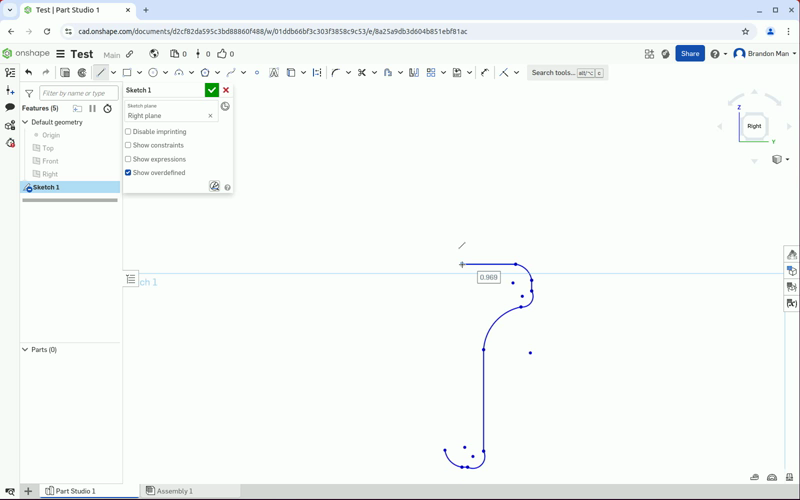
scroll(-6)
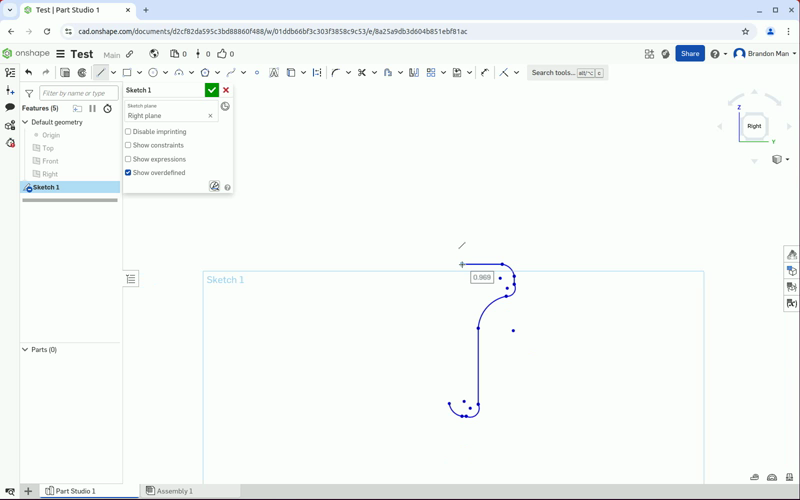
scroll(-6)
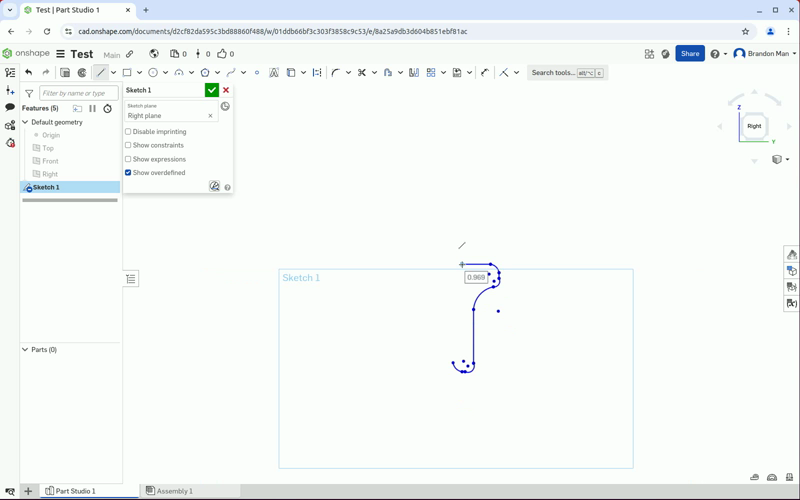
scroll(-6)
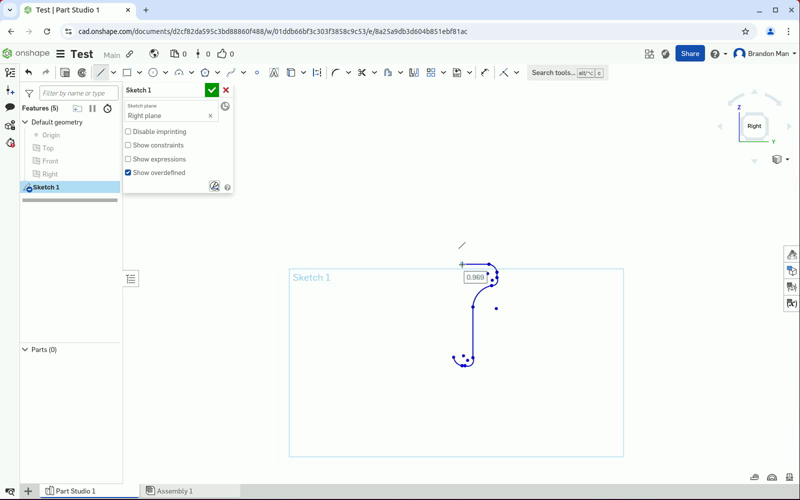
scroll(-6)
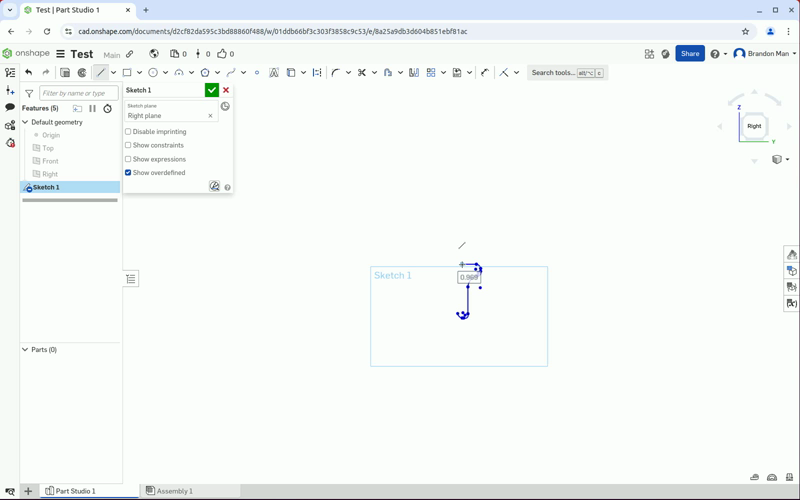
scroll(-6)
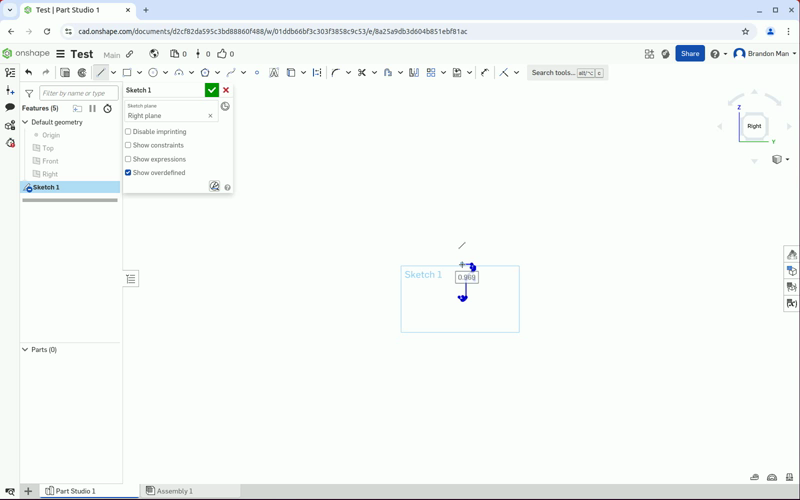
scroll(-6)
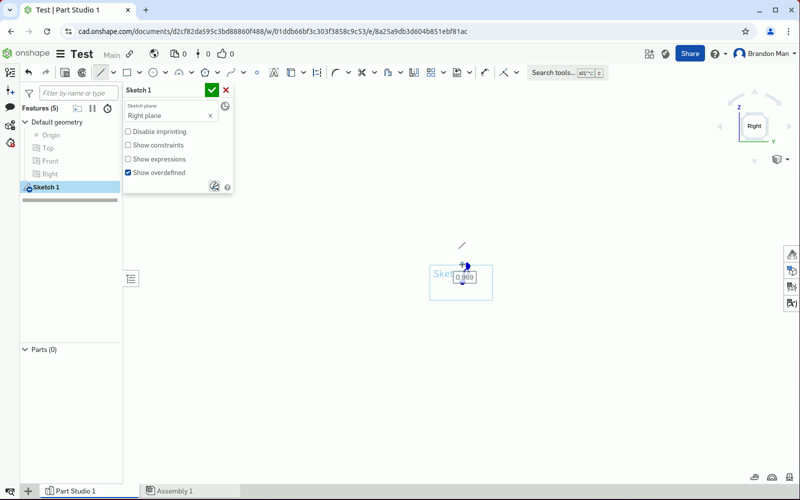
key_up(shift)
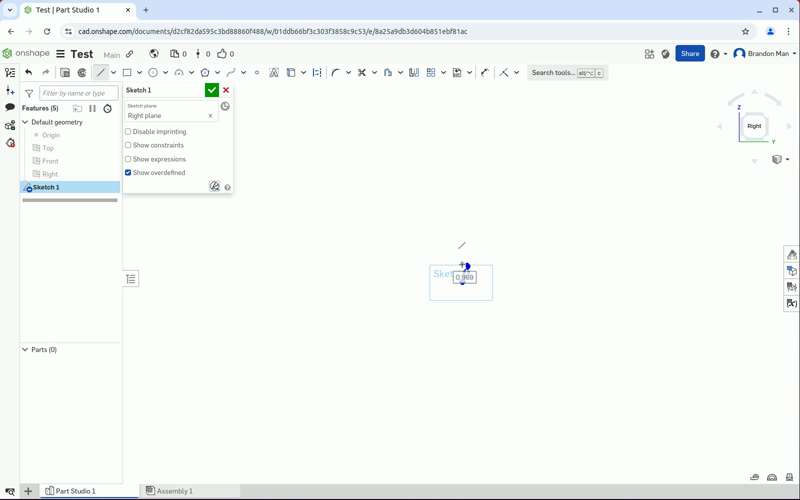
key(esc)
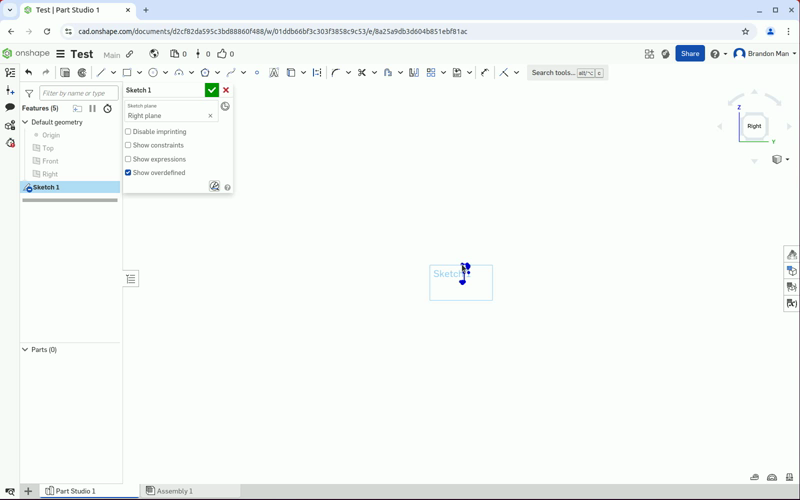
key(a)
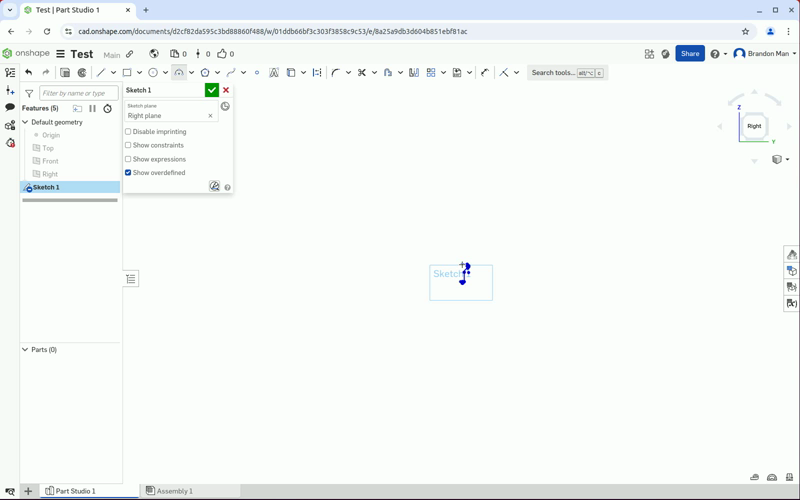
mouse_move(462, 264)
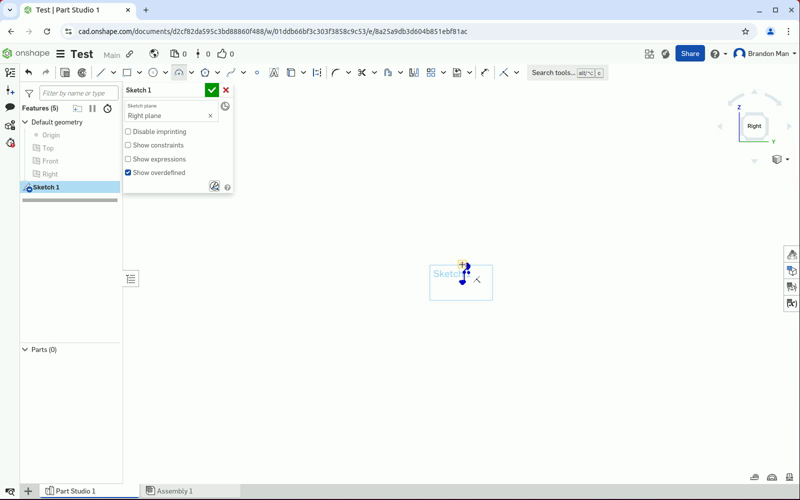
click(462, 264)
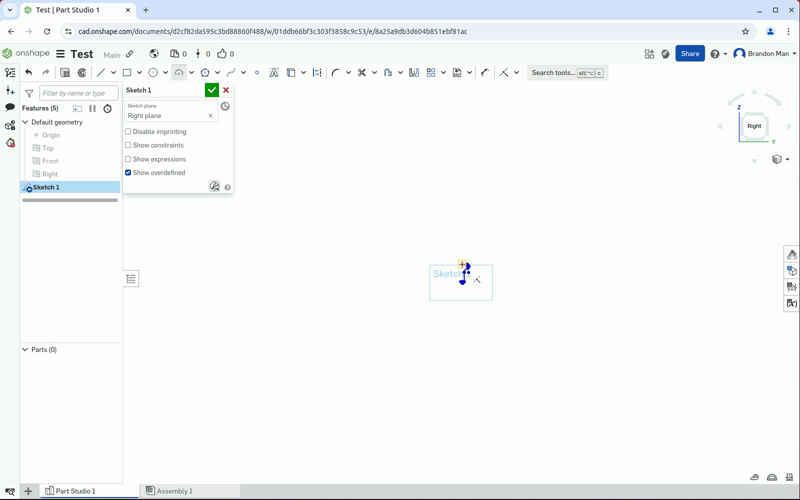
key_down(shift)
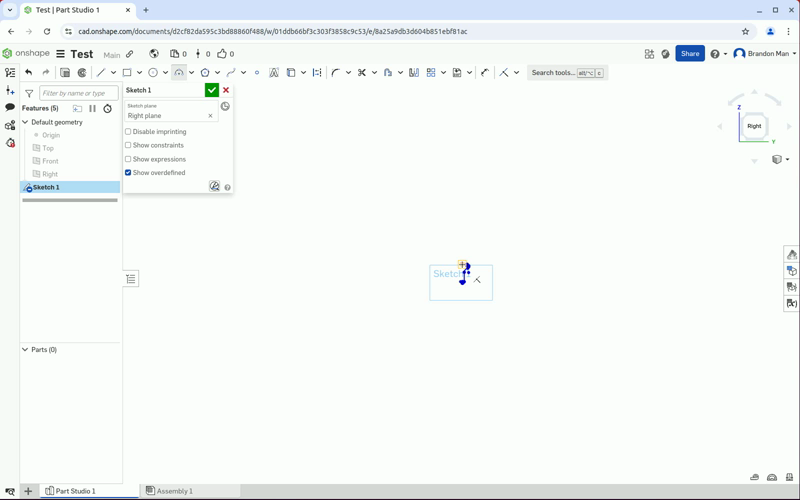
mouse_move(460, 265)
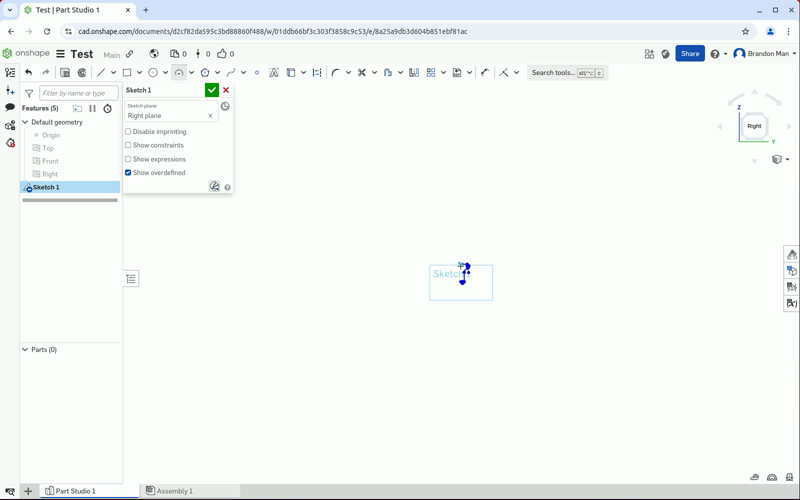
scroll(6)
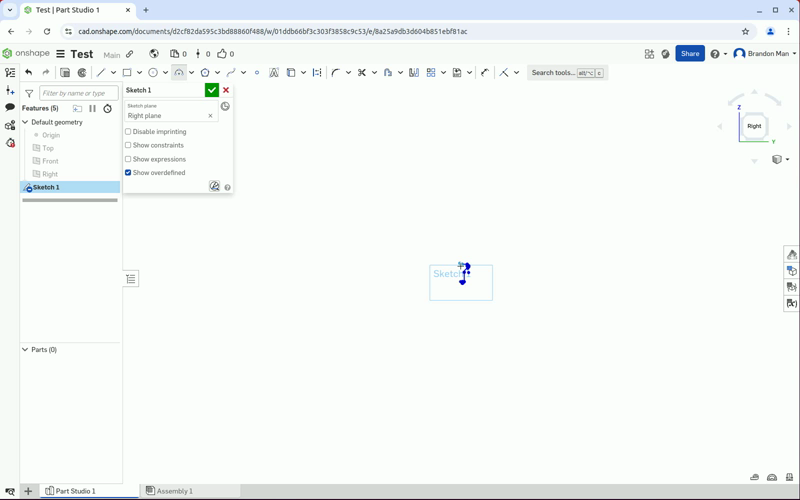
scroll(6)
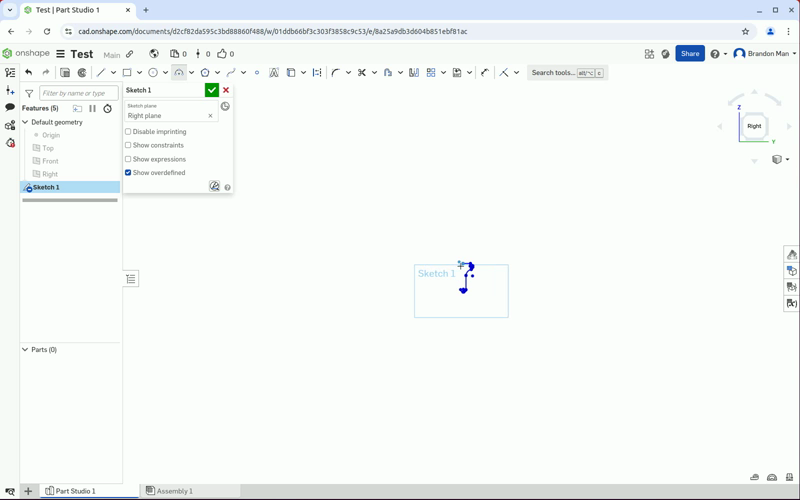
scroll(6)
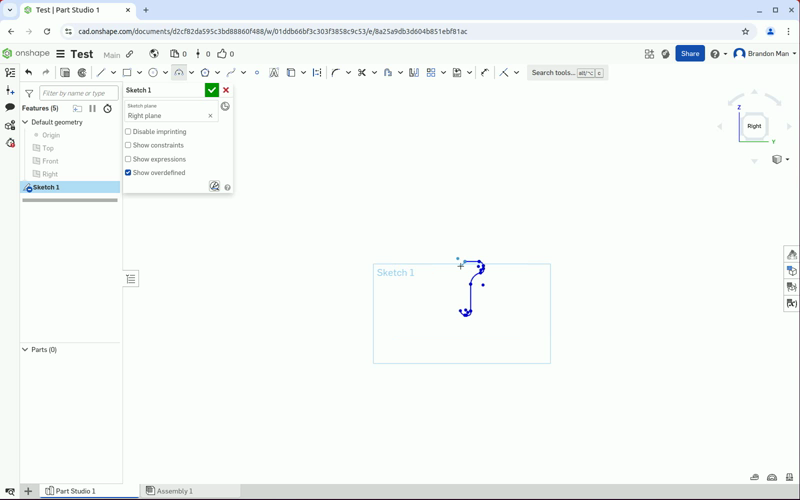
scroll(6)
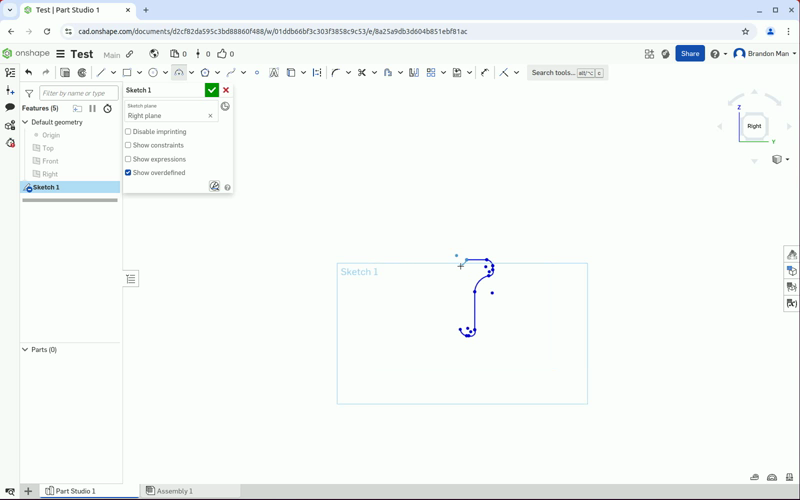
scroll(6)
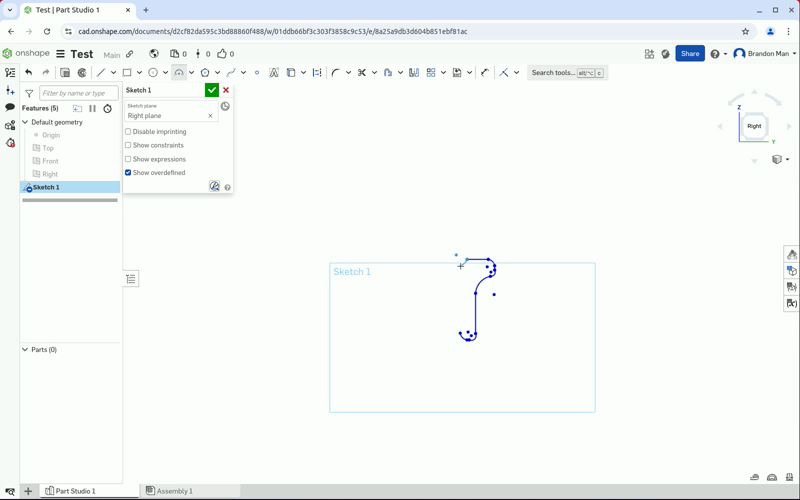
scroll(6)
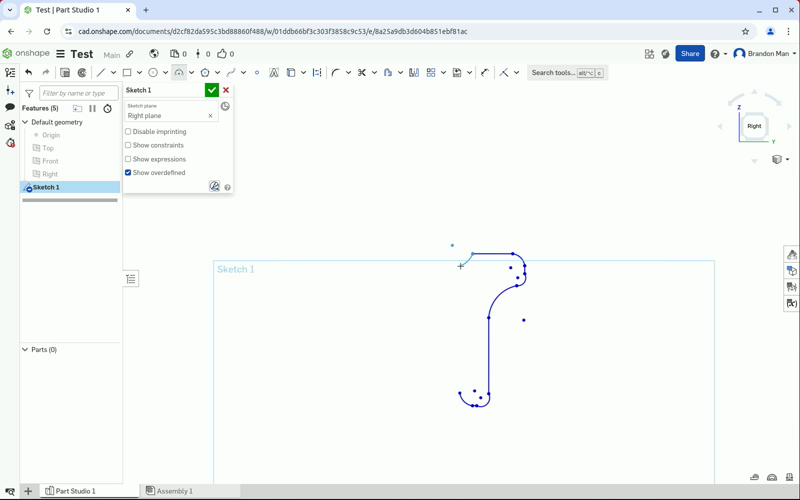
scroll(6)
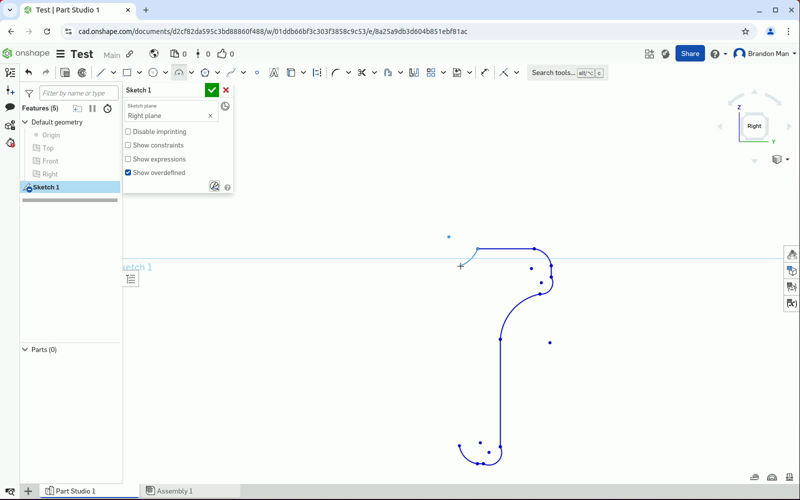
click(460, 265)
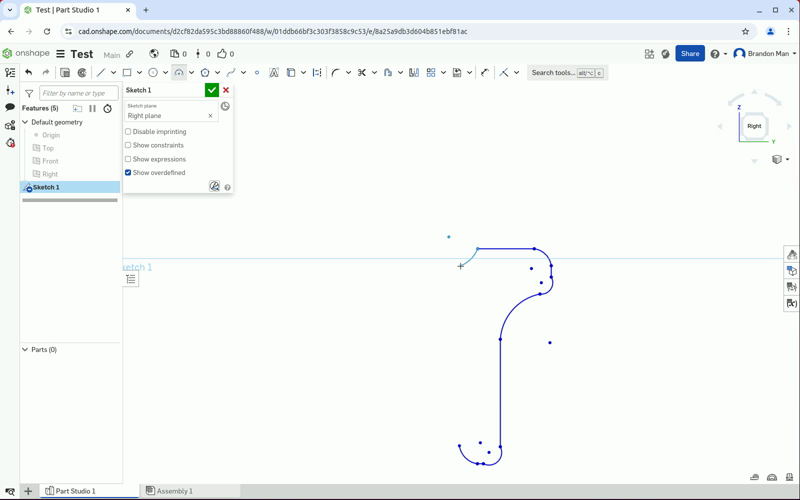
scroll(-6)
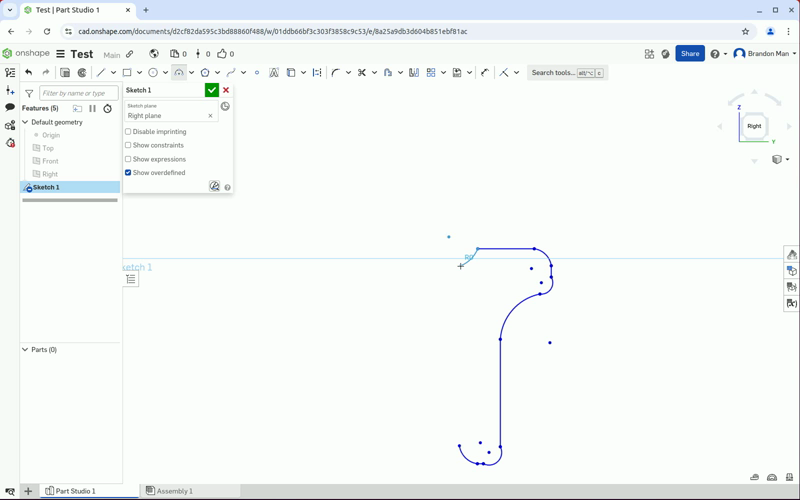
scroll(-6)
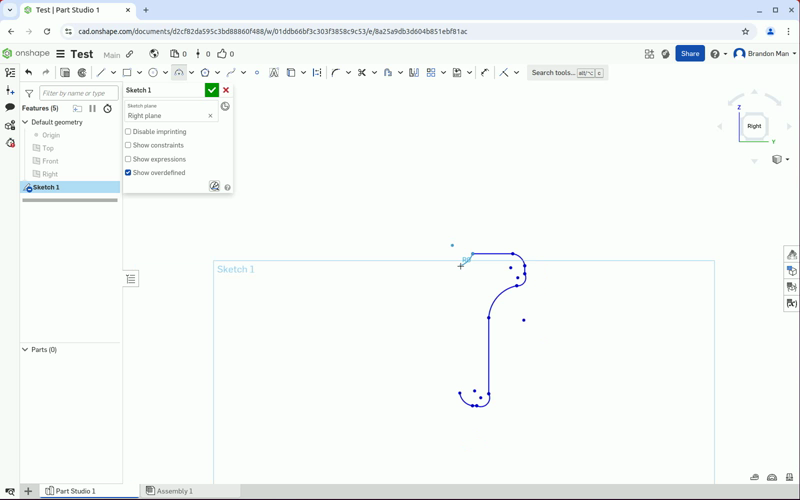
scroll(-6)
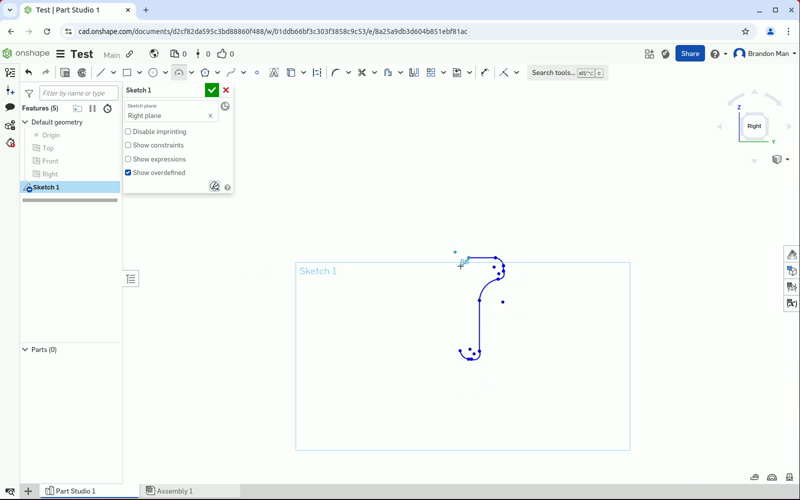
scroll(-6)
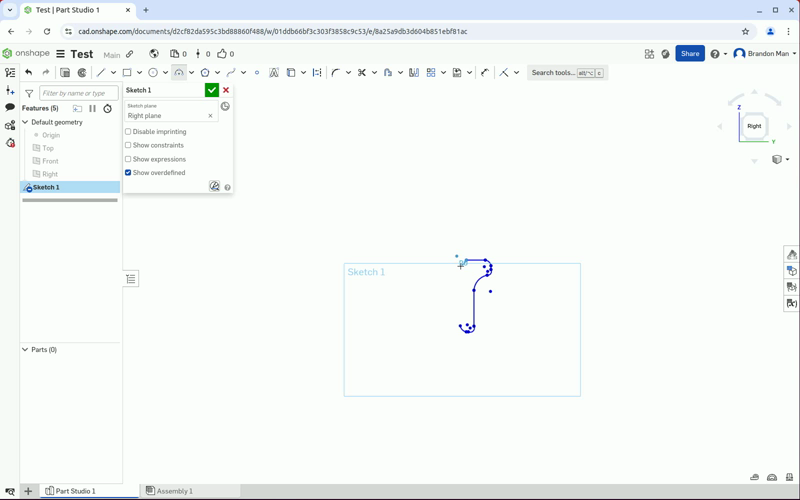
scroll(-6)
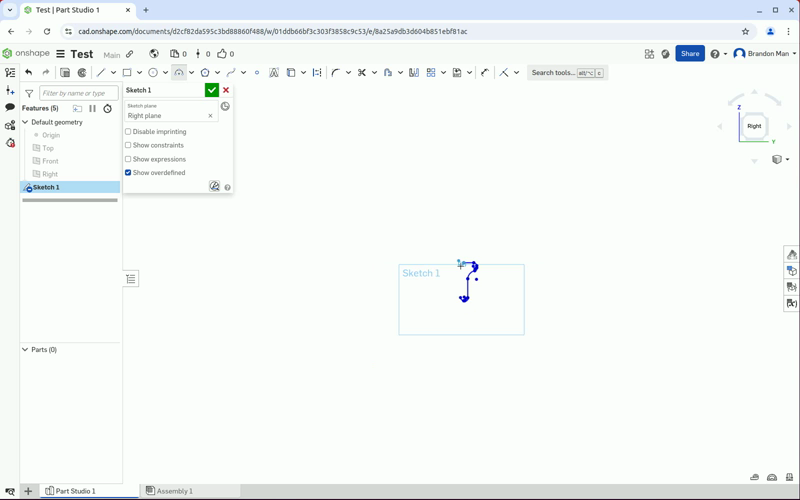
scroll(-6)
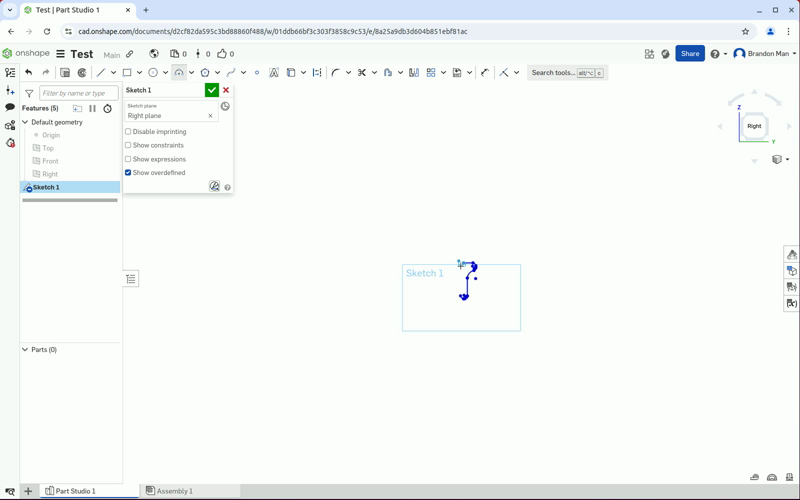
scroll(-6)
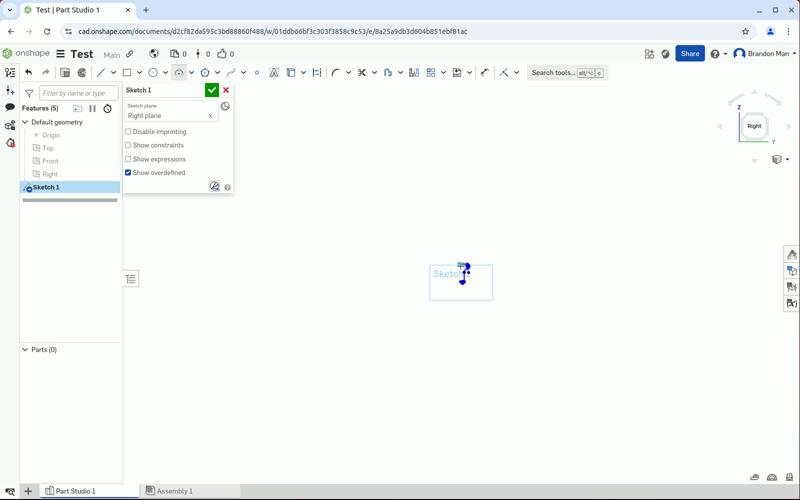
mouse_move(461, 264)
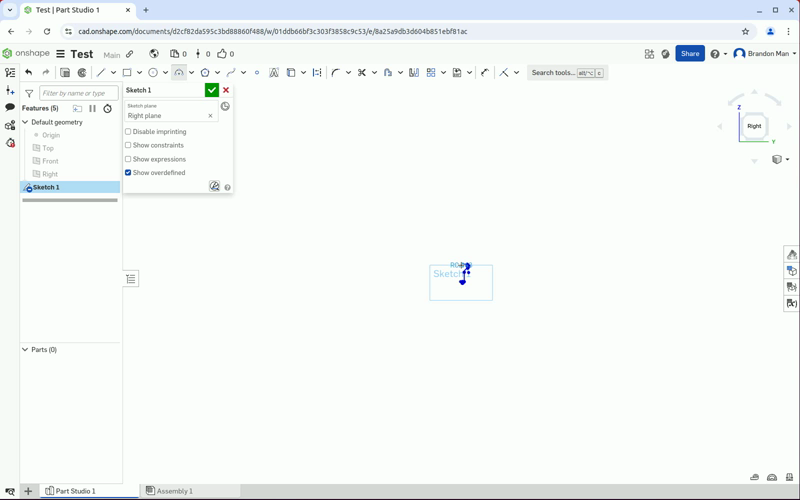
scroll(6)
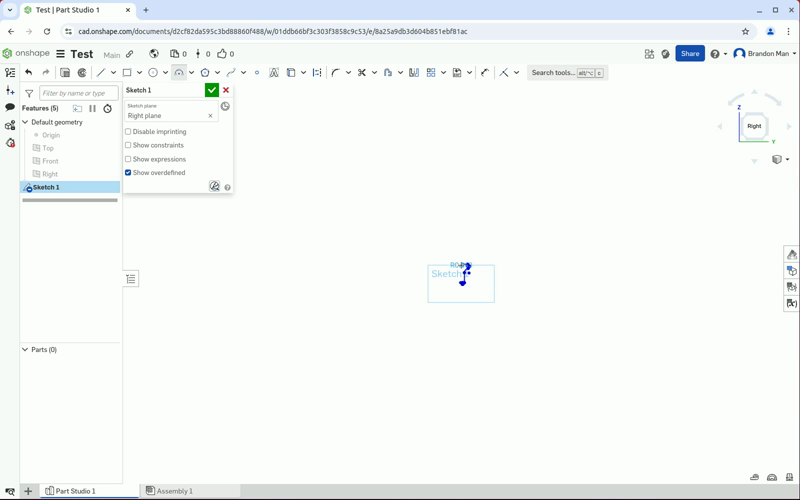
scroll(6)
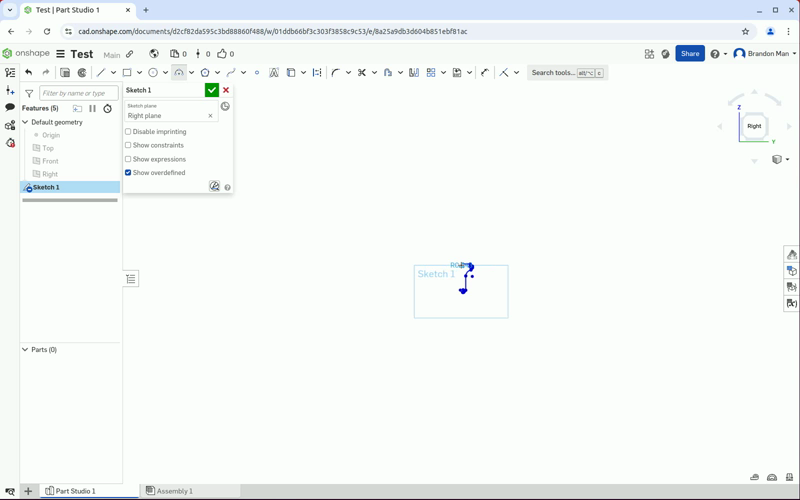
scroll(6)
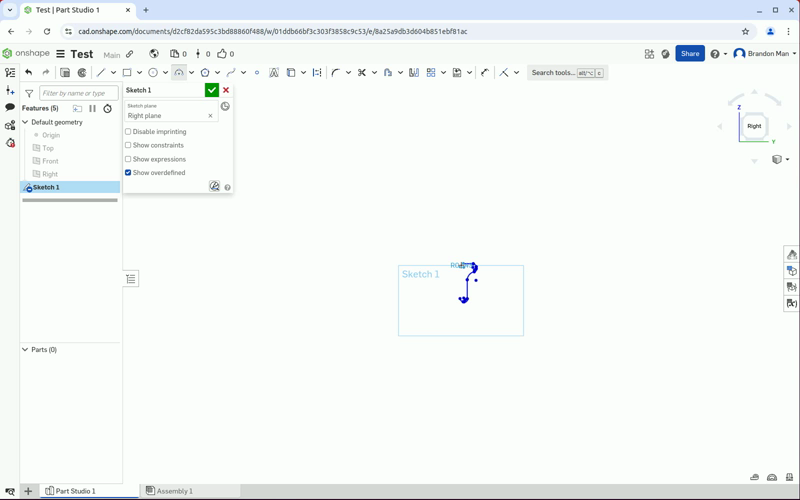
scroll(6)
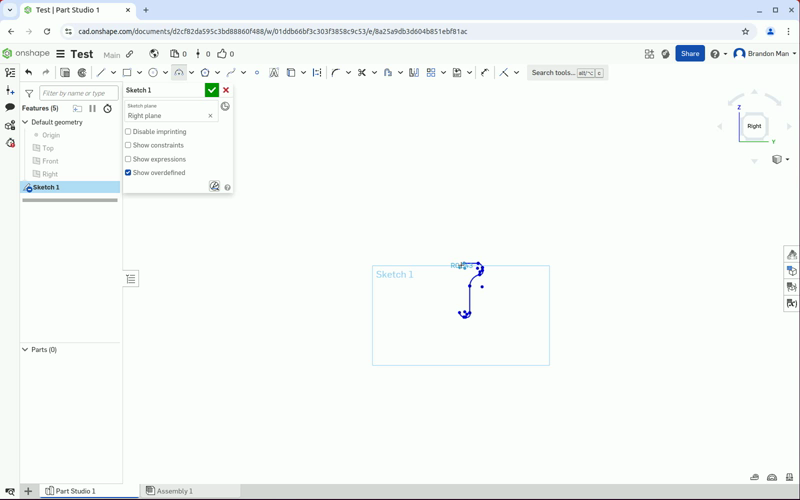
scroll(6)
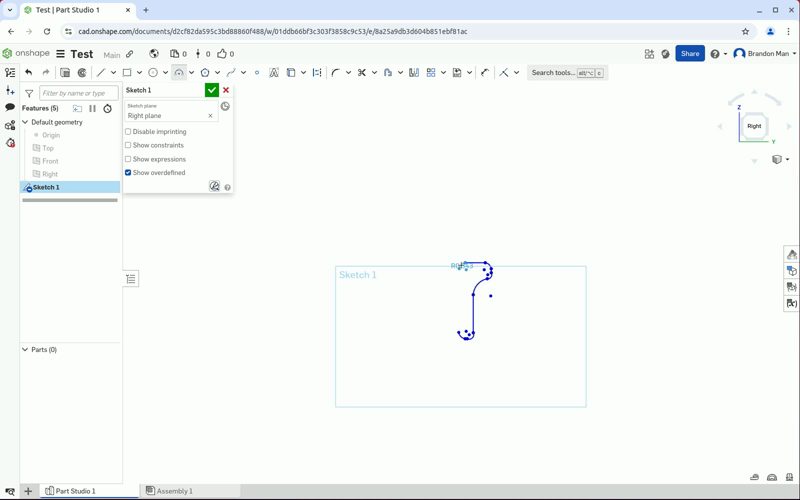
scroll(6)
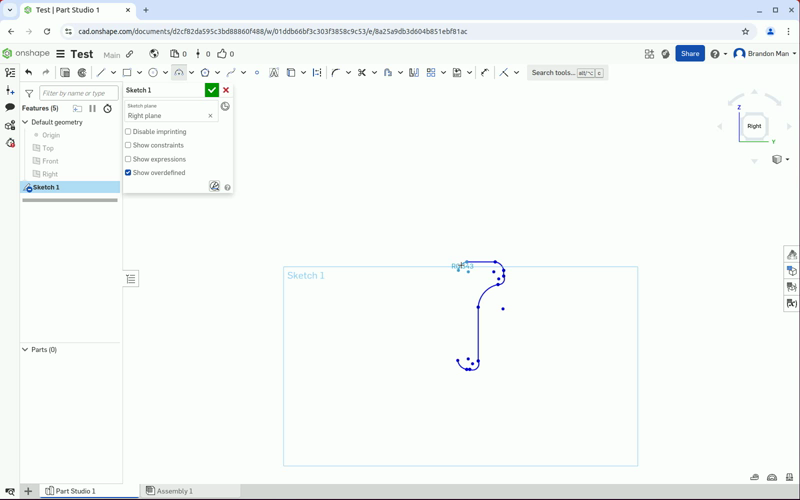
scroll(6)
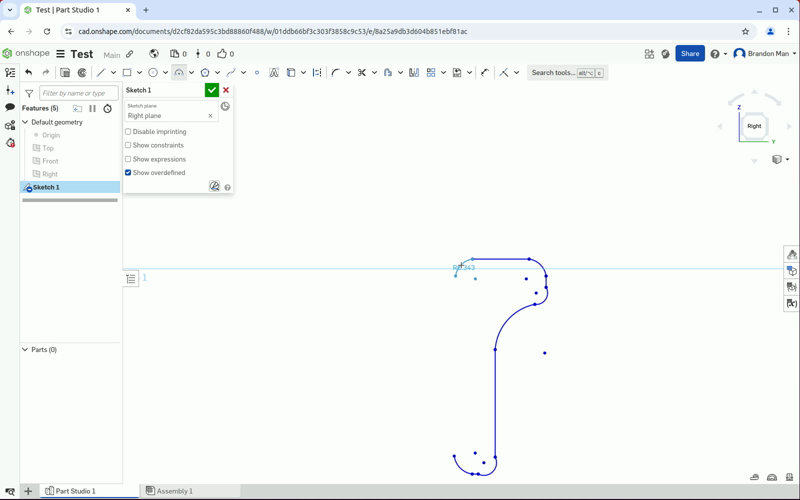
click(461, 264)
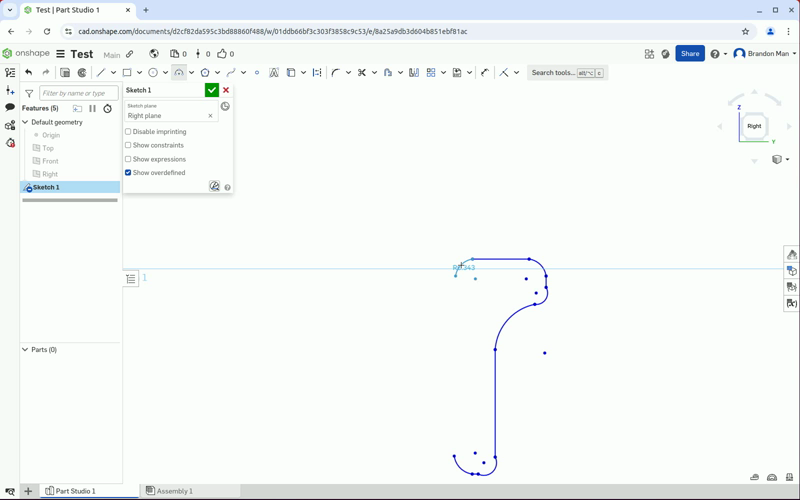
scroll(-6)
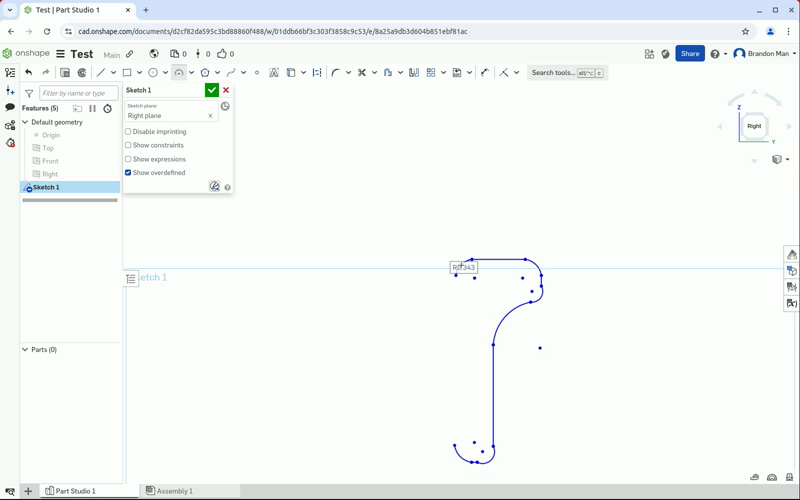
scroll(-6)
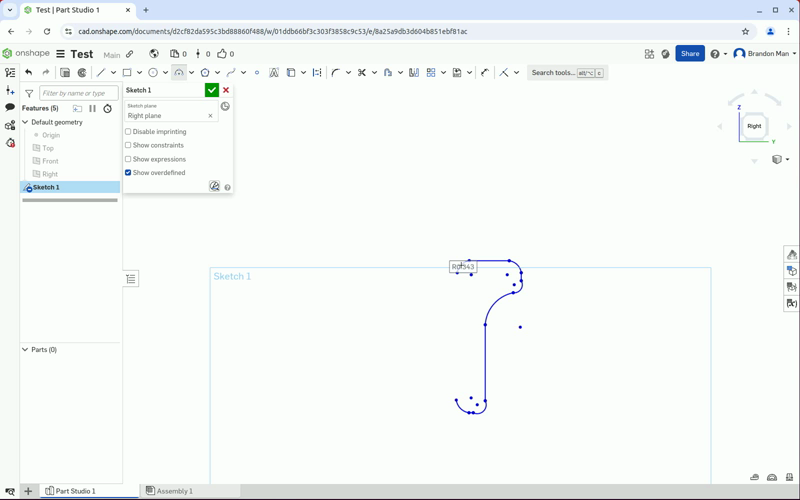
scroll(-6)
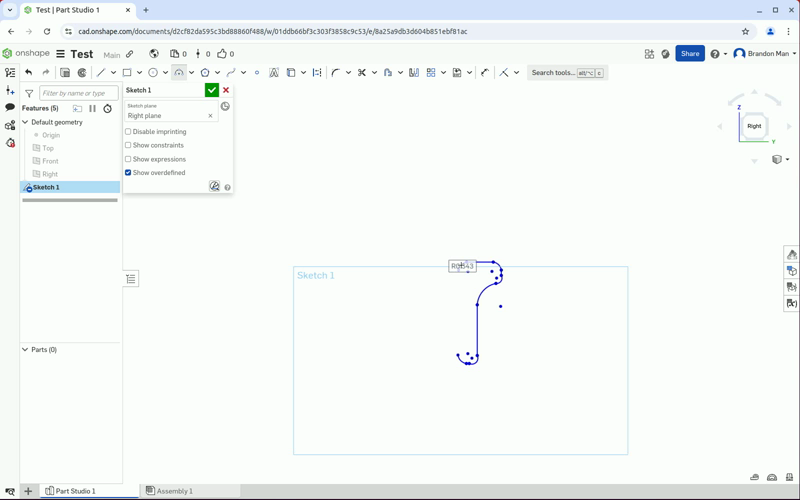
scroll(-6)
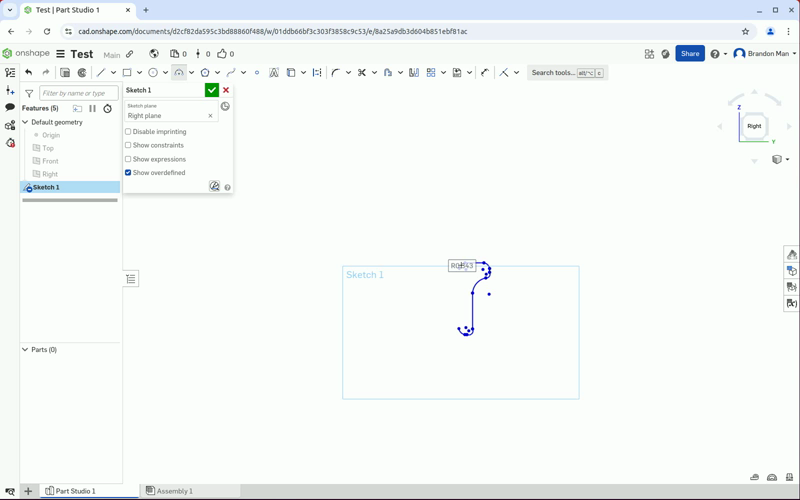
scroll(-6)
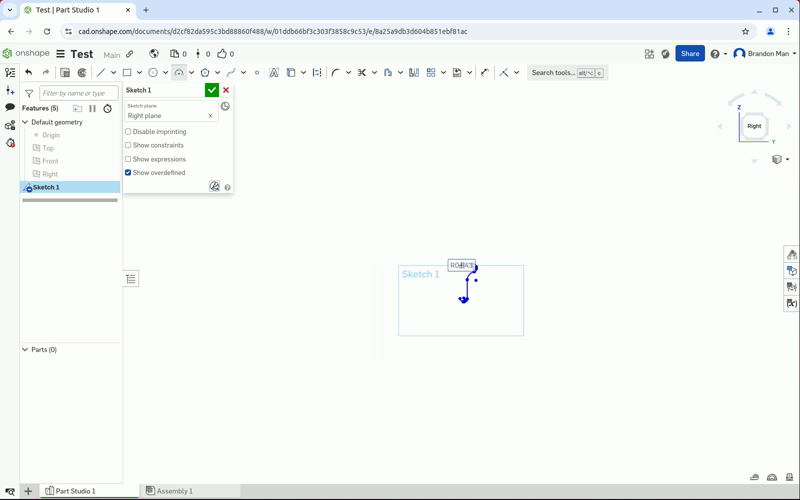
scroll(-6)
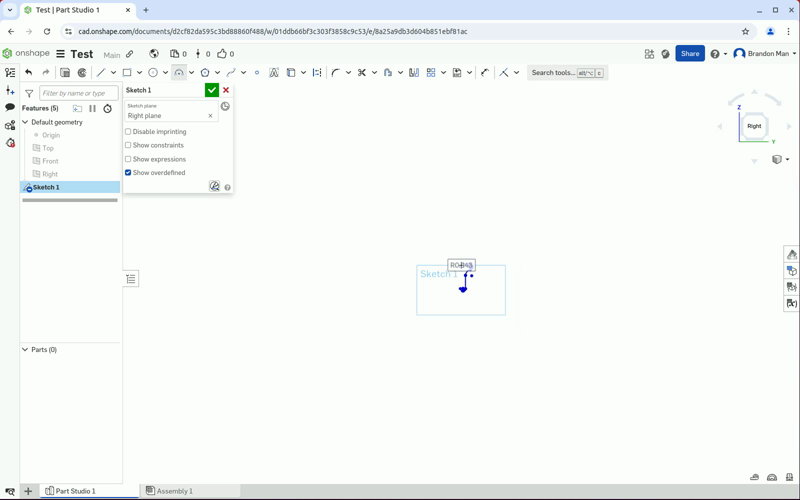
scroll(-6)
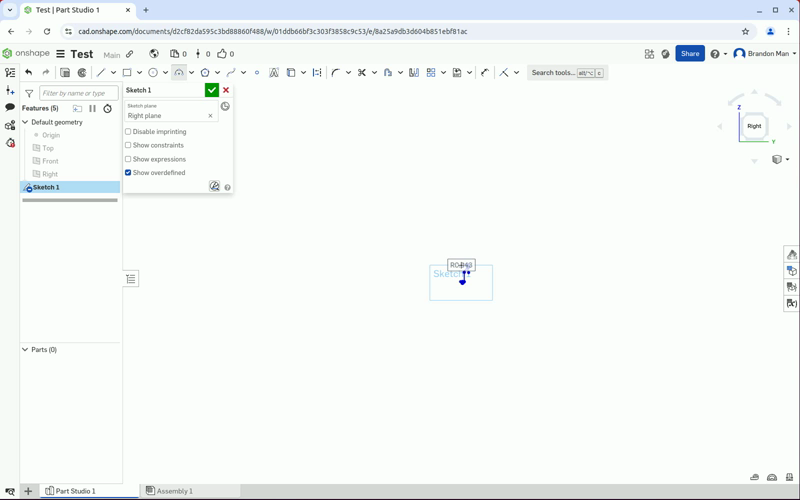
key_up(shift)
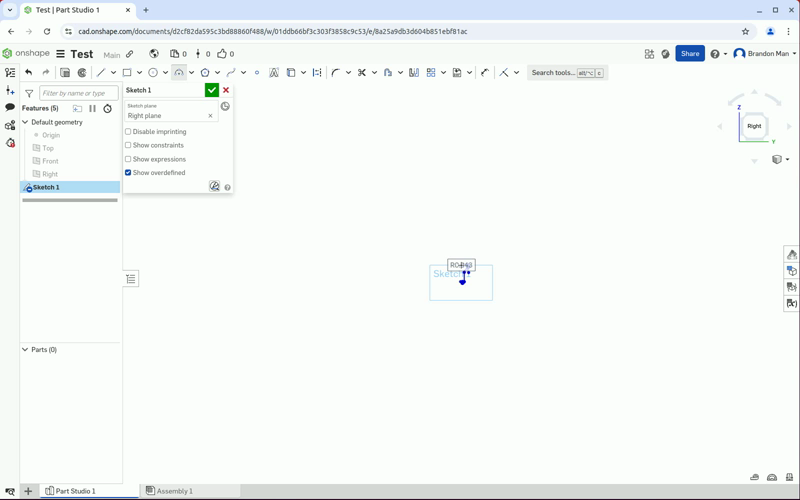
key(esc)
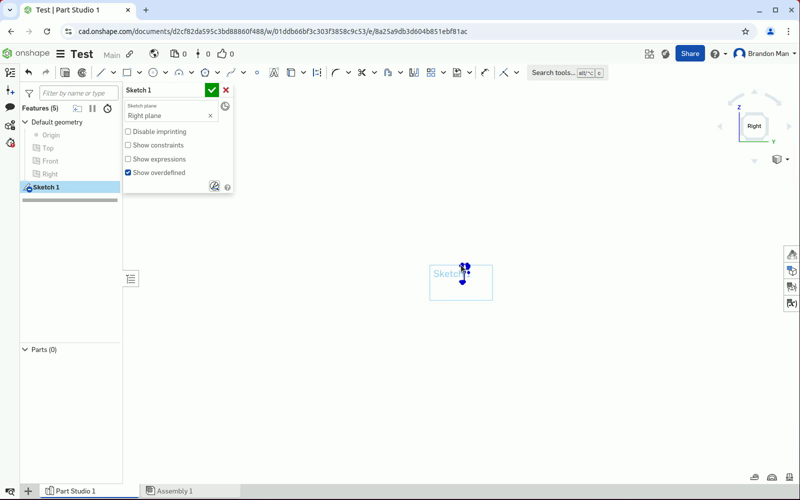
key(l)
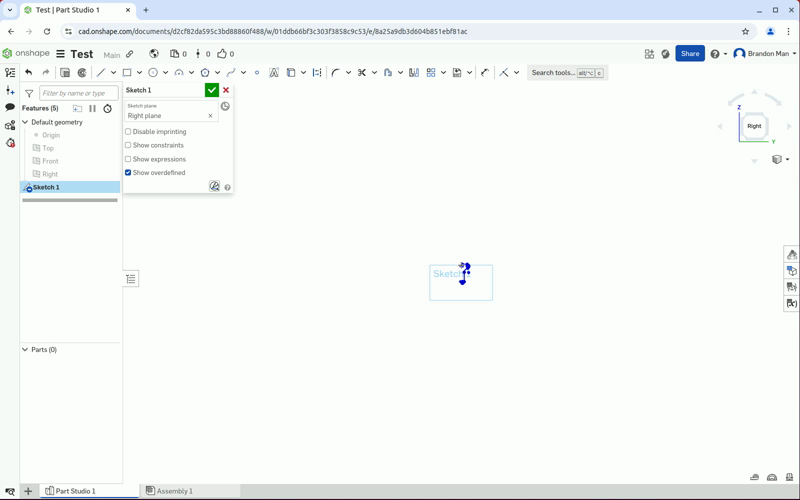
mouse_move(460, 265)
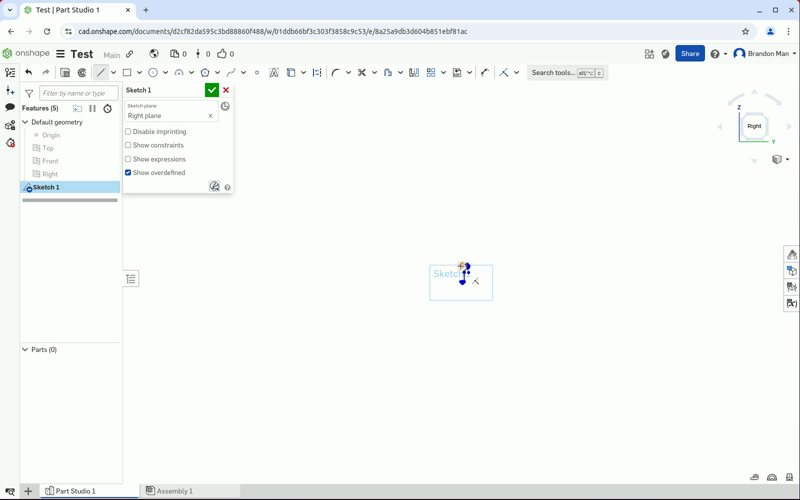
scroll(6)
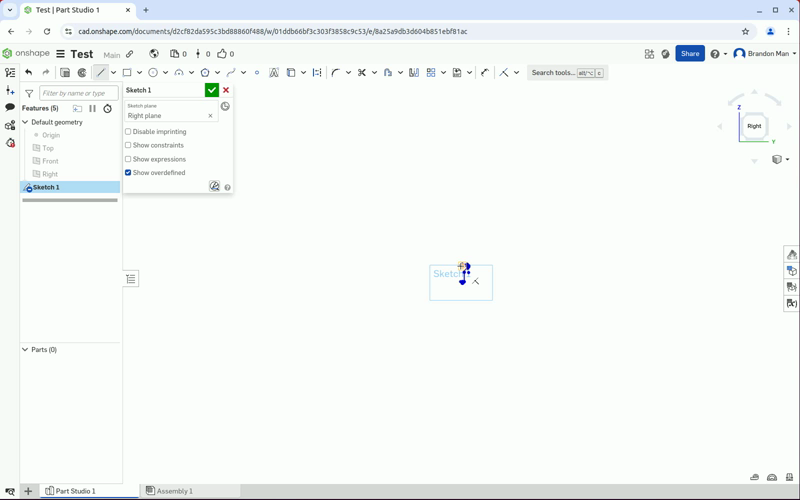
scroll(6)
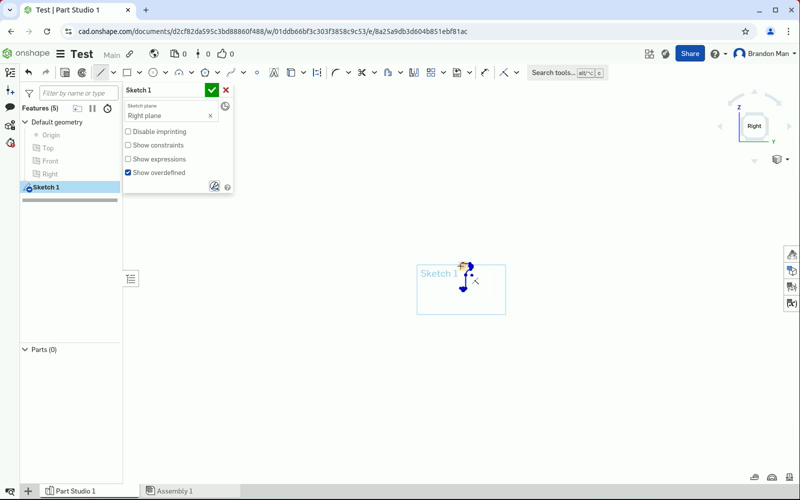
scroll(6)
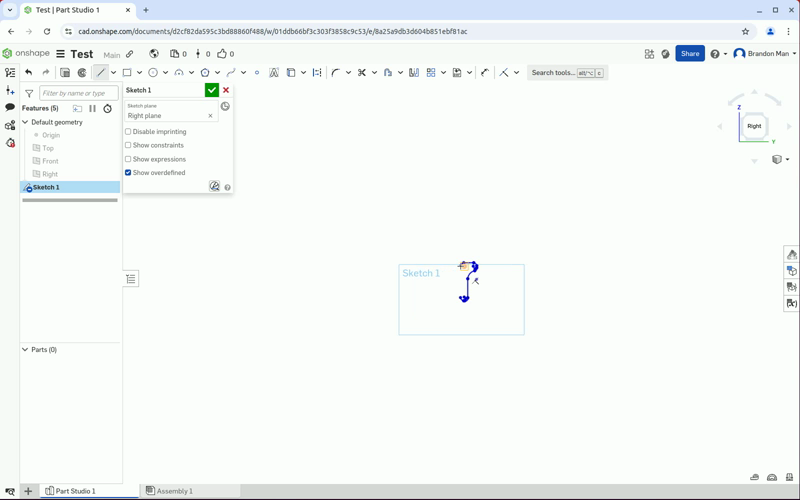
scroll(6)
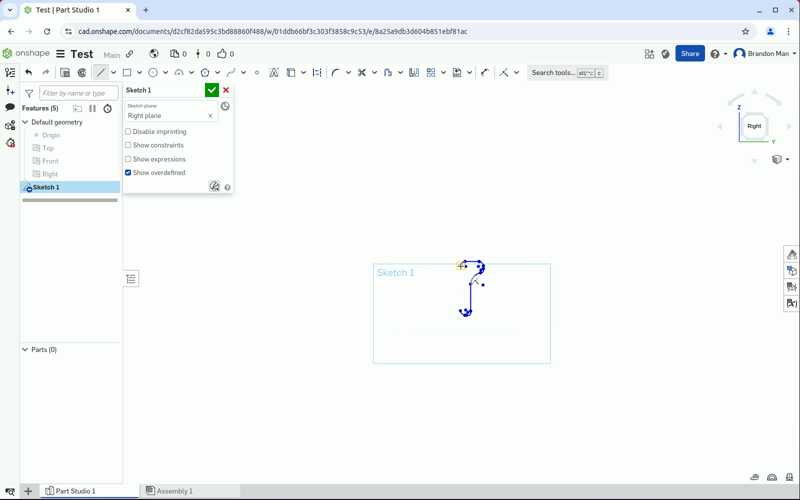
scroll(6)
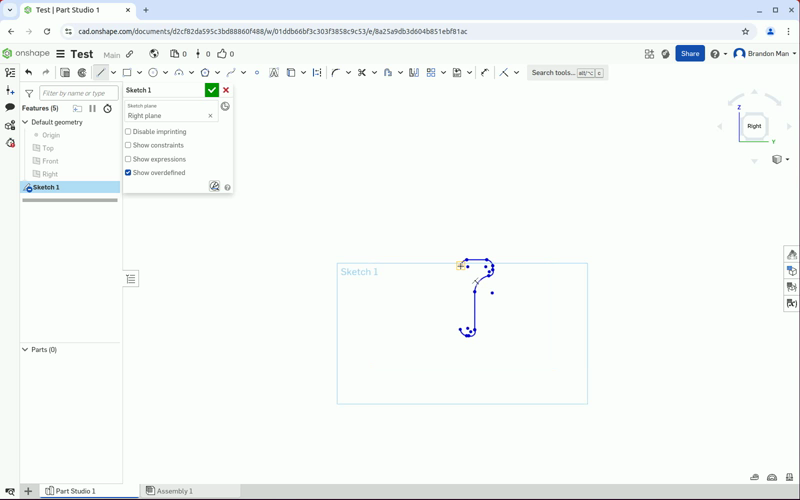
scroll(6)
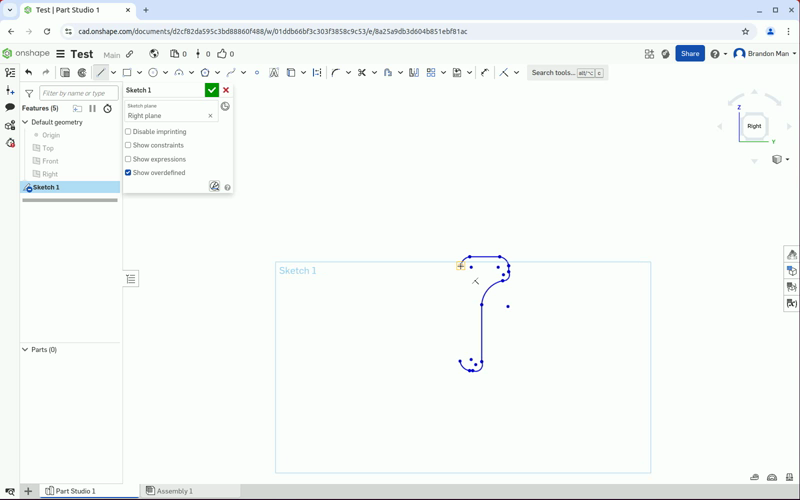
scroll(6)
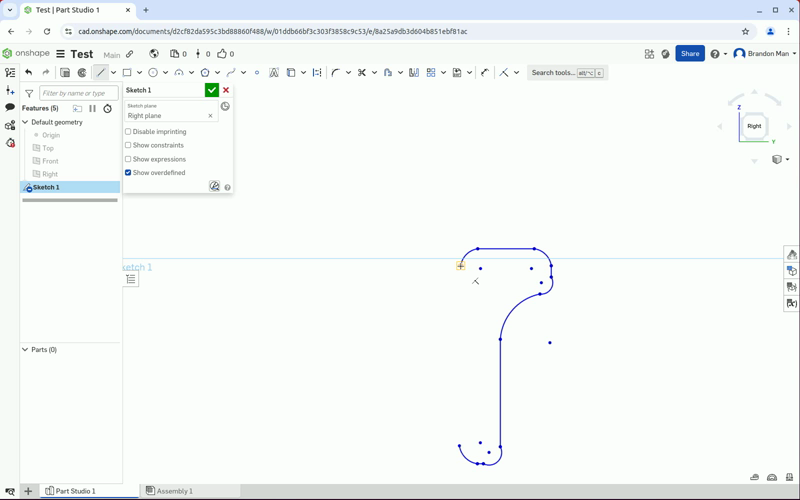
click(460, 265)
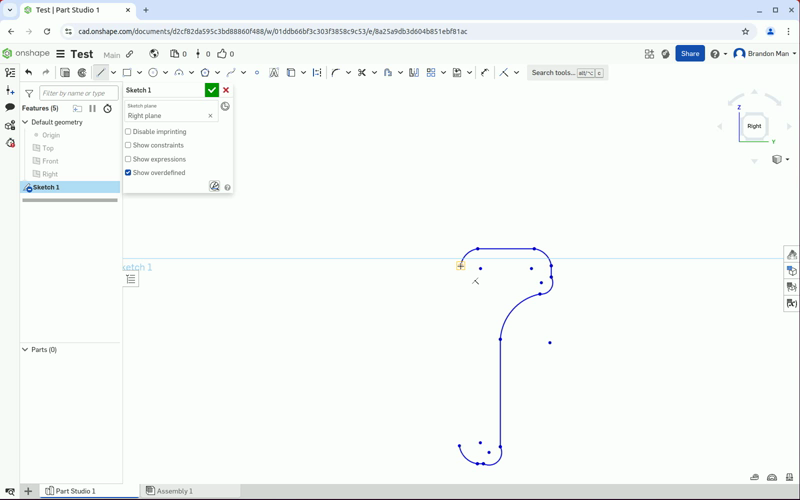
scroll(-6)
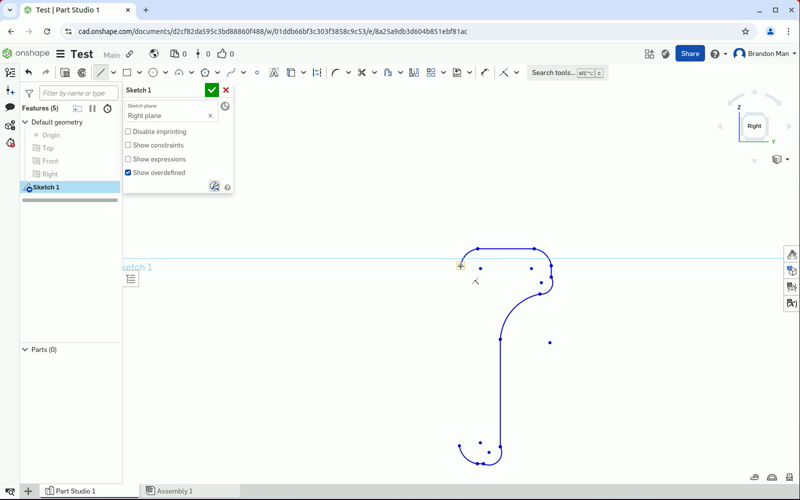
scroll(-6)
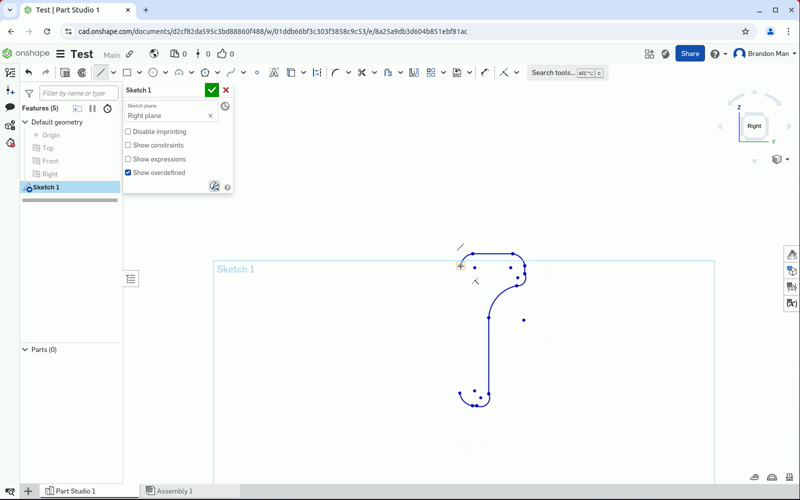
scroll(-6)
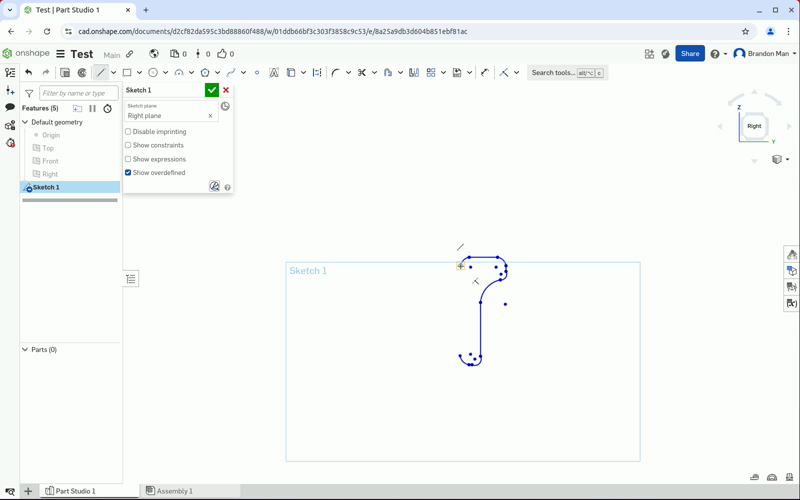
scroll(-6)
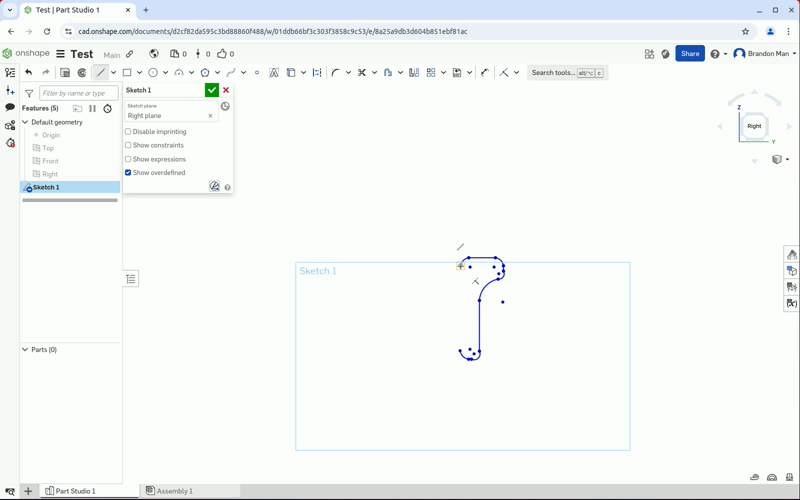
scroll(-6)
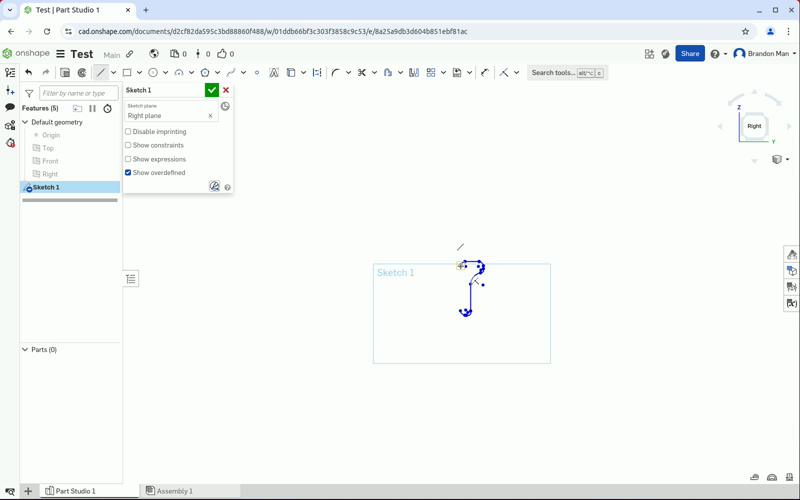
scroll(-6)
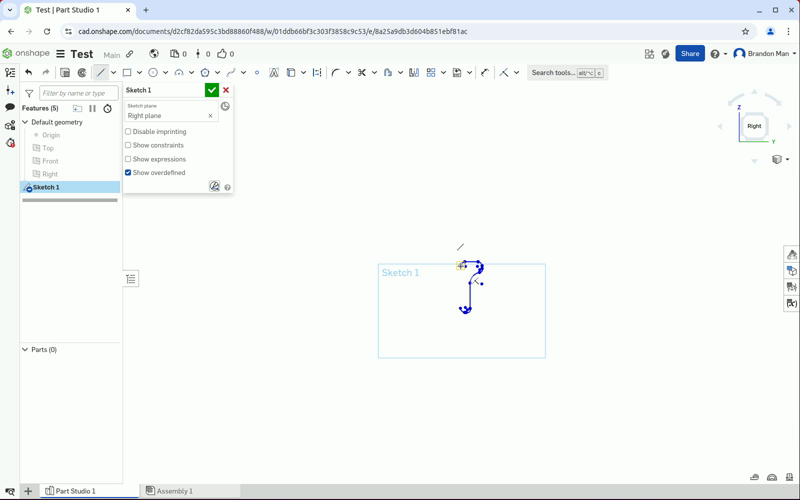
scroll(-6)
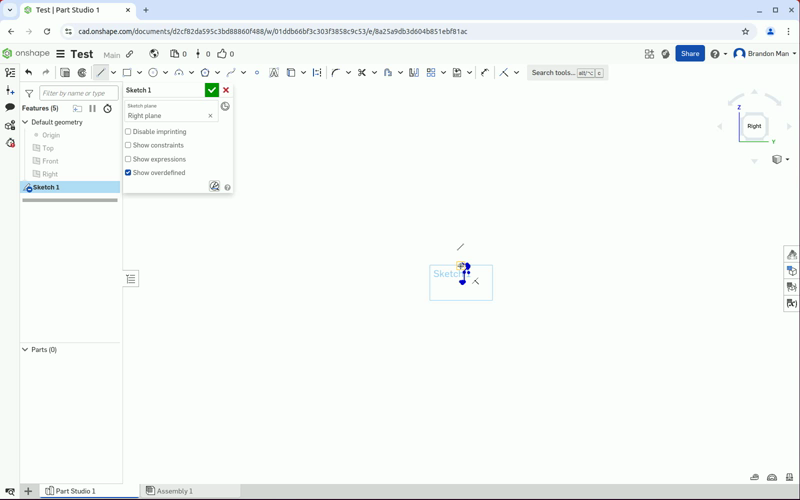
key_down(shift)
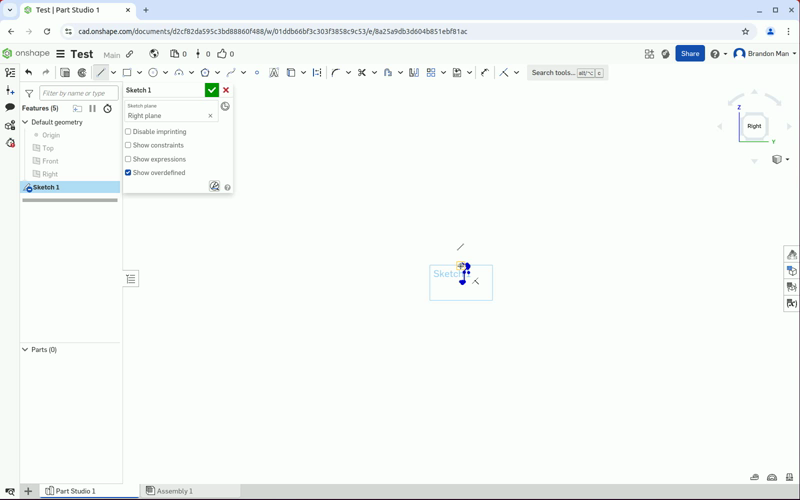
mouse_move(490, 265)
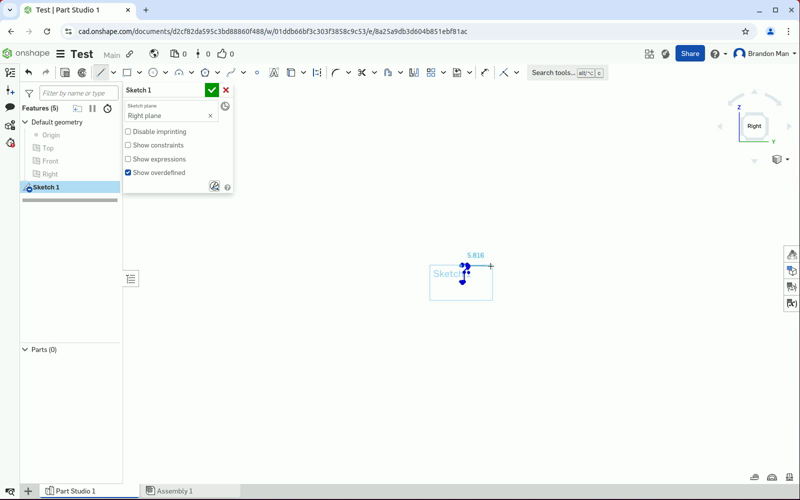
mouse_move(460, 271)
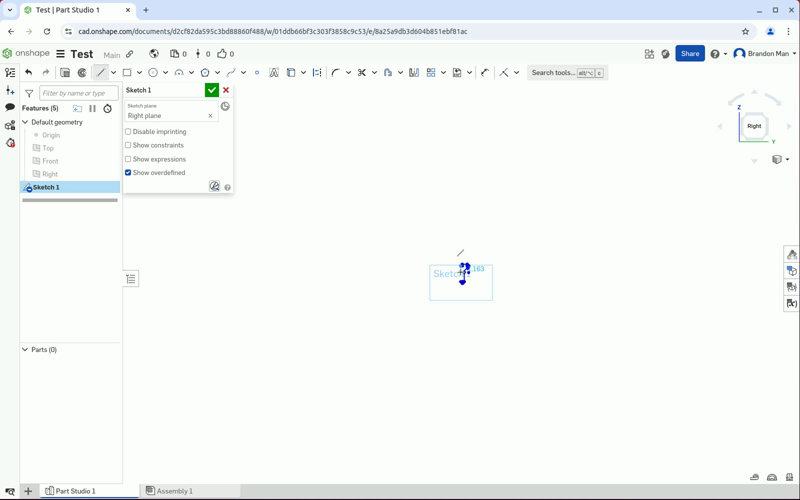
scroll(6)
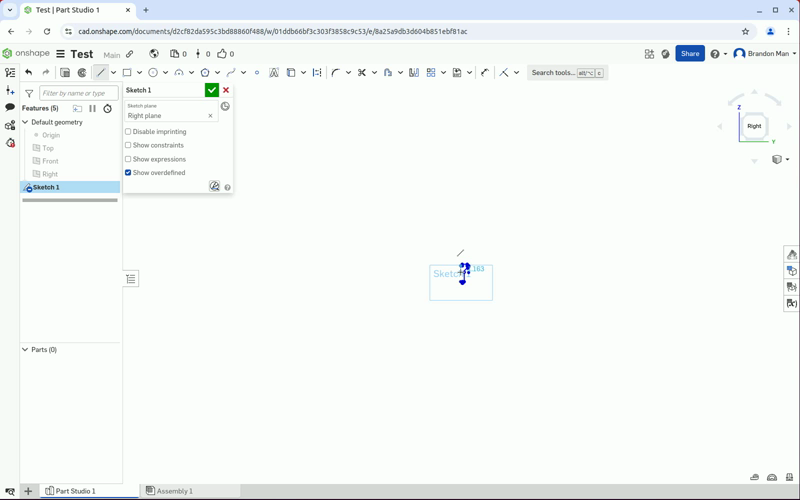
scroll(6)
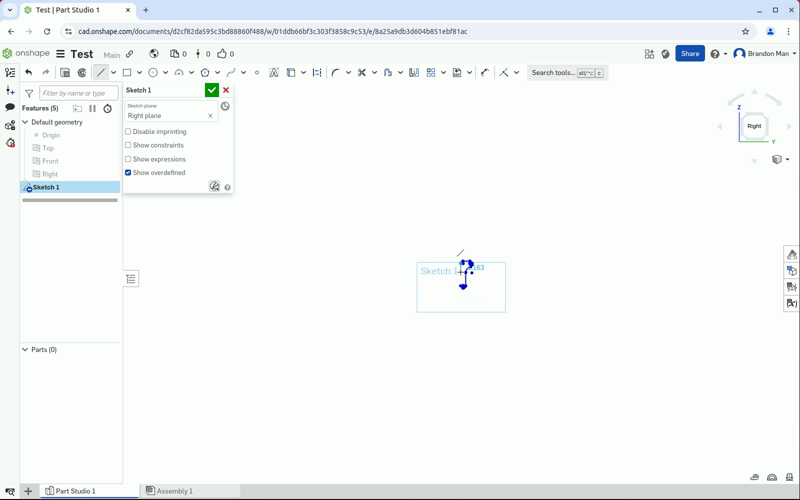
scroll(6)
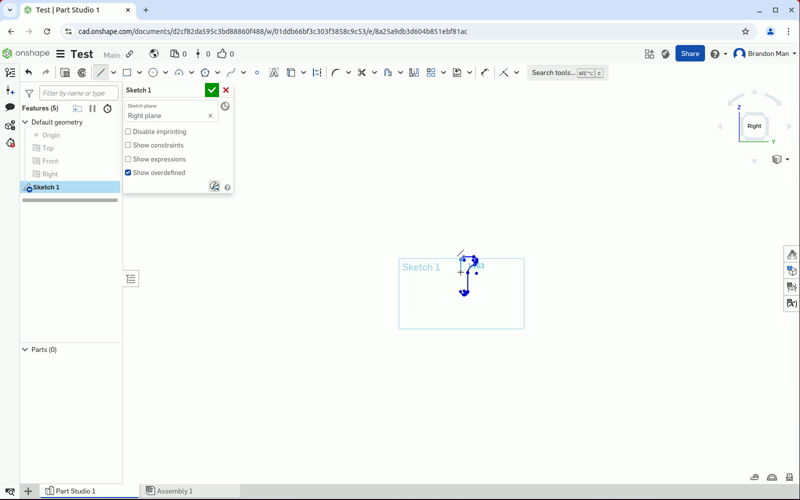
scroll(6)
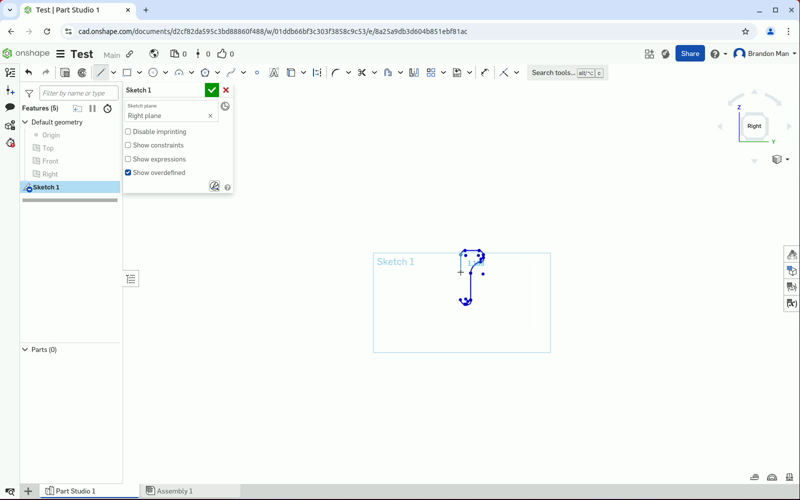
scroll(6)
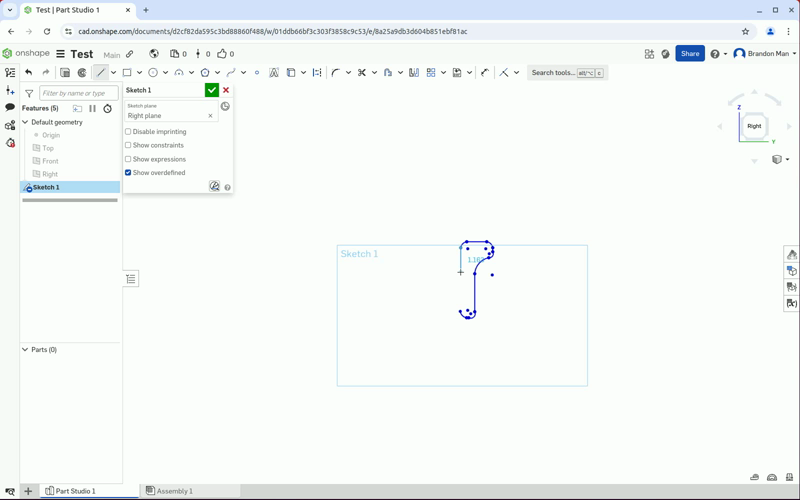
scroll(6)
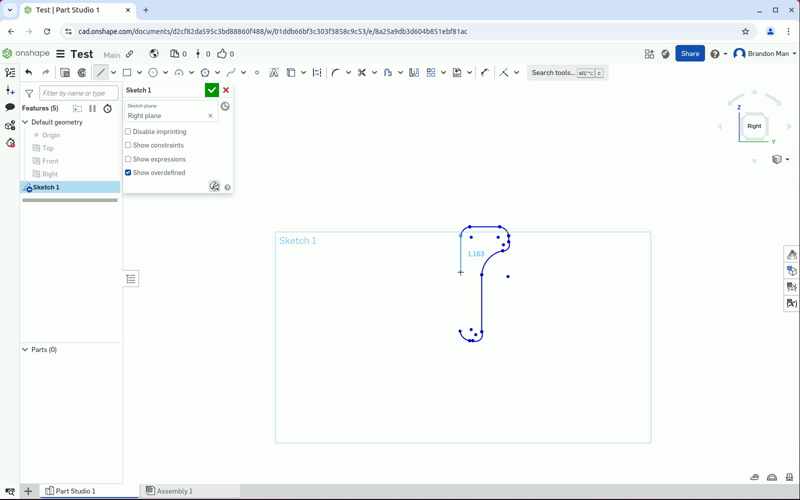
scroll(6)
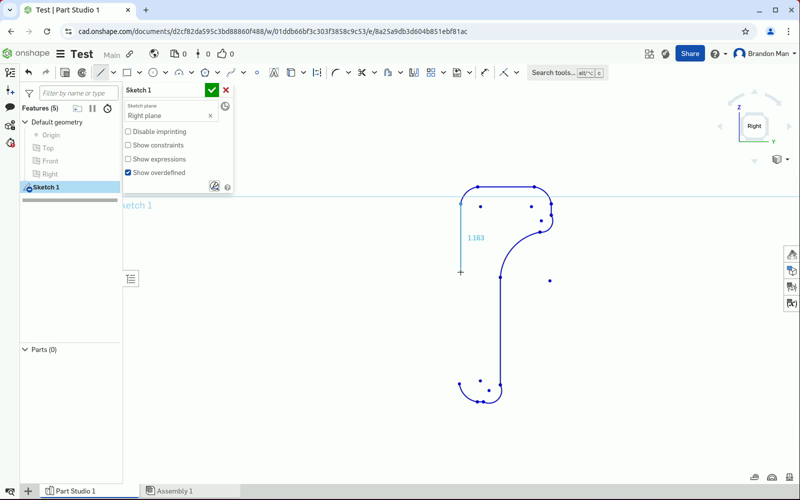
click(460, 271)
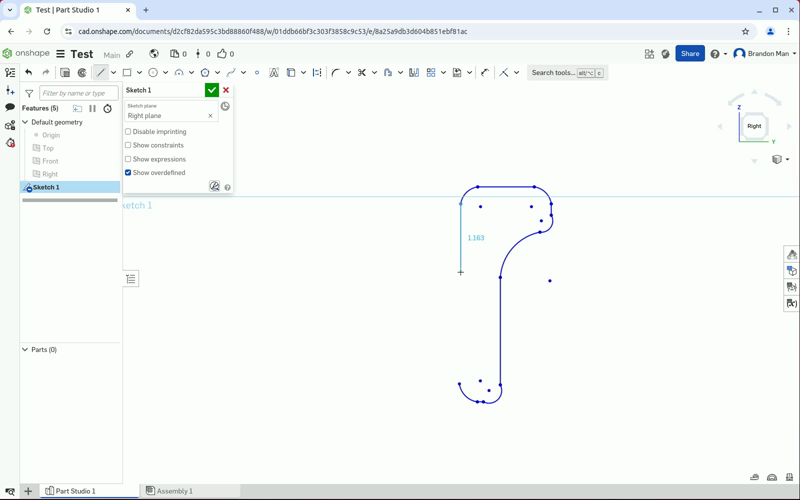
scroll(-6)
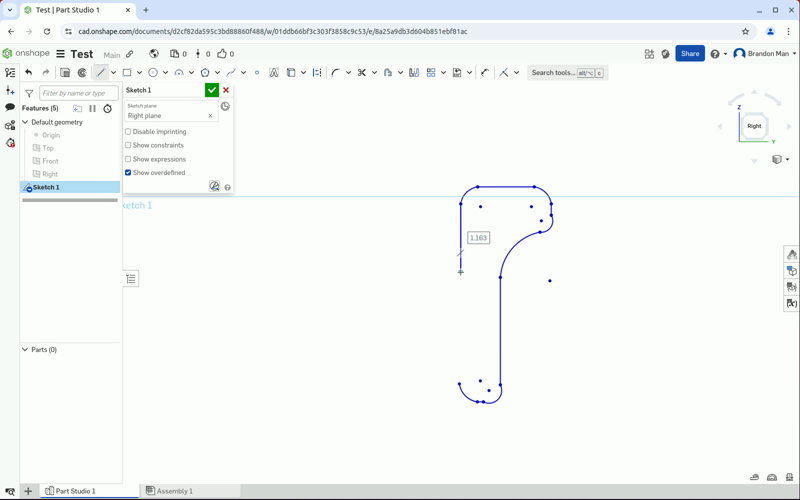
scroll(-6)
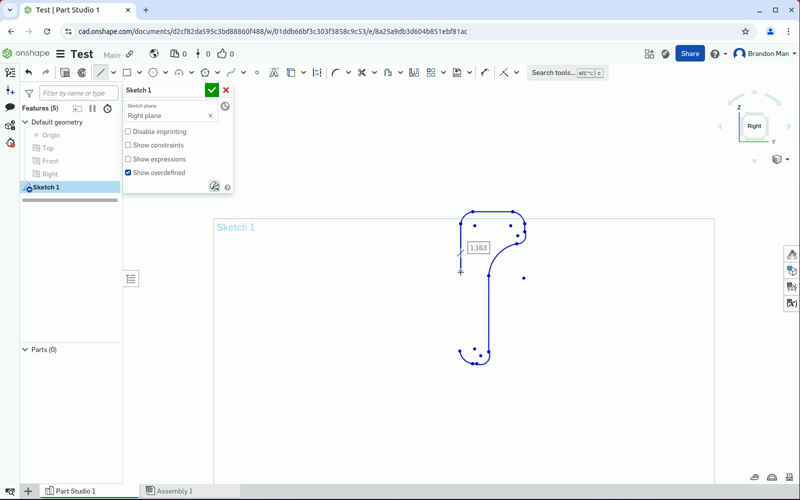
scroll(-6)
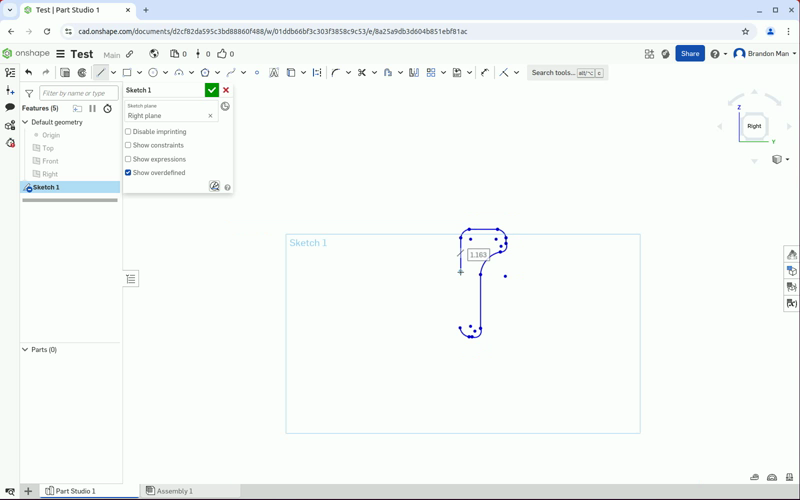
scroll(-6)
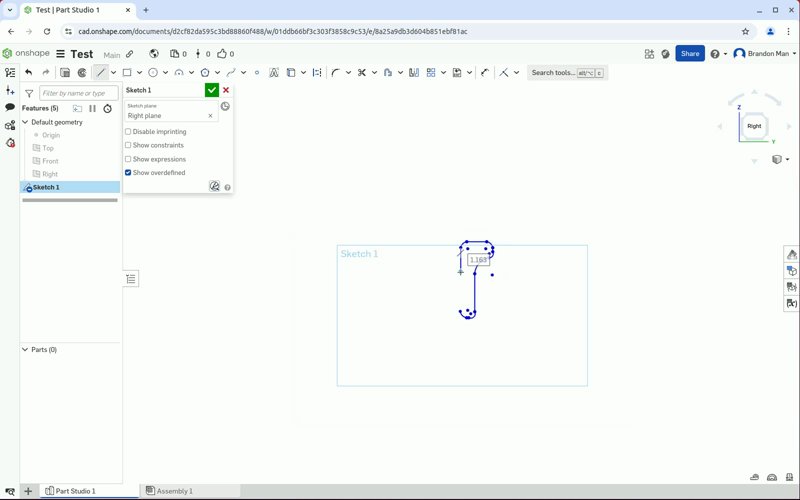
scroll(-6)
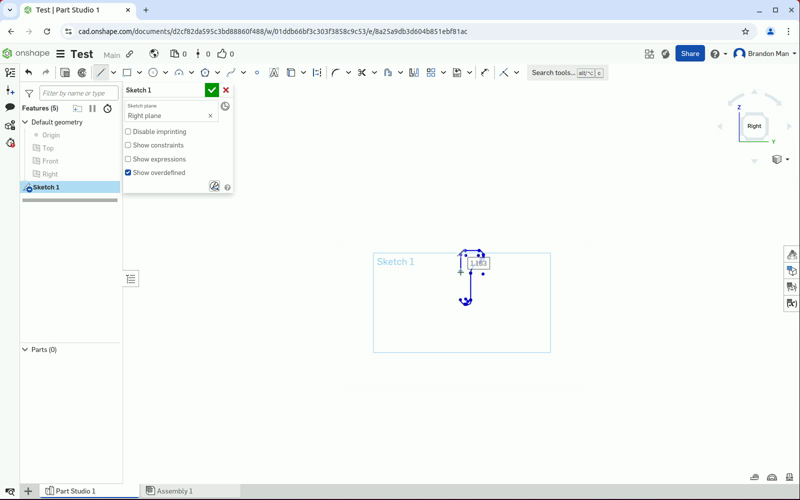
scroll(-6)
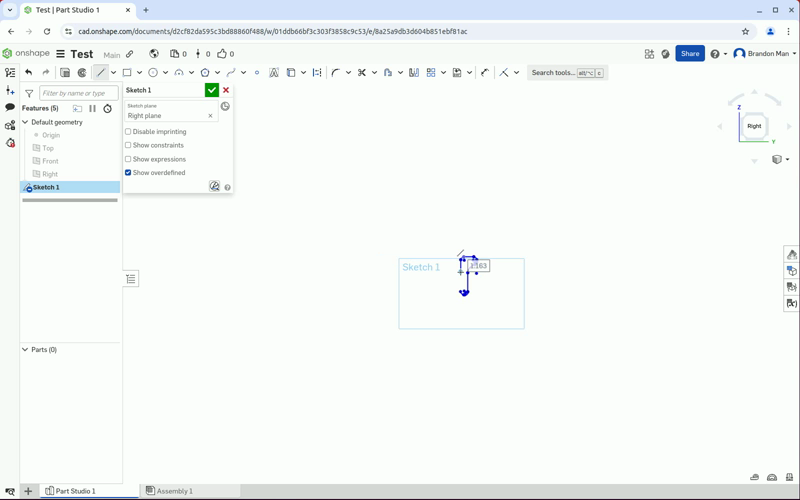
scroll(-6)
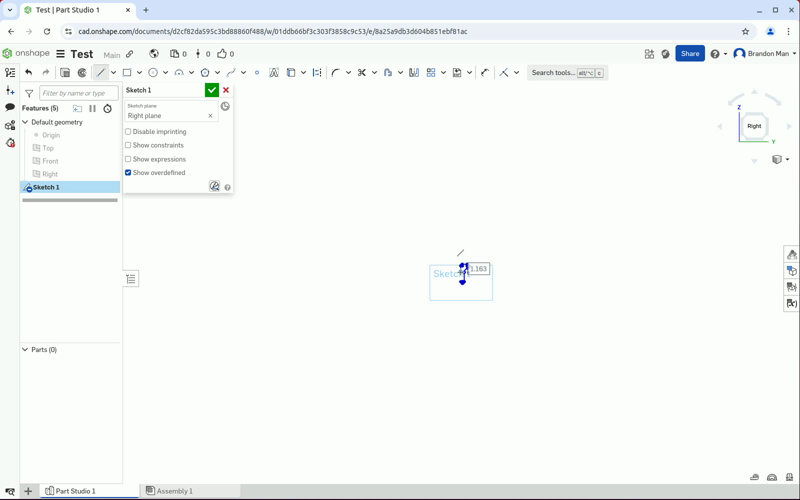
key_up(shift)
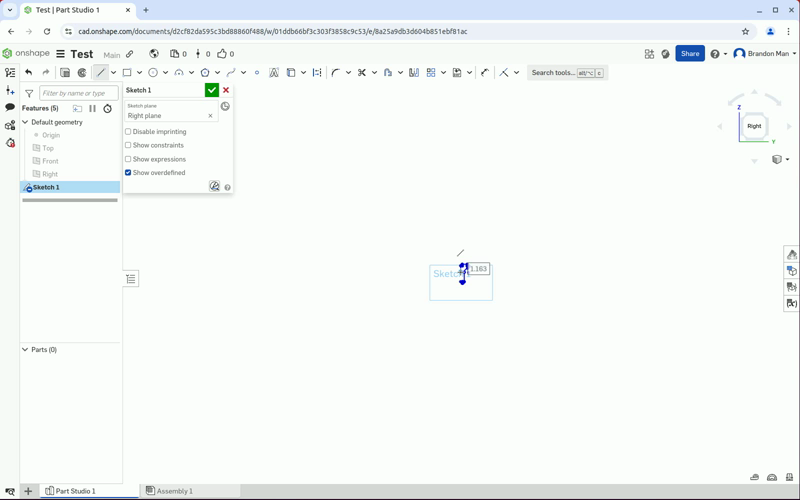
mouse_move(490, 271)
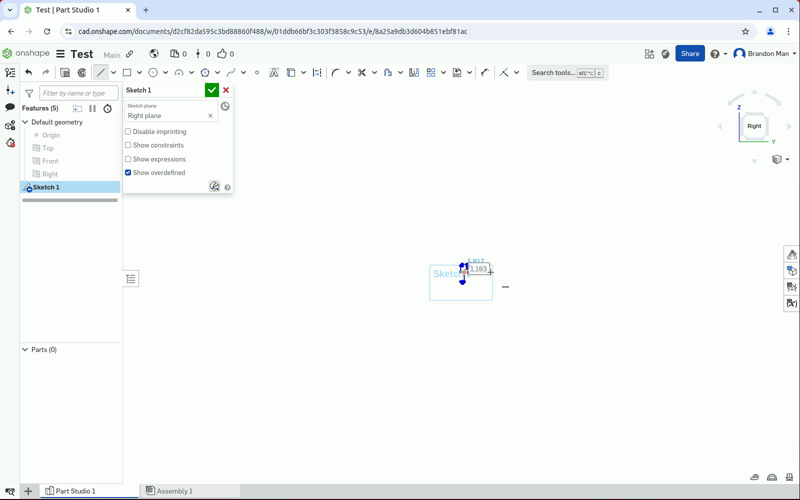
key_down(shift)
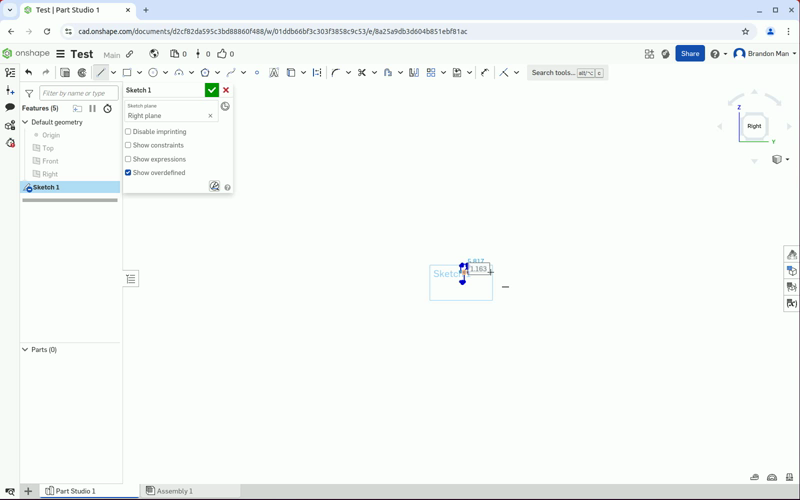
mouse_move(460, 281)
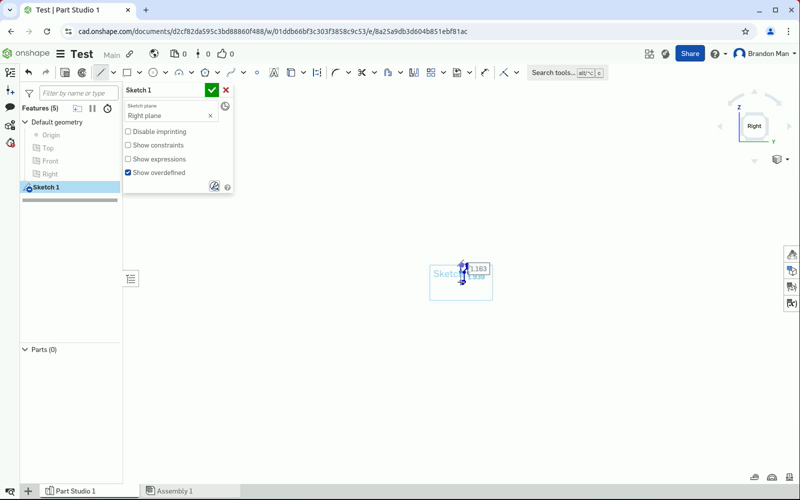
scroll(6)
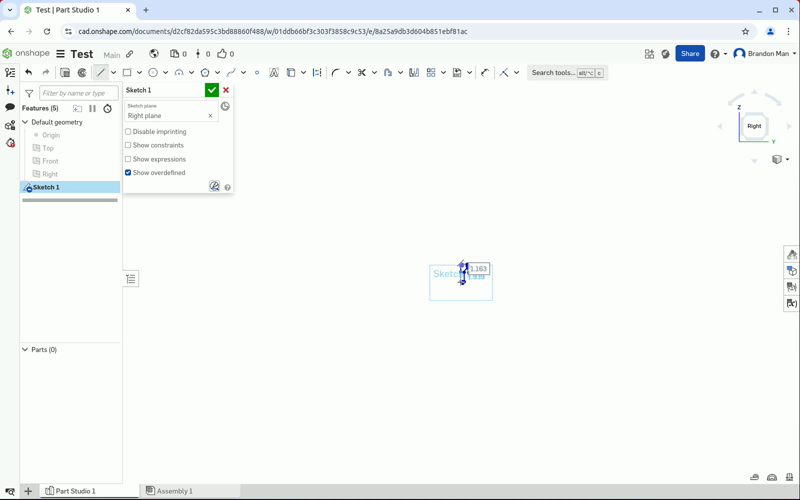
scroll(6)
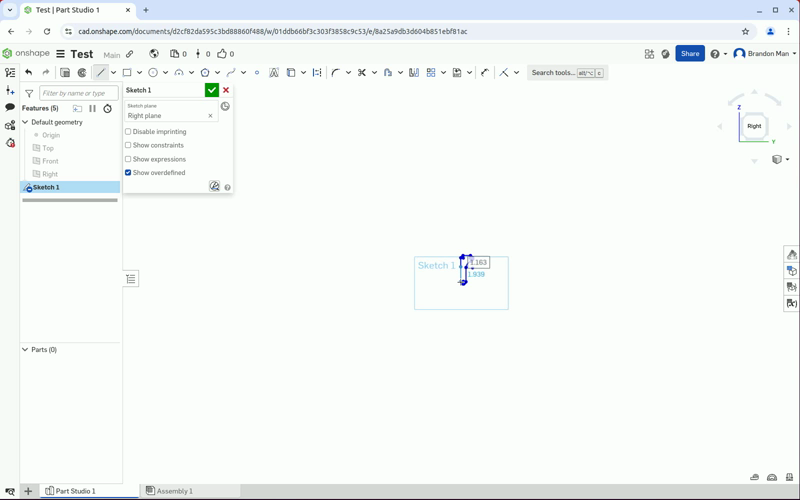
scroll(6)
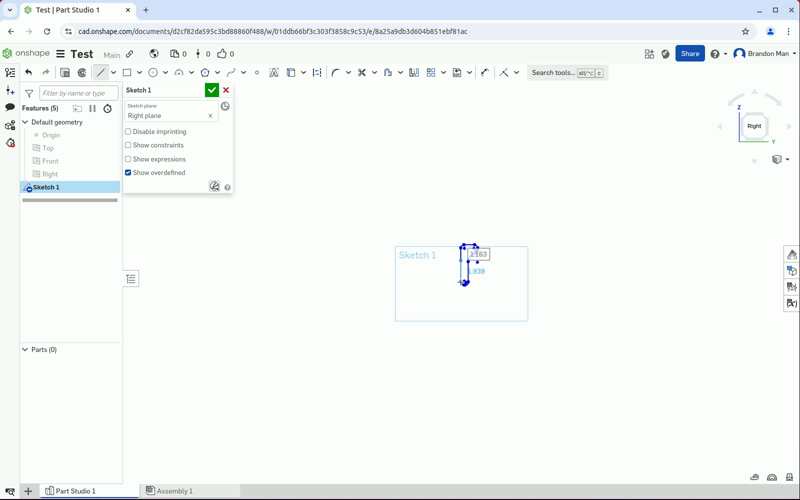
scroll(6)
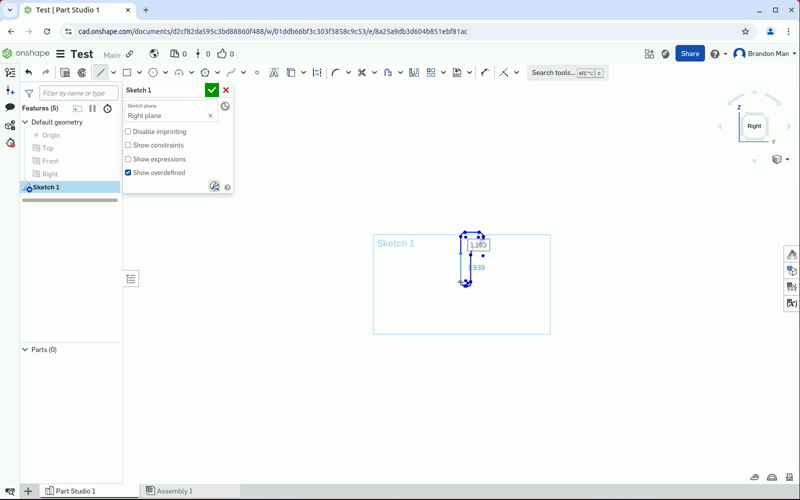
scroll(6)
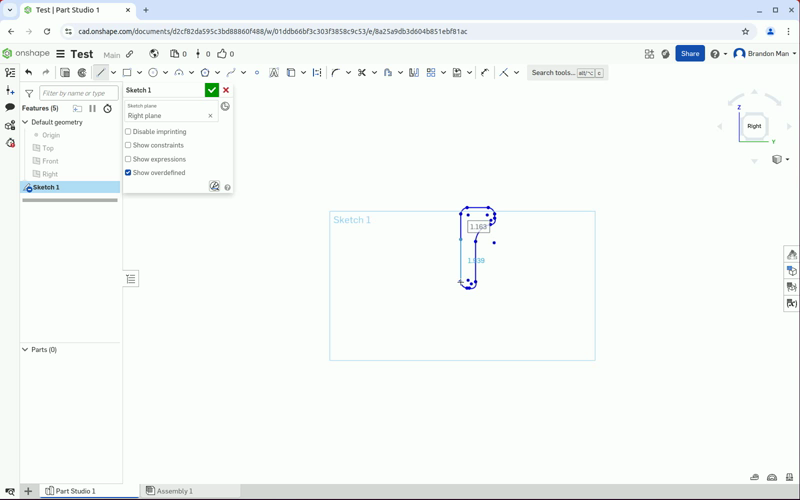
scroll(6)
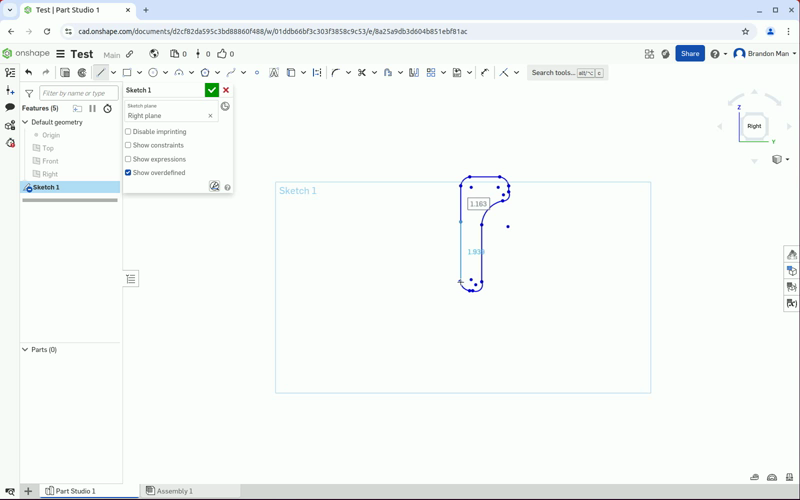
scroll(6)
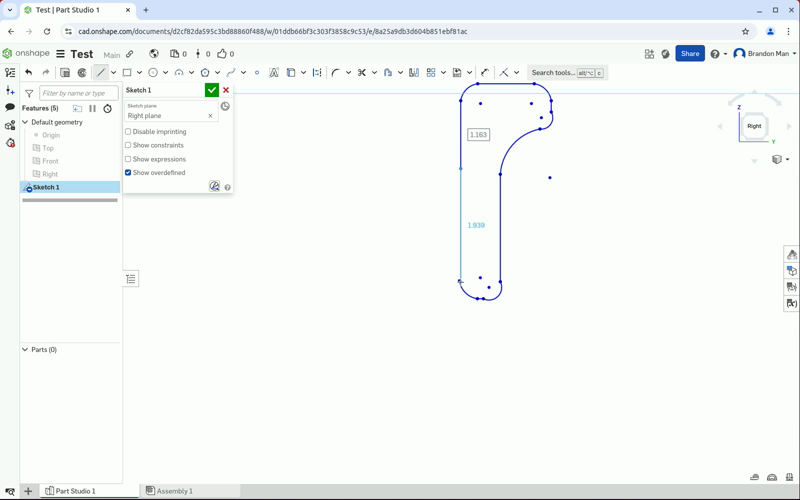
key_up(shift)
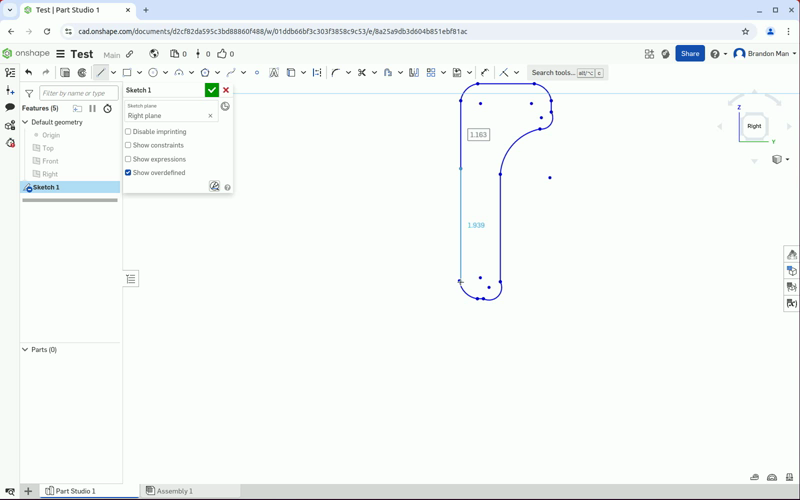
click(460, 281)
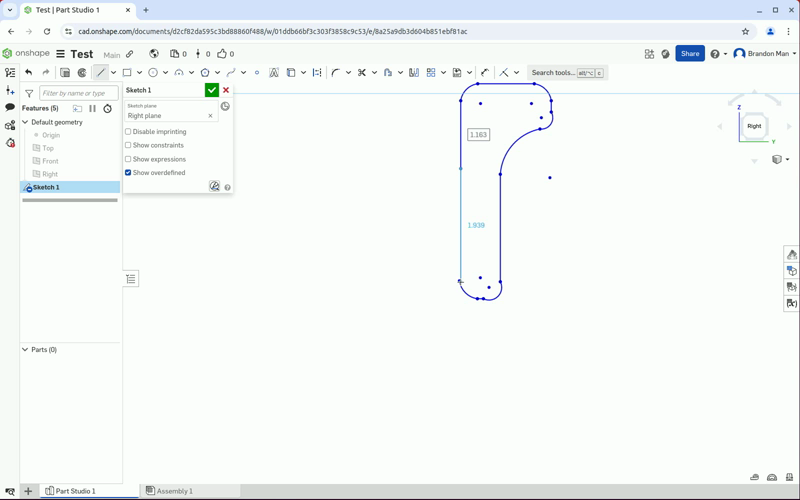
scroll(-6)
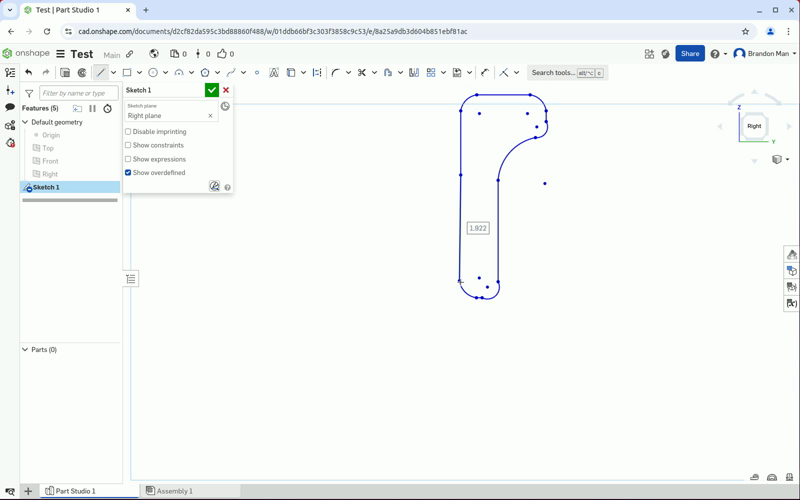
scroll(-6)
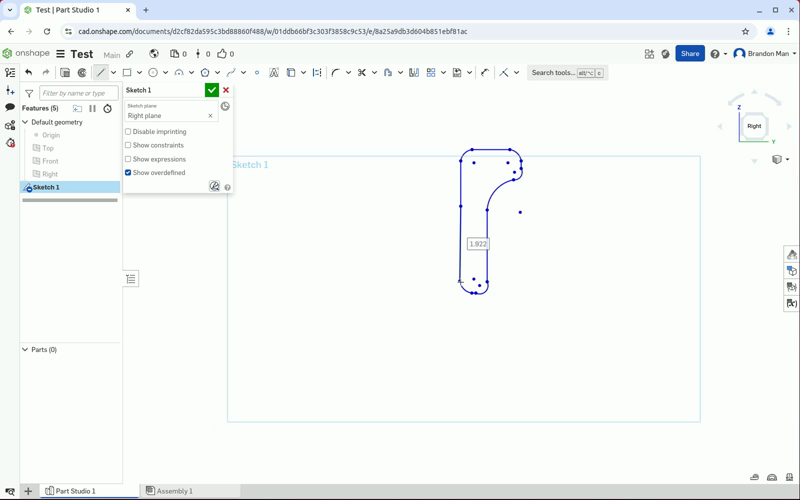
scroll(-6)
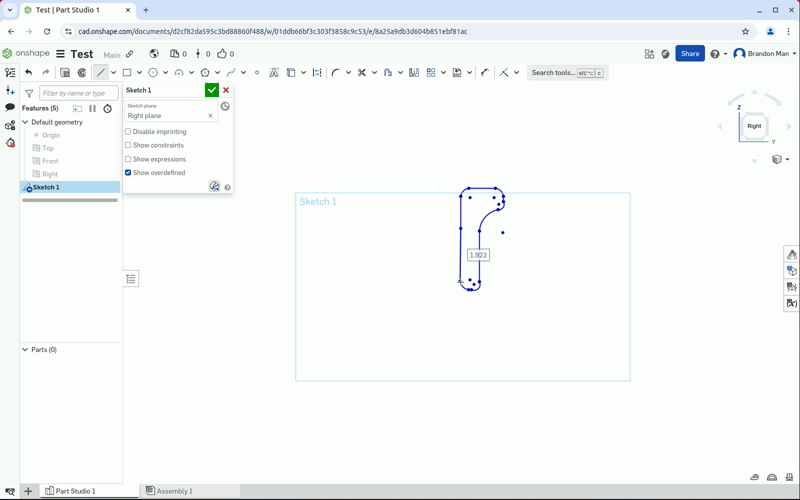
scroll(-6)
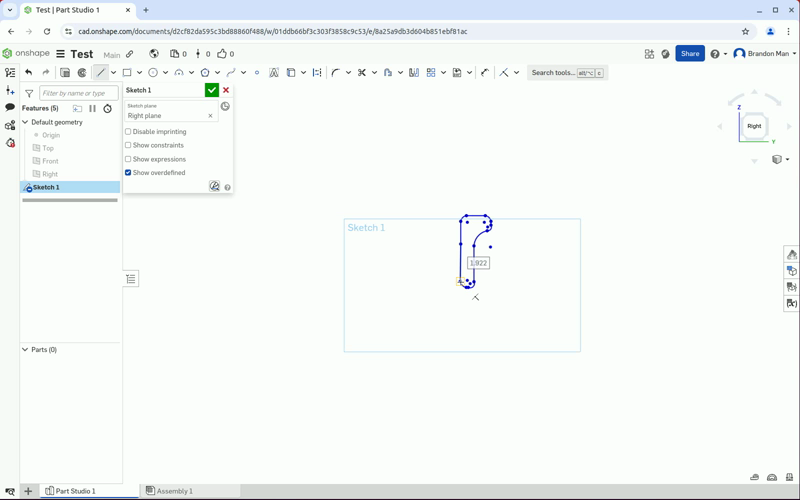
scroll(-6)
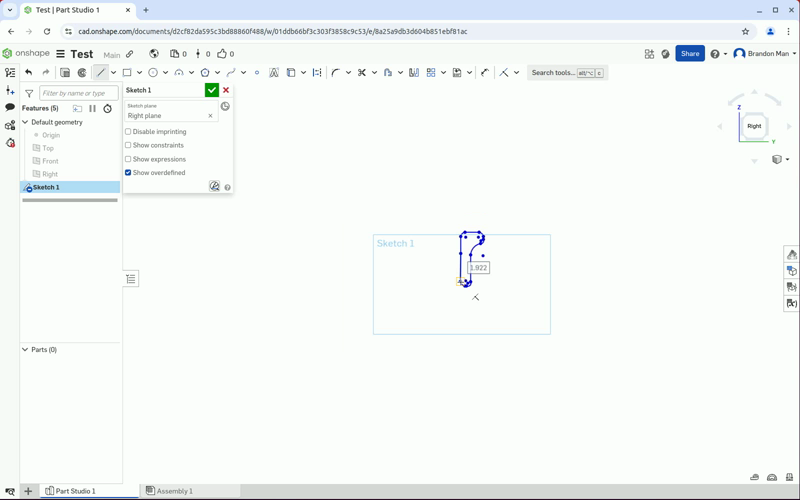
scroll(-6)
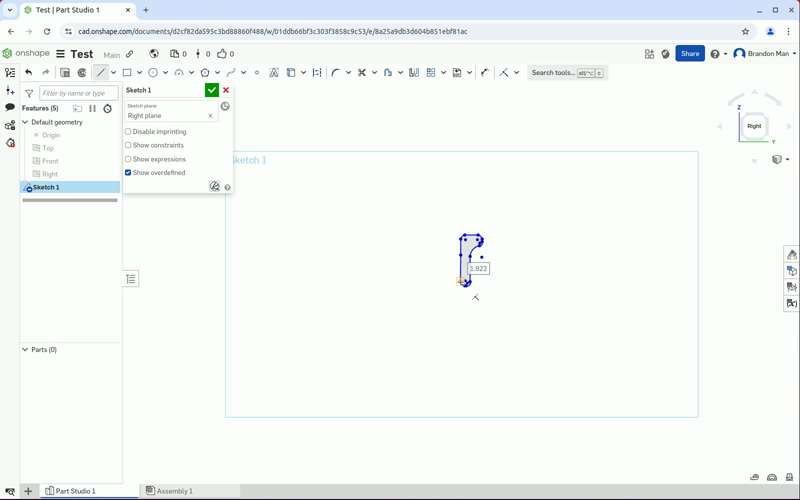
scroll(-6)
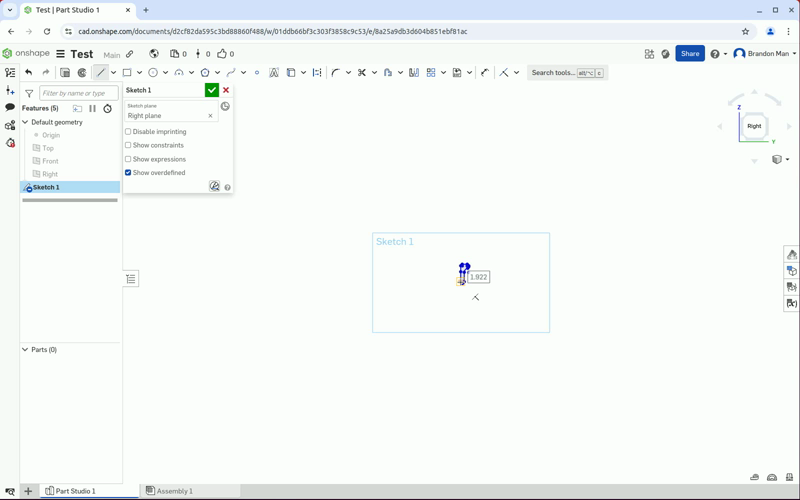
key(esc)
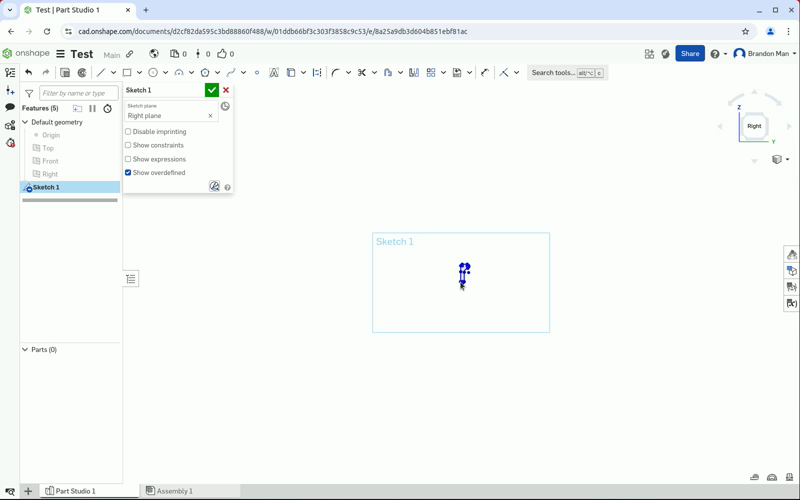
mouse_move(462, 266)
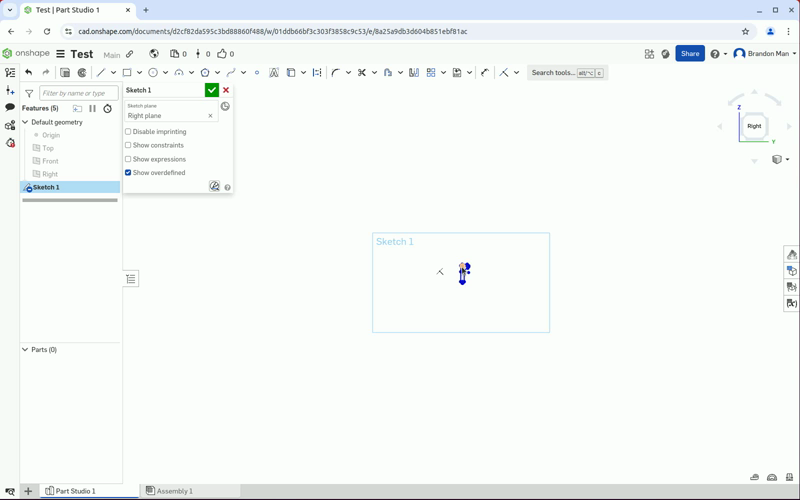
scroll(6)
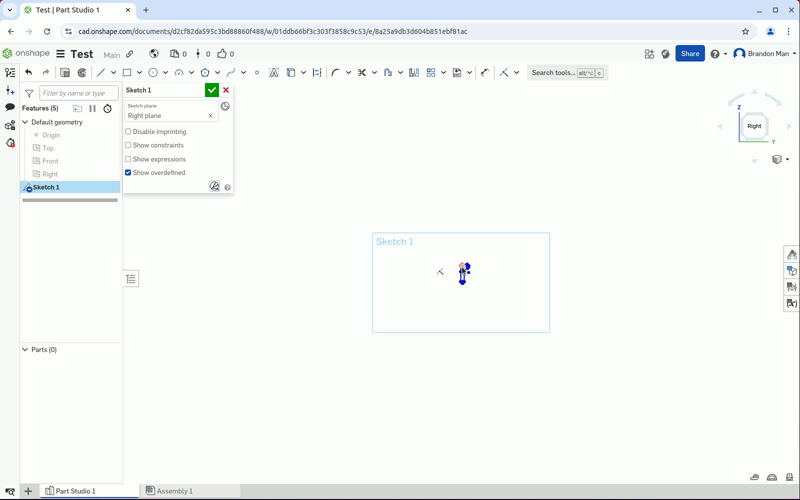
scroll(6)
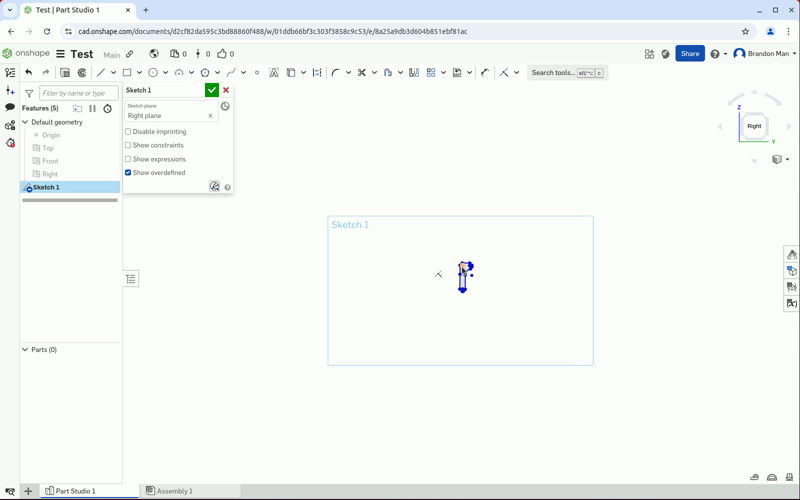
scroll(6)
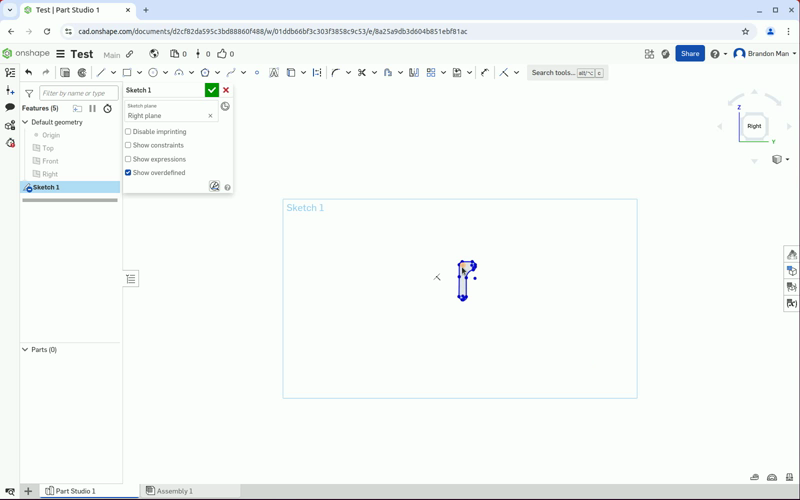
scroll(6)
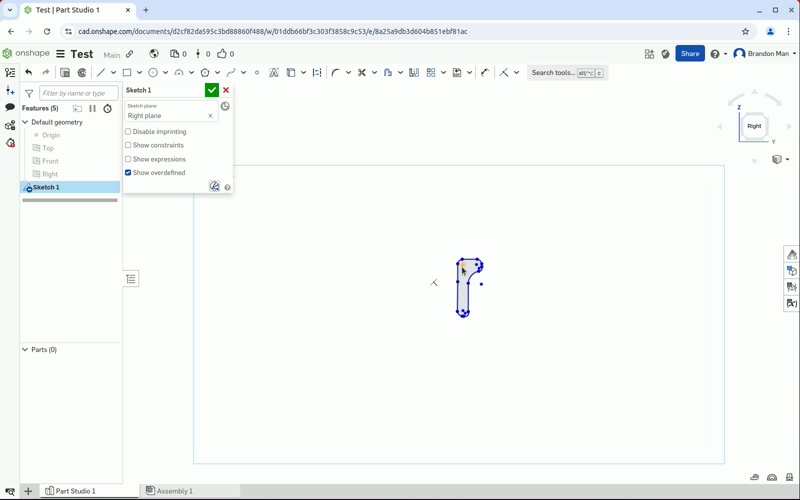
scroll(6)
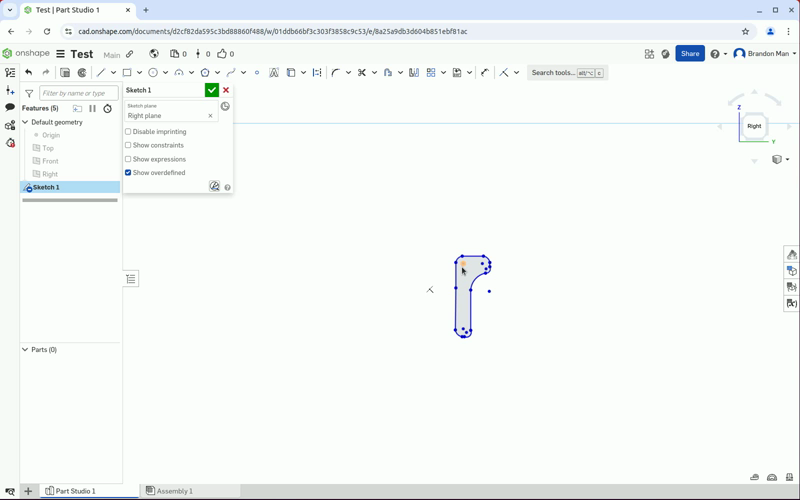
scroll(6)
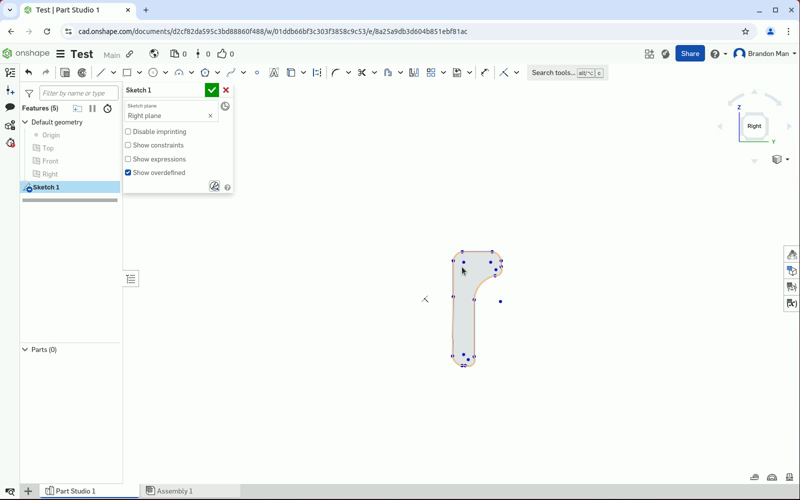
scroll(6)
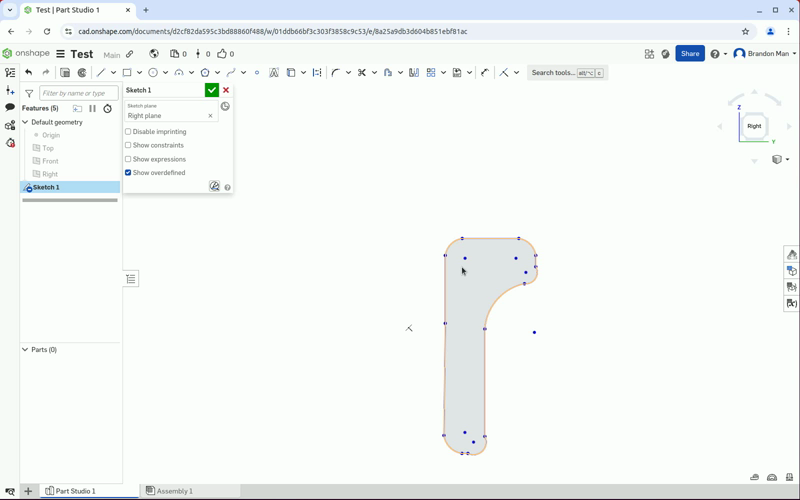
click(462, 266)
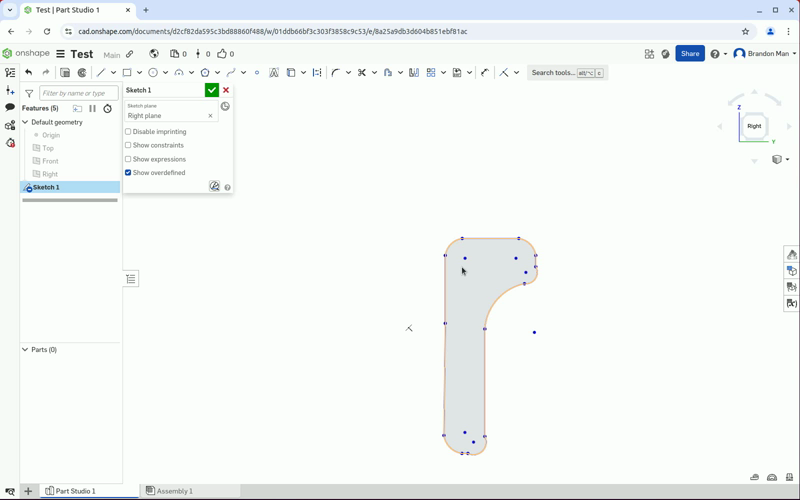
scroll(-6)
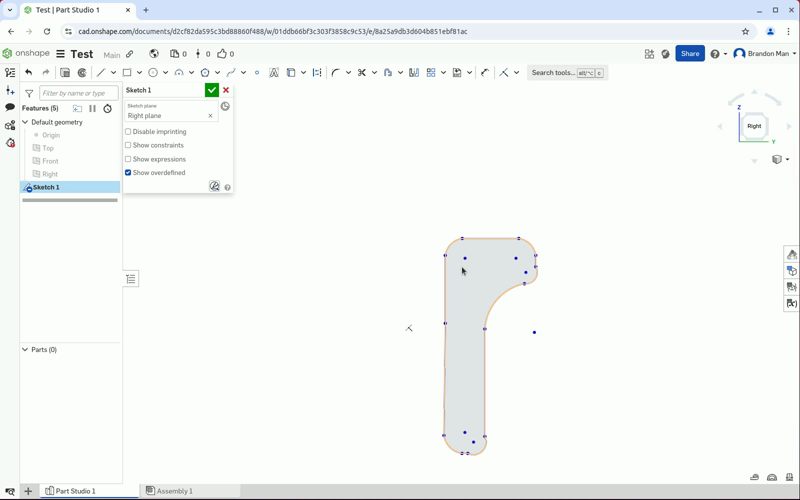
scroll(-6)
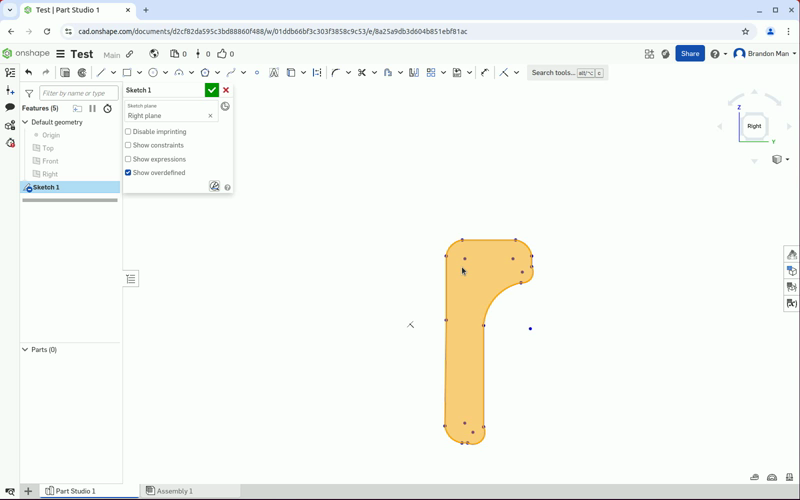
scroll(-6)
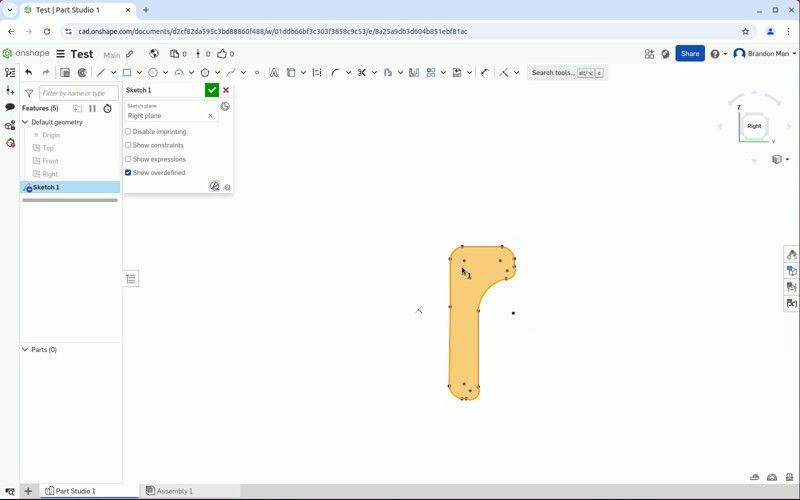
scroll(-6)
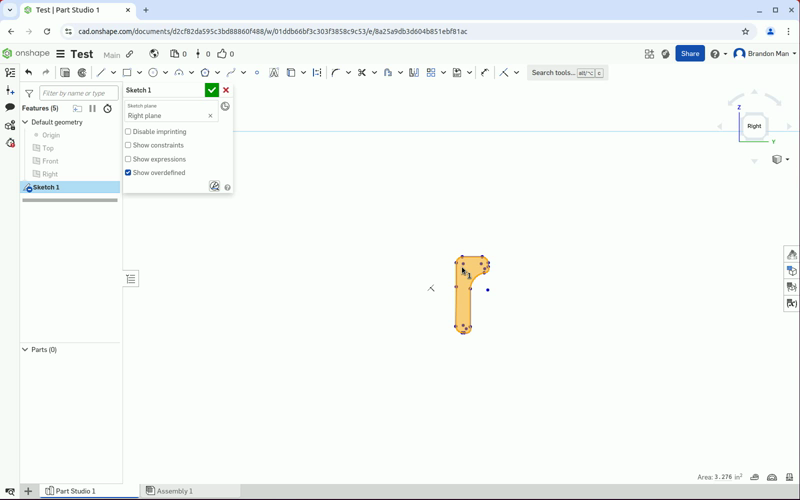
scroll(-6)
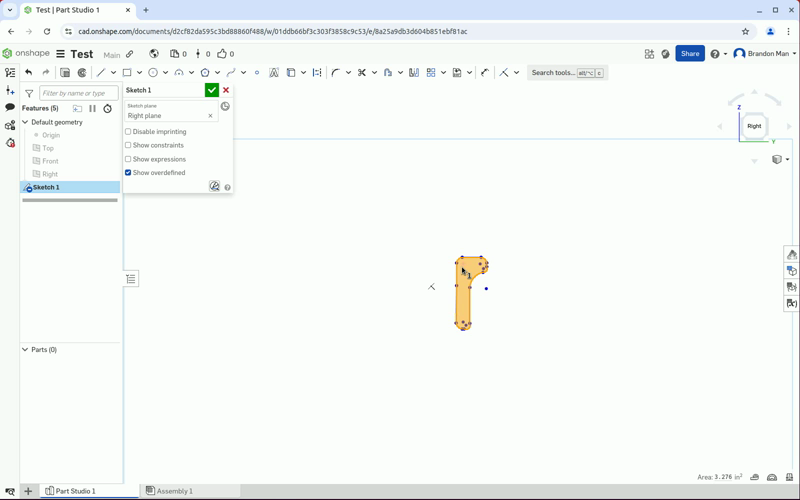
scroll(-6)
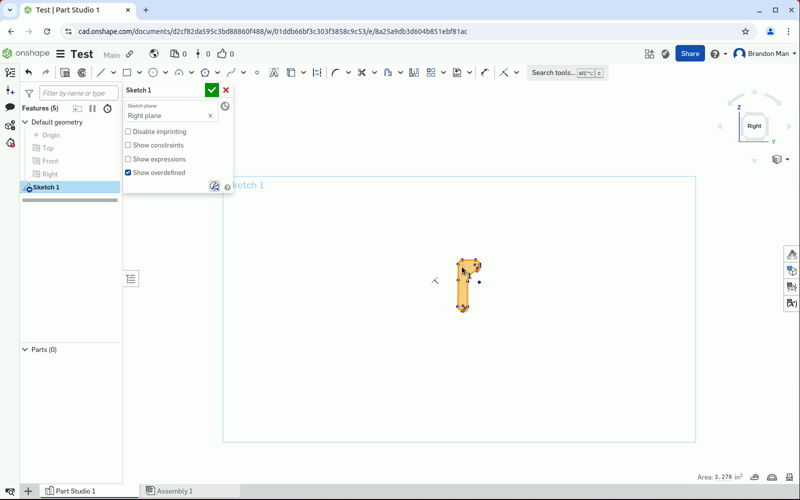
scroll(-6)
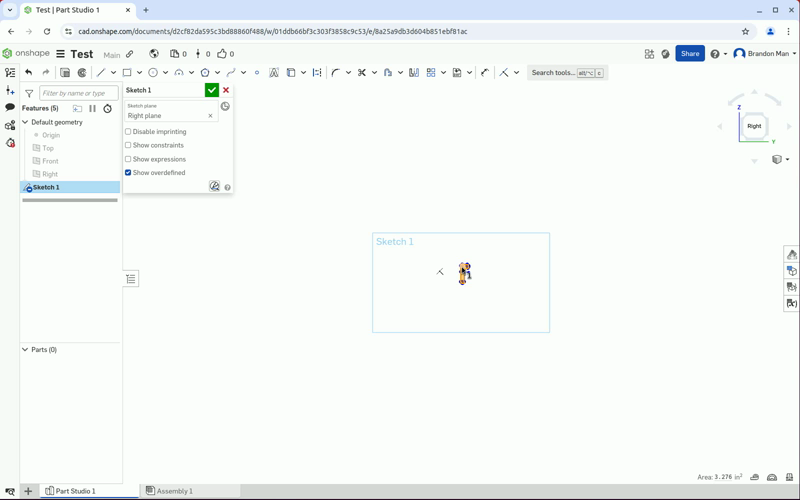
mouse_move(73, 352)
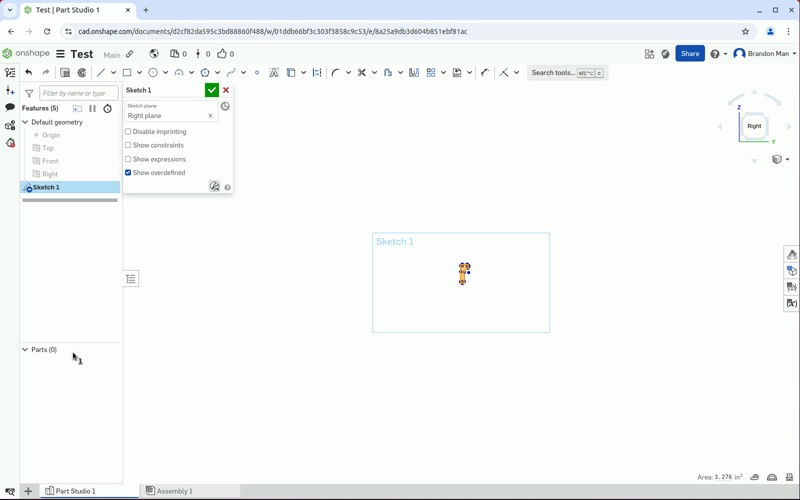
key(shift+y)
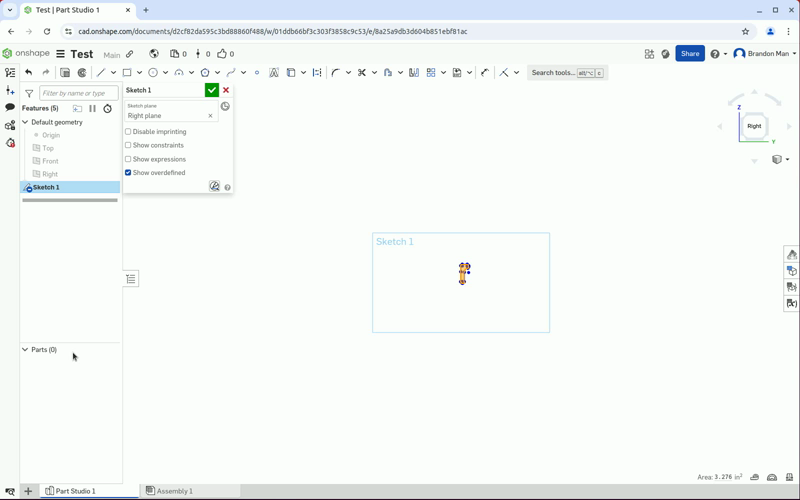
key(shift+e)
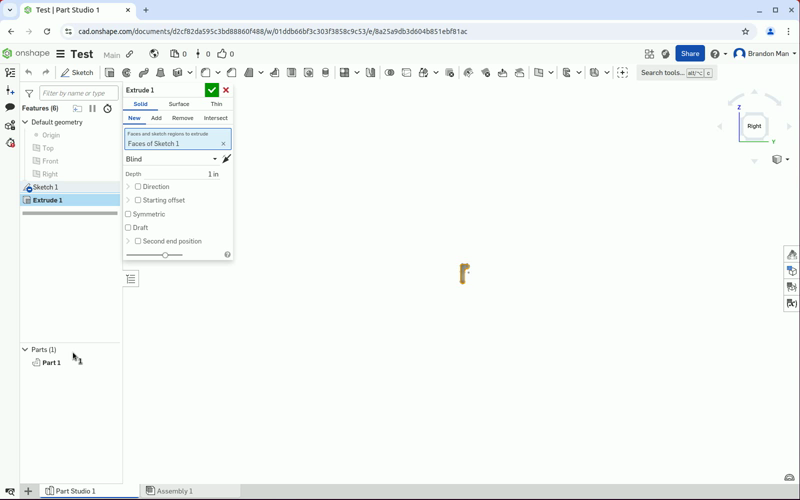
mouse_move(143, 106)
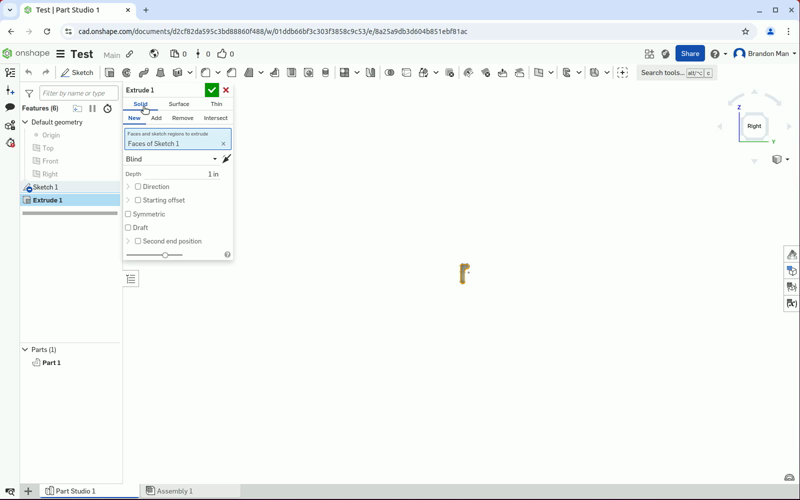
click(143, 106)
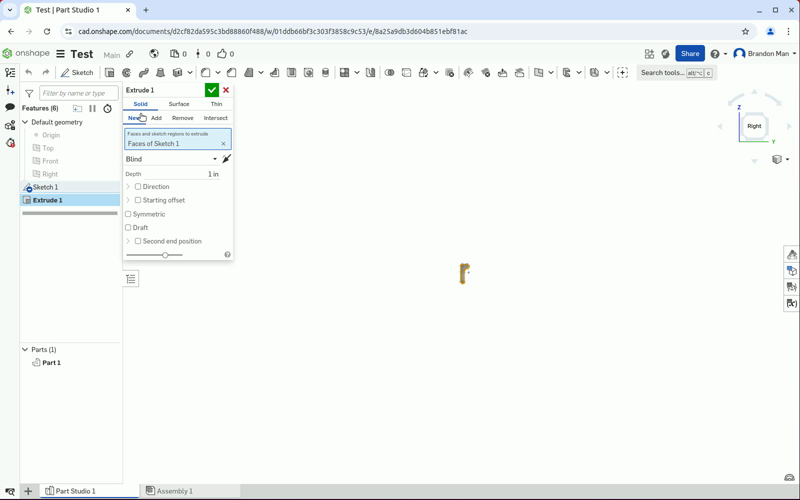
mouse_move(137, 120)
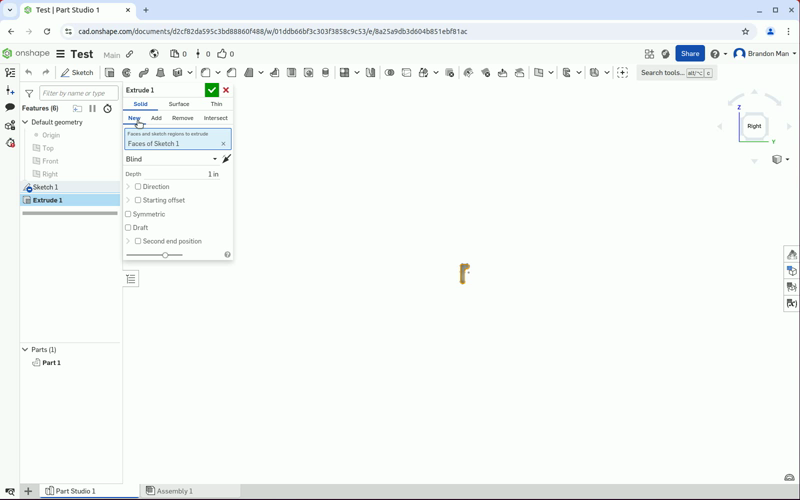
click(137, 120)
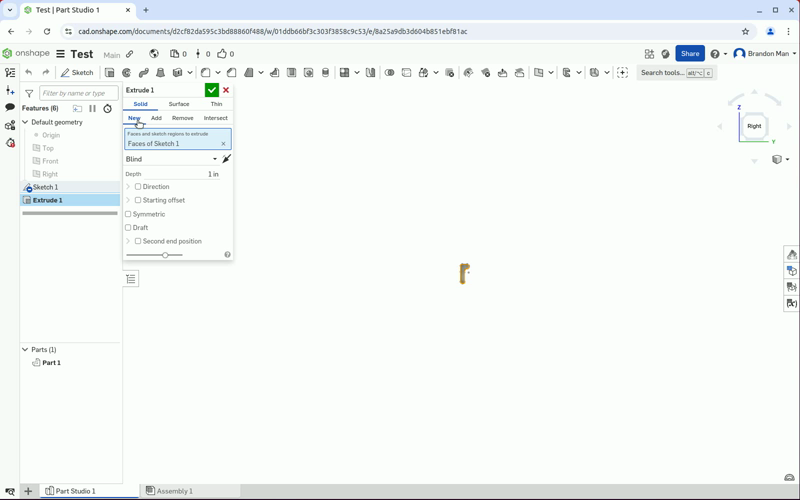
key(tab, 4)
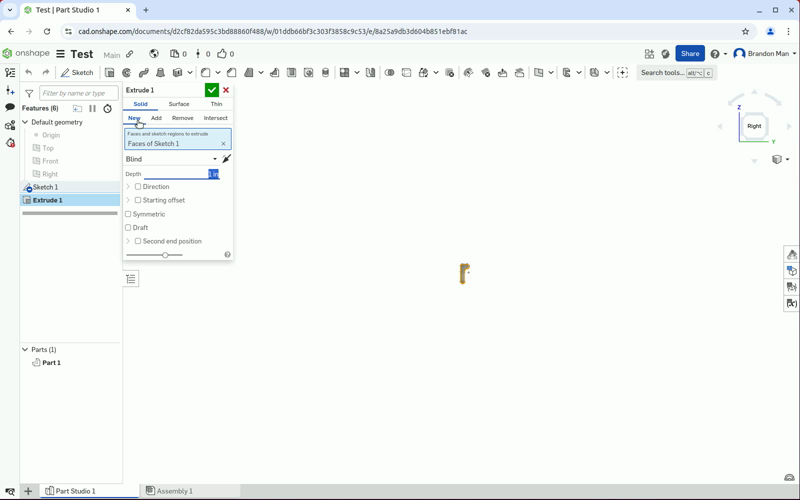
text(23.108)
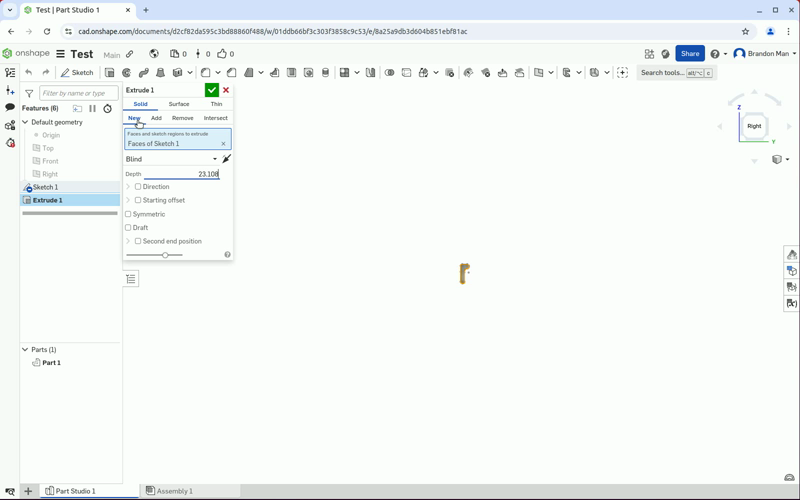
key(enter)
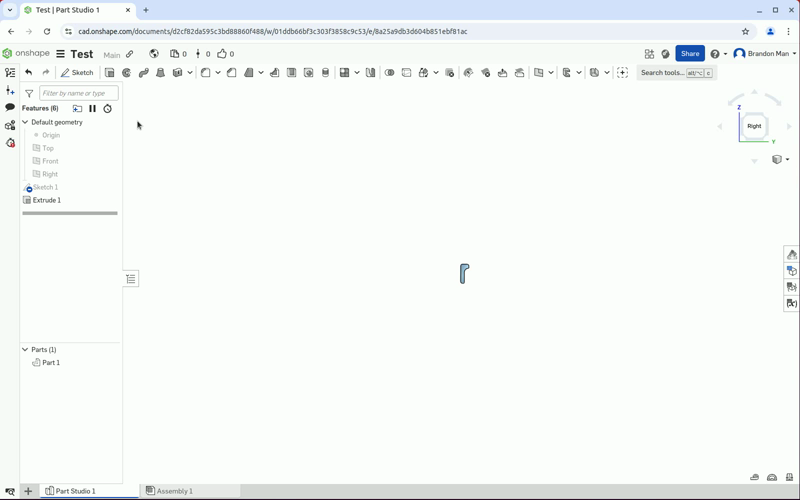
key(shift+h)
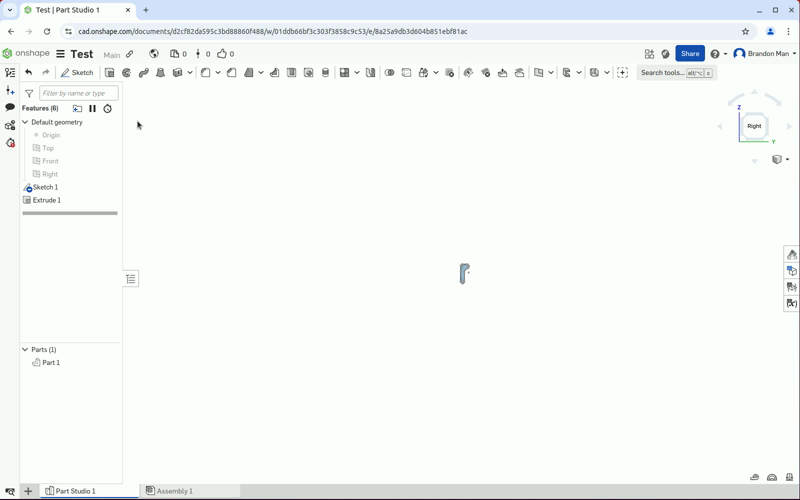
key(shift+h)
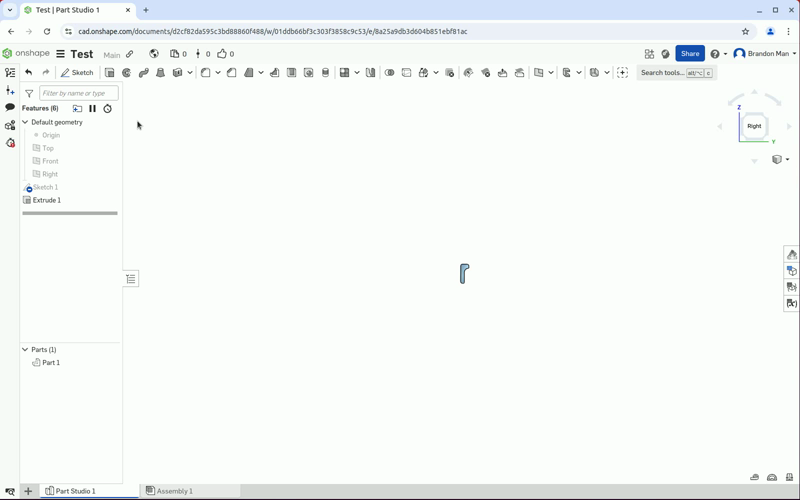
mouse_move(73, 189)
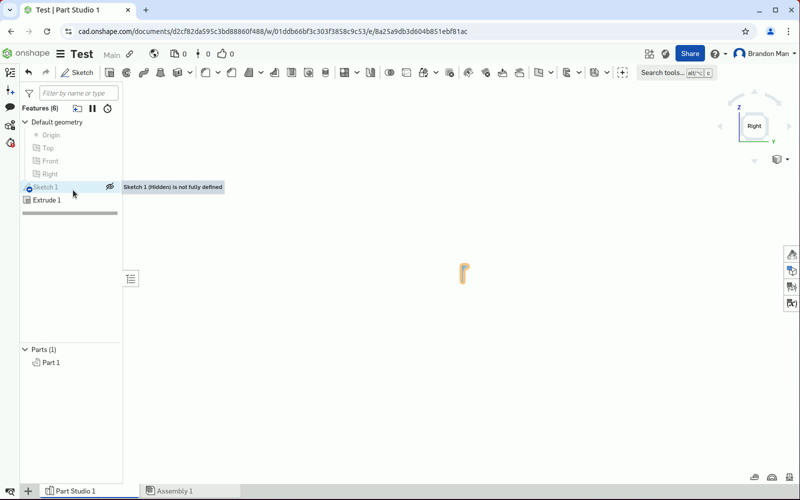
click(73, 189)
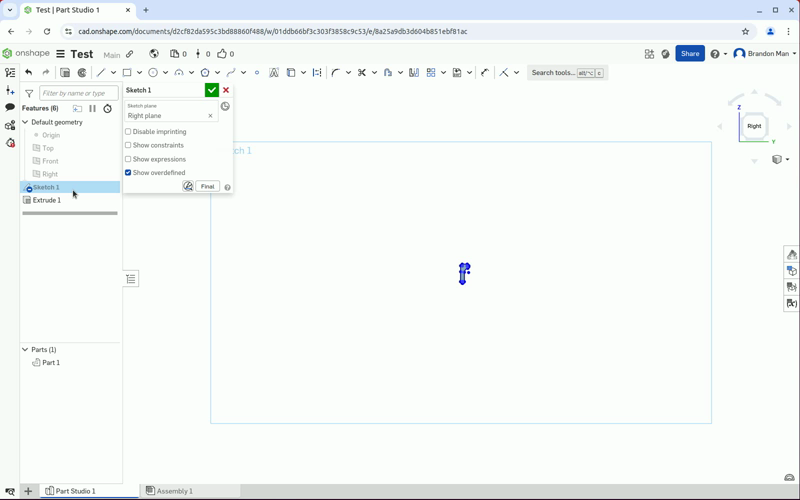
mouse_move(229, 92)
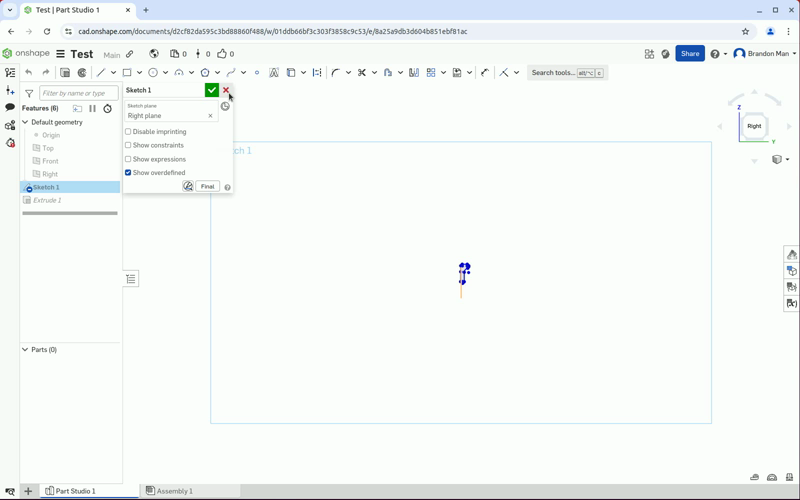
click(229, 92)
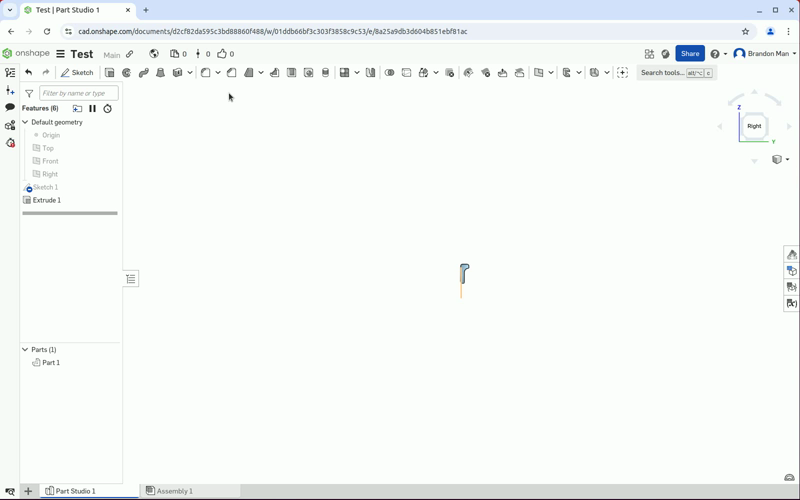
mouse_move(73, 352)
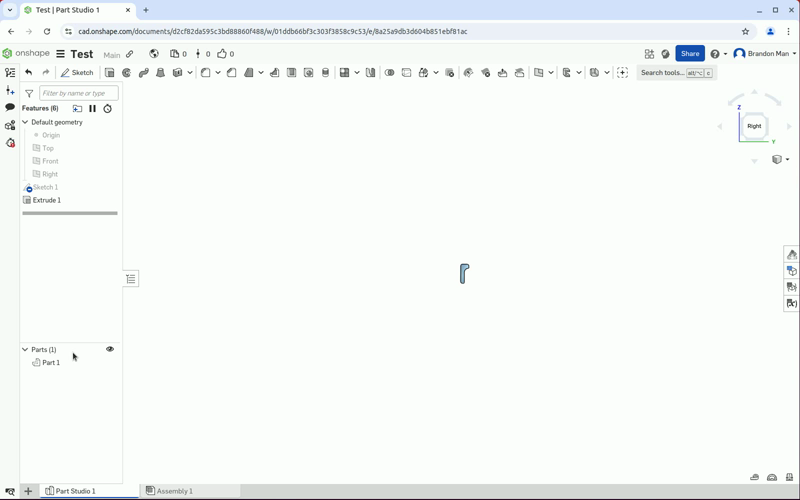
key(y)
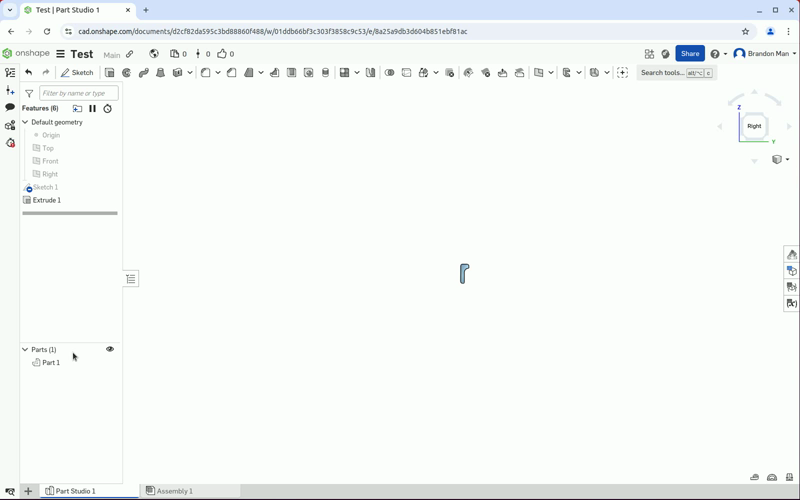
key(shift+p)
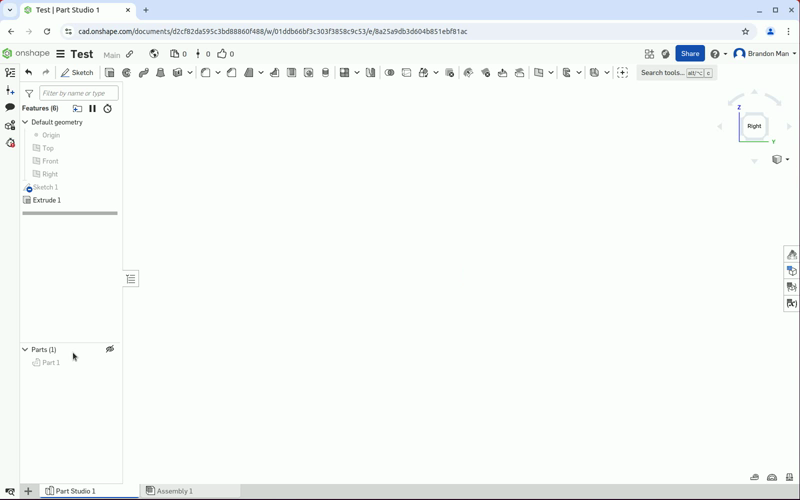
key(space)
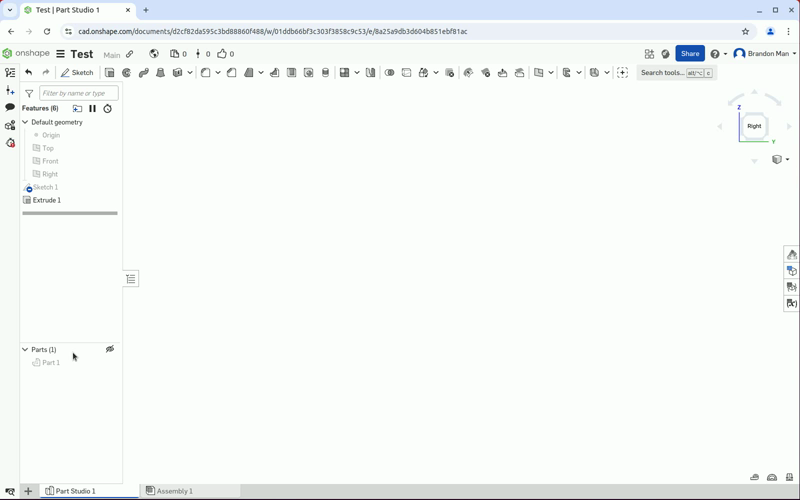
key_down(shift)
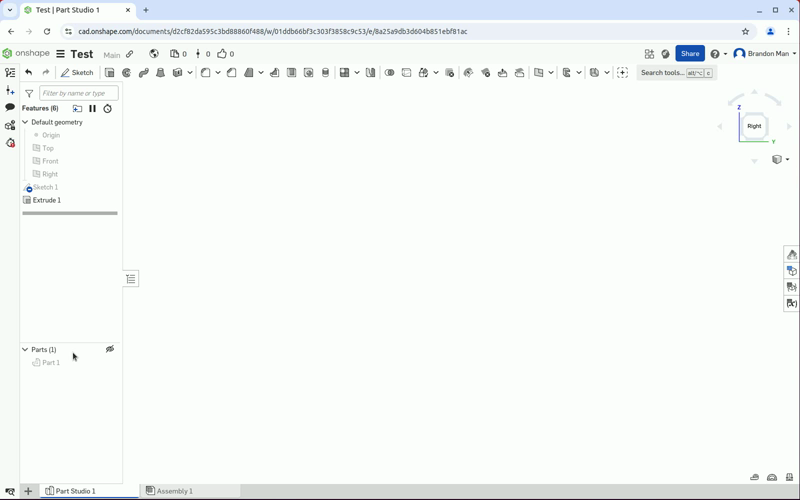
key(right)
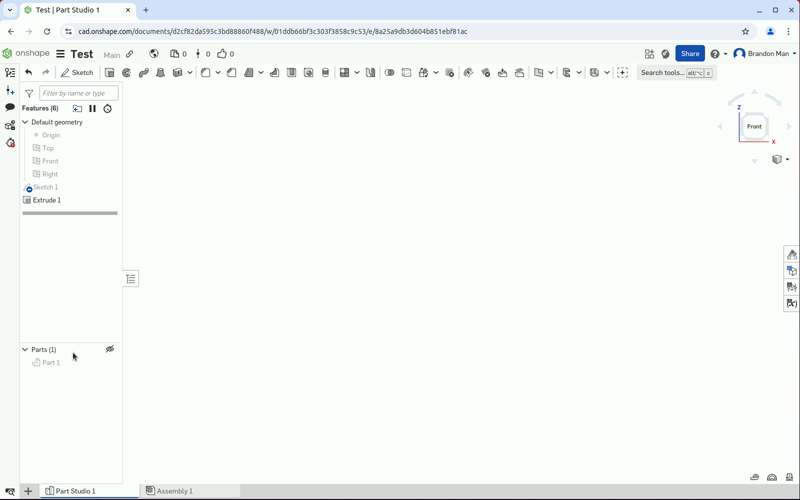
key_up(shift)
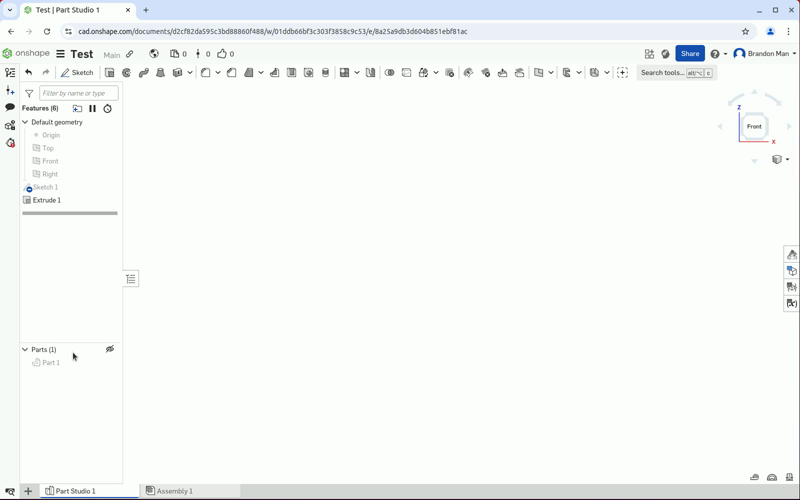
mouse_move(73, 352)
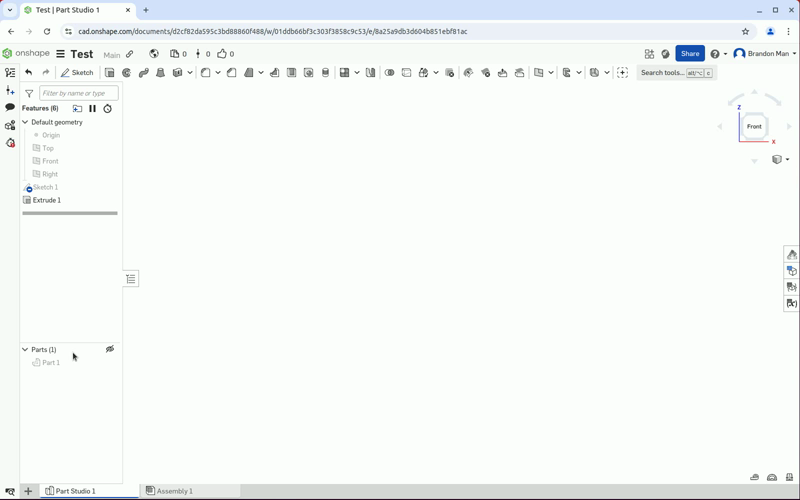
key(shift+y)
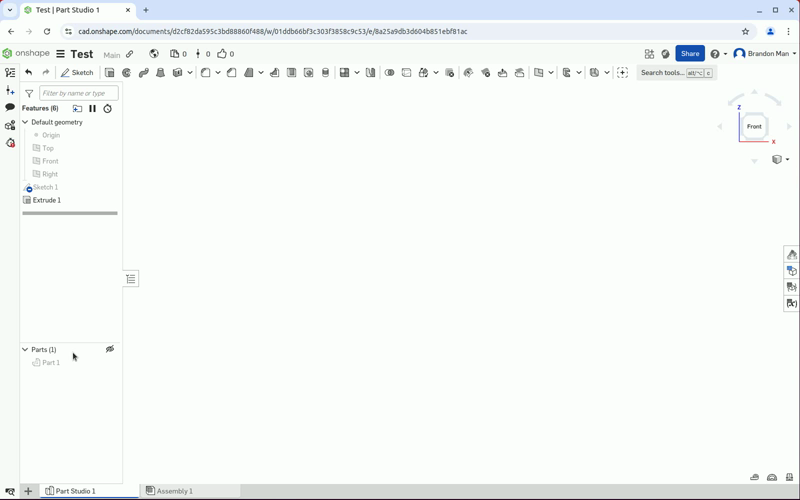
key(shift+s)
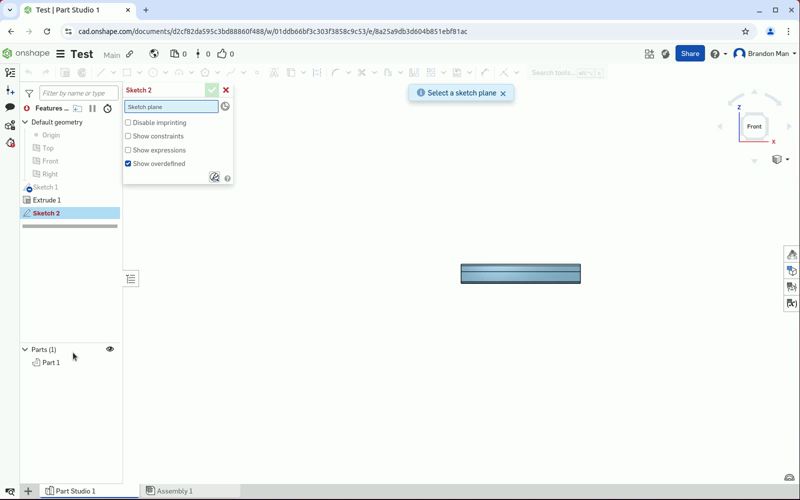
mouse_move(73, 163)
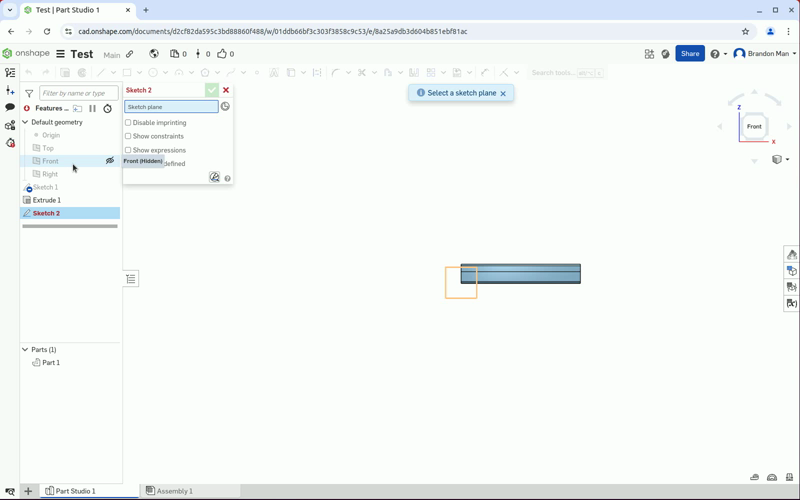
click(73, 163)
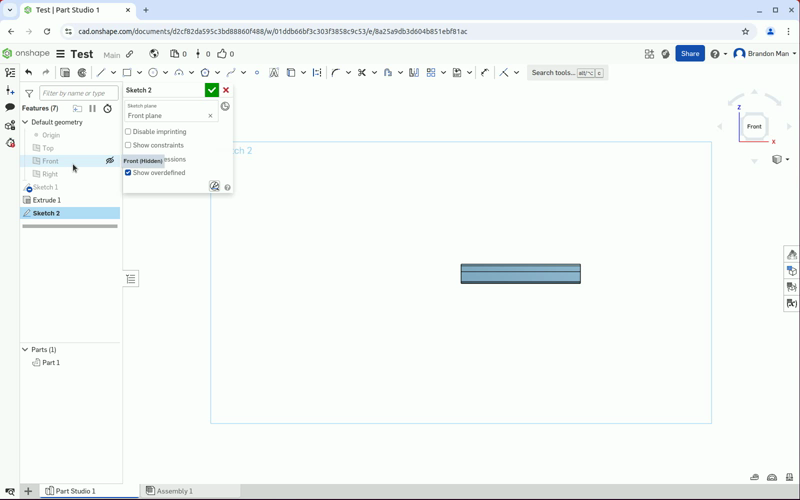
mouse_move(73, 352)
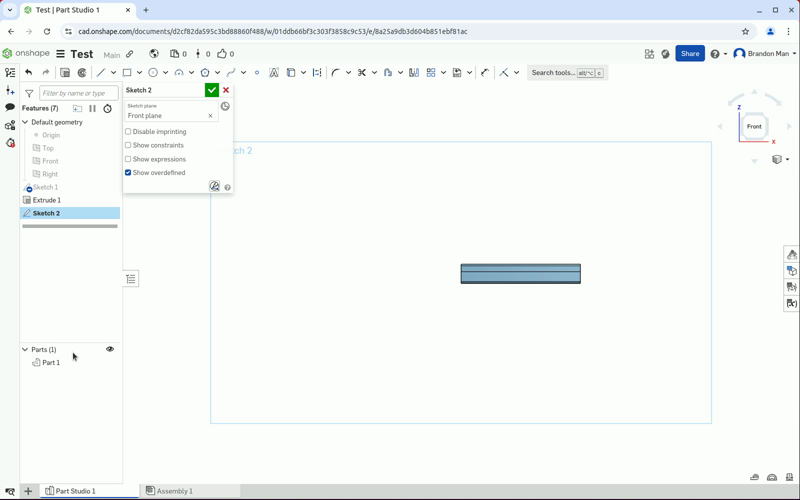
key(y)
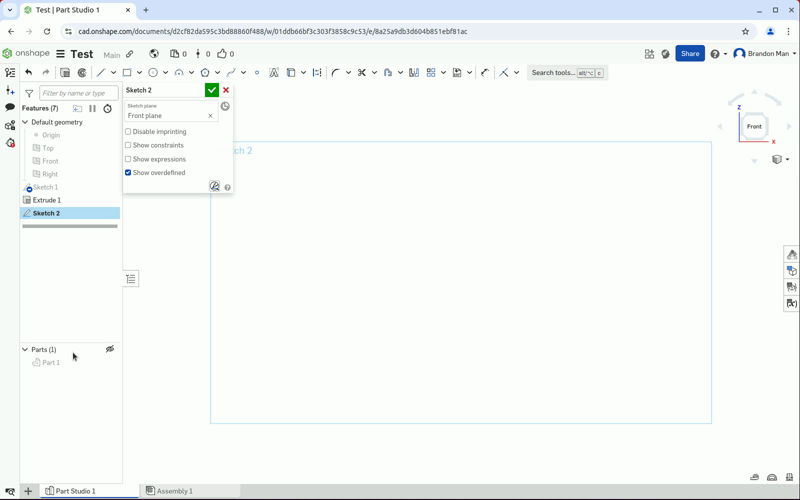
key(c)
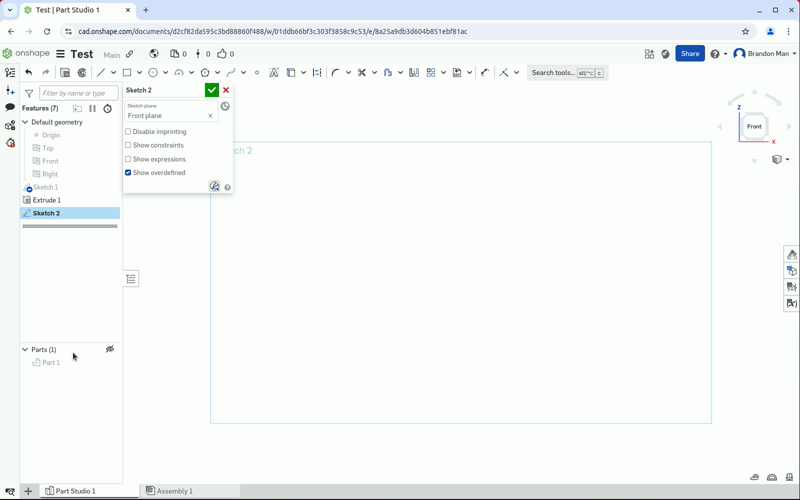
key_down(shift)
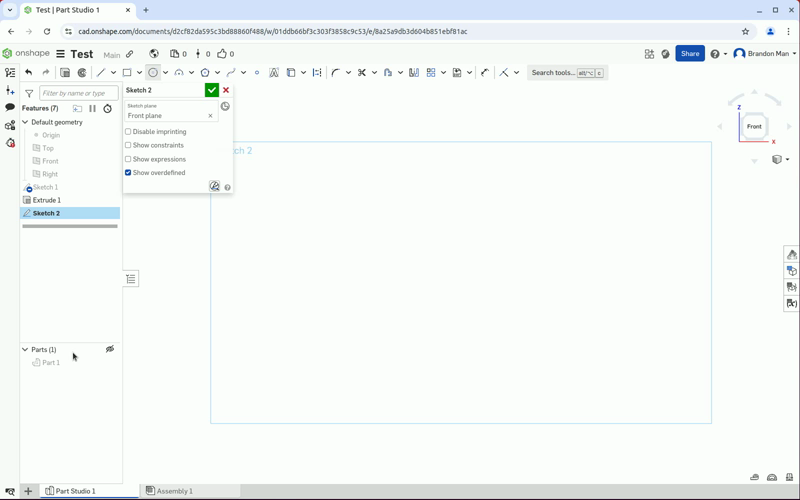
mouse_move(517, 274)
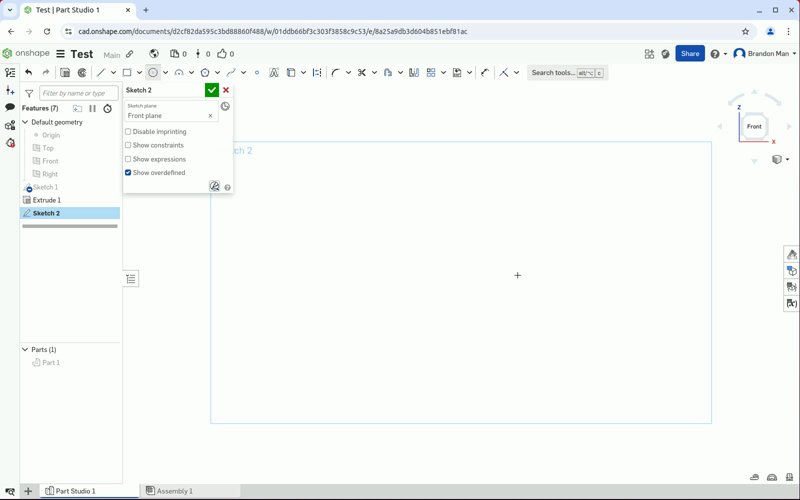
click(517, 274)
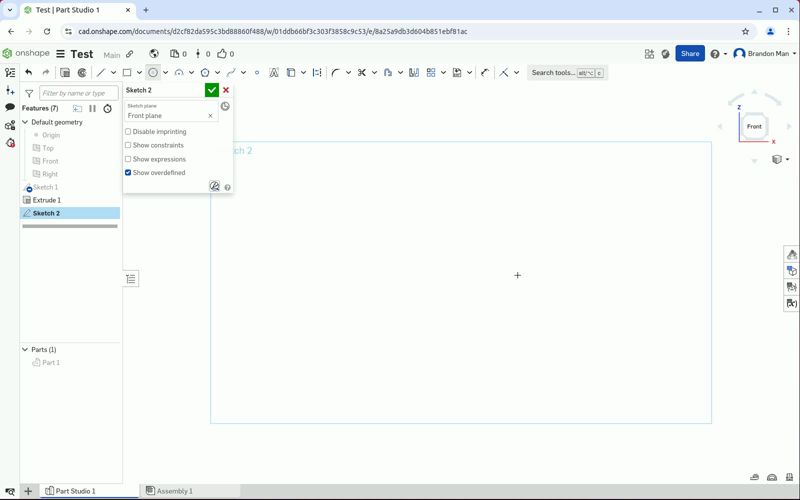
key_up(shift)
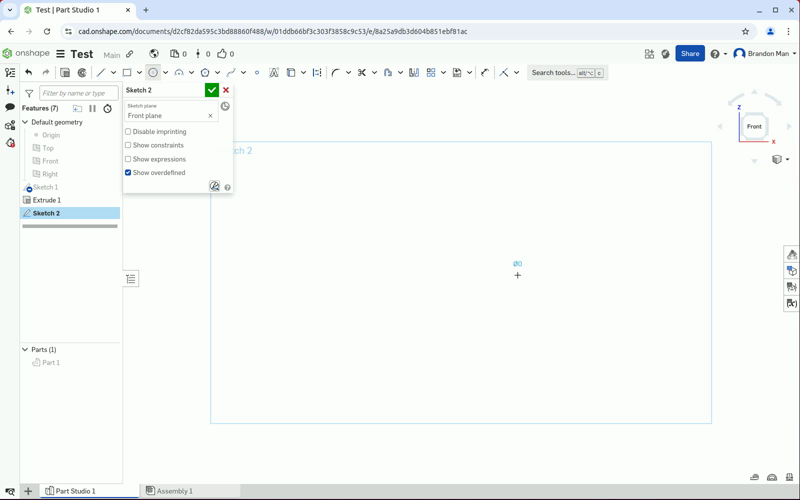
mouse_move(525, 274)
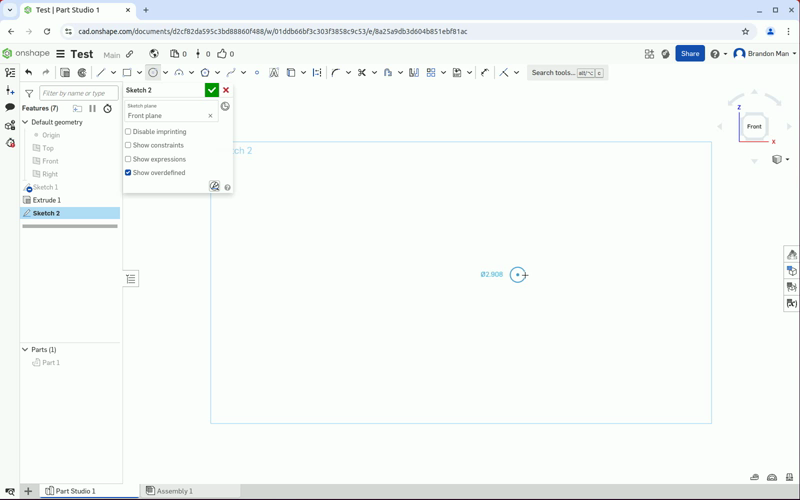
click(525, 274)
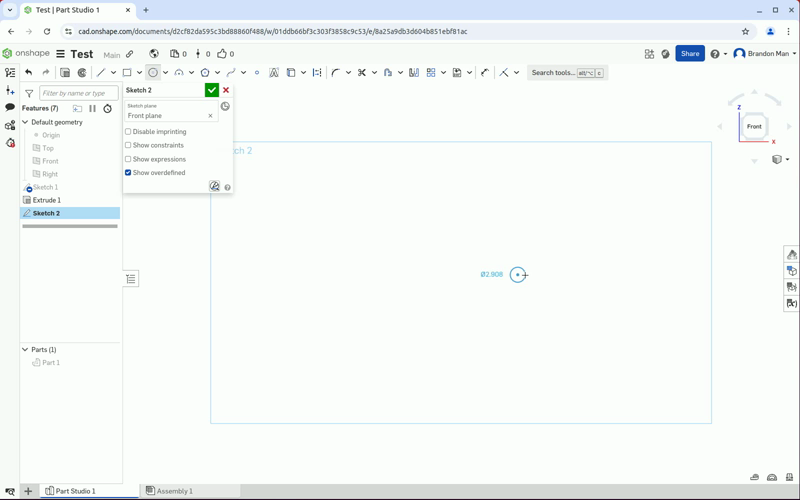
key(esc)
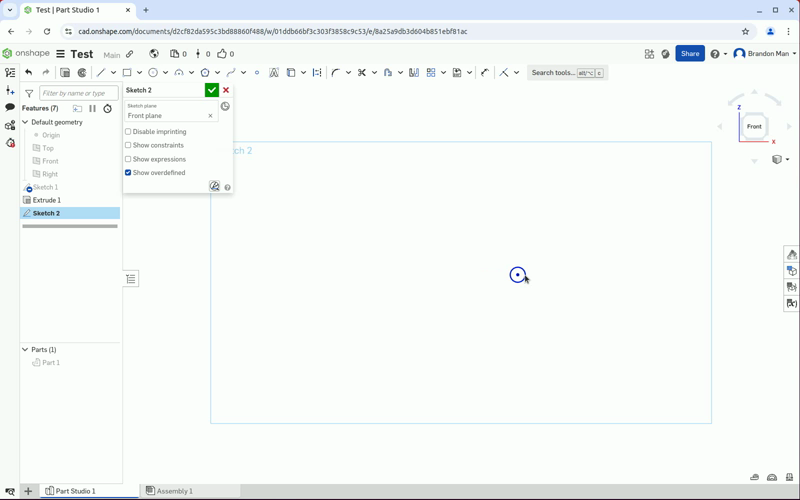
key(c)
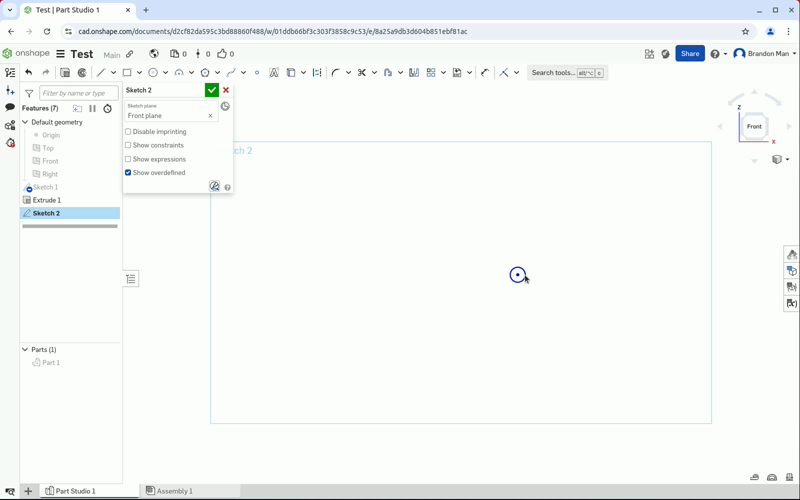
key_down(shift)
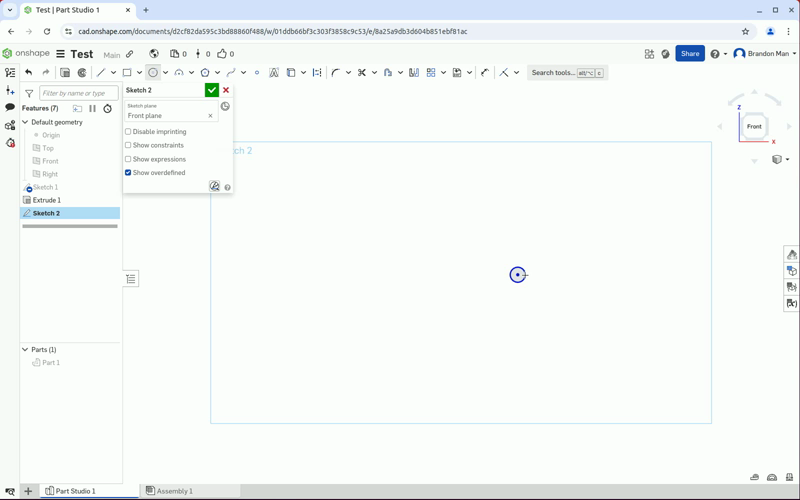
mouse_move(517, 274)
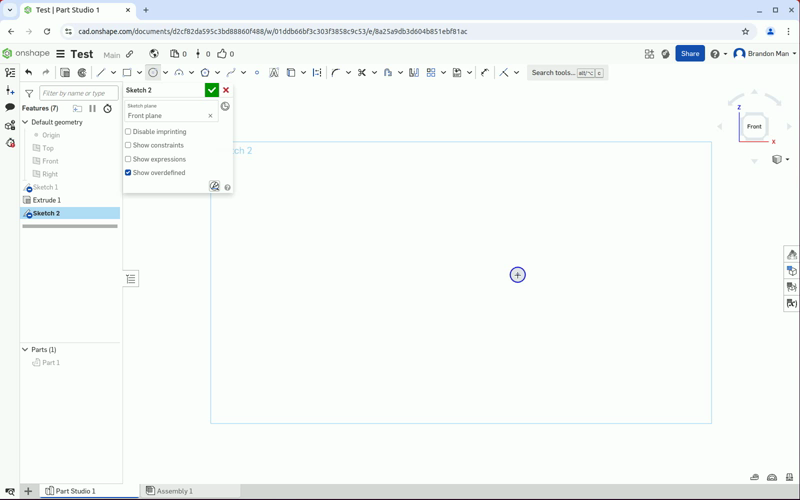
click(517, 274)
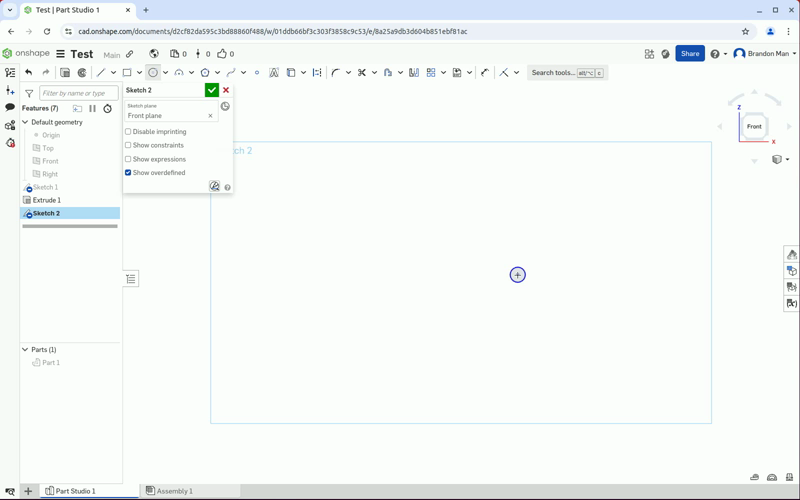
key_up(shift)
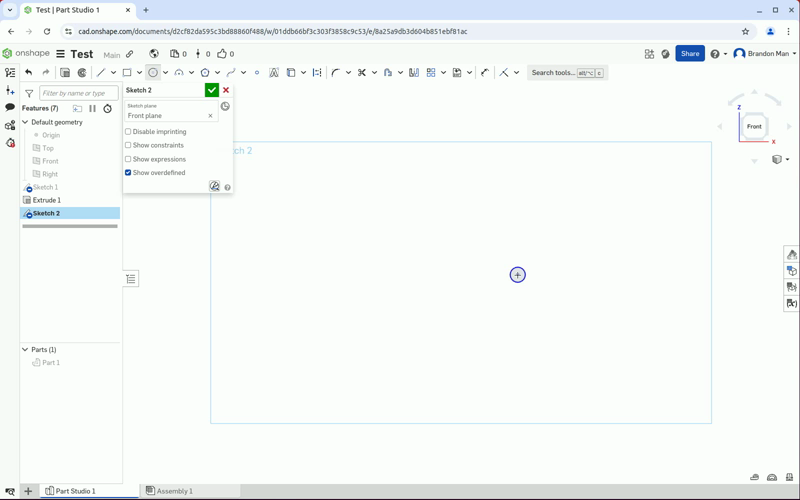
mouse_move(523, 274)
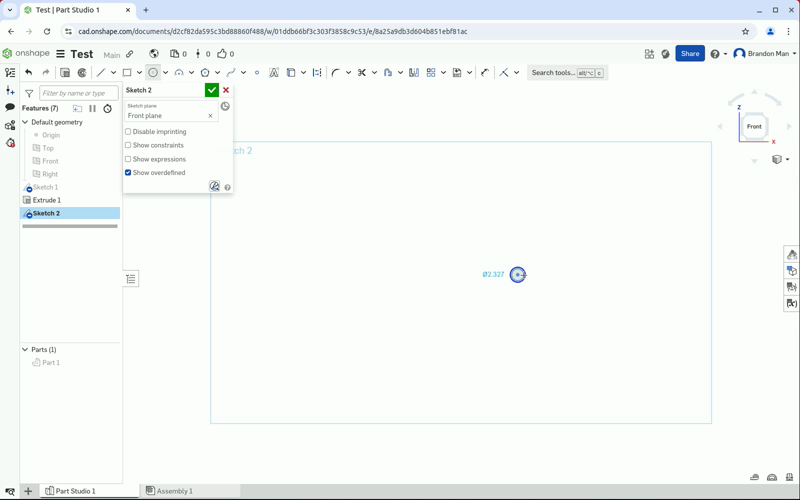
scroll(6)
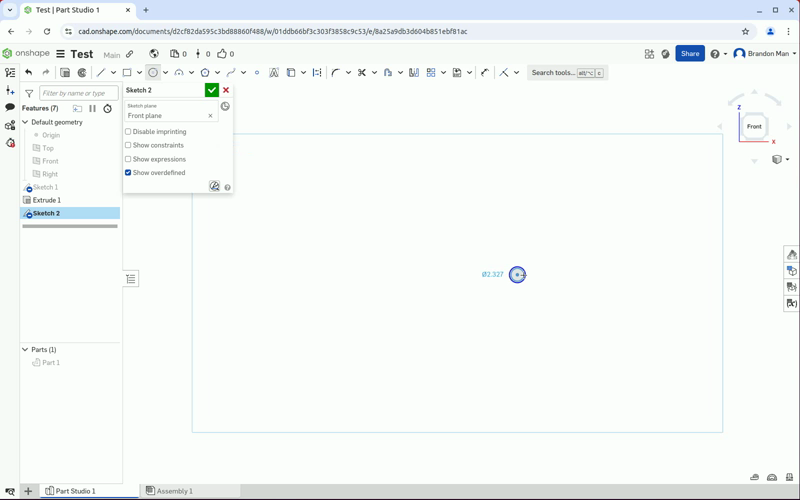
scroll(6)
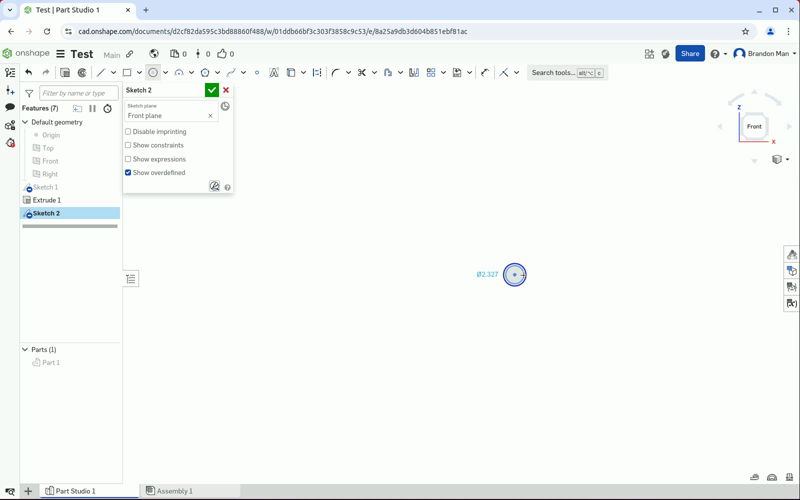
scroll(6)
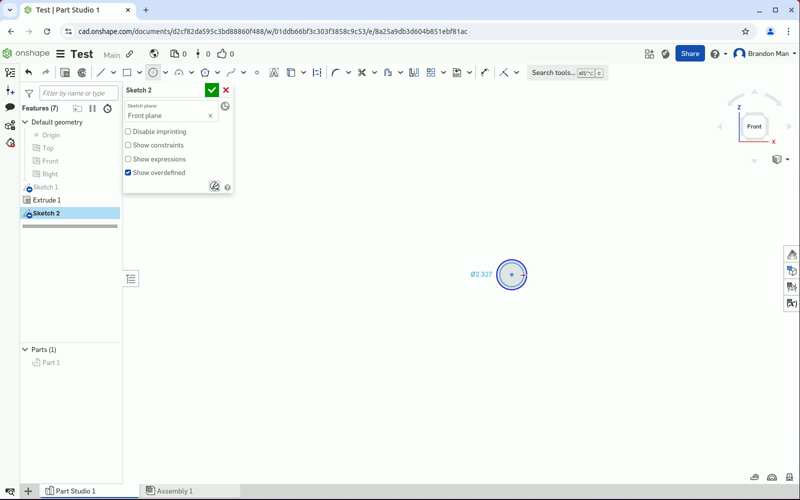
scroll(6)
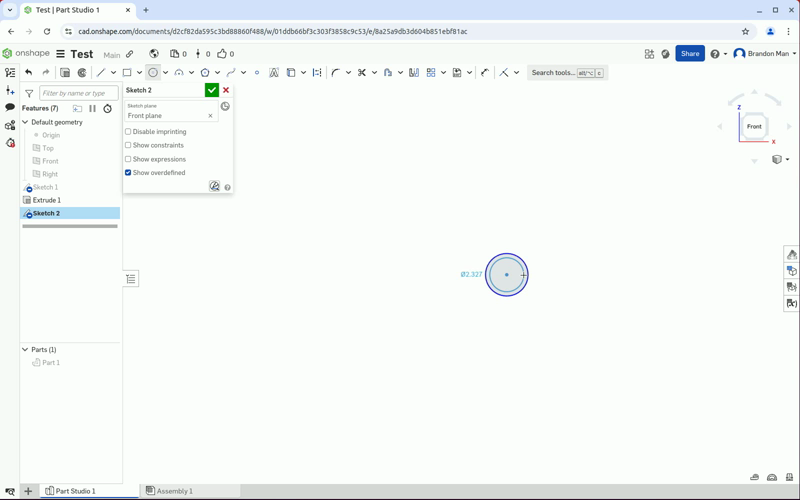
scroll(6)
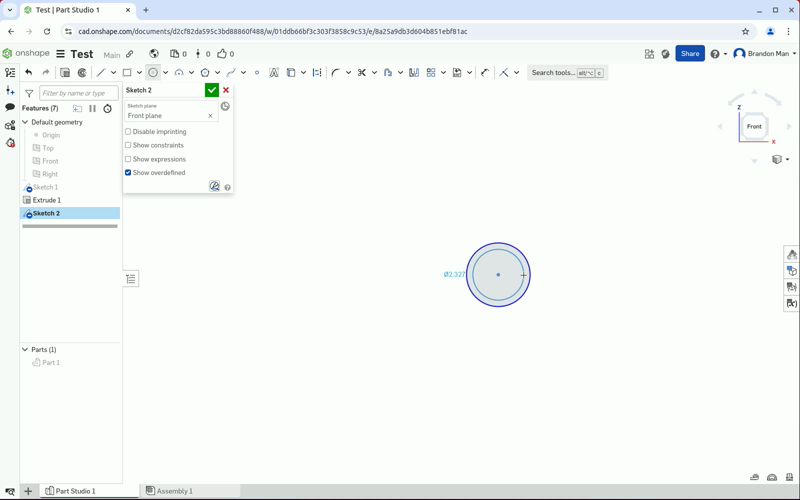
scroll(6)
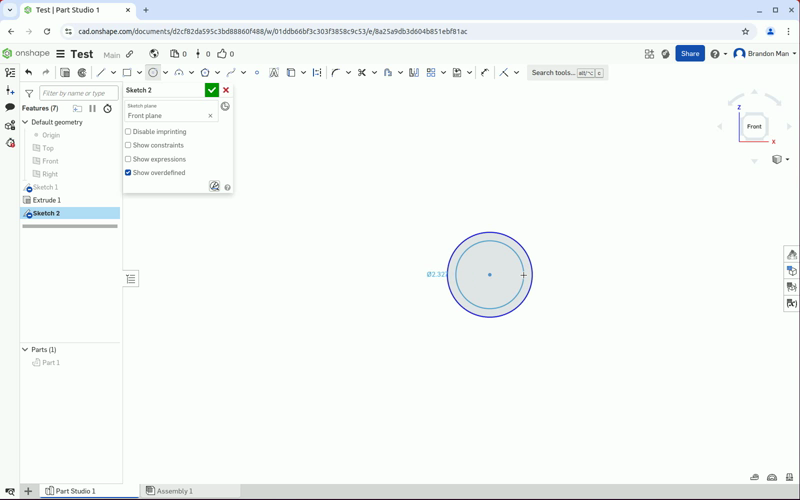
scroll(6)
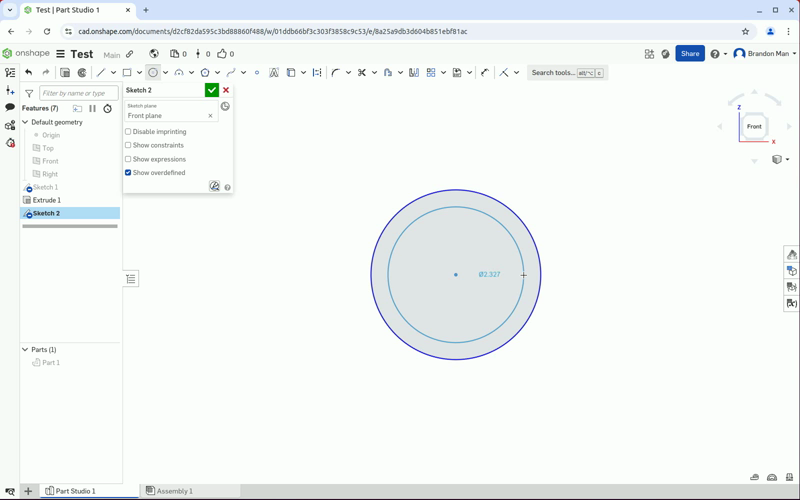
click(523, 274)
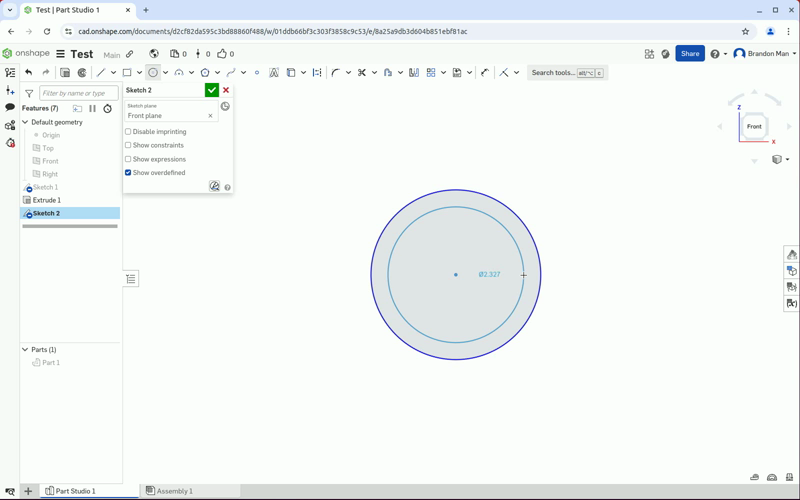
scroll(-6)
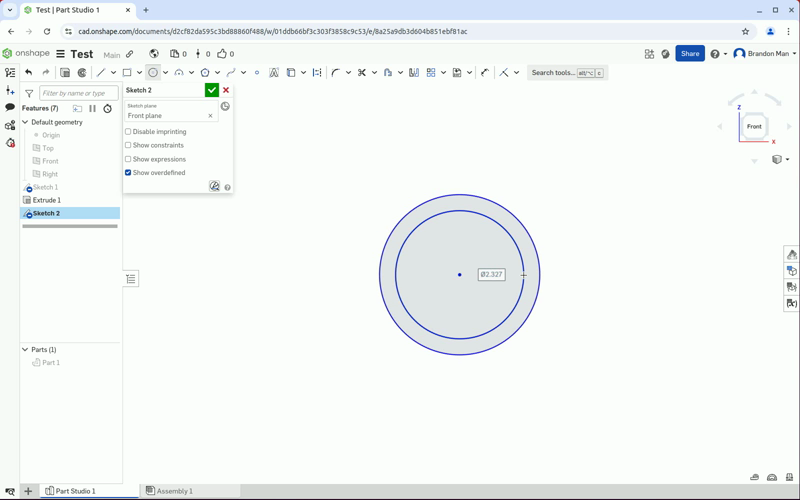
scroll(-6)
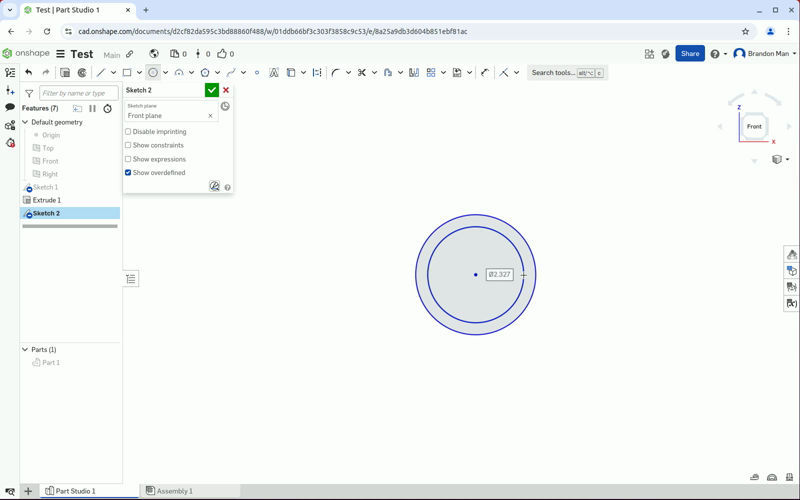
scroll(-6)
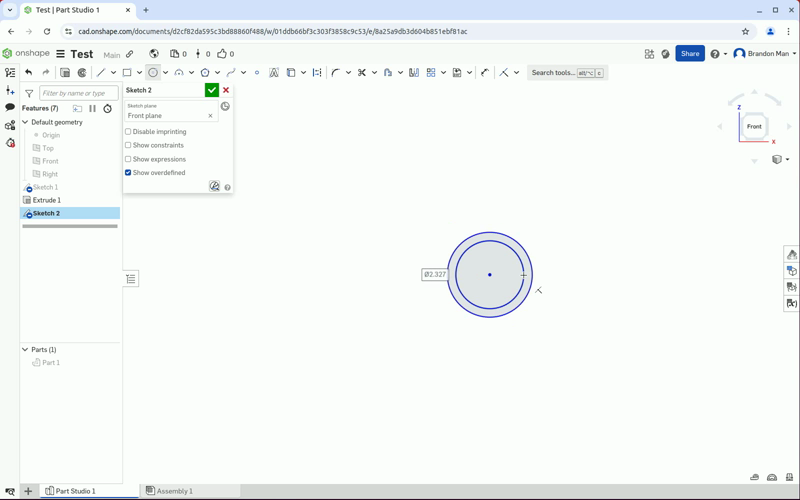
scroll(-6)
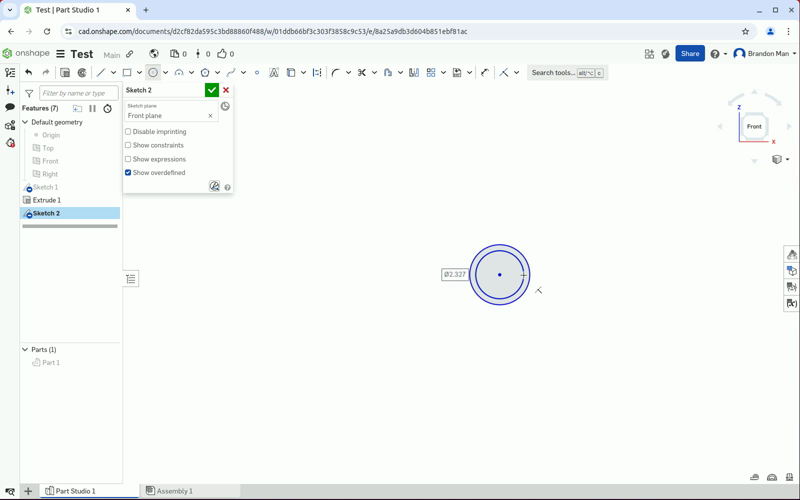
scroll(-6)
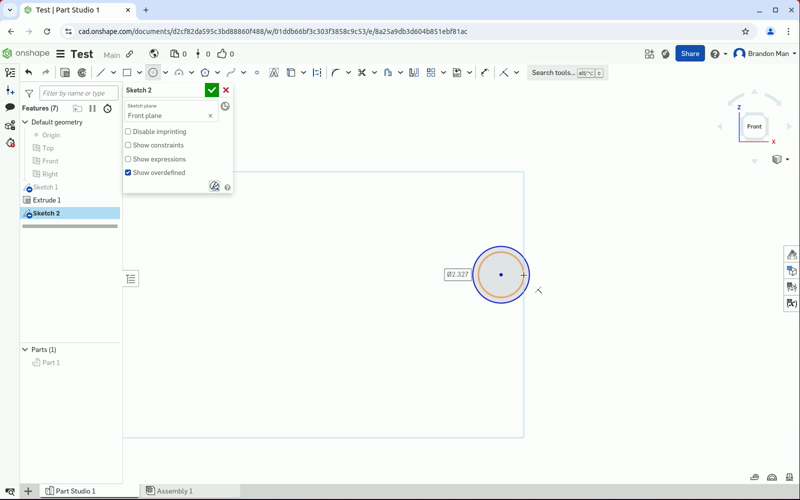
scroll(-6)
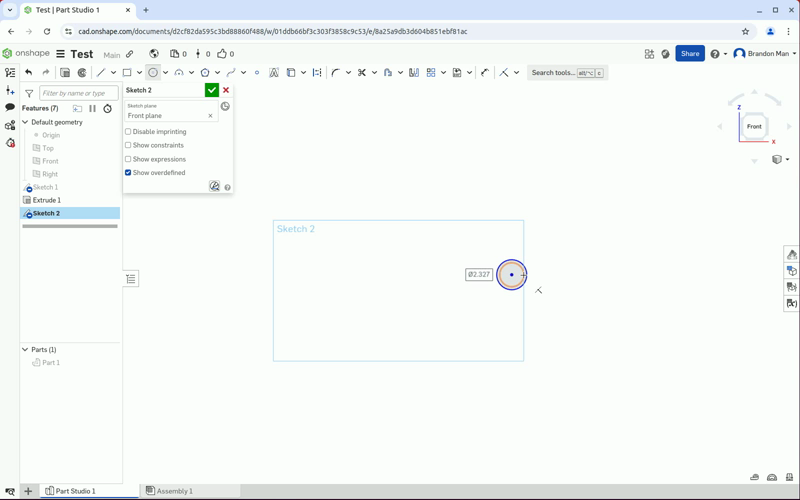
scroll(-6)
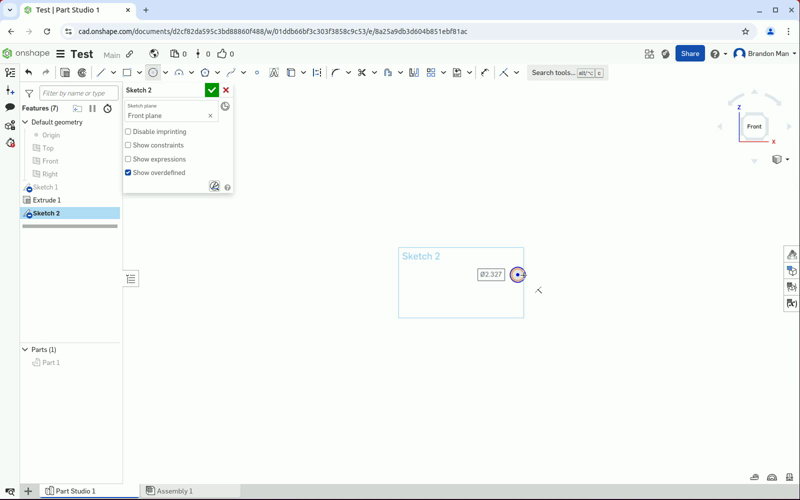
key(esc)
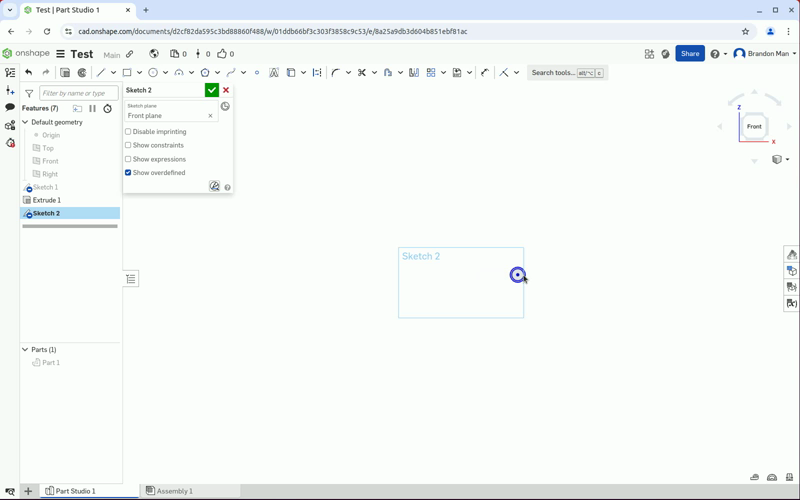
mouse_move(510, 271)
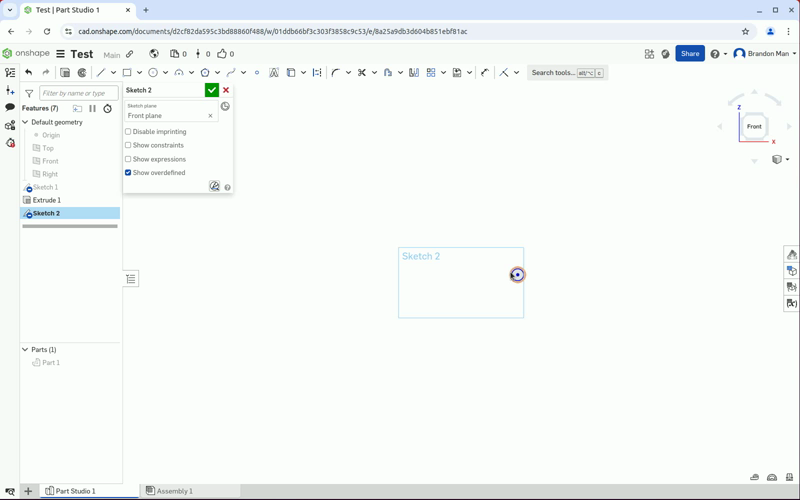
scroll(6)
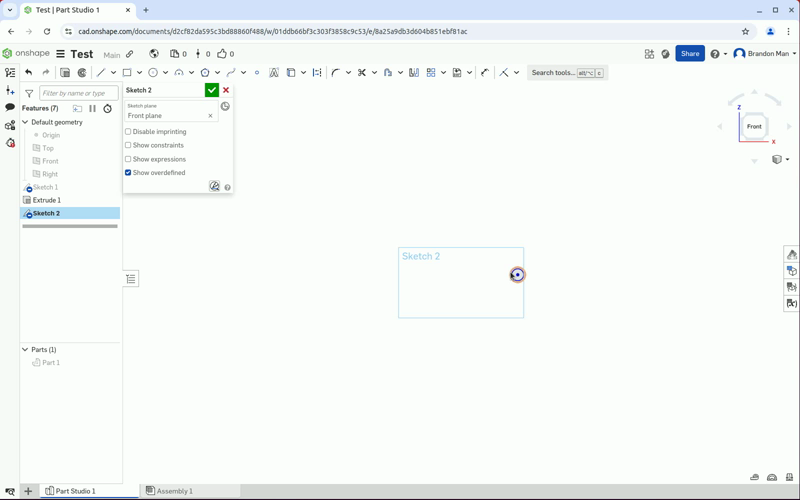
scroll(6)
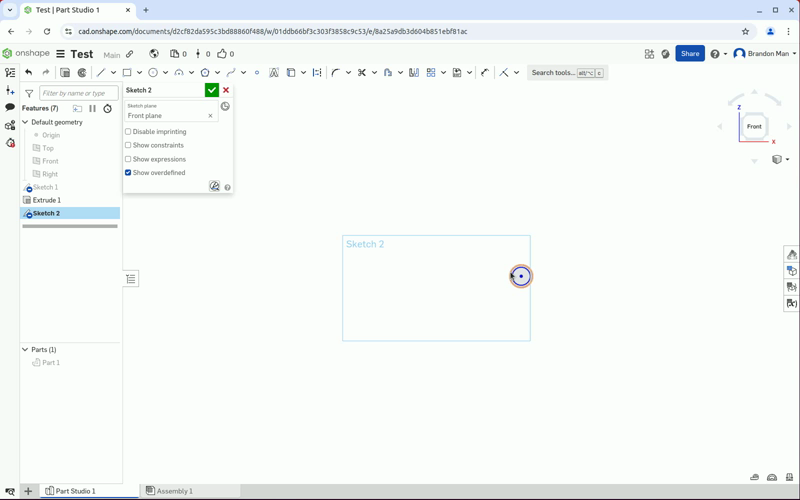
scroll(6)
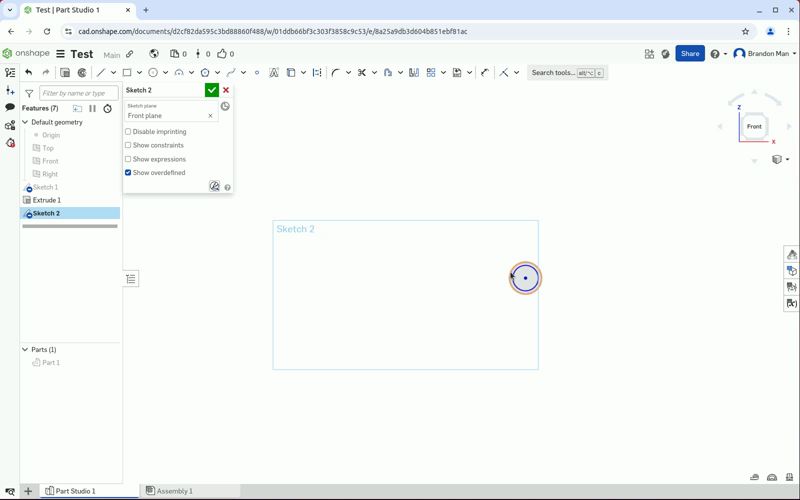
scroll(6)
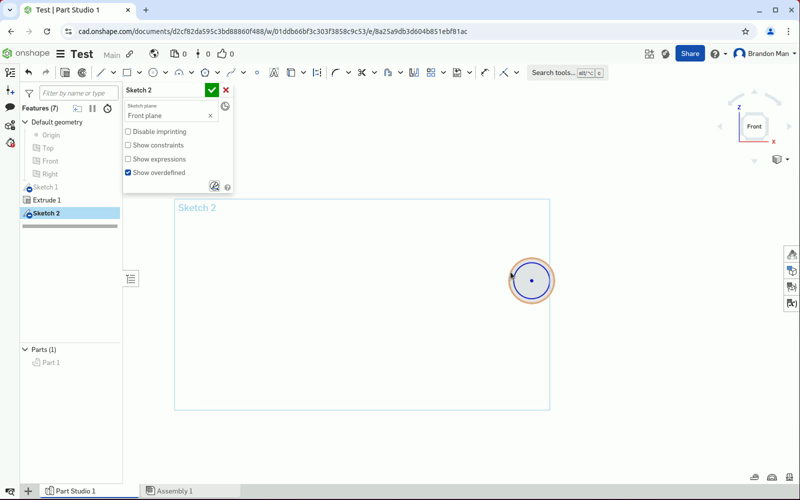
scroll(6)
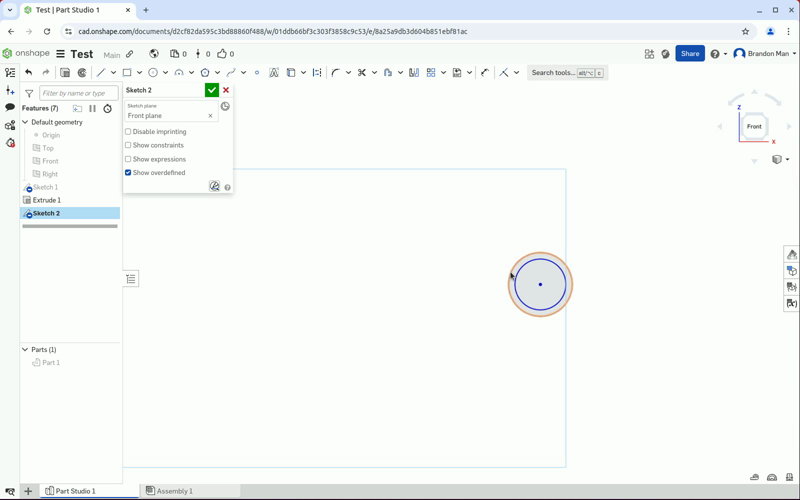
scroll(6)
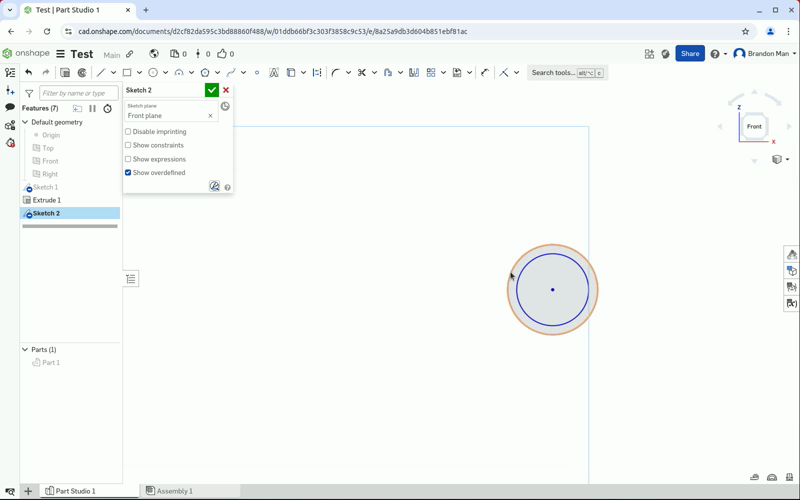
scroll(6)
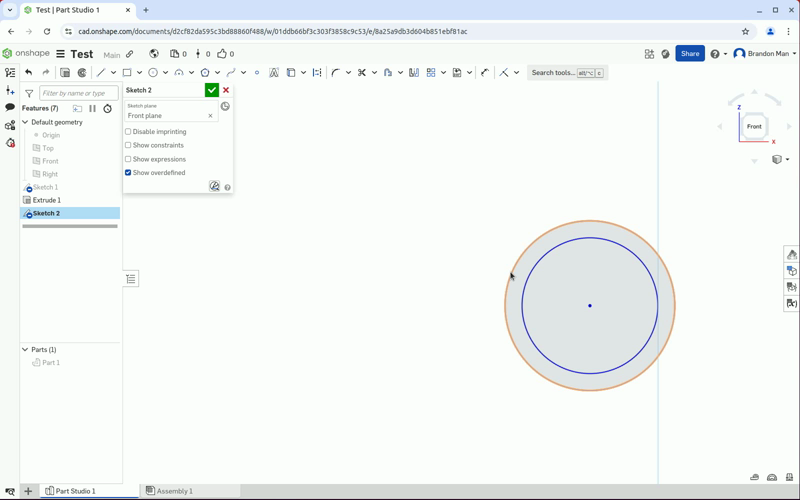
click(510, 271)
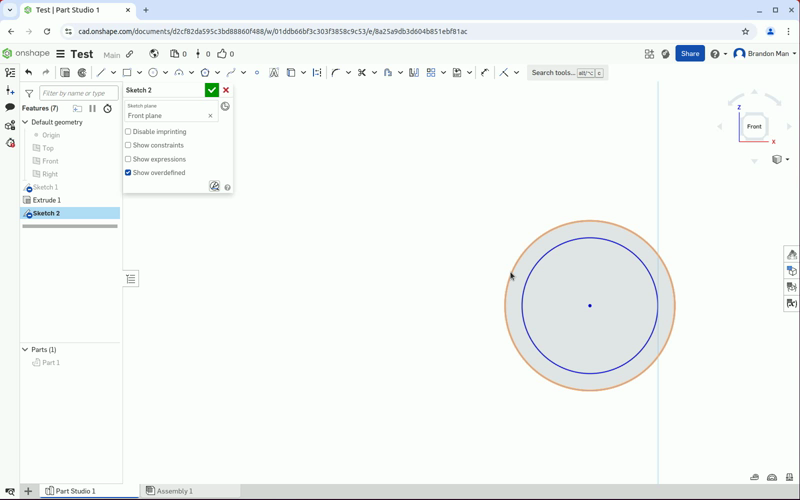
scroll(-6)
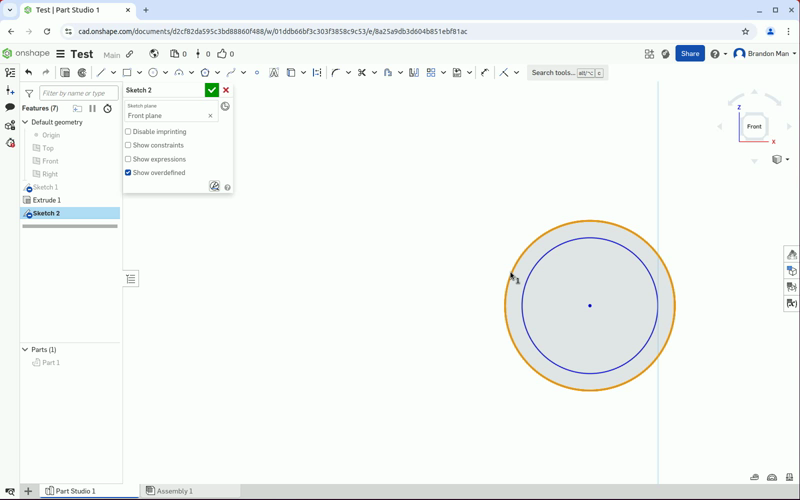
scroll(-6)
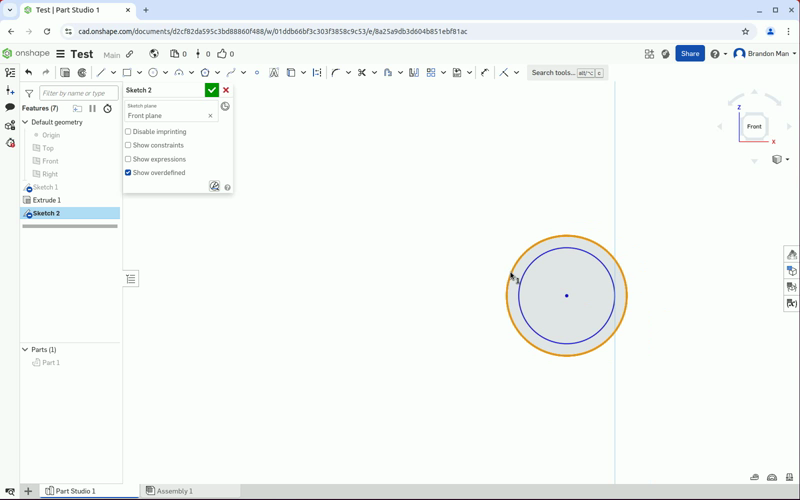
scroll(-6)
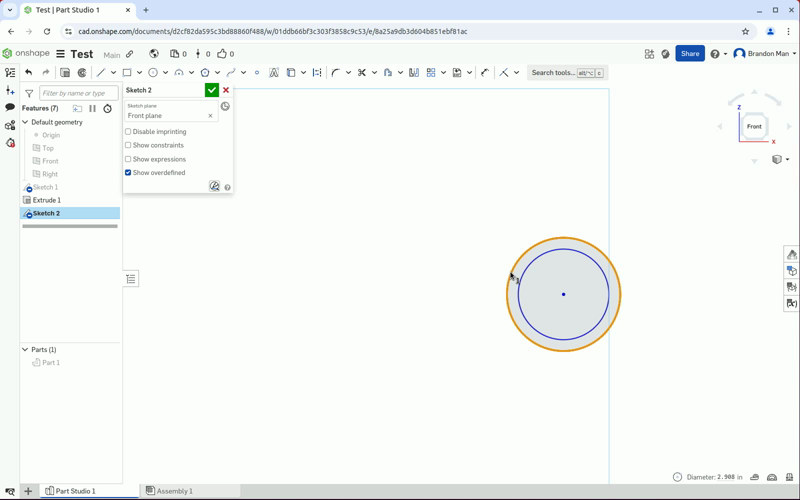
scroll(-6)
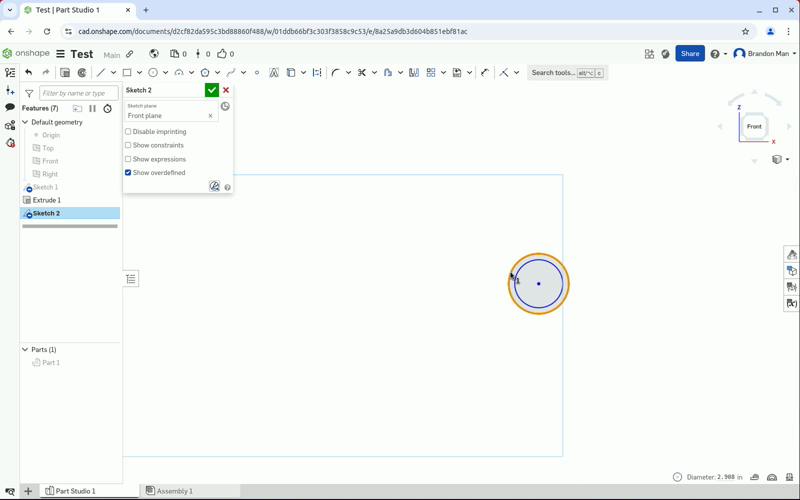
scroll(-6)
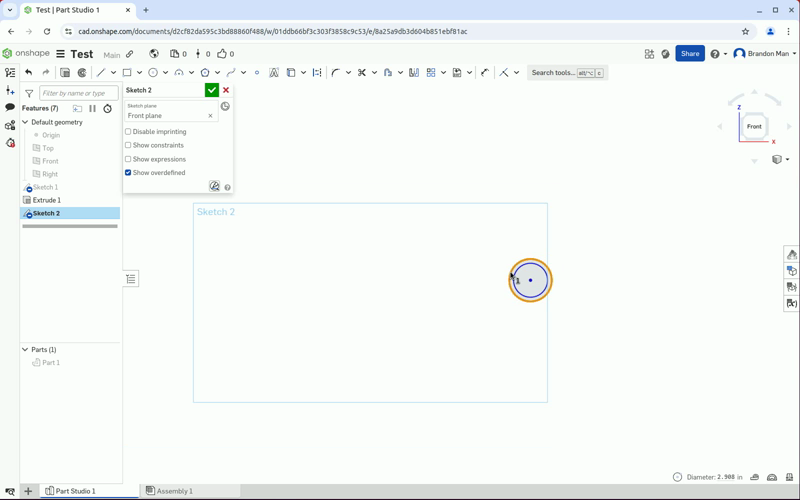
scroll(-6)
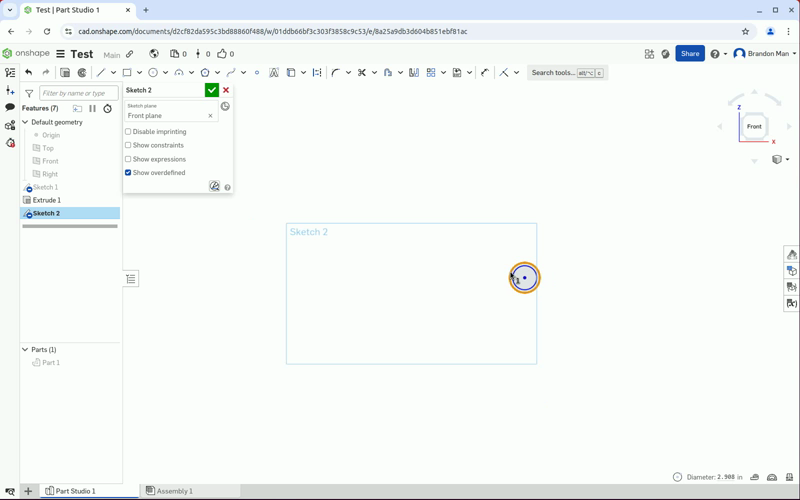
scroll(-6)
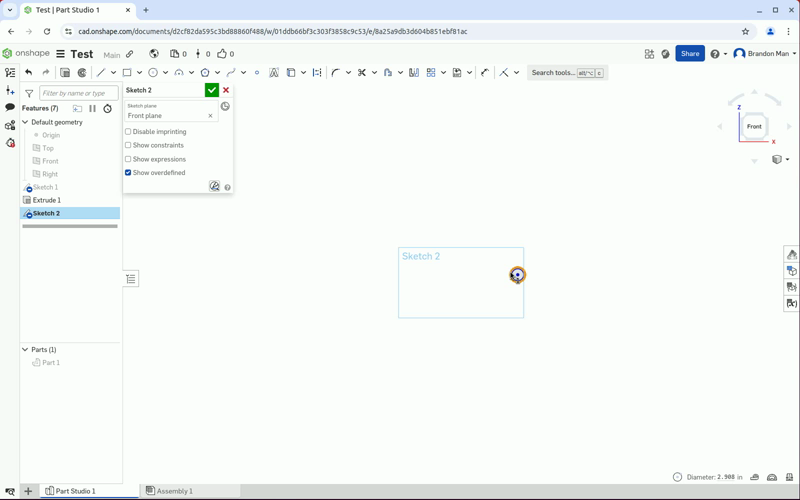
mouse_move(73, 352)
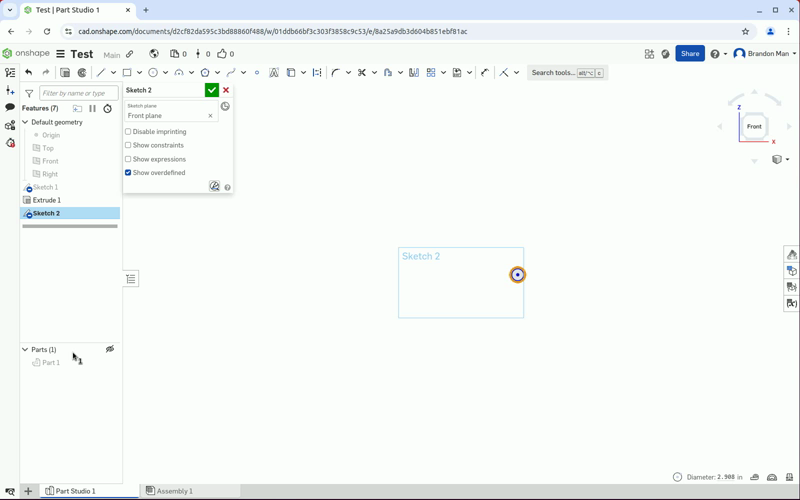
key(shift+y)
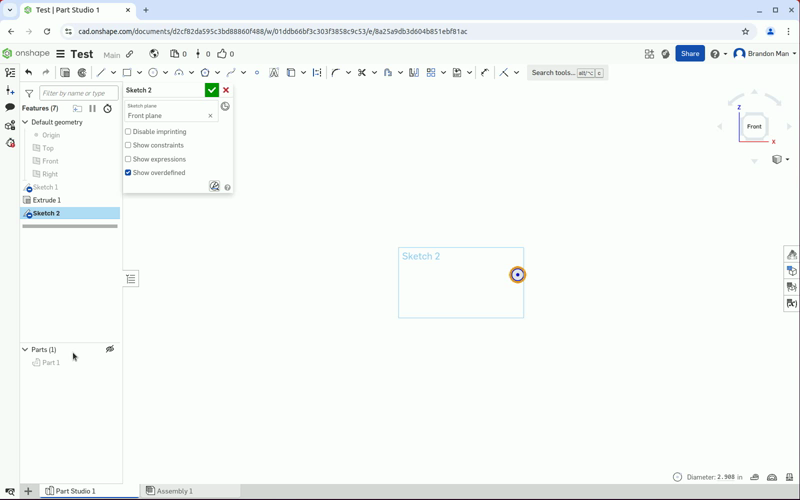
key(shift+e)
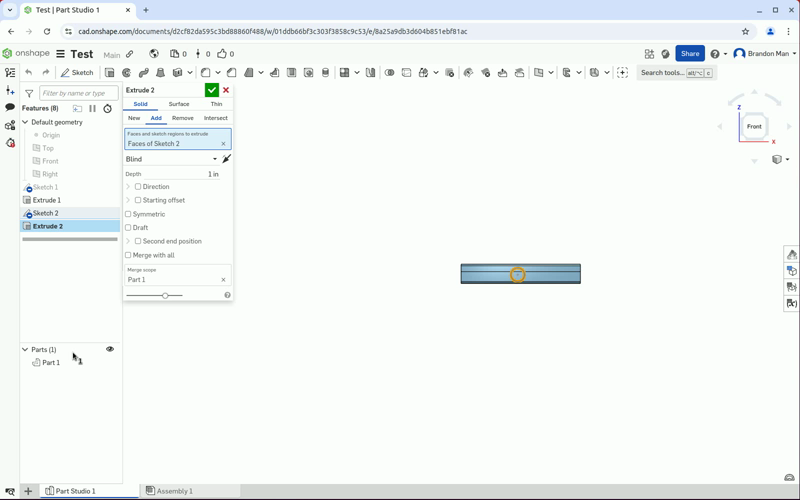
mouse_move(143, 106)
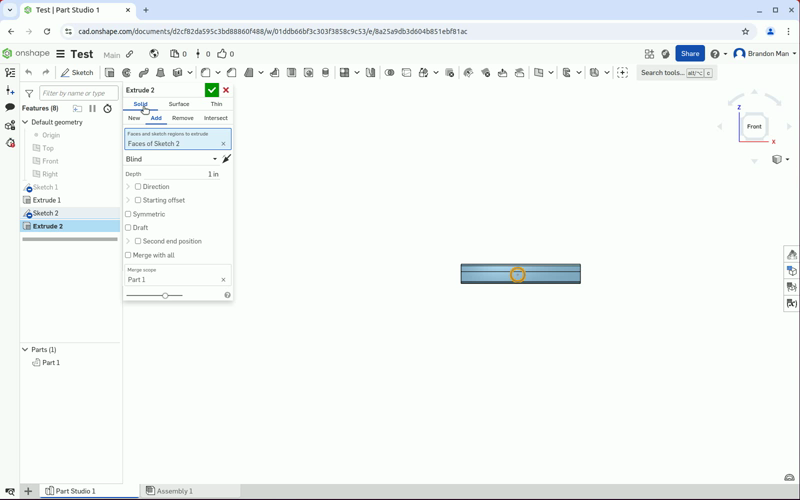
click(143, 106)
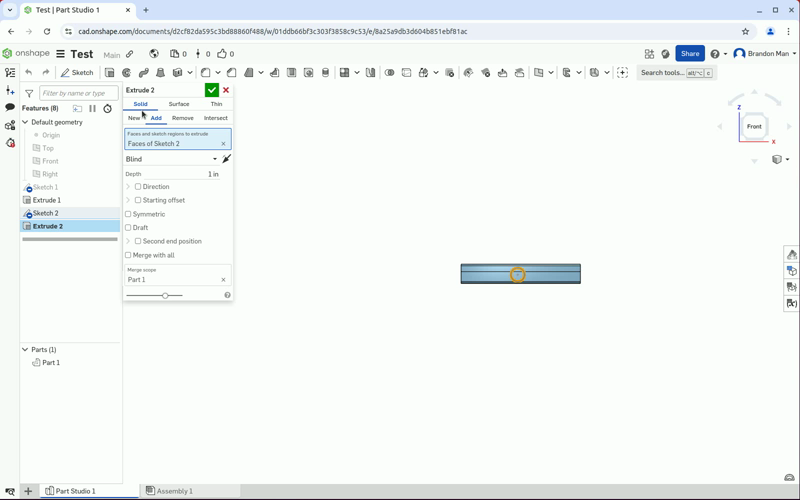
mouse_move(137, 120)
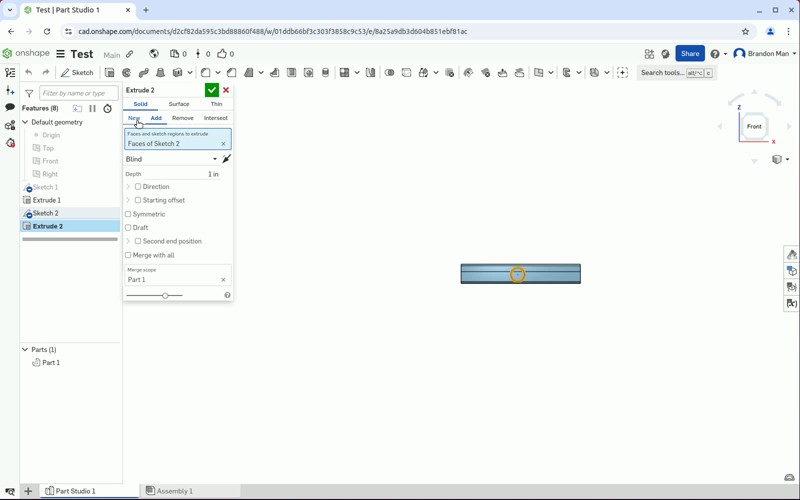
click(137, 120)
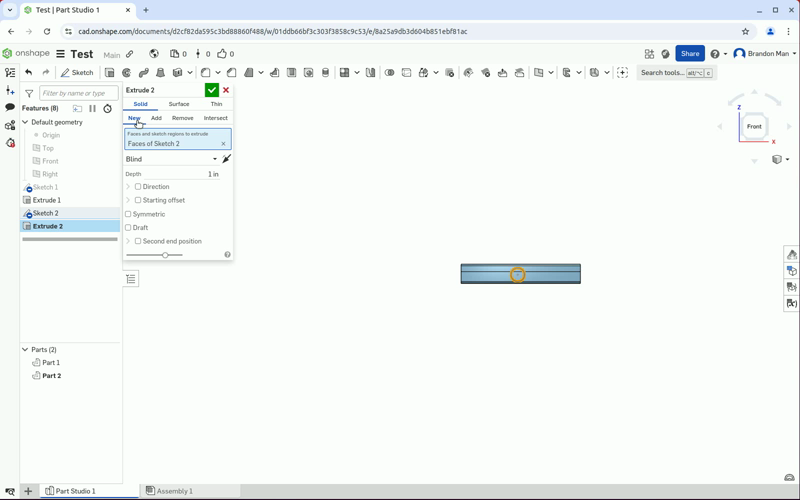
key(tab, 4)
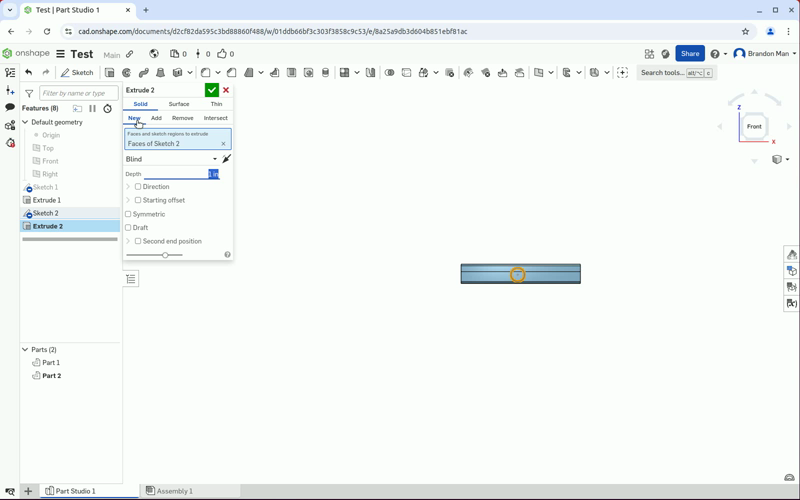
text(1.204)
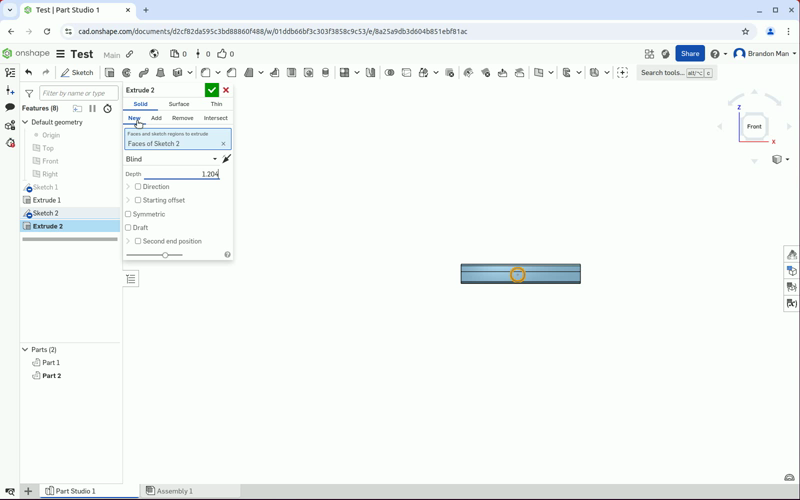
key(enter)
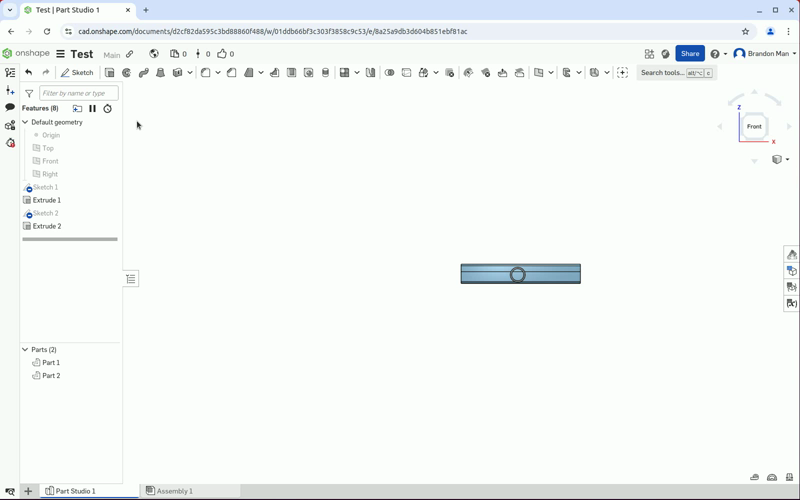
key(shift+h)
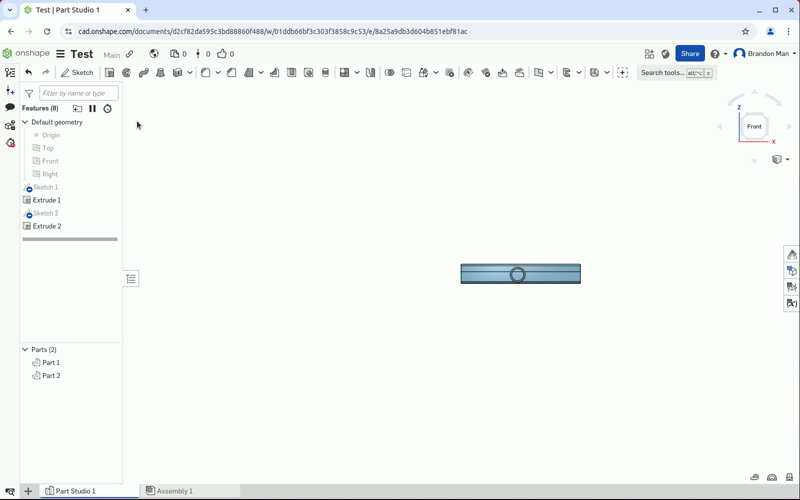
key(shift+h)
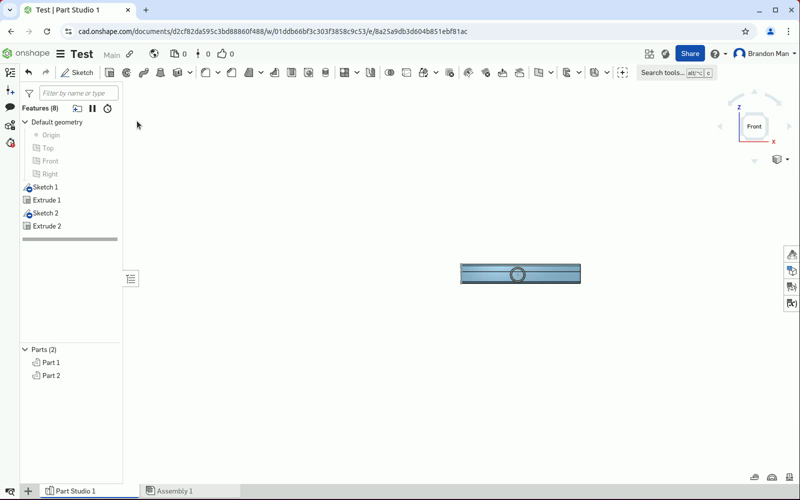
key(shift+7)
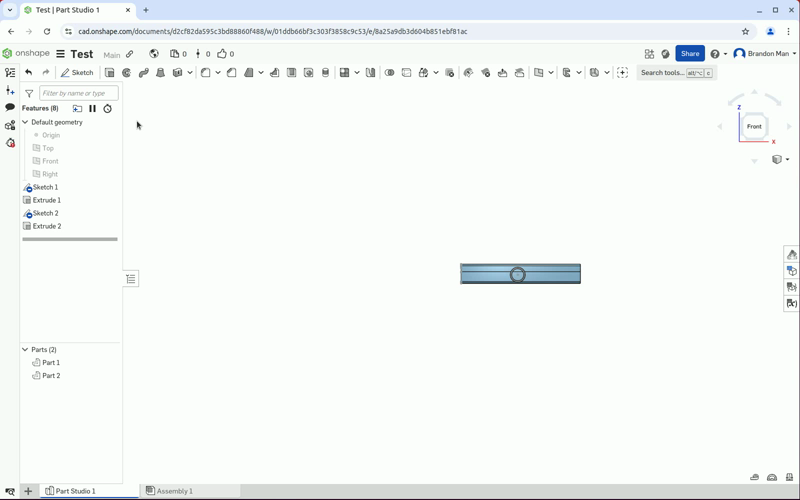
key(left, 2)
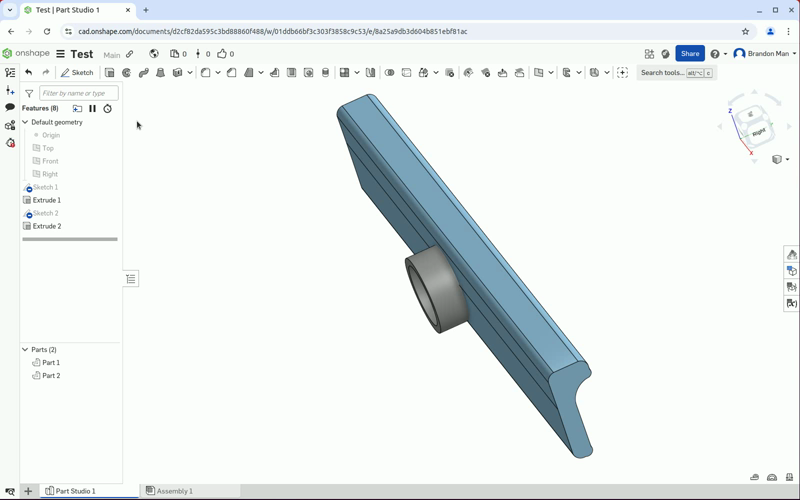
key(down, 2)
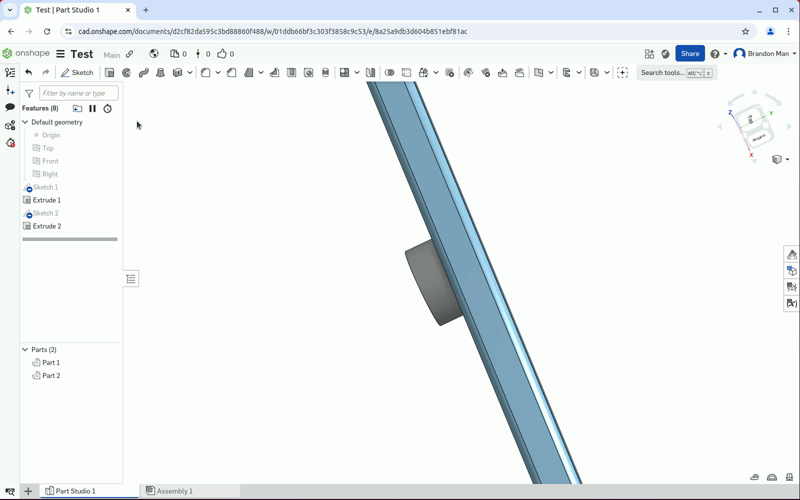
key(up, 2)
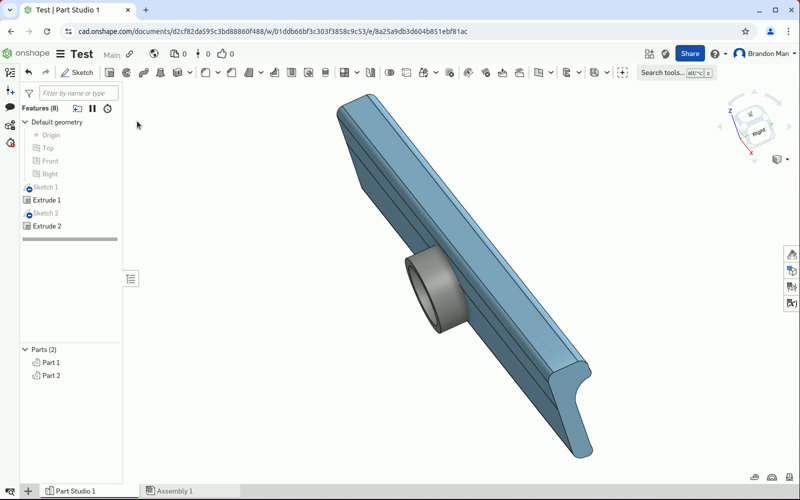
key(right, 2)
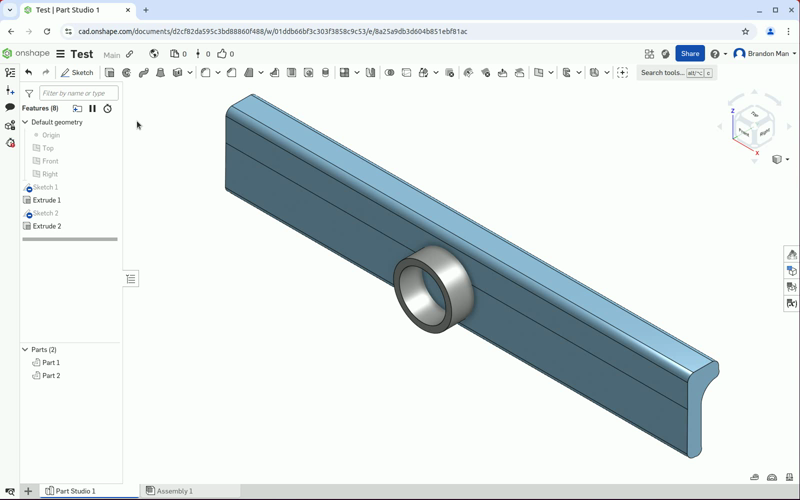
mouse_move(73, 189)
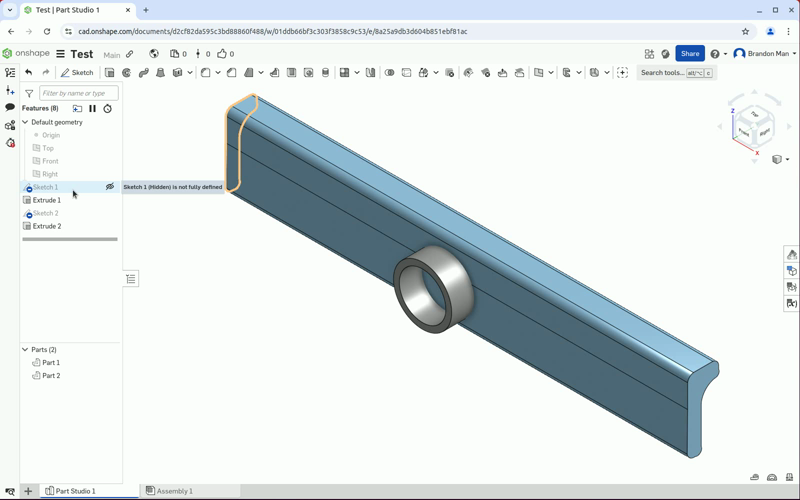
click(73, 189)